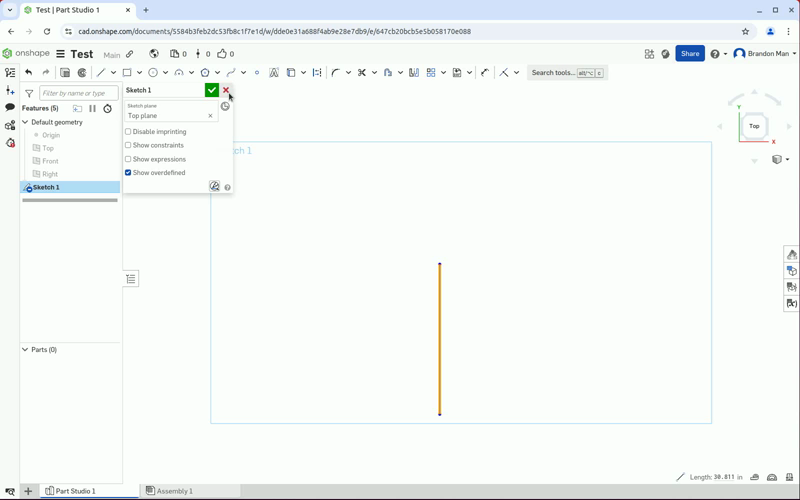
key(shift+h)
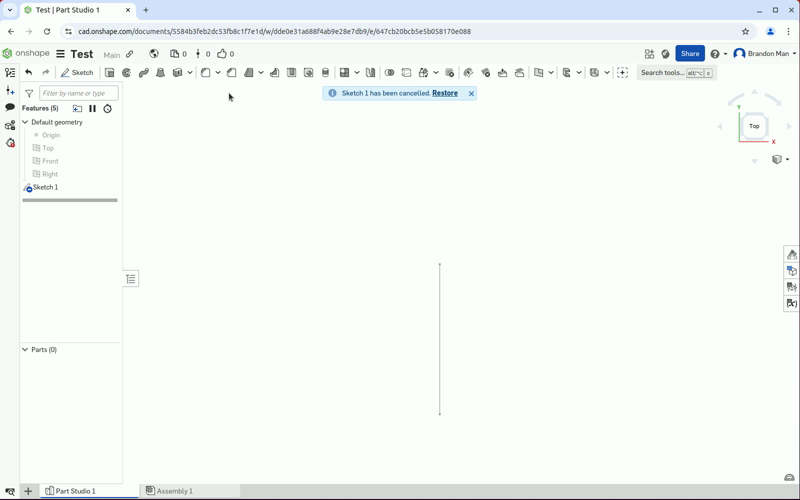
mouse_move(73, 352)
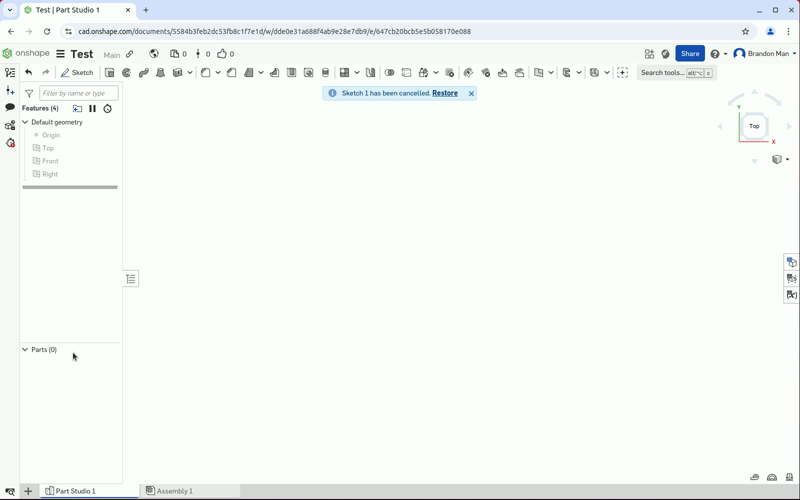
key(y)
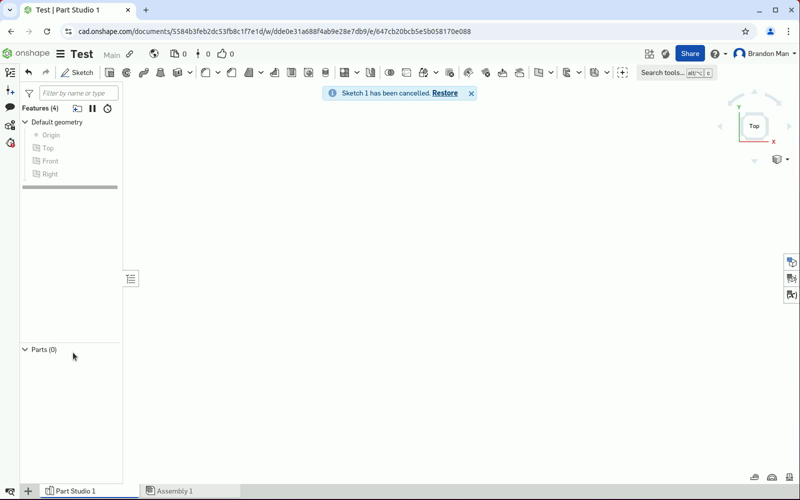
key(shift+p)
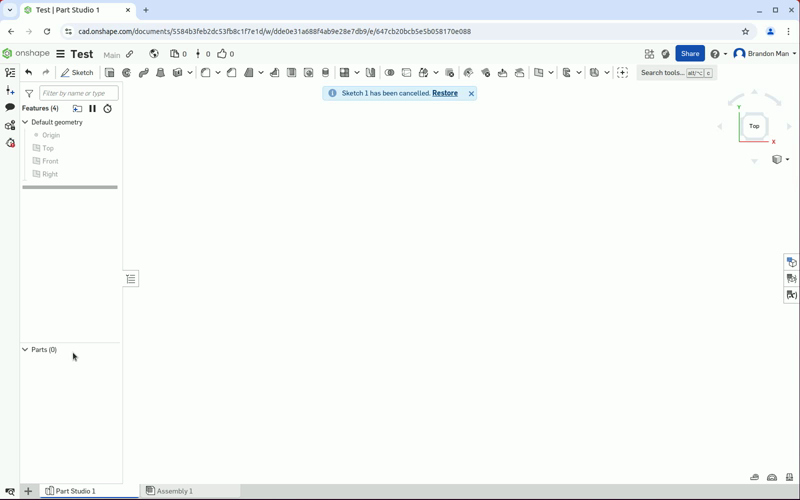
key(space)
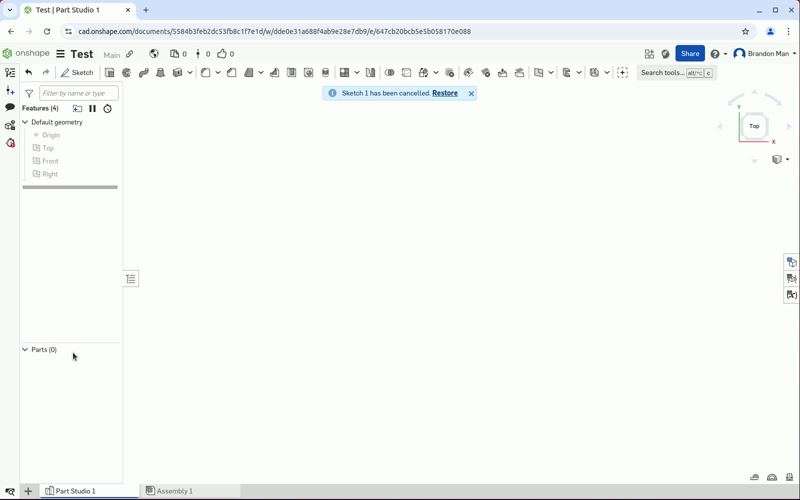
key_down(shift)
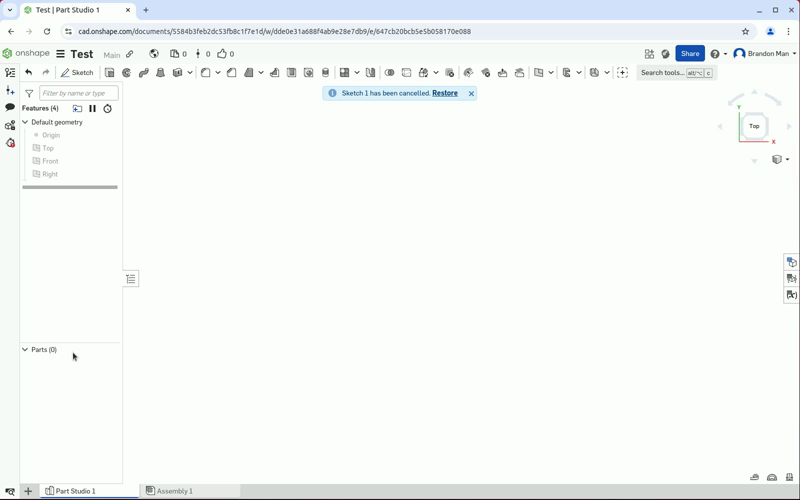
key(up)
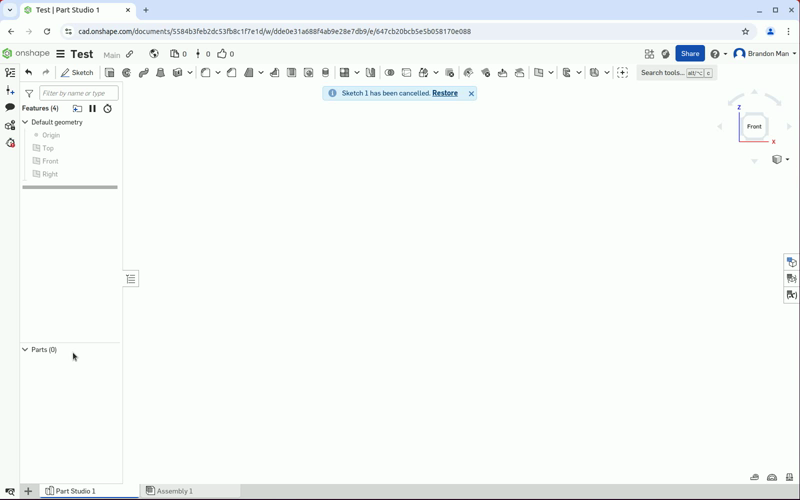
key_up(shift)
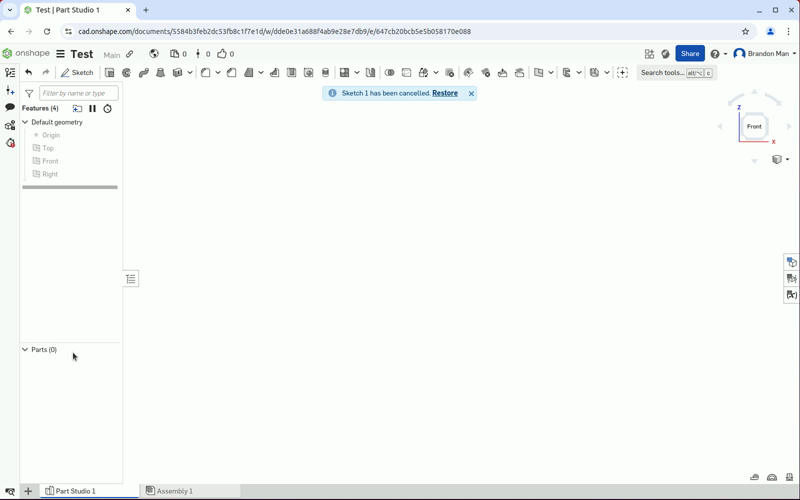
key(space)
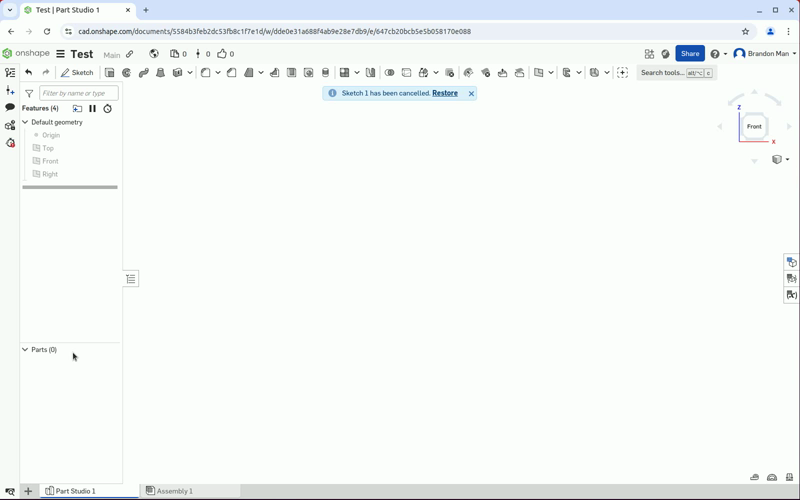
key_down(shift)
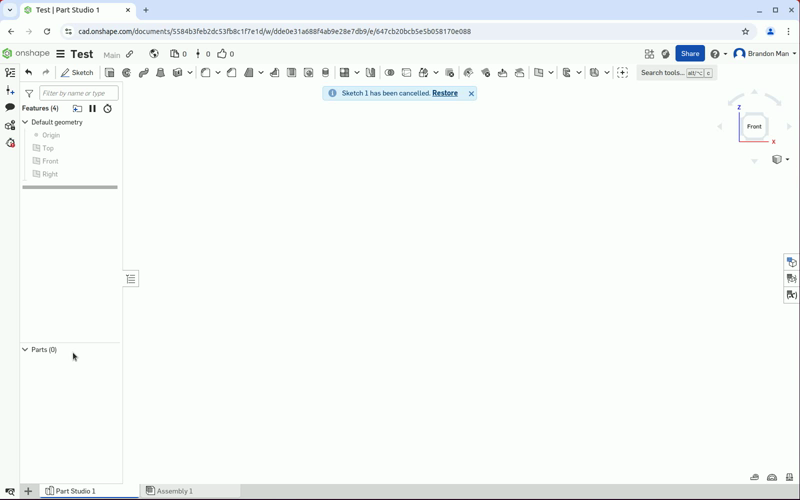
key(left)
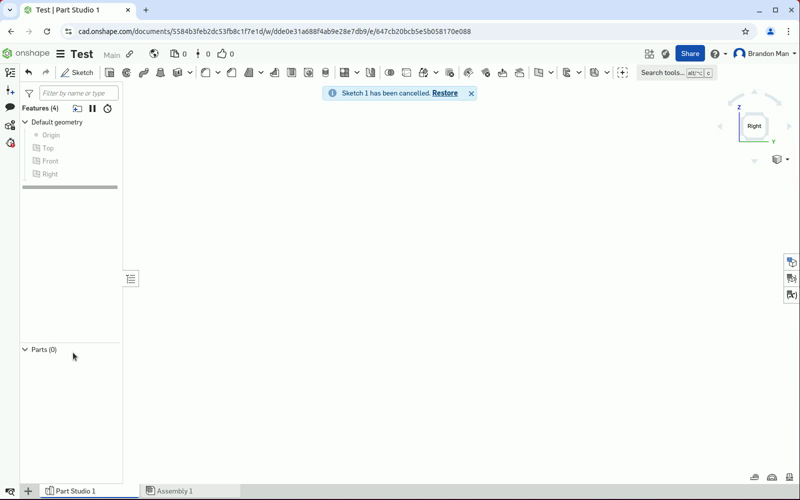
key_up(shift)
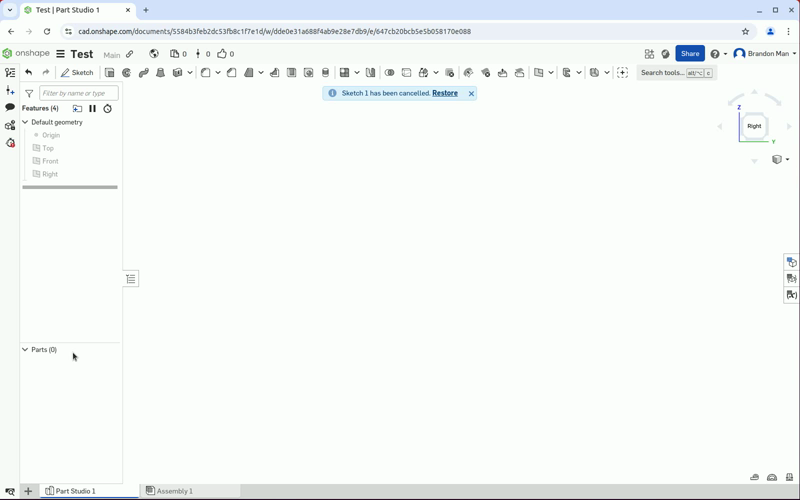
mouse_move(73, 352)
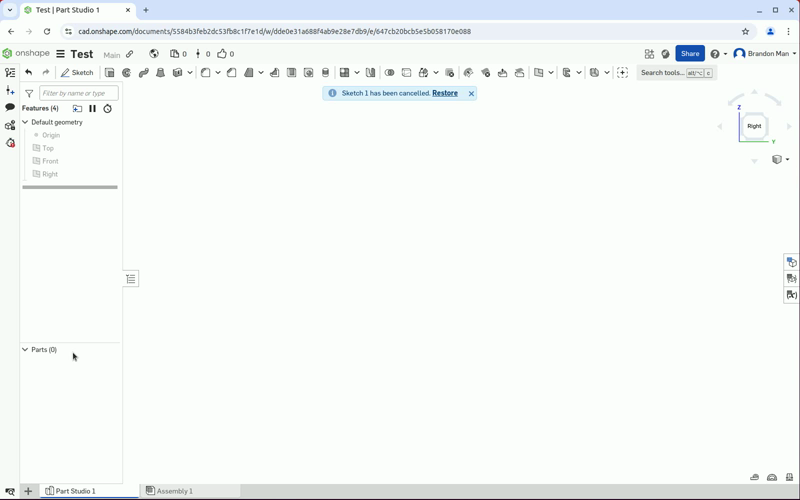
key(shift+y)
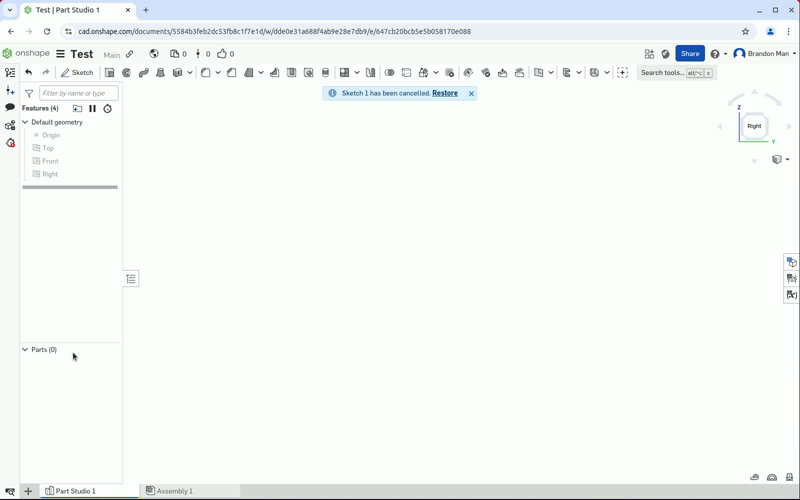
key(shift+s)
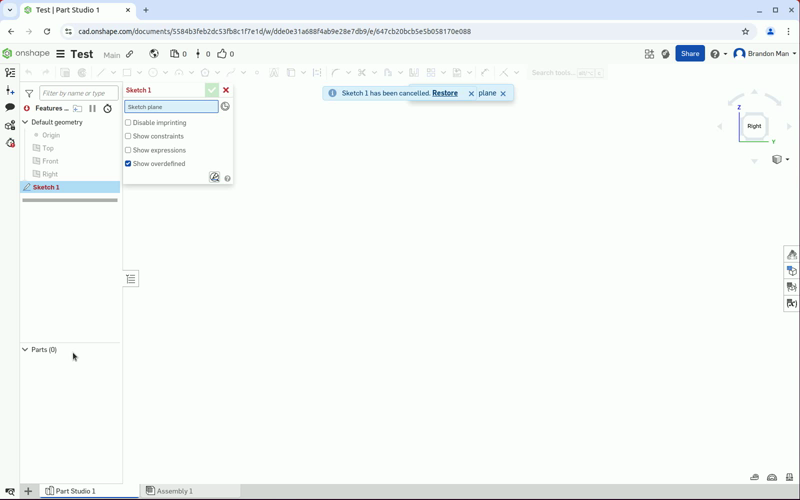
mouse_move(73, 176)
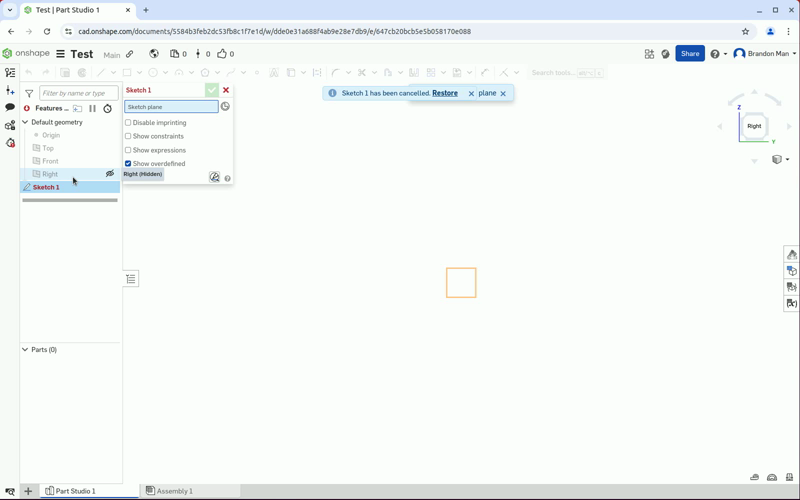
click(73, 176)
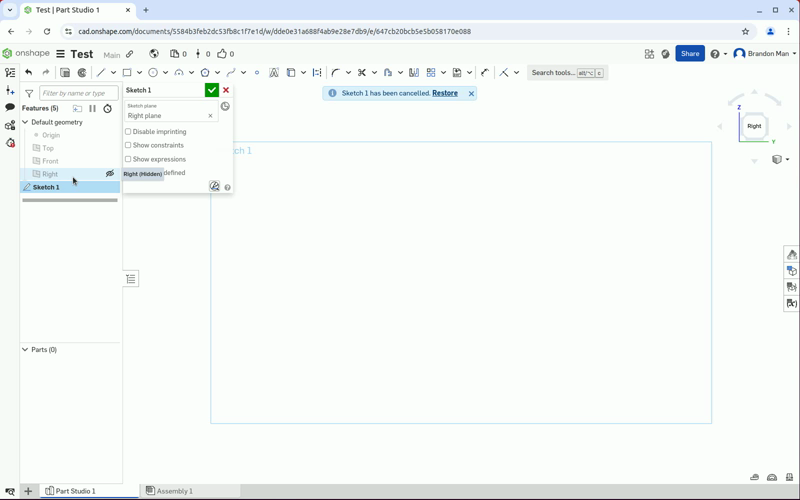
mouse_move(73, 352)
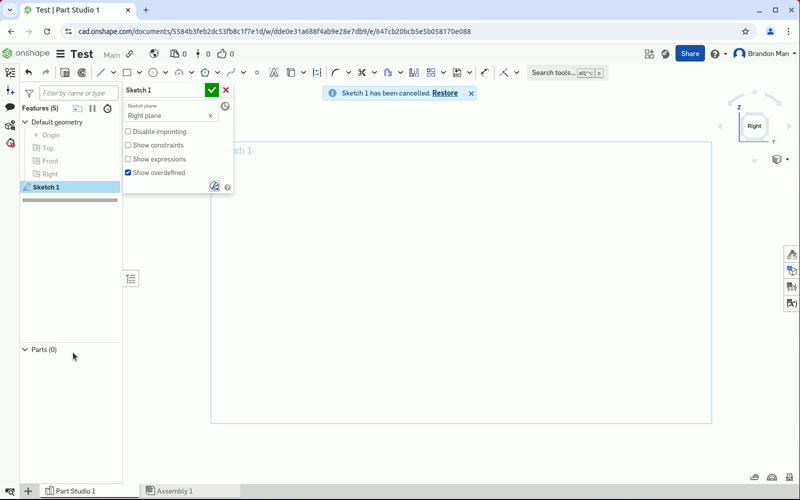
key(y)
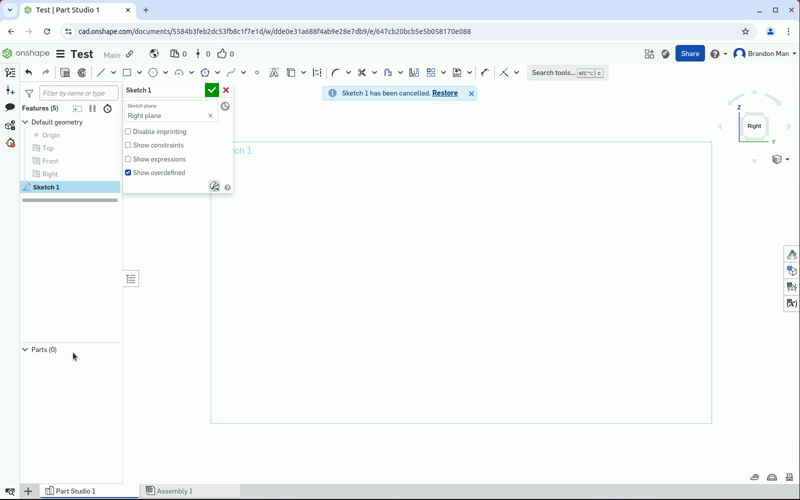
key(l)
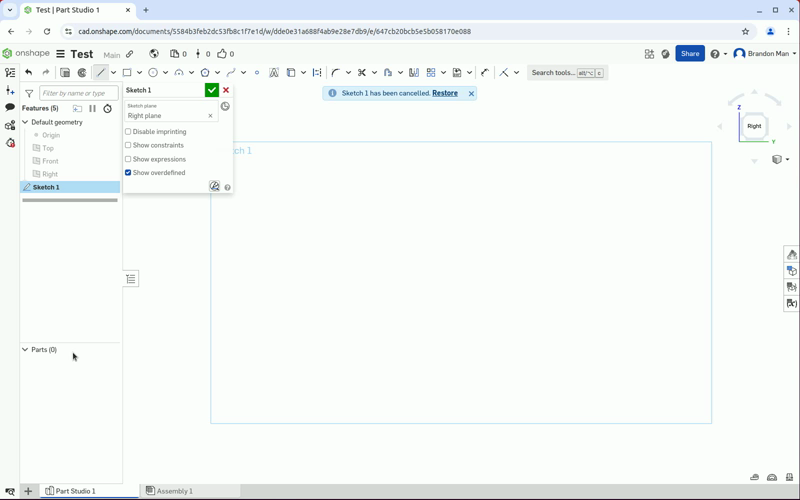
key_down(shift)
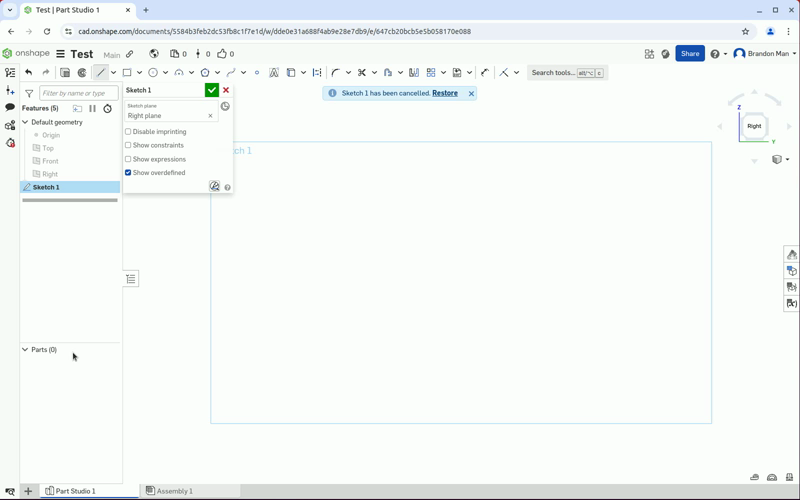
mouse_move(545, 297)
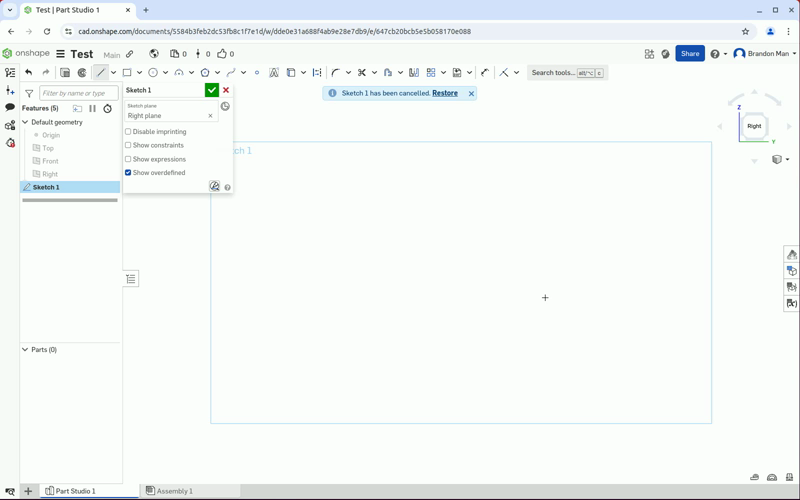
click(545, 297)
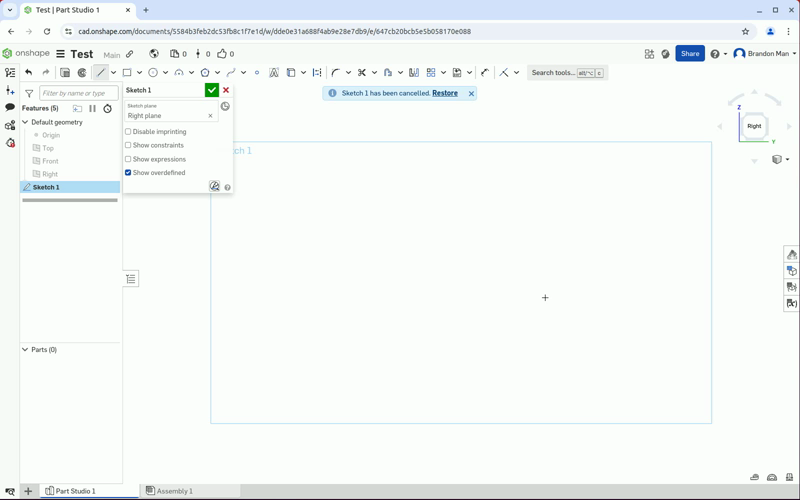
key_up(shift)
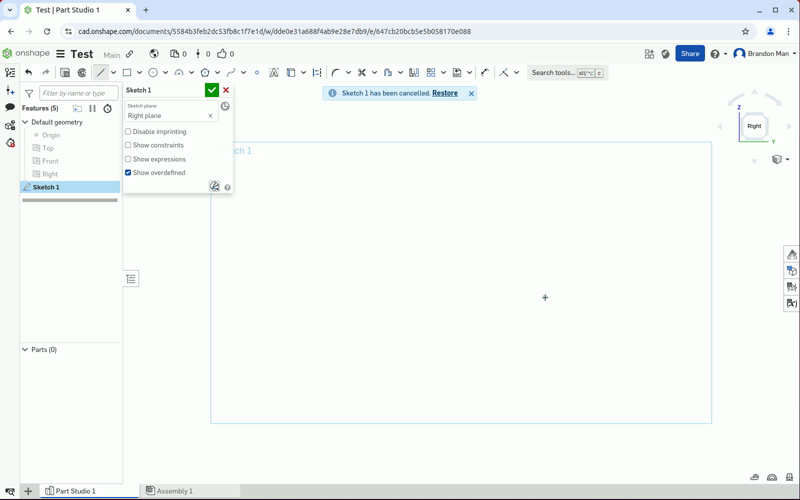
key_down(shift)
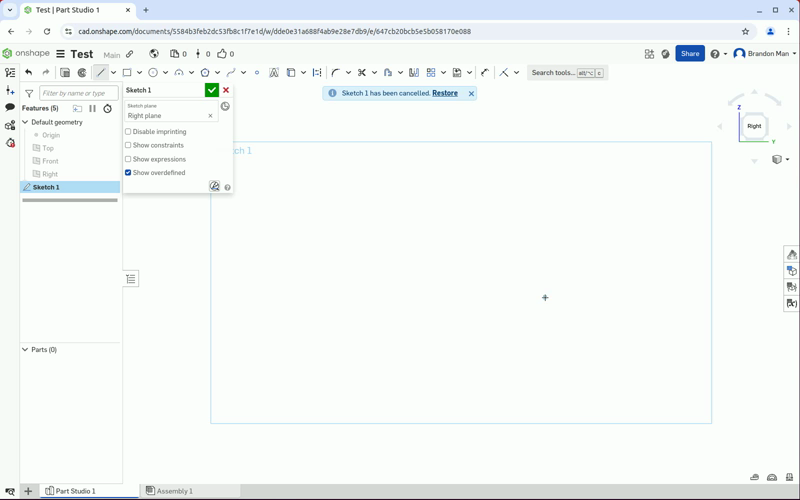
mouse_move(575, 297)
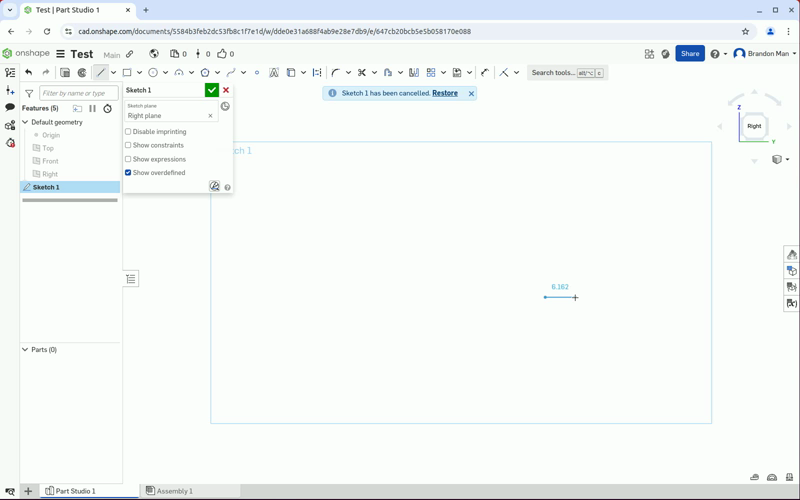
mouse_move(567, 297)
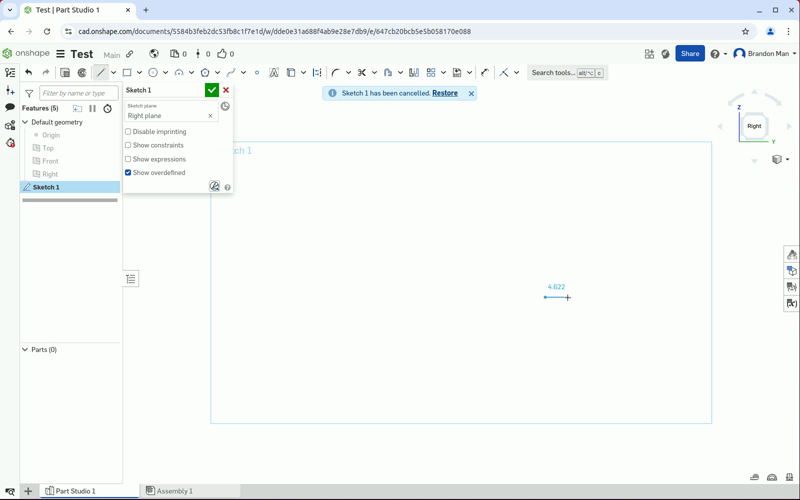
click(567, 297)
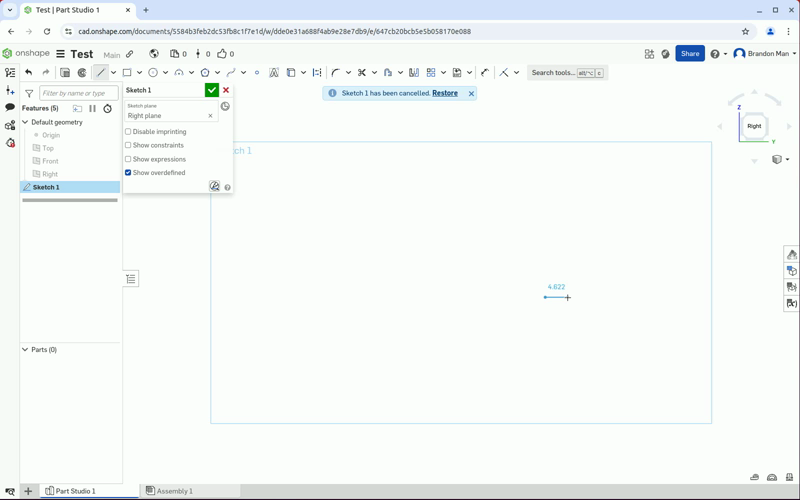
key_up(shift)
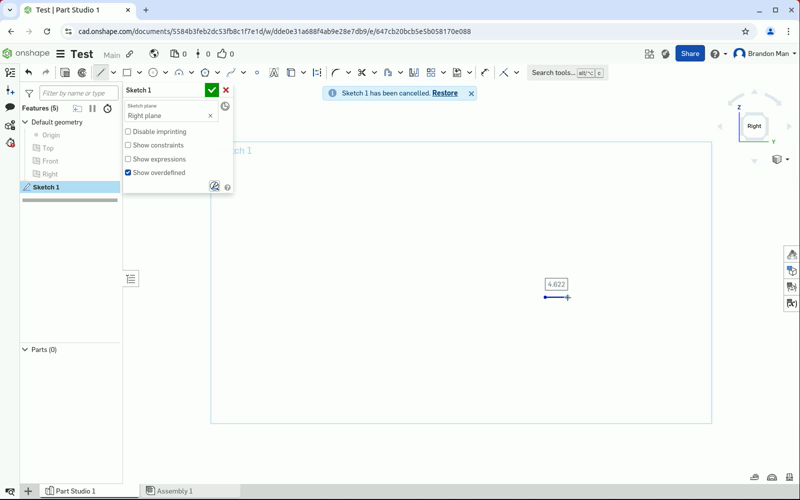
key_down(shift)
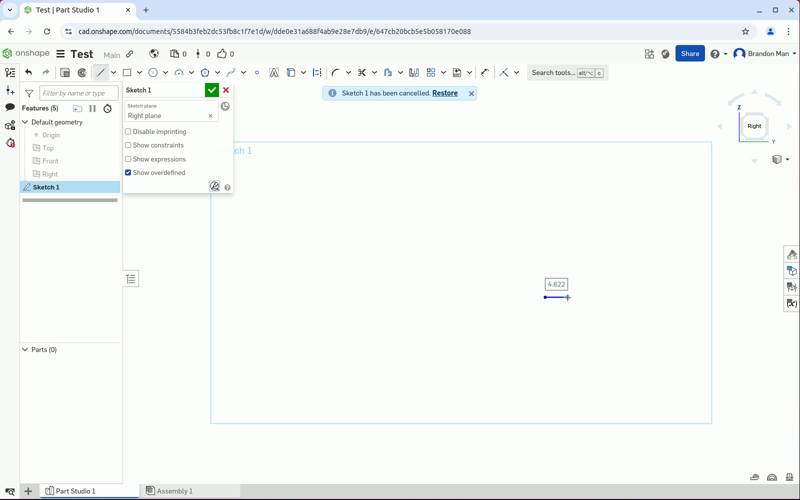
mouse_move(567, 218)
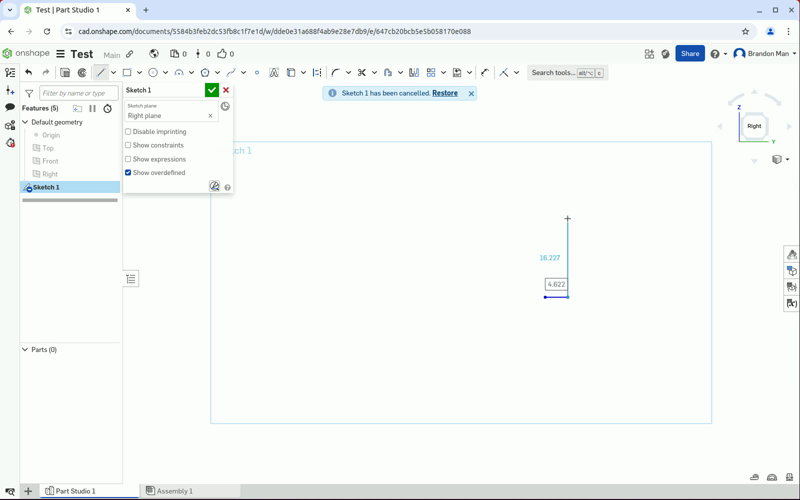
click(567, 218)
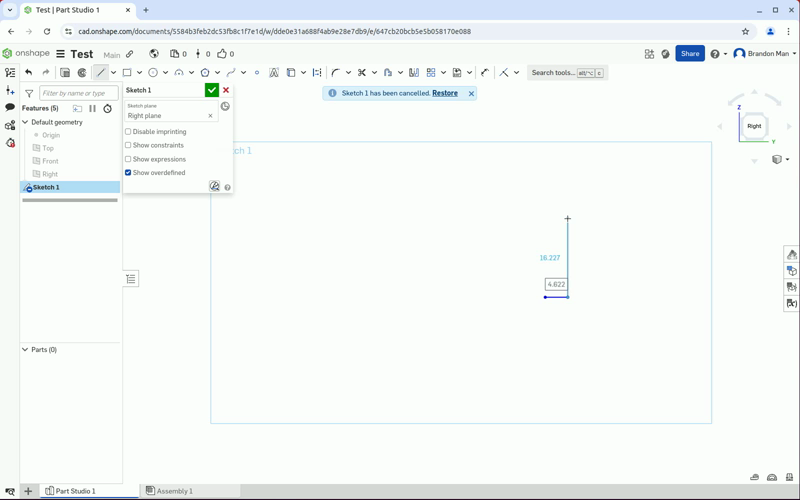
key_up(shift)
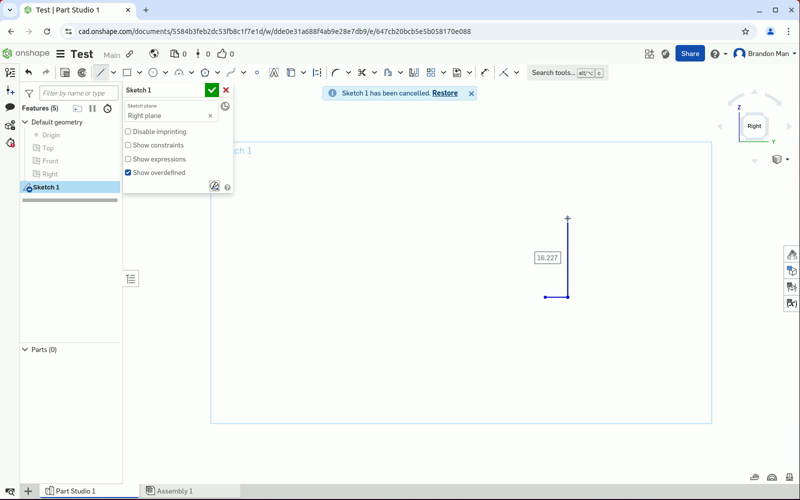
key_down(shift)
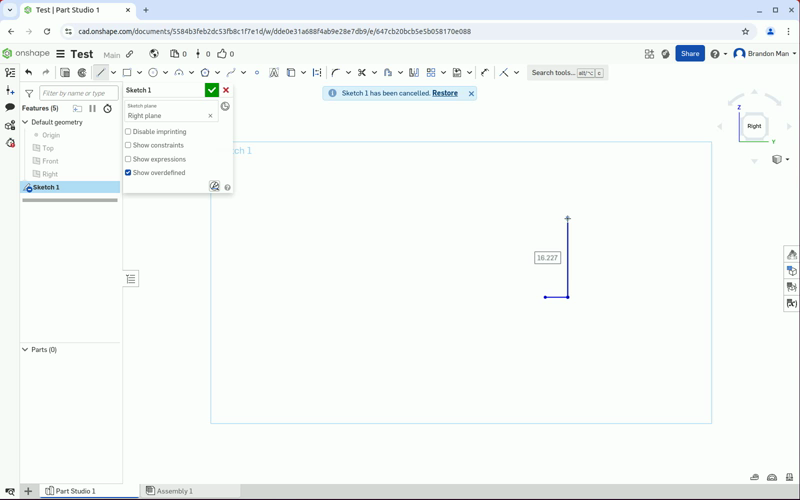
mouse_move(589, 218)
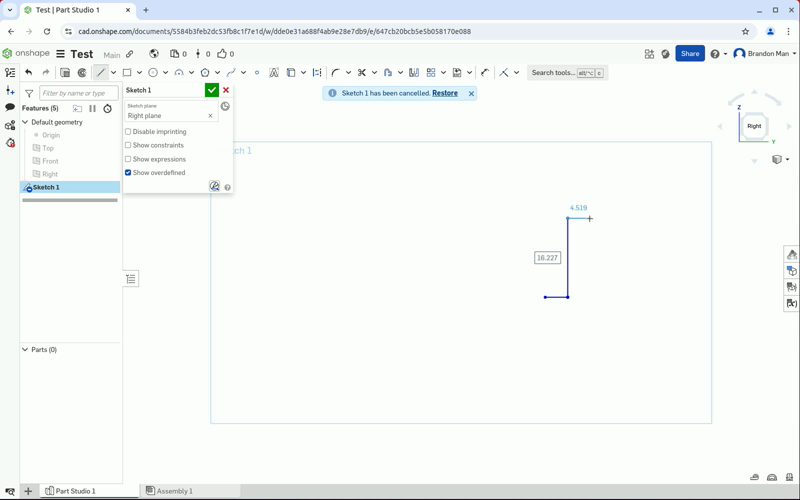
mouse_move(545, 218)
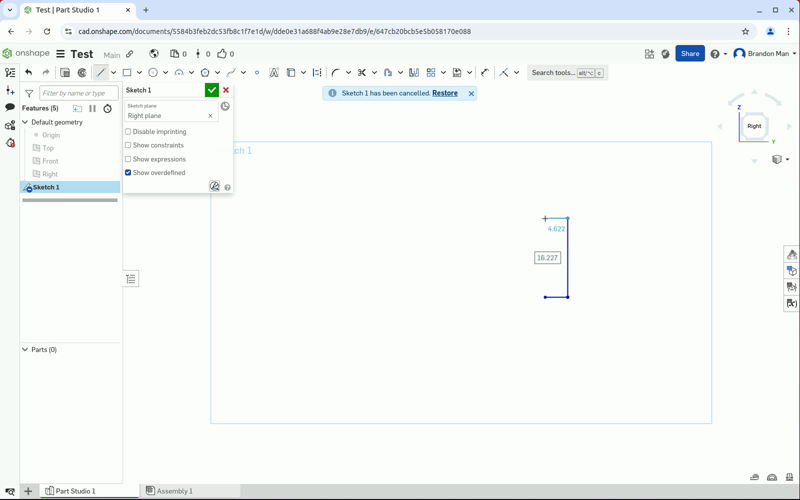
click(545, 218)
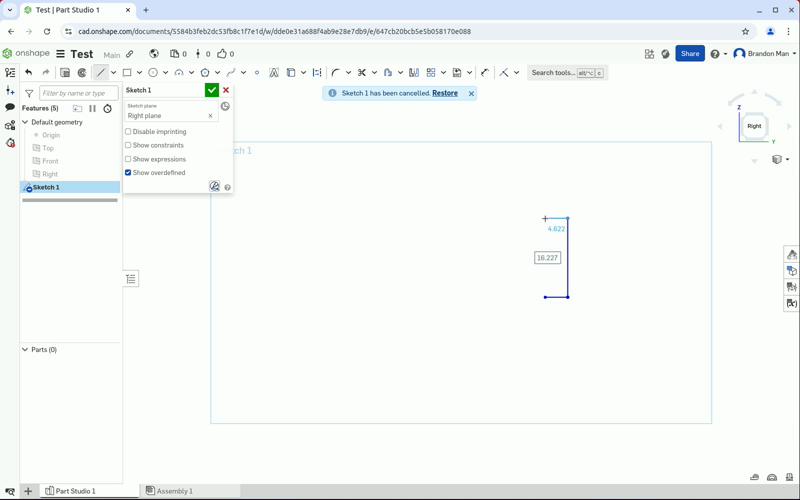
key_up(shift)
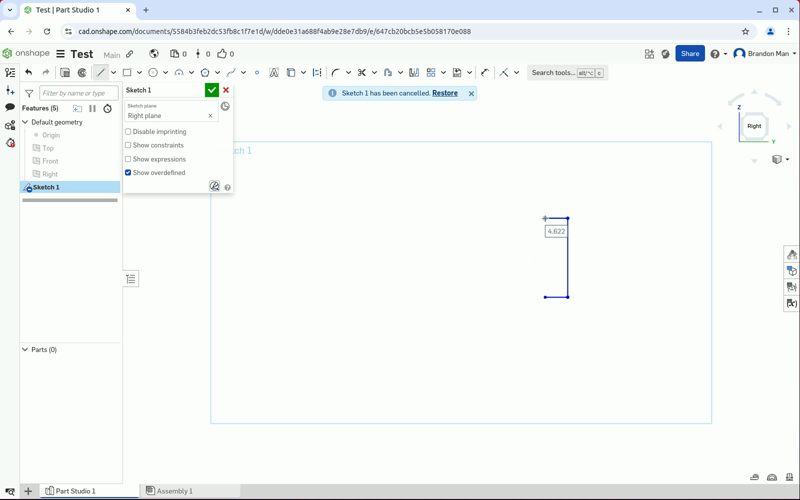
key_down(shift)
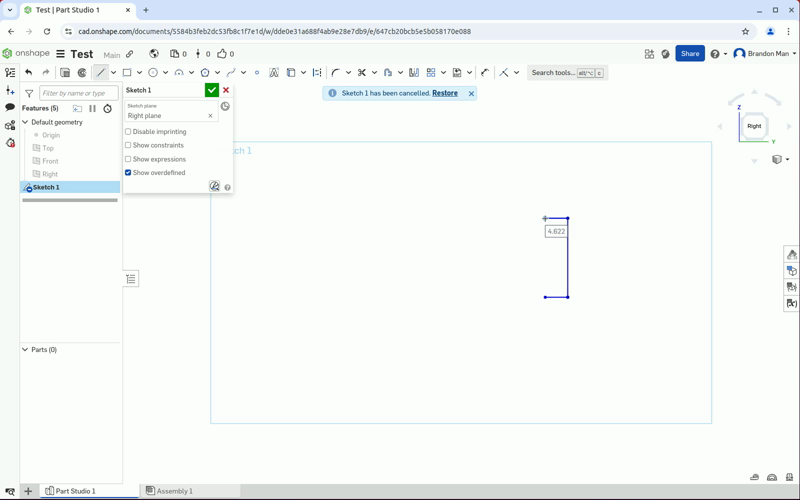
mouse_move(575, 218)
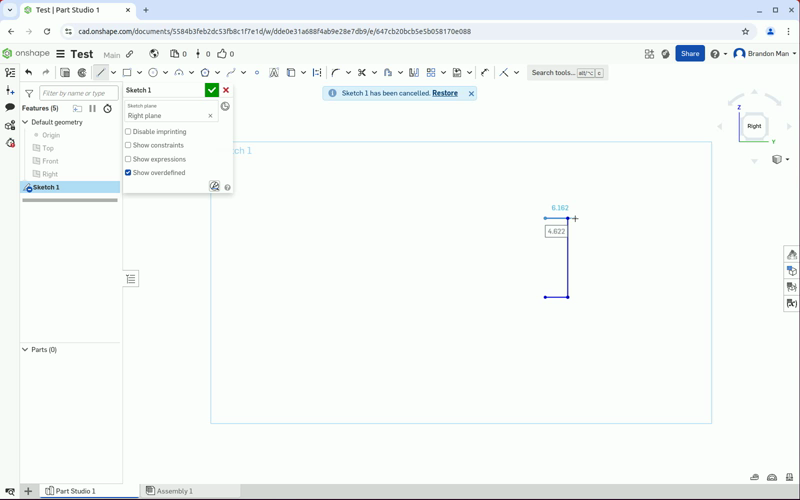
mouse_move(545, 269)
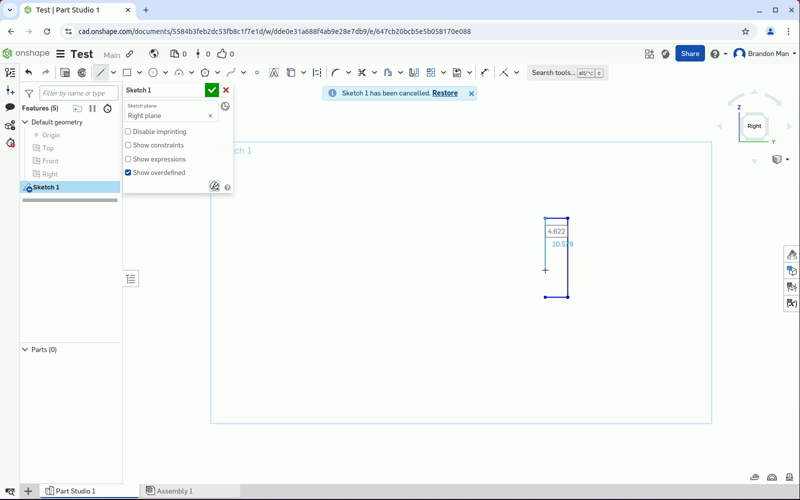
click(545, 269)
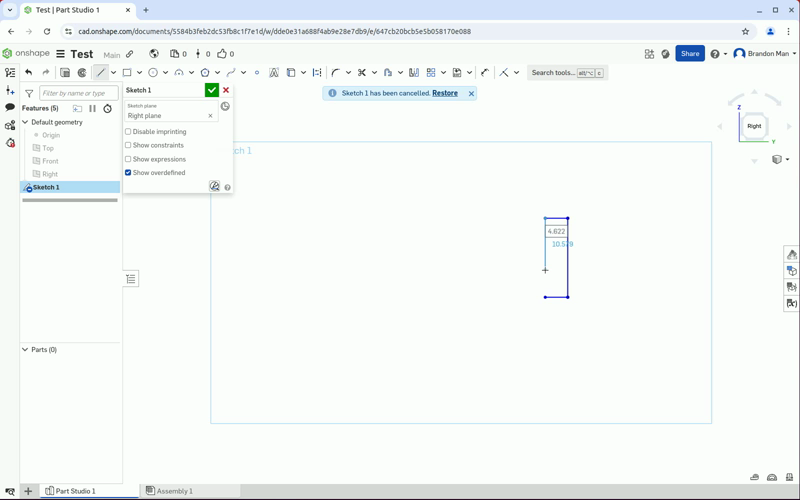
key_up(shift)
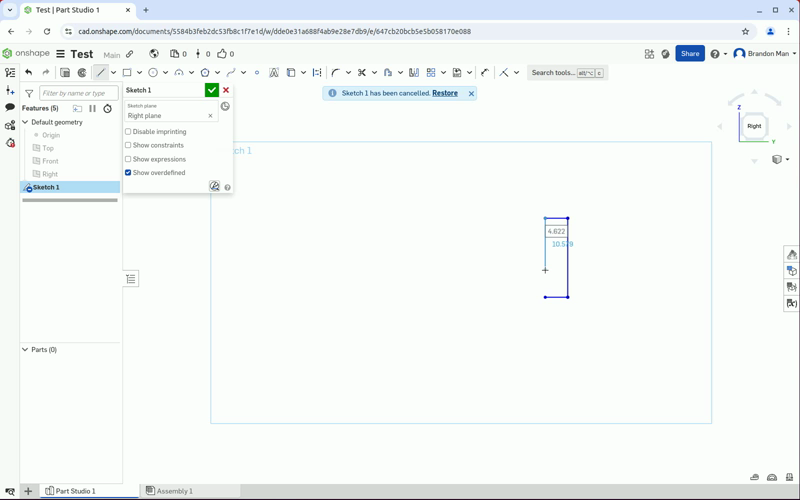
mouse_move(575, 269)
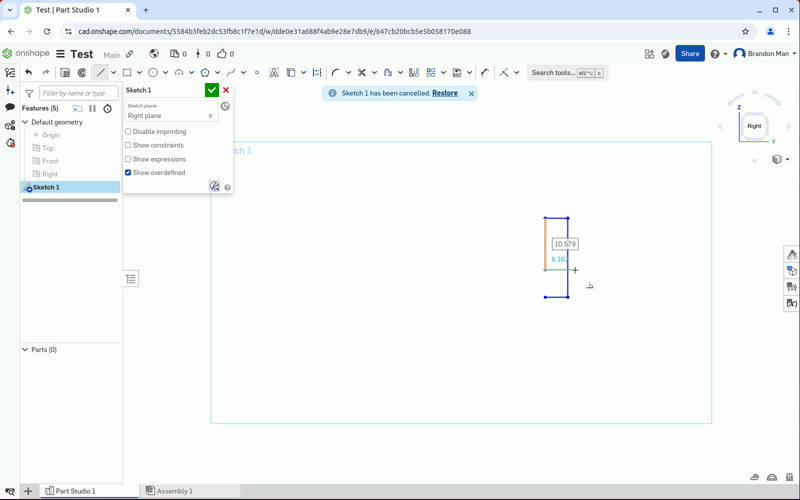
key_down(shift)
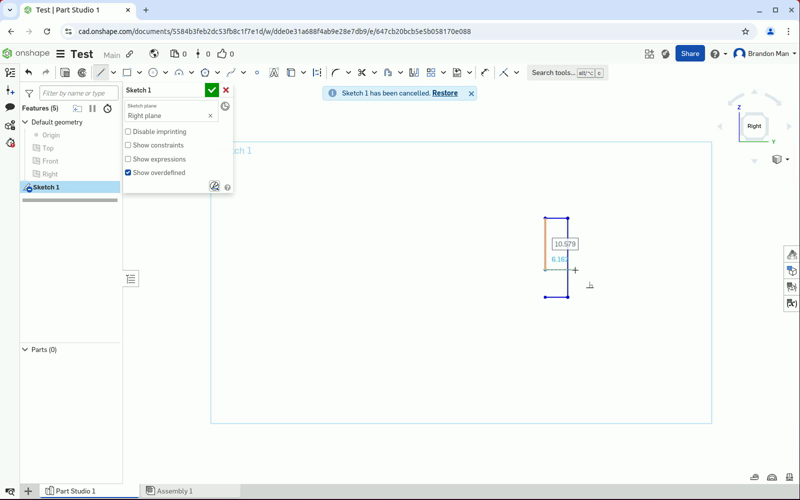
mouse_move(545, 297)
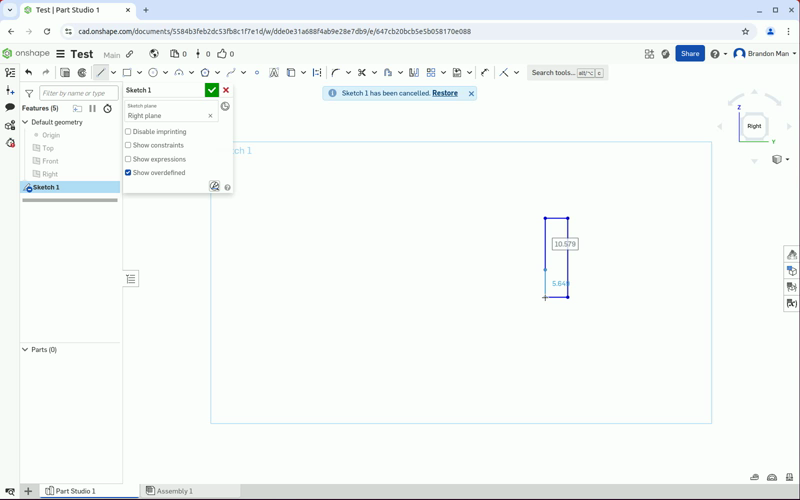
key_up(shift)
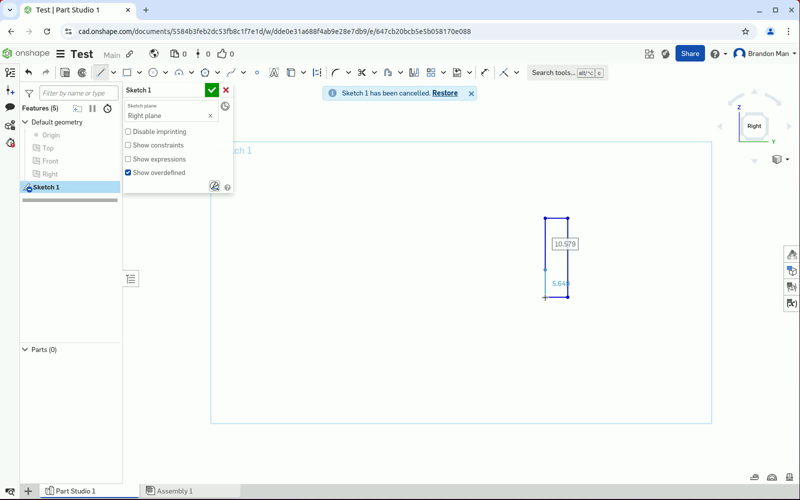
click(545, 297)
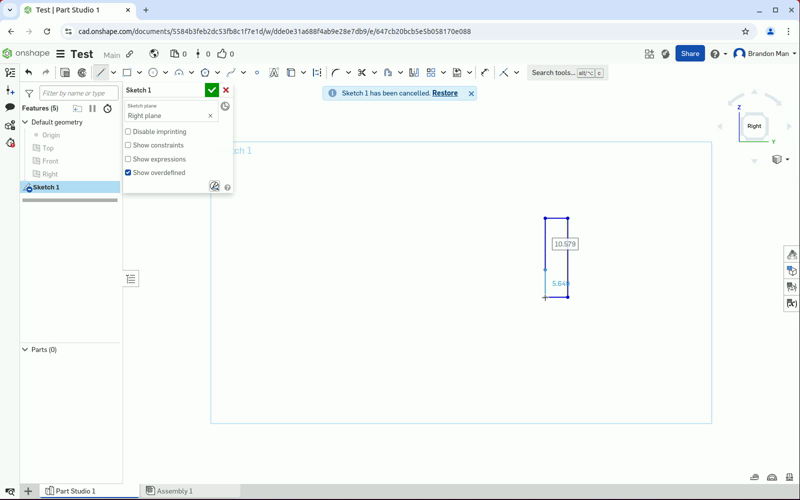
key(esc)
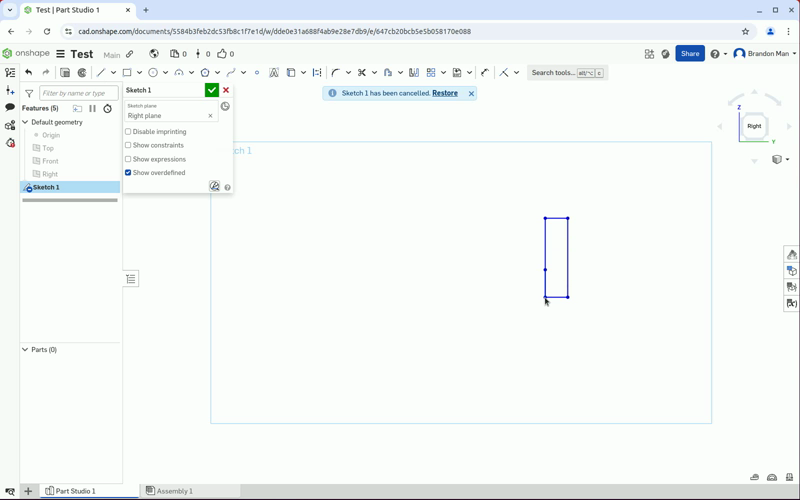
mouse_move(547, 267)
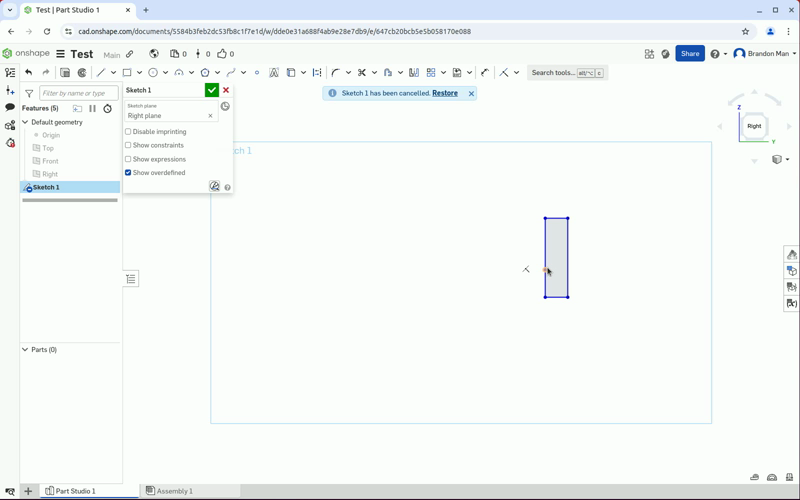
scroll(6)
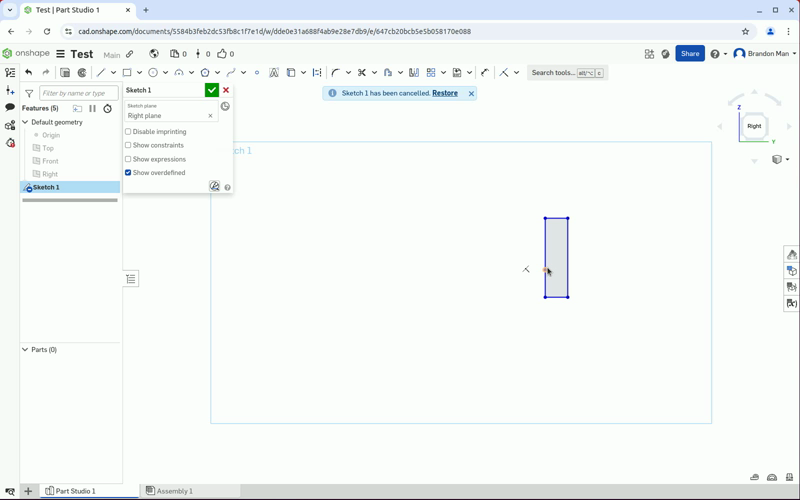
scroll(6)
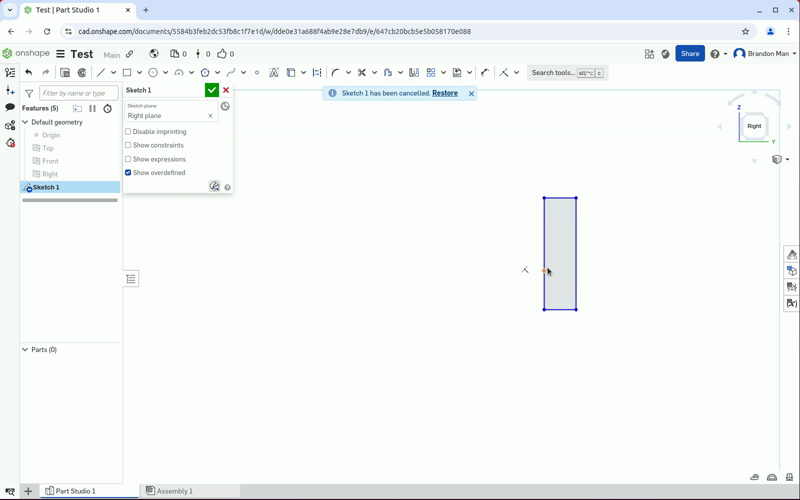
scroll(6)
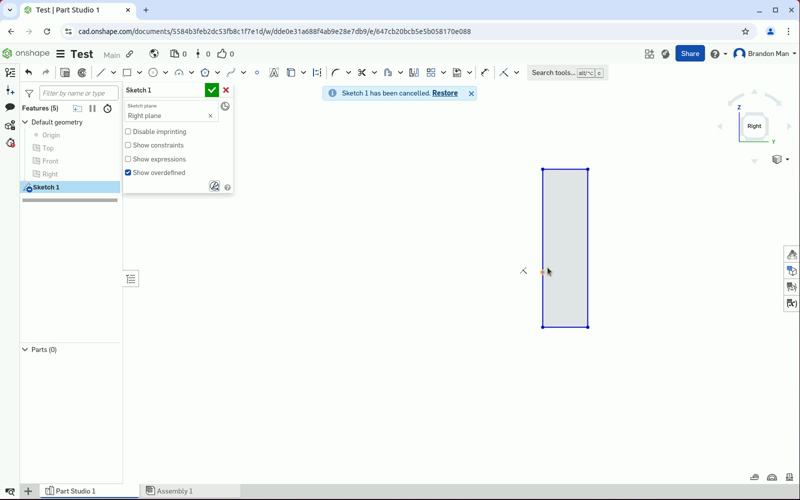
scroll(6)
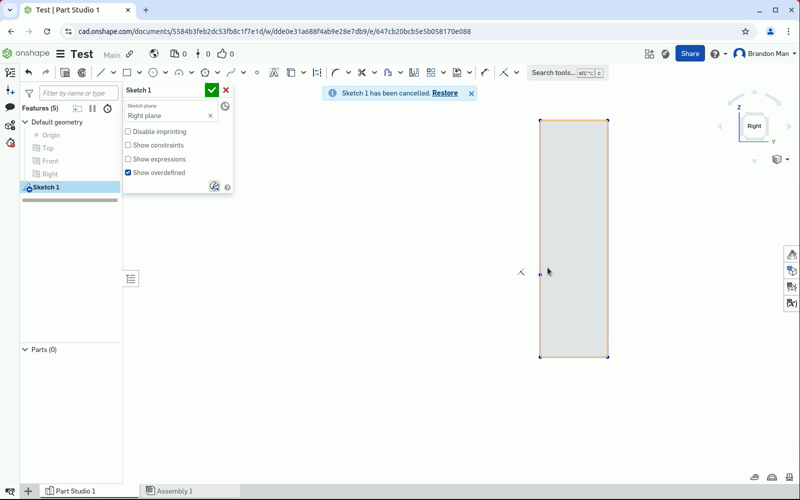
scroll(6)
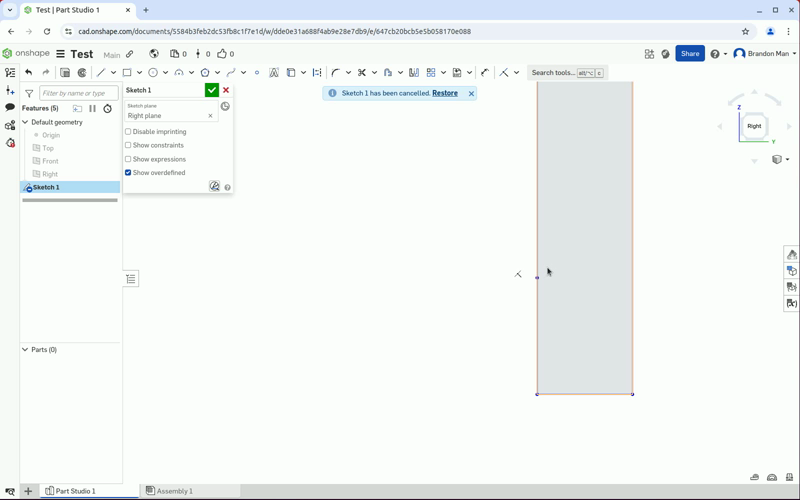
scroll(6)
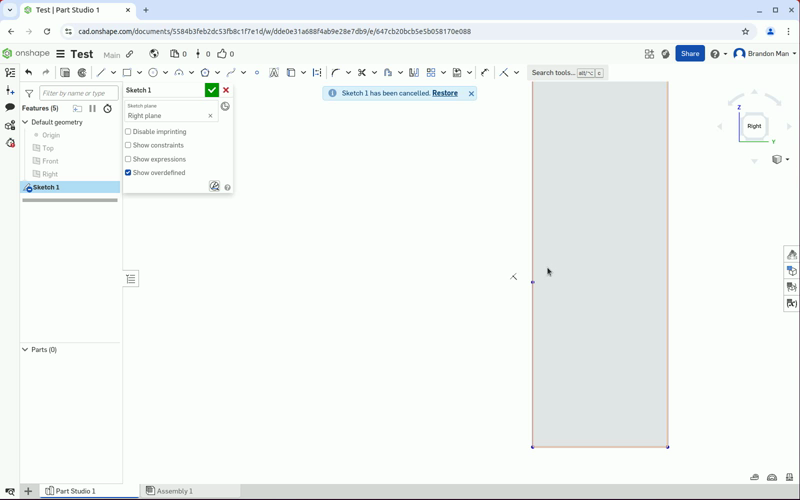
scroll(6)
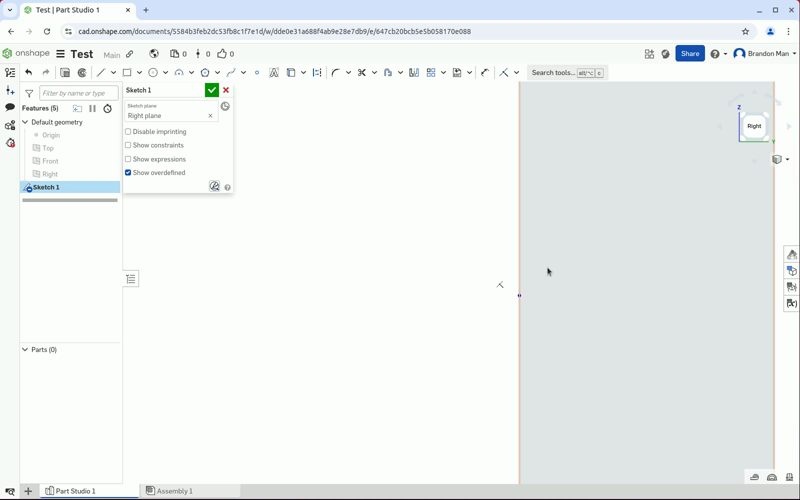
click(547, 267)
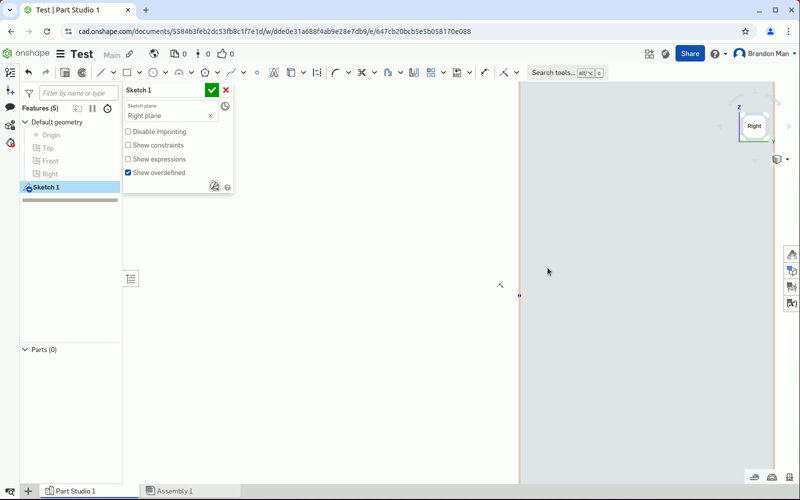
scroll(-6)
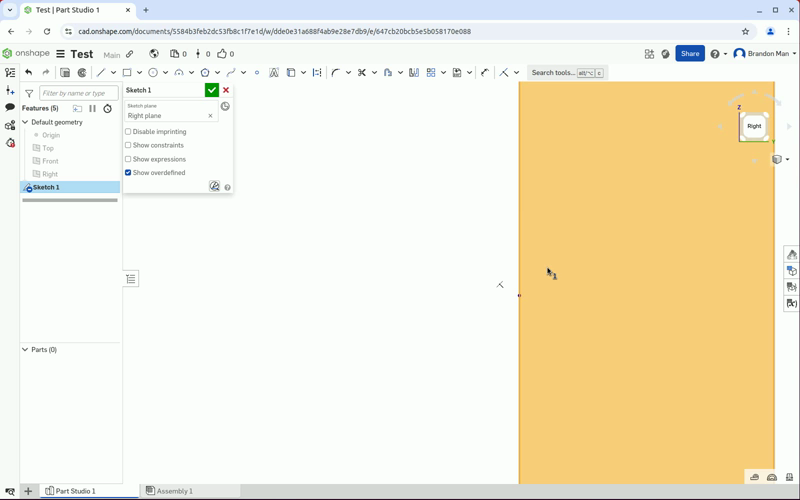
scroll(-6)
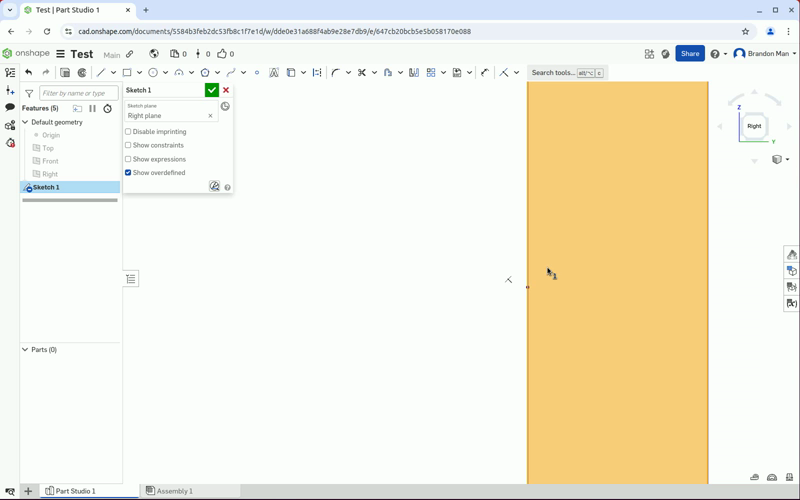
scroll(-6)
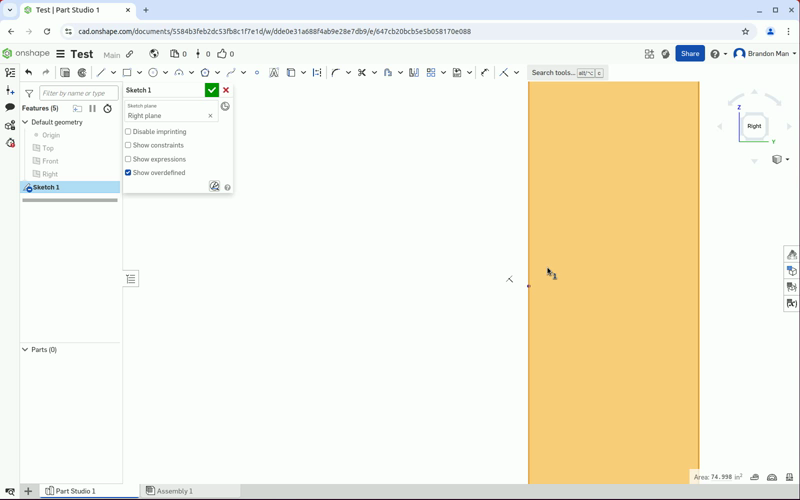
scroll(-6)
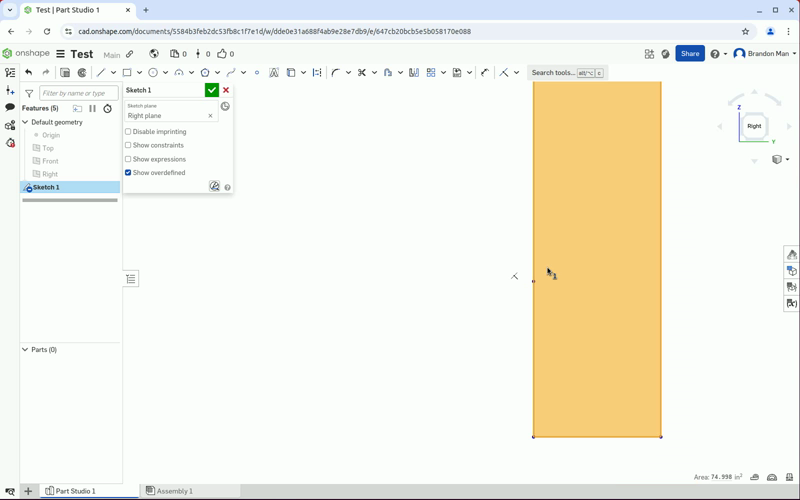
scroll(-6)
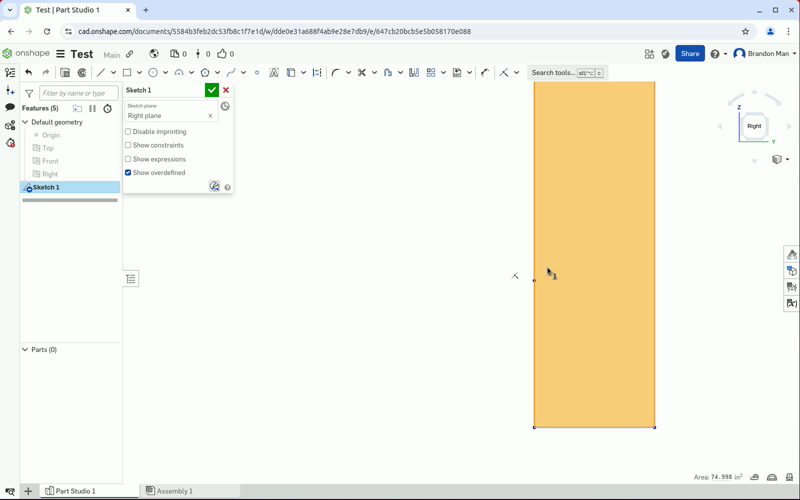
scroll(-6)
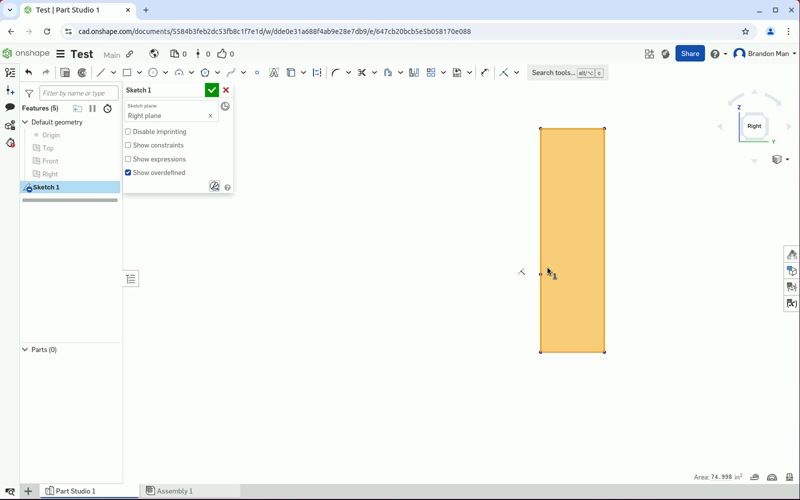
scroll(-6)
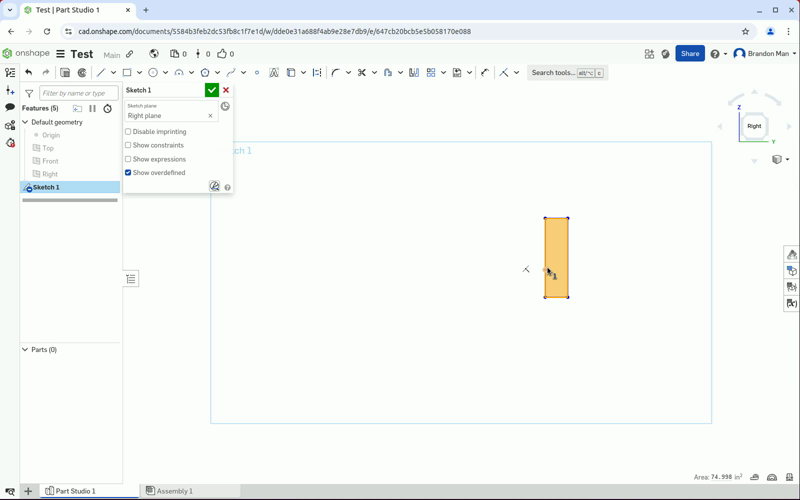
mouse_move(73, 352)
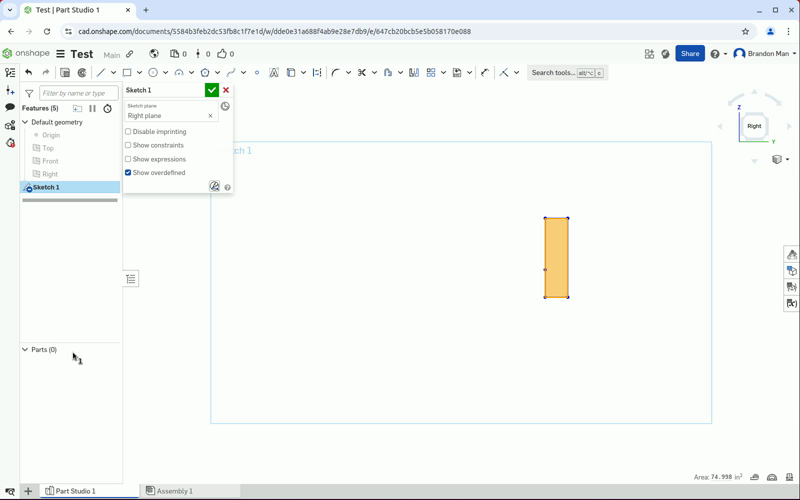
key(shift+y)
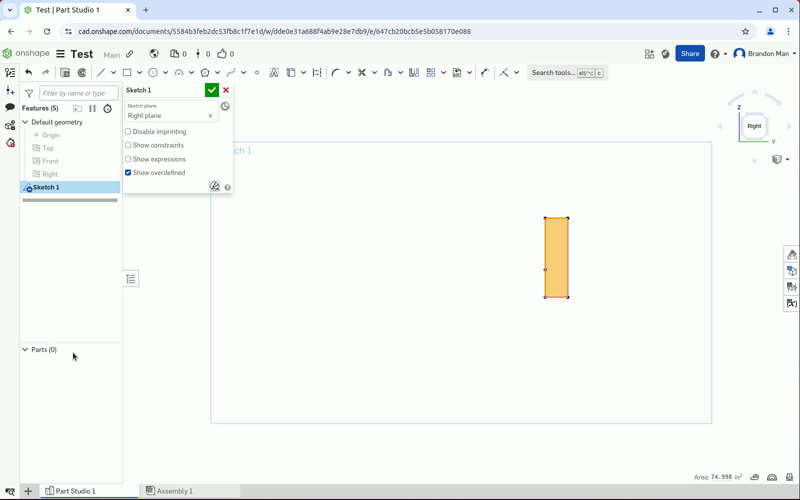
key(shift+e)
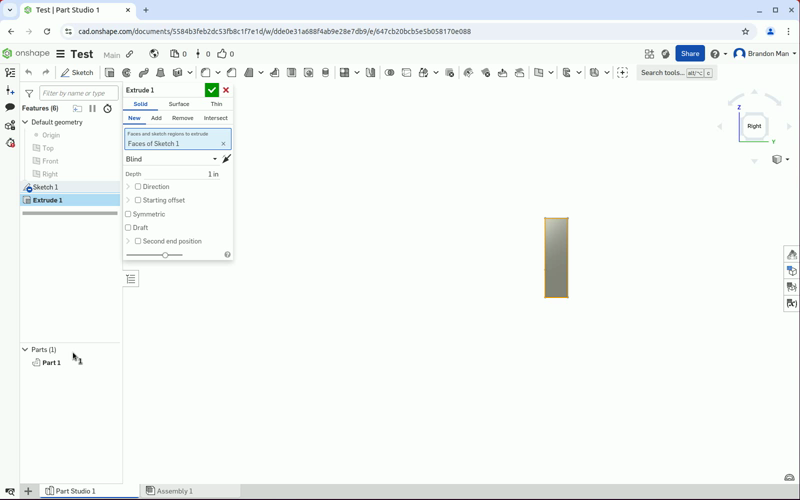
mouse_move(143, 106)
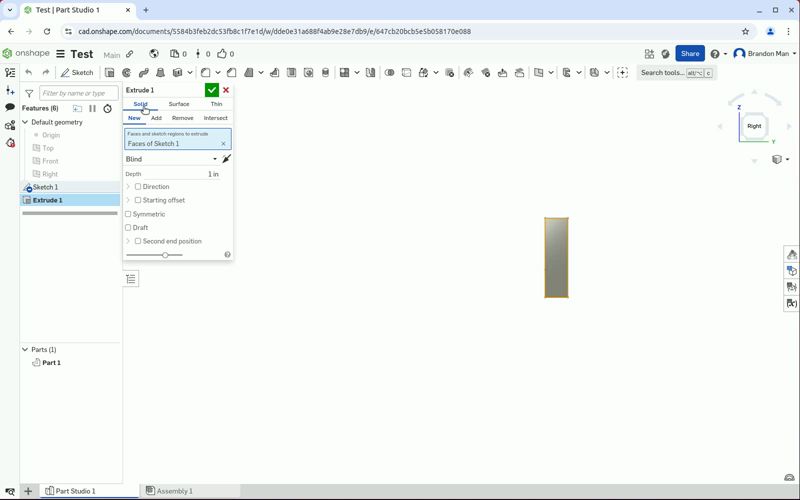
click(143, 106)
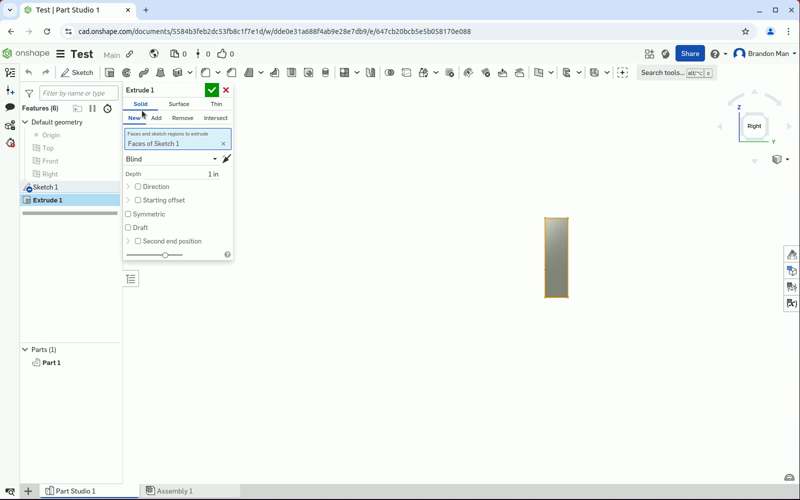
mouse_move(137, 120)
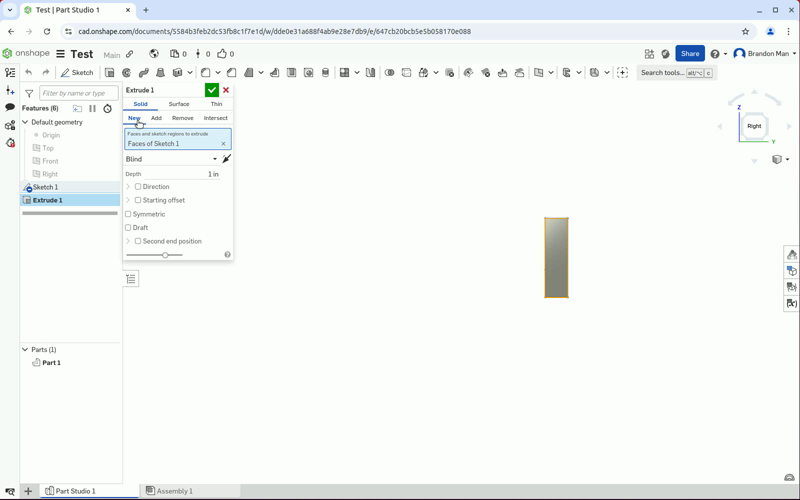
click(137, 120)
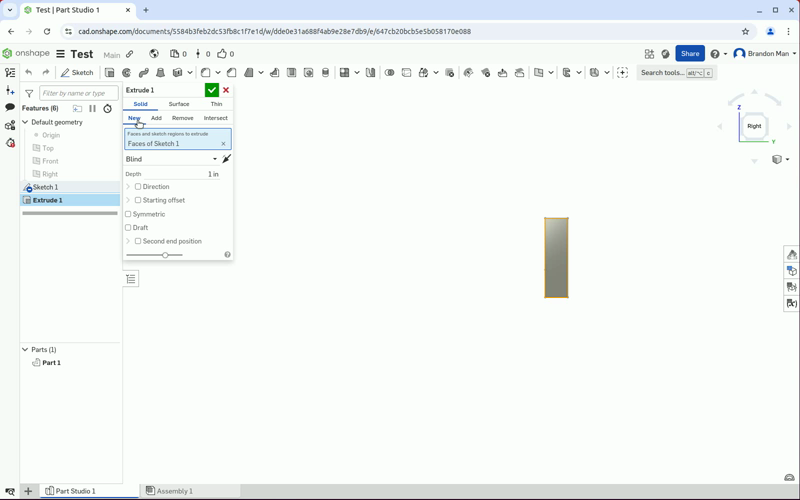
key(tab, 4)
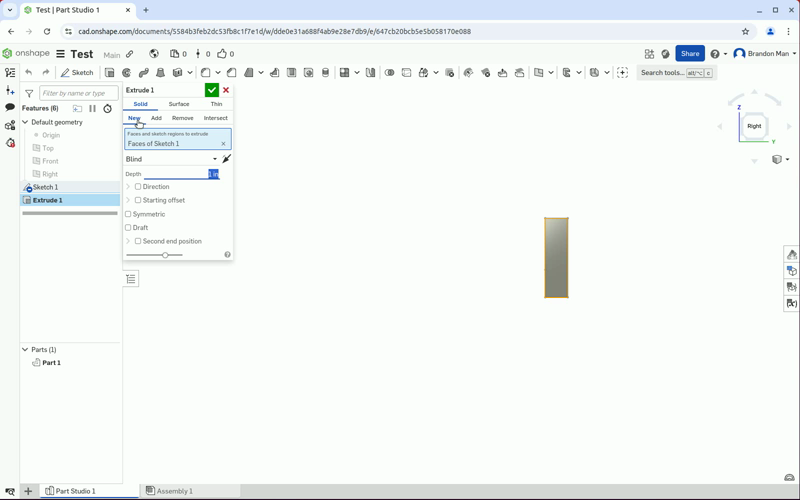
text(23.108)
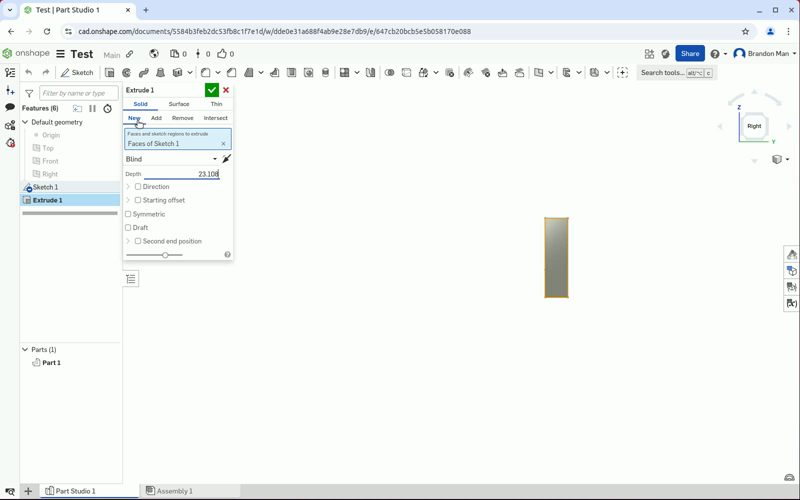
key(enter)
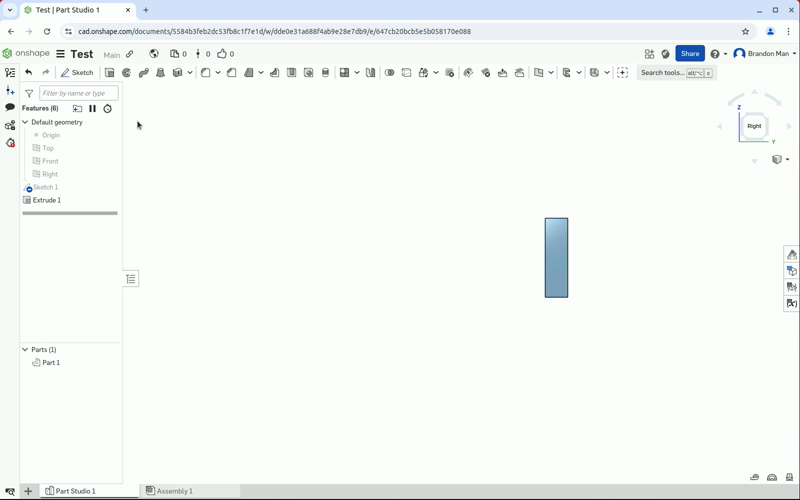
key(shift+h)
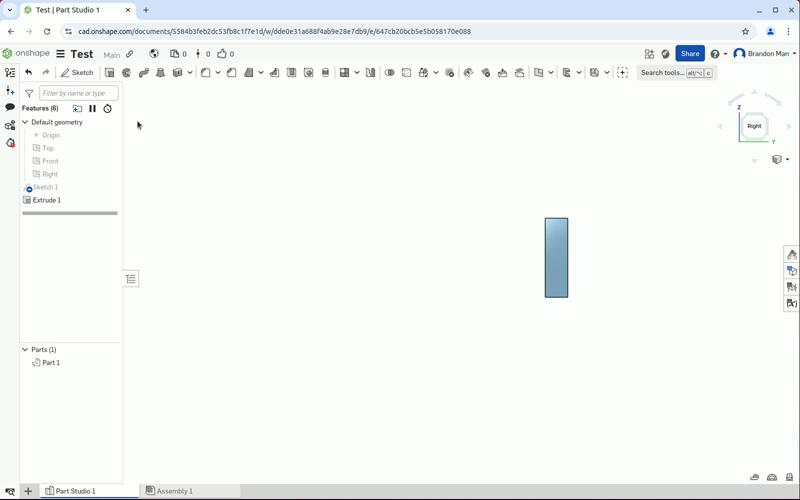
key(shift+h)
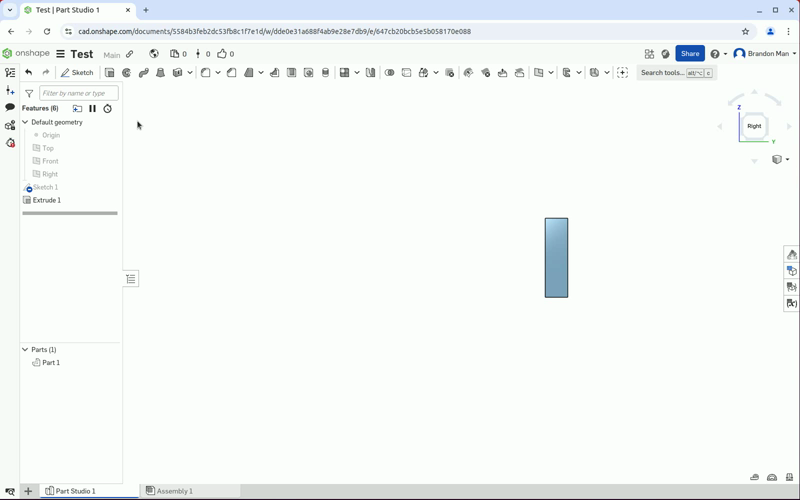
mouse_move(73, 189)
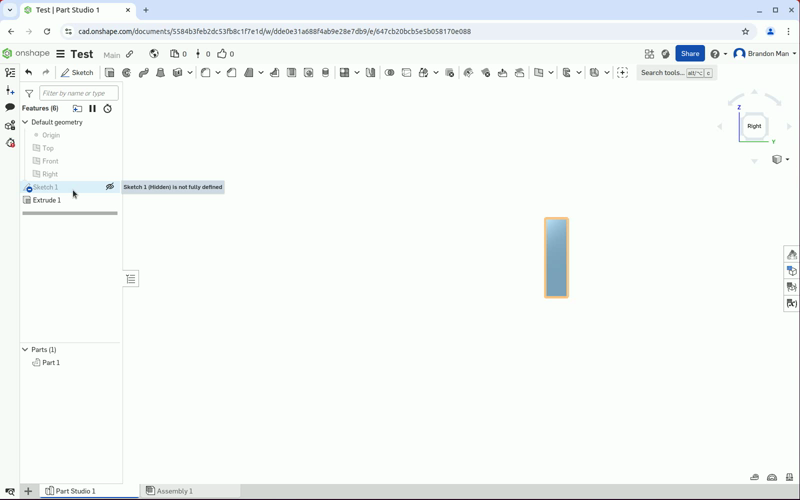
click(73, 189)
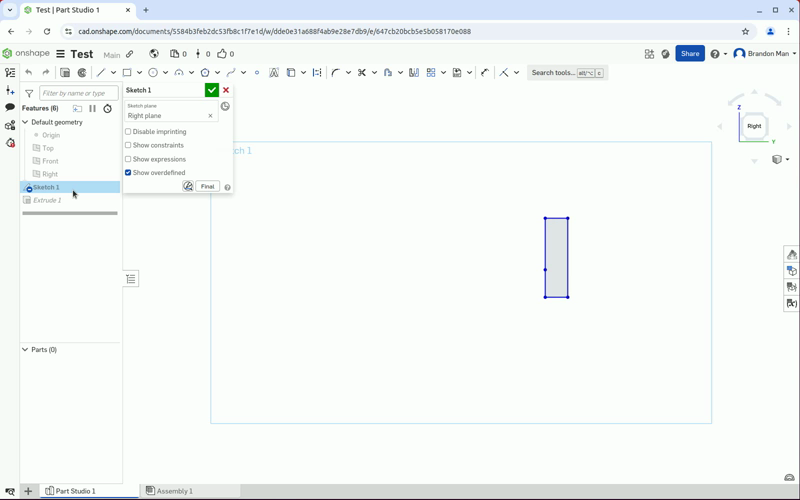
mouse_move(229, 92)
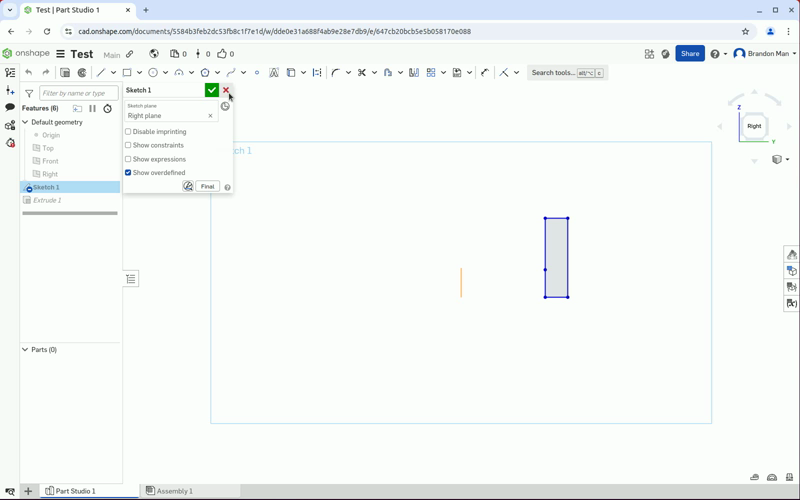
click(229, 92)
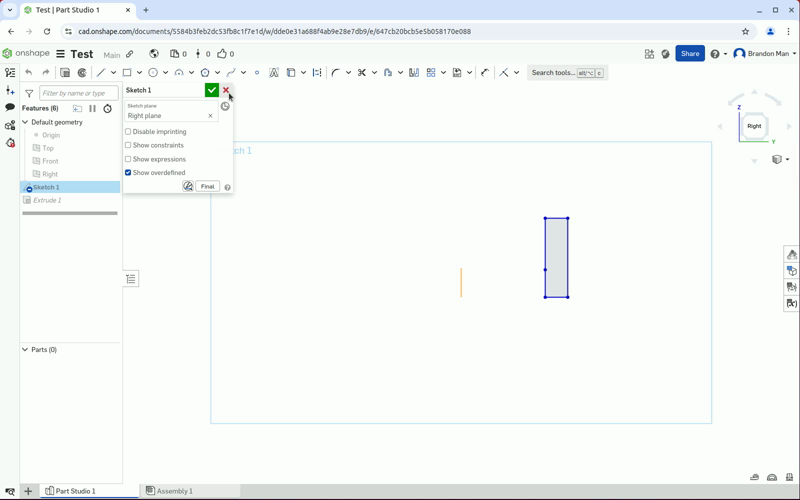
key(shift+s)
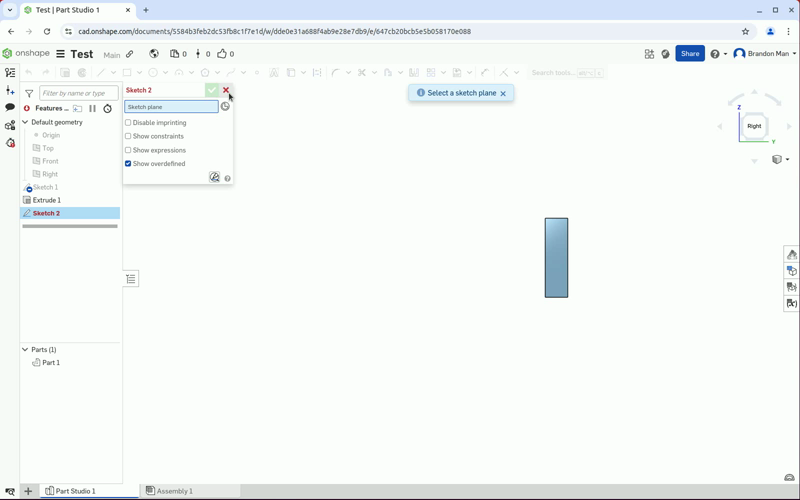
mouse_move(73, 176)
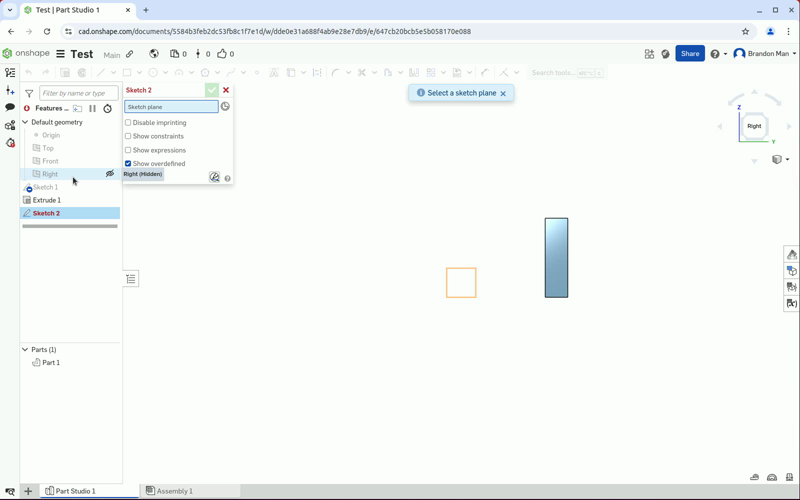
click(73, 176)
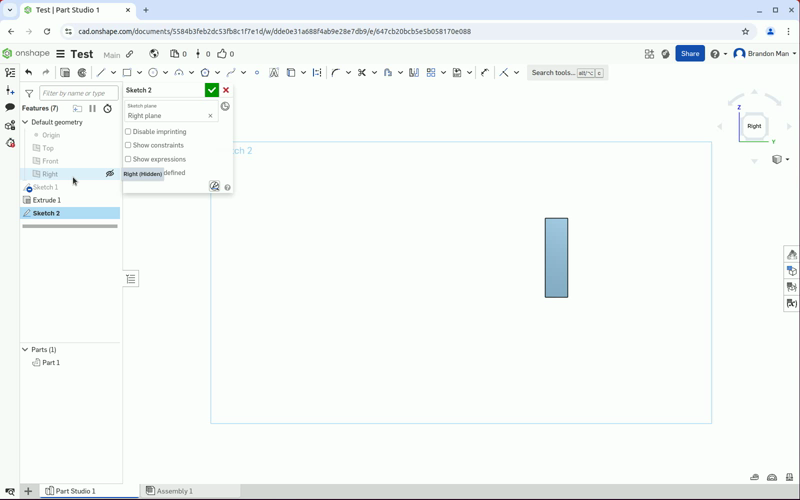
mouse_move(73, 352)
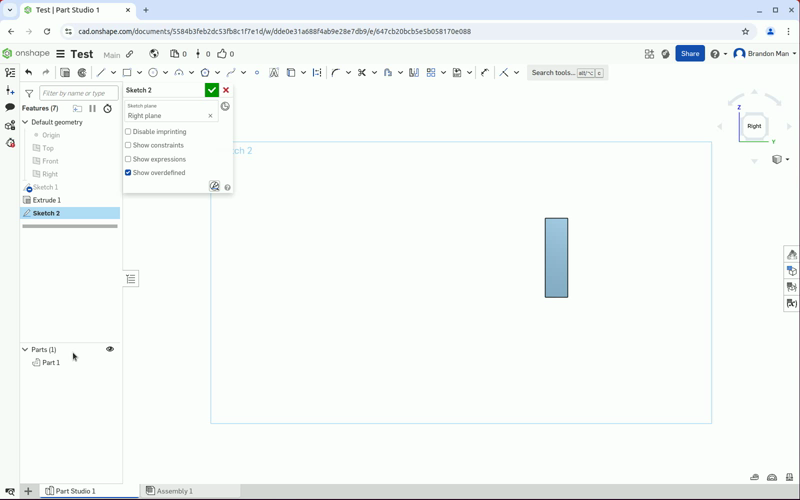
key(y)
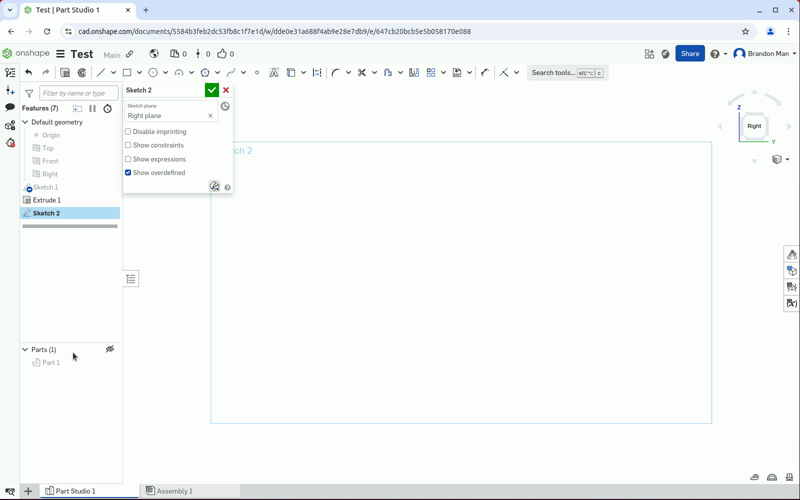
key(l)
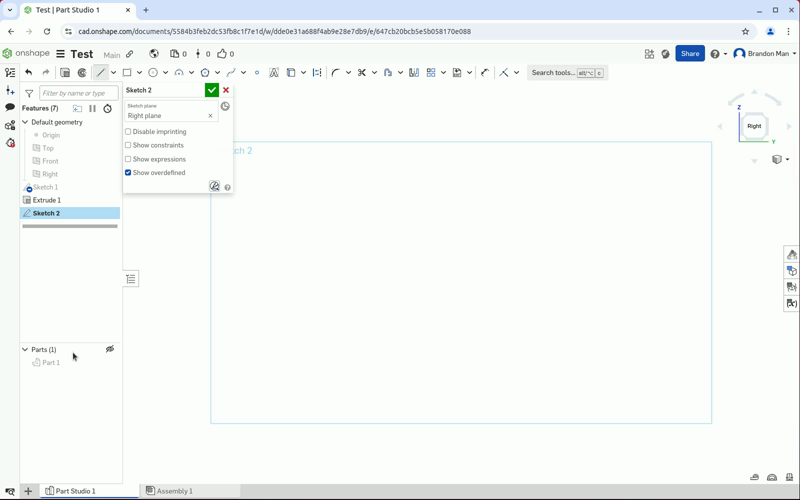
key_down(shift)
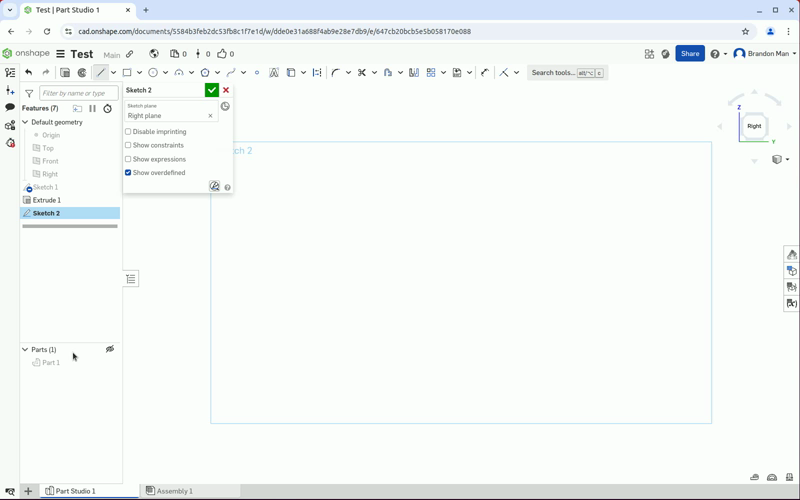
mouse_move(376, 297)
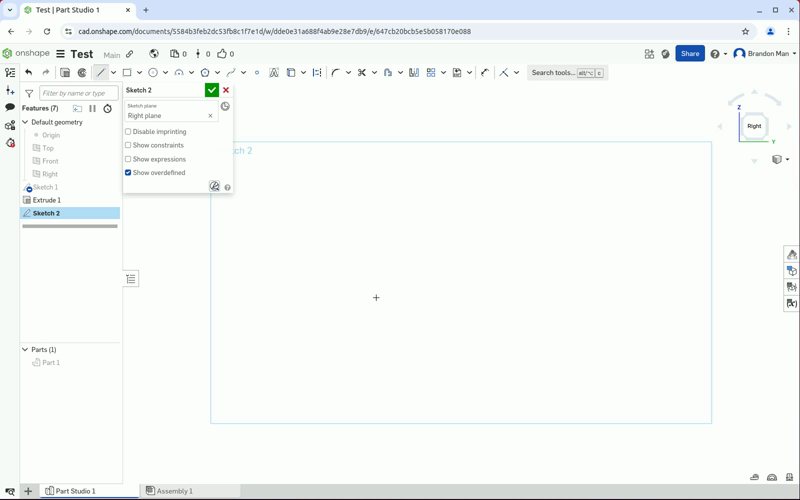
click(376, 297)
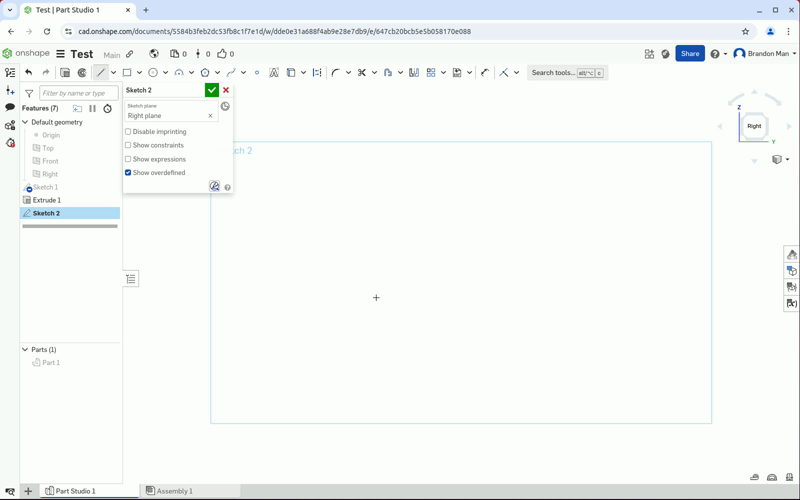
key_up(shift)
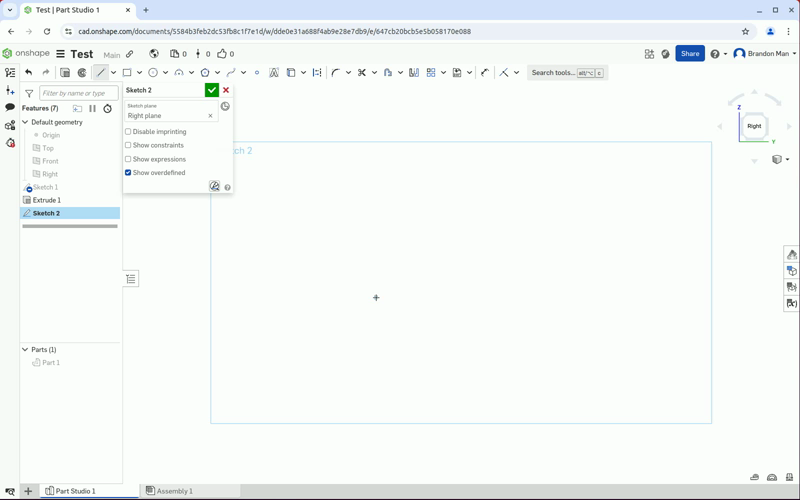
key_down(shift)
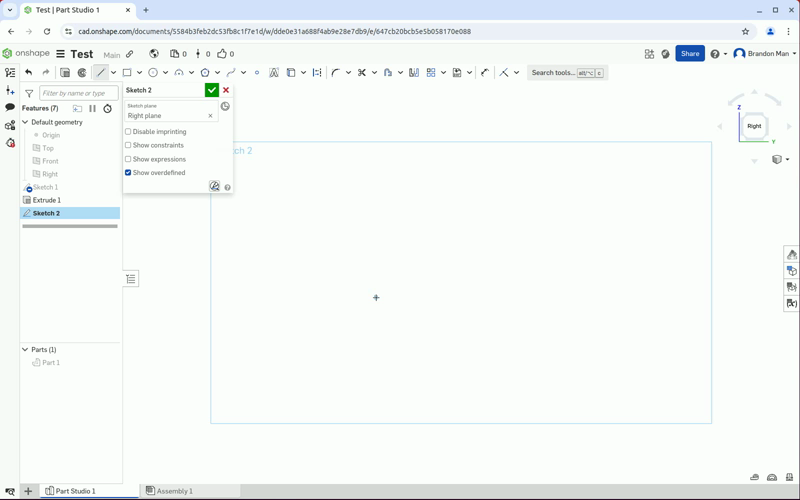
mouse_move(406, 297)
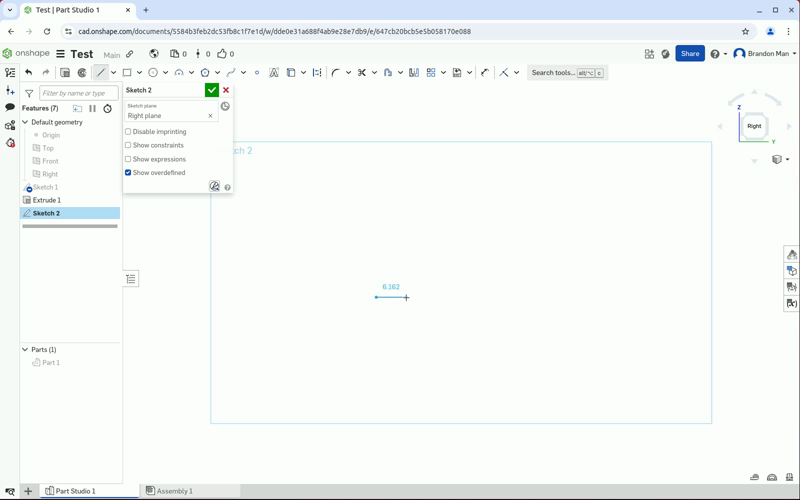
mouse_move(388, 324)
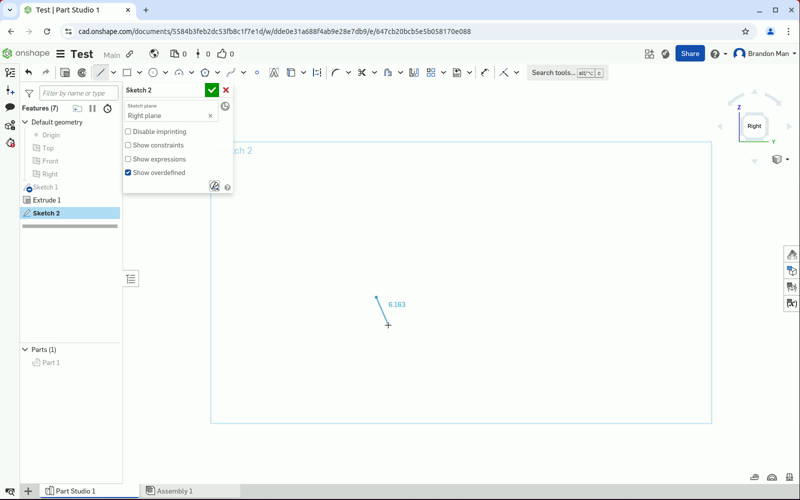
click(388, 324)
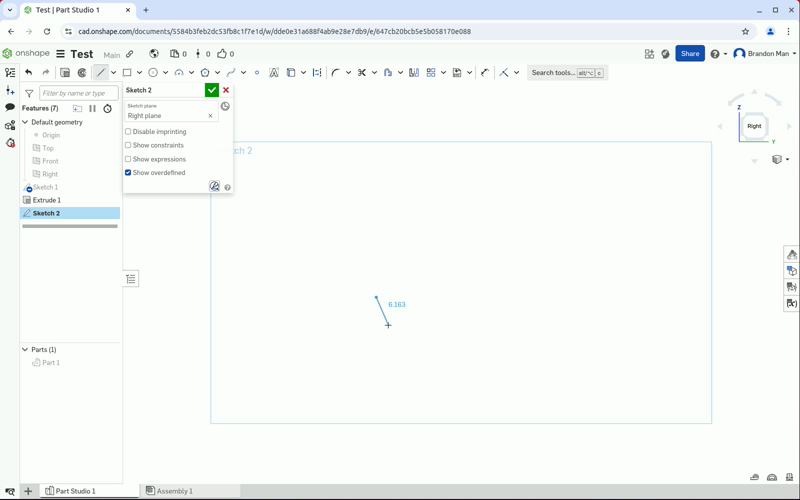
key_up(shift)
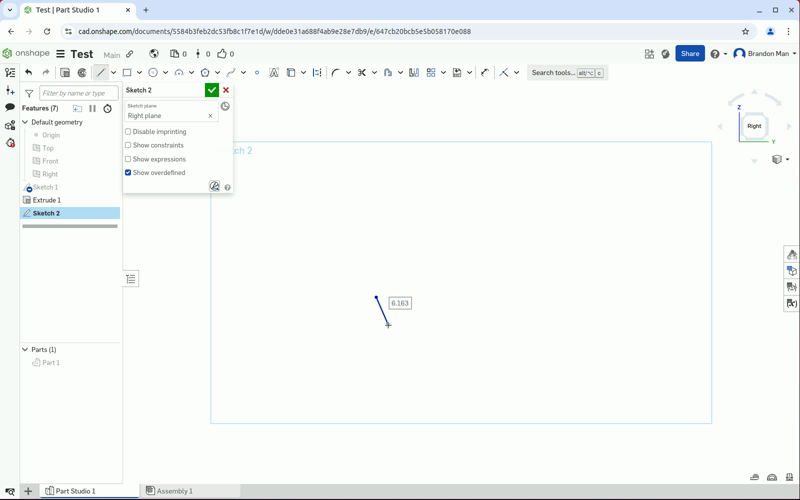
key_down(shift)
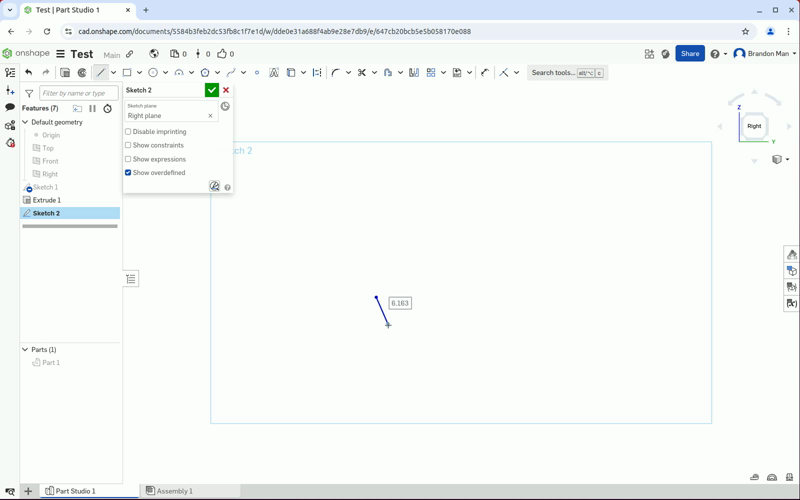
mouse_move(418, 324)
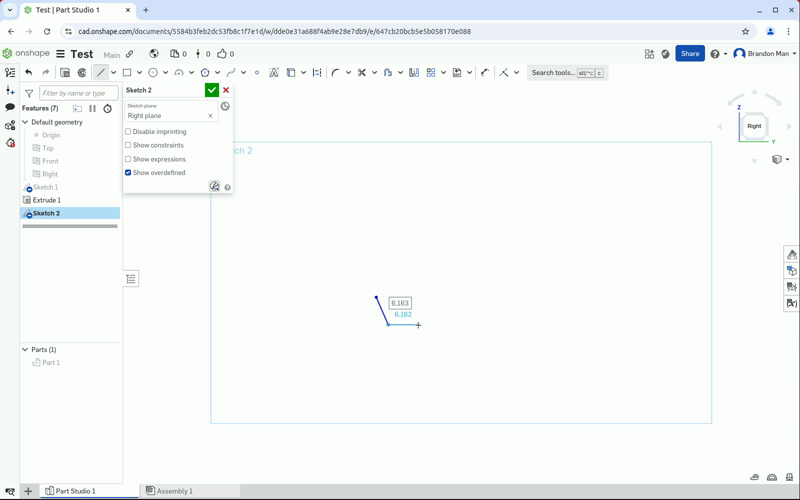
mouse_move(411, 324)
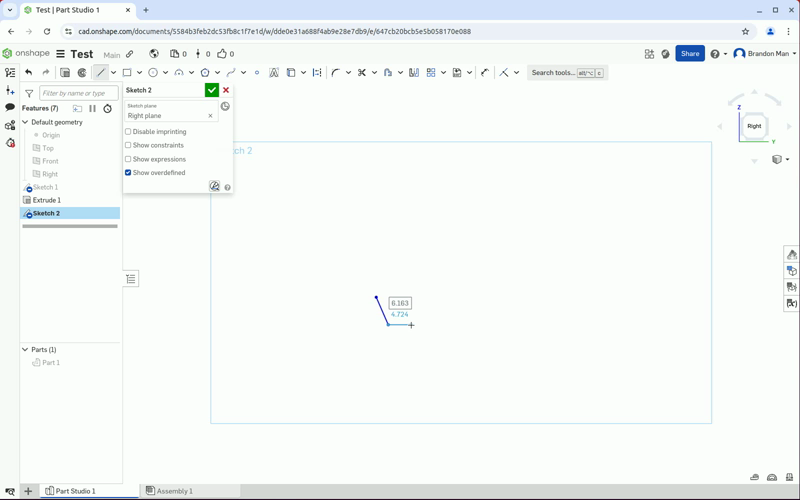
click(411, 324)
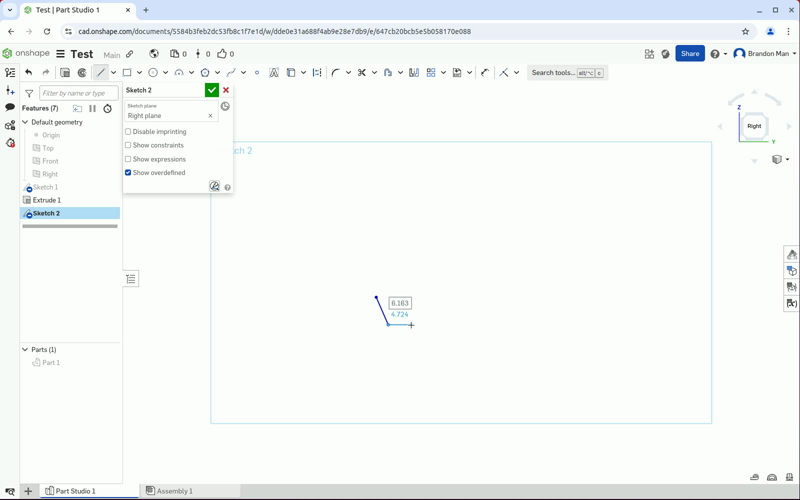
key_up(shift)
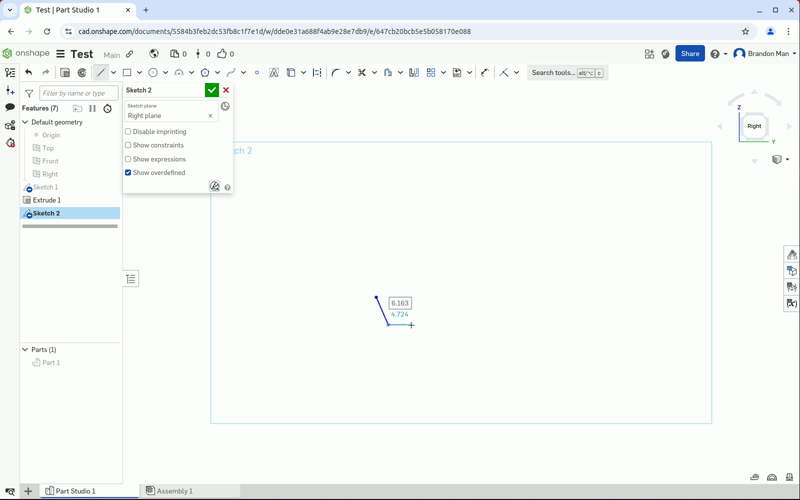
key_down(shift)
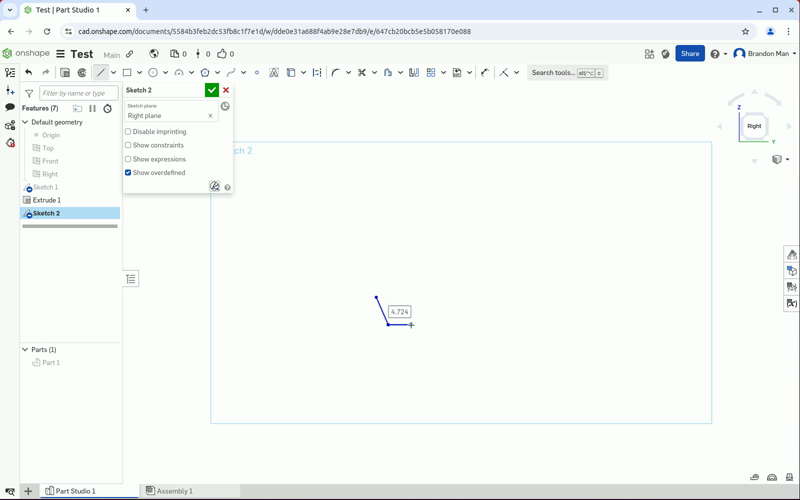
mouse_move(441, 324)
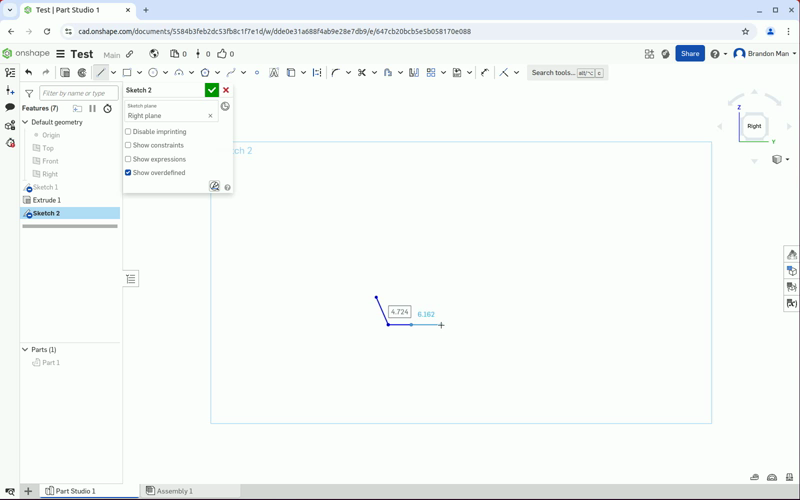
mouse_move(411, 297)
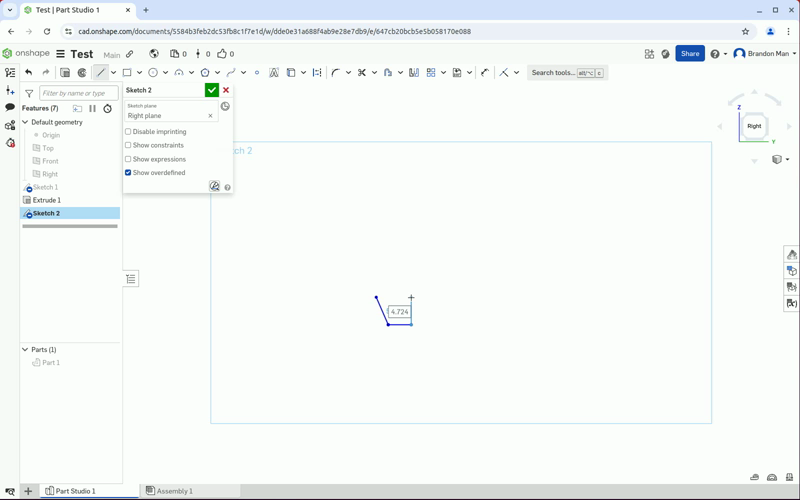
click(411, 297)
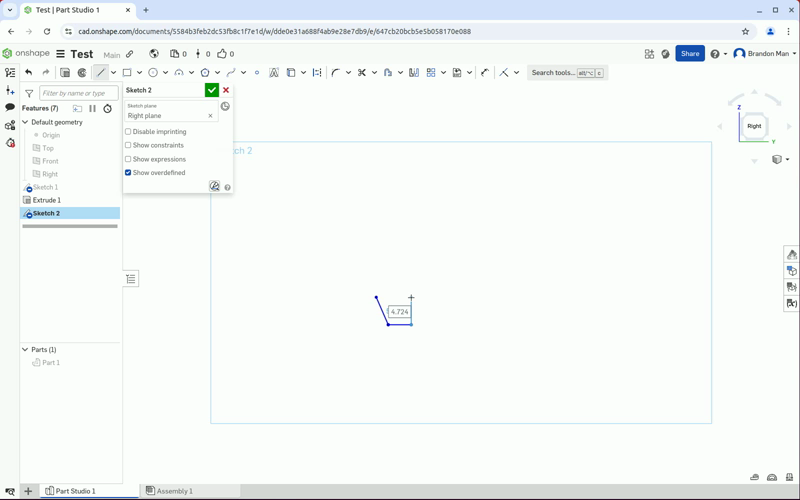
key_up(shift)
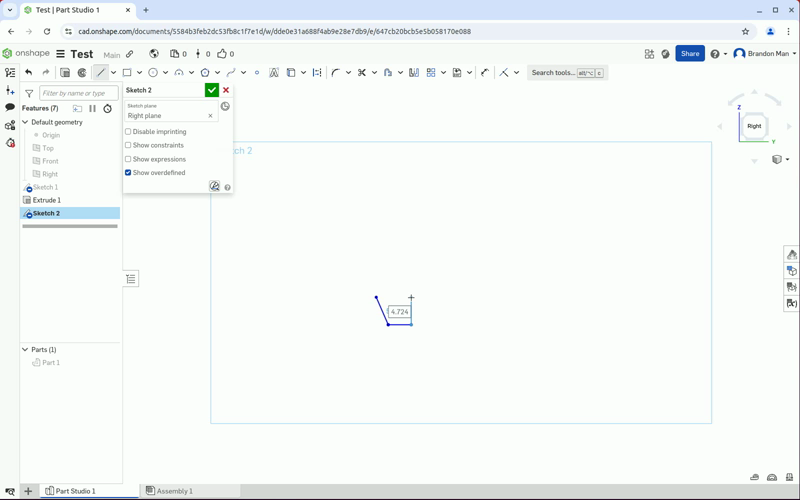
mouse_move(441, 297)
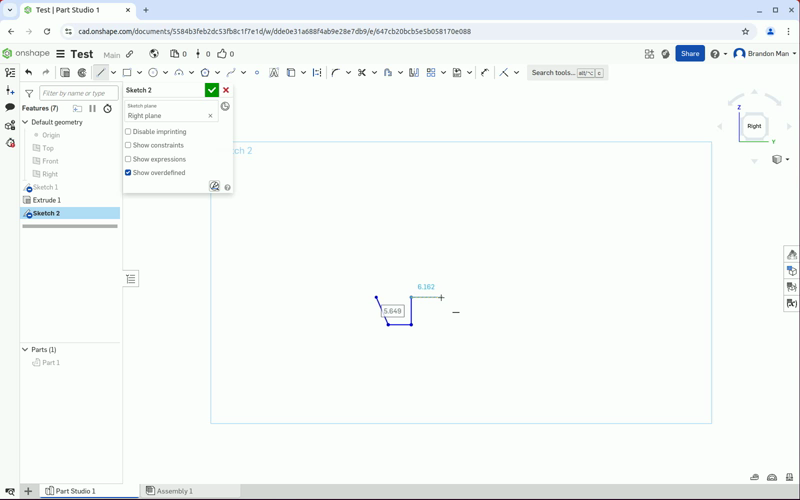
key_down(shift)
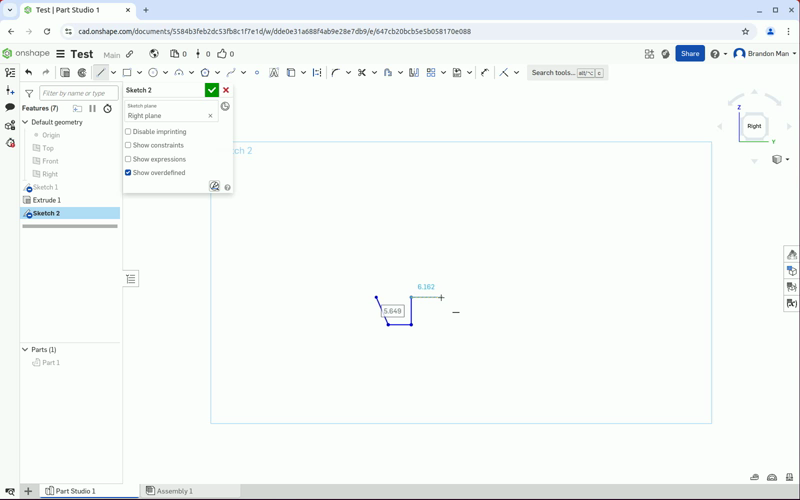
mouse_move(376, 297)
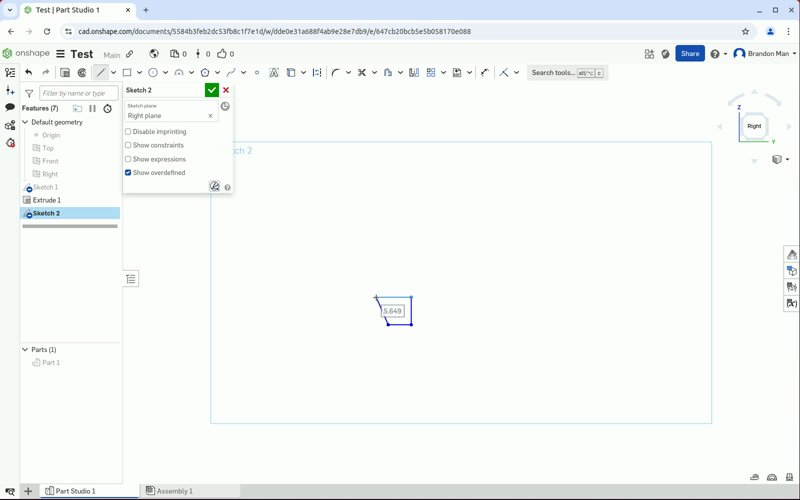
key_up(shift)
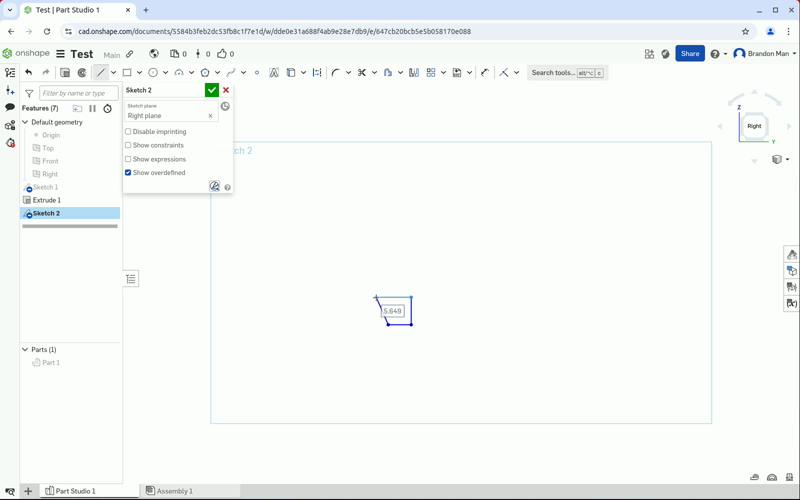
click(376, 297)
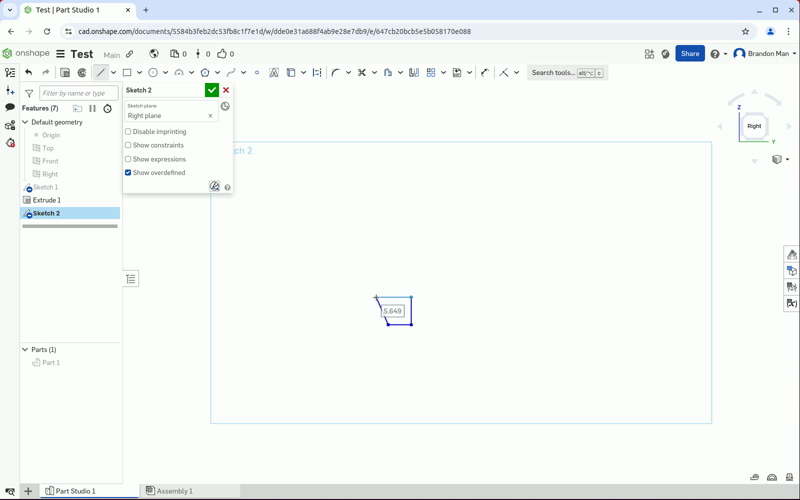
key(esc)
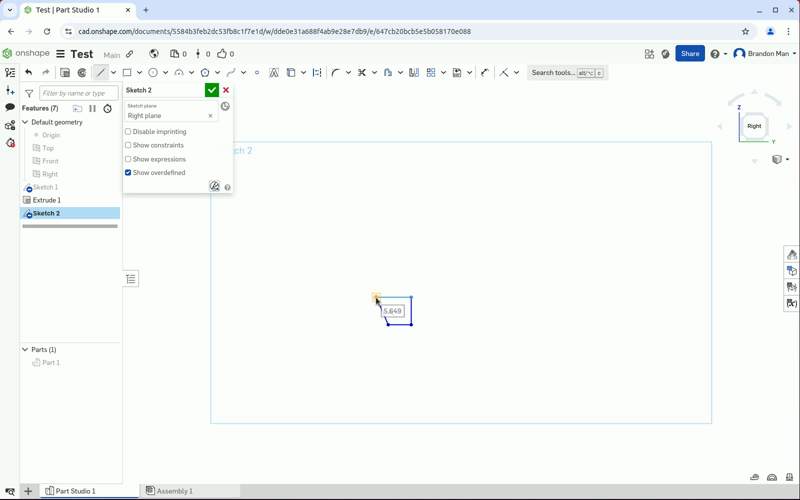
mouse_move(406, 305)
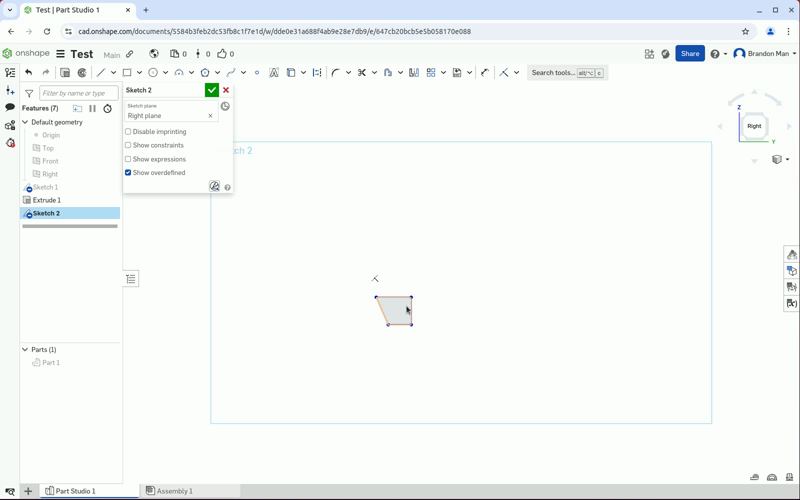
scroll(6)
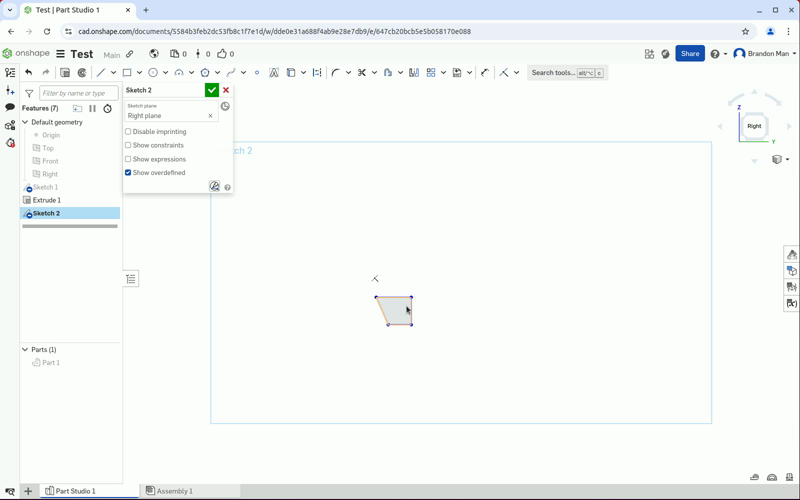
scroll(6)
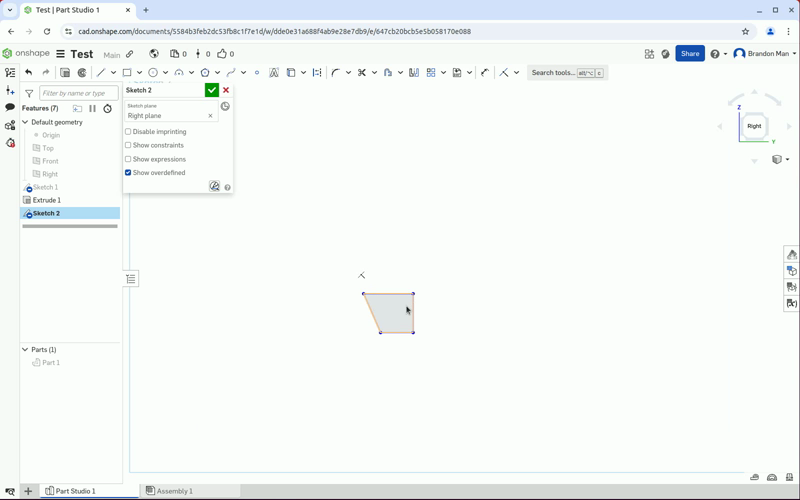
scroll(6)
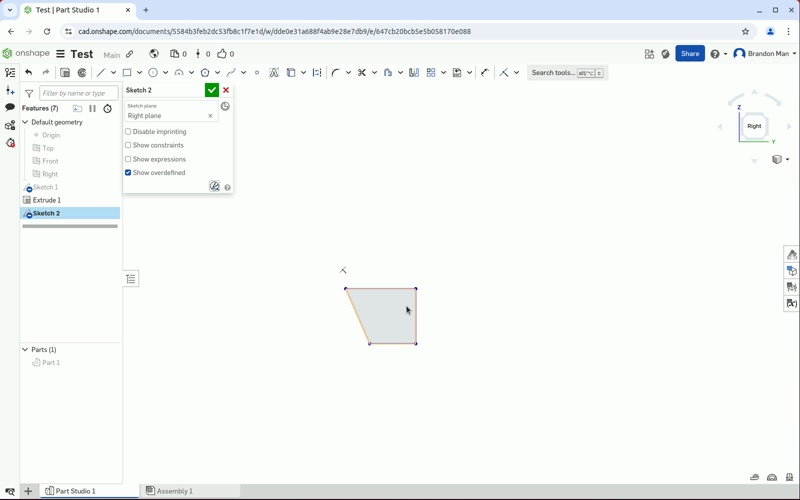
scroll(6)
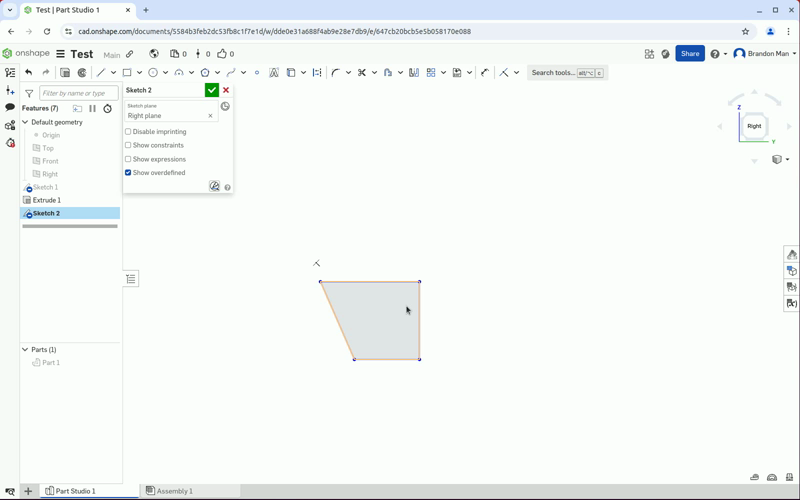
scroll(6)
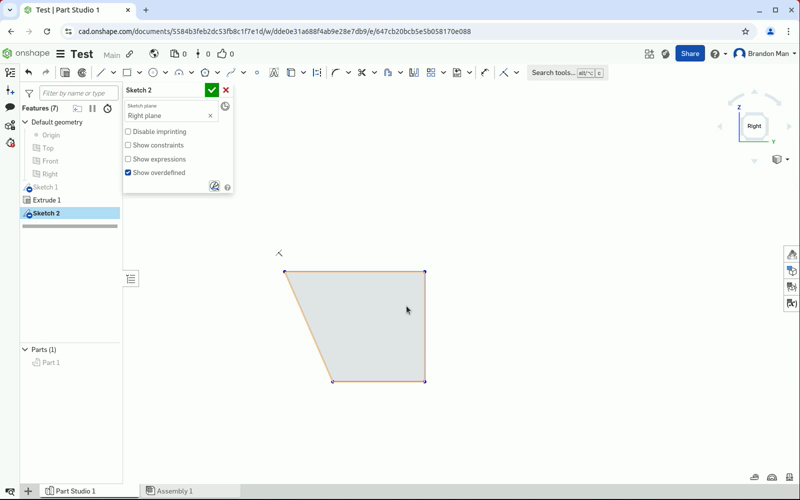
scroll(6)
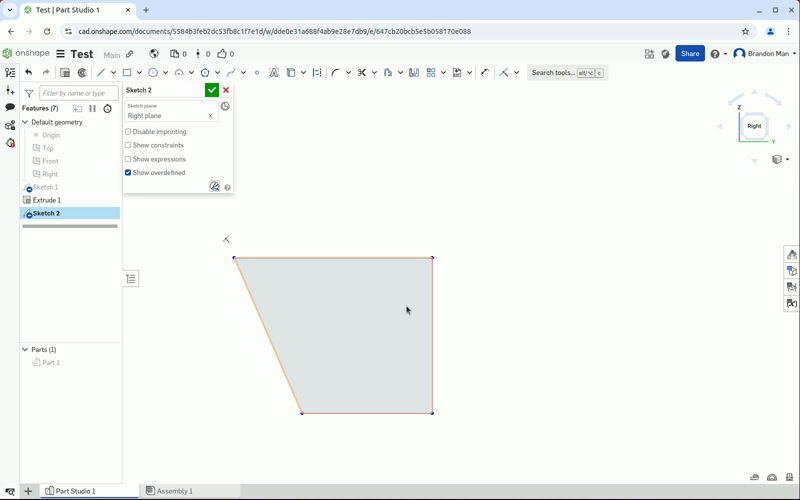
scroll(6)
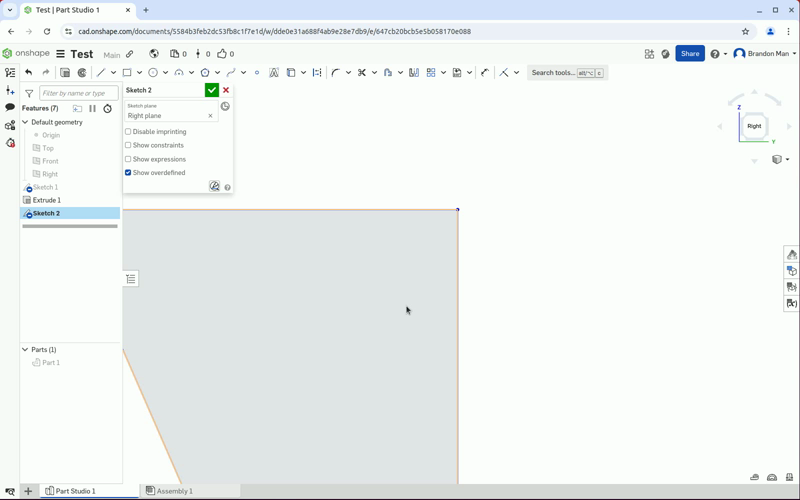
click(406, 305)
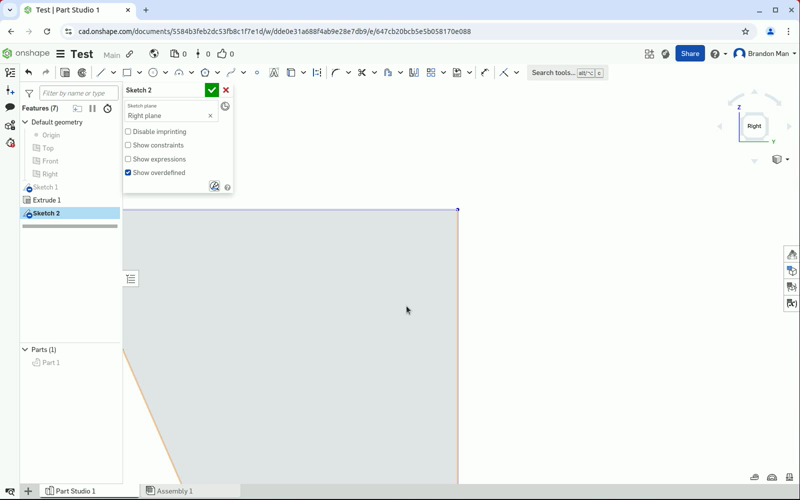
scroll(-6)
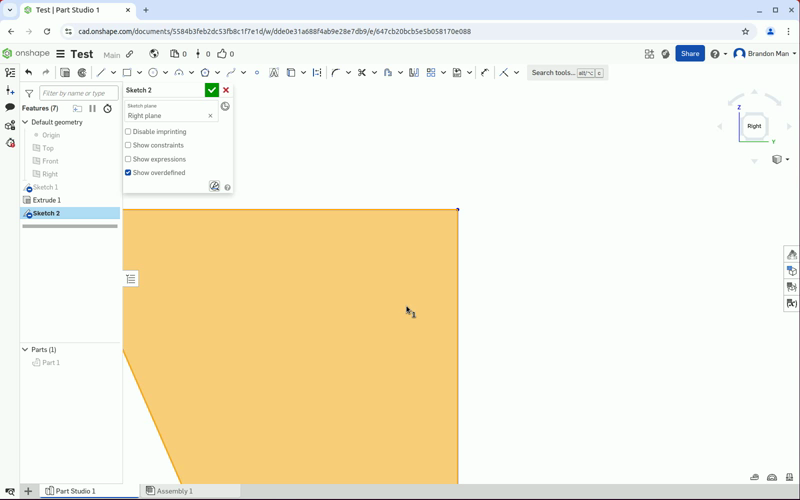
scroll(-6)
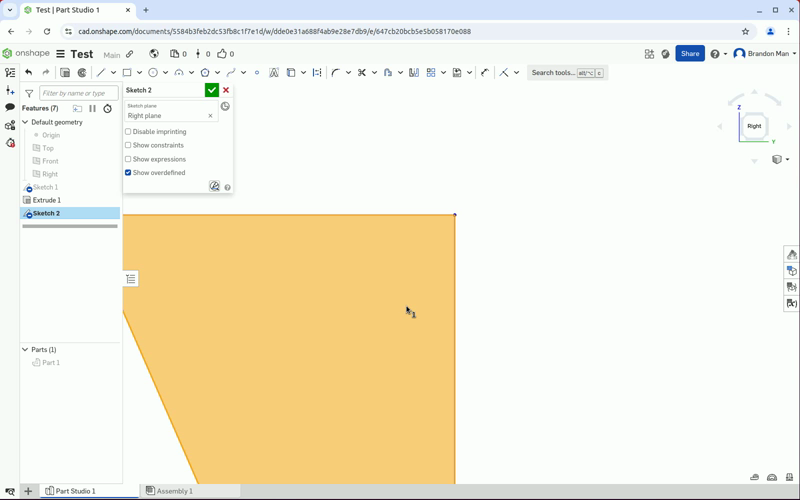
scroll(-6)
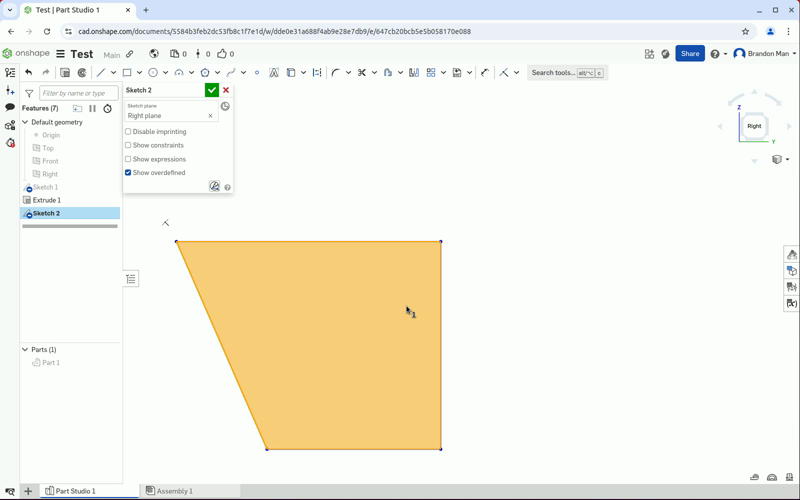
scroll(-6)
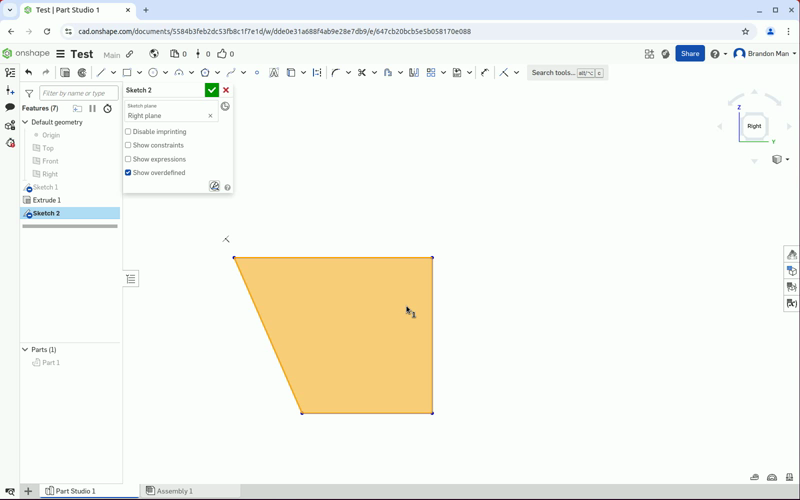
scroll(-6)
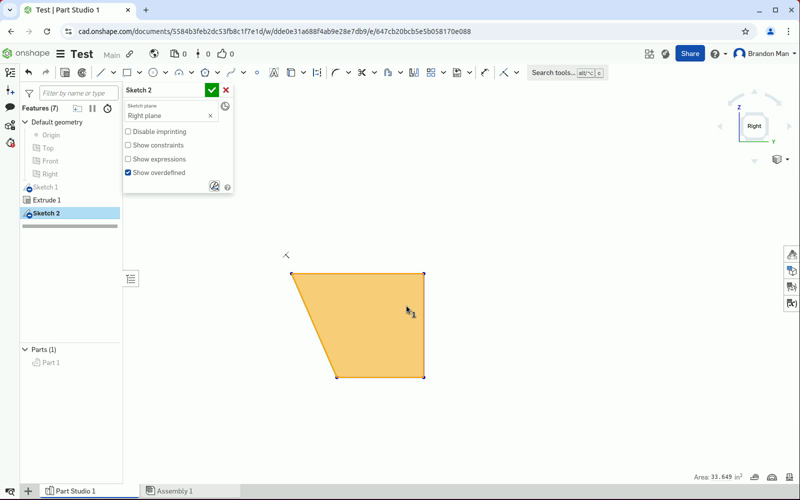
scroll(-6)
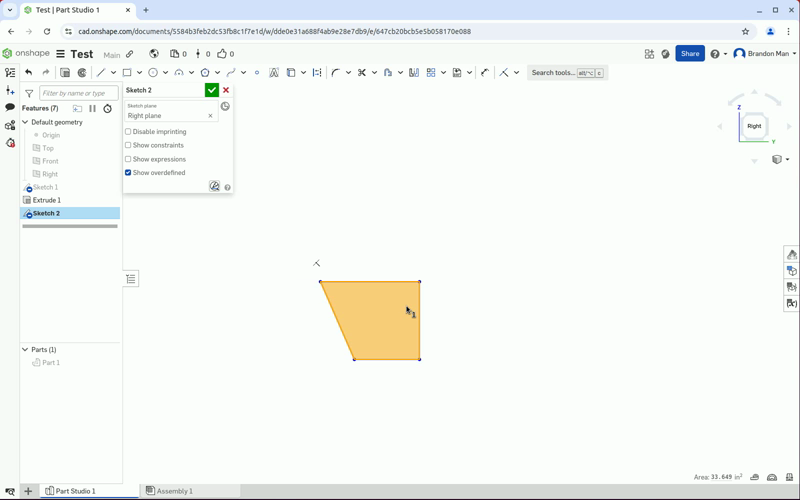
scroll(-6)
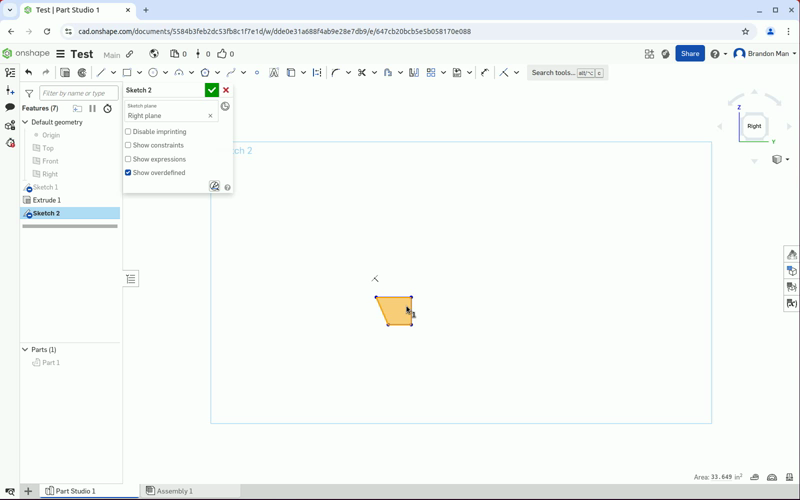
mouse_move(73, 352)
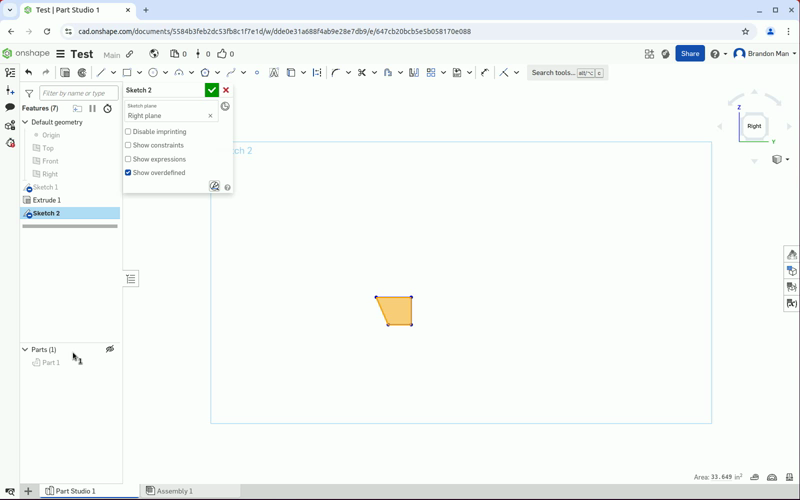
key(shift+y)
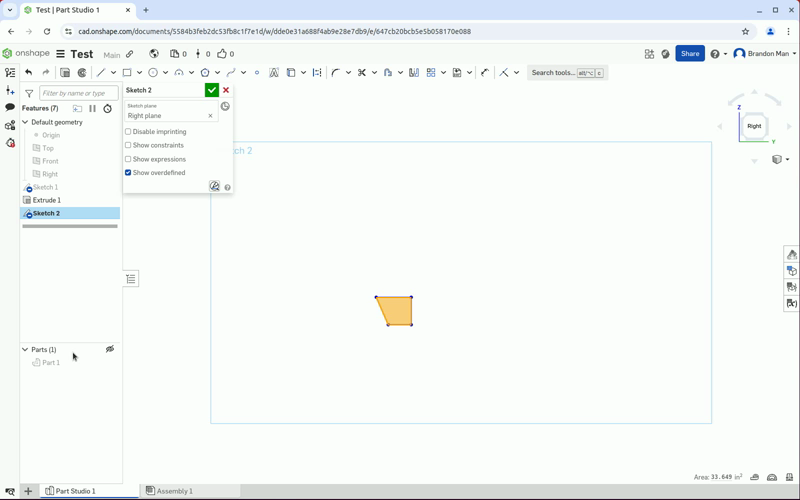
key(shift+e)
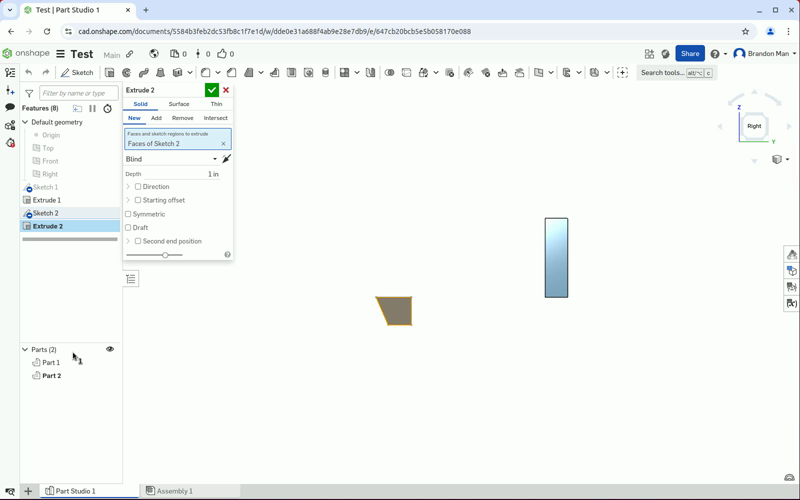
mouse_move(143, 106)
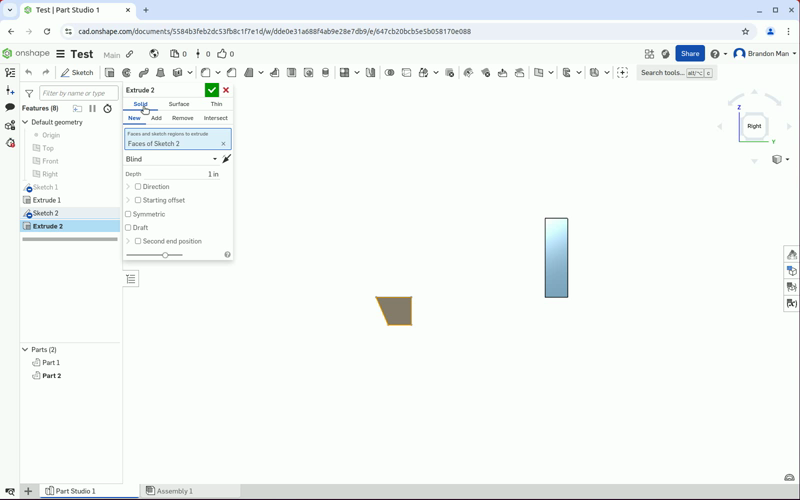
click(143, 106)
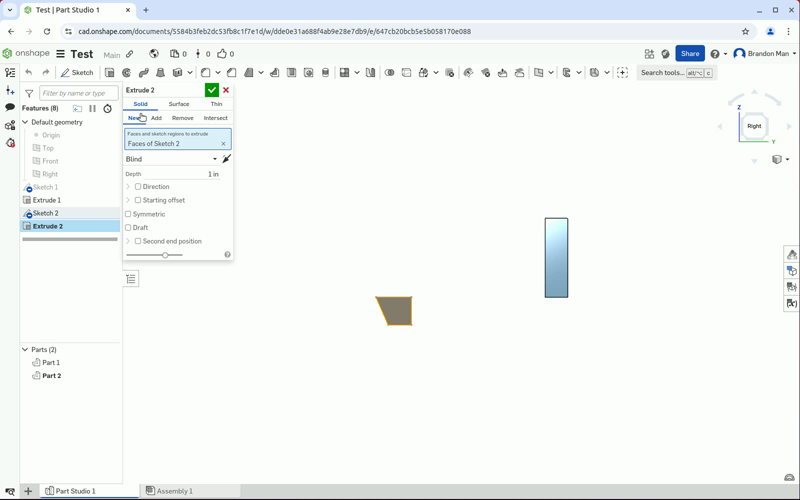
mouse_move(137, 120)
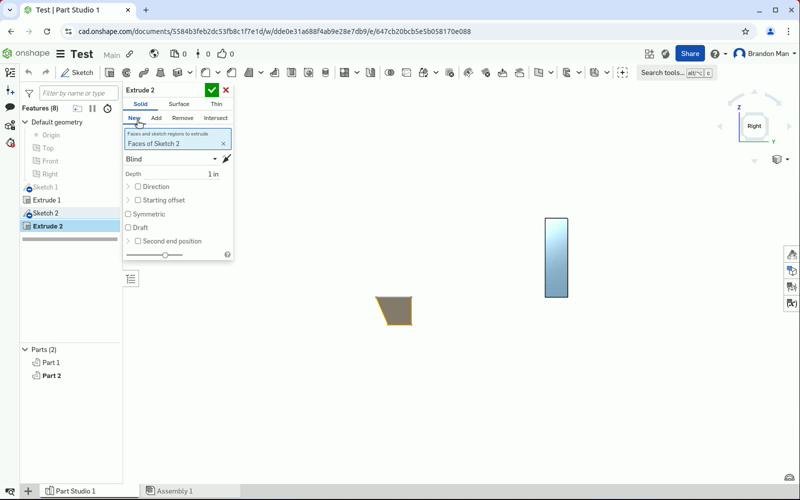
click(137, 120)
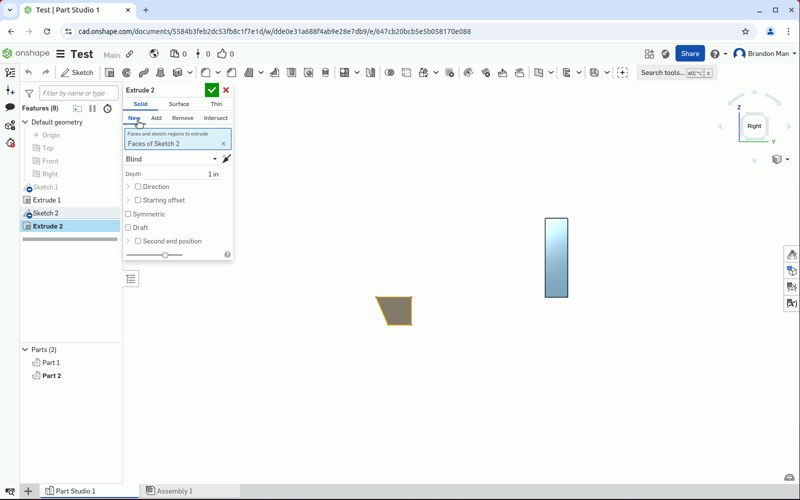
key(tab, 4)
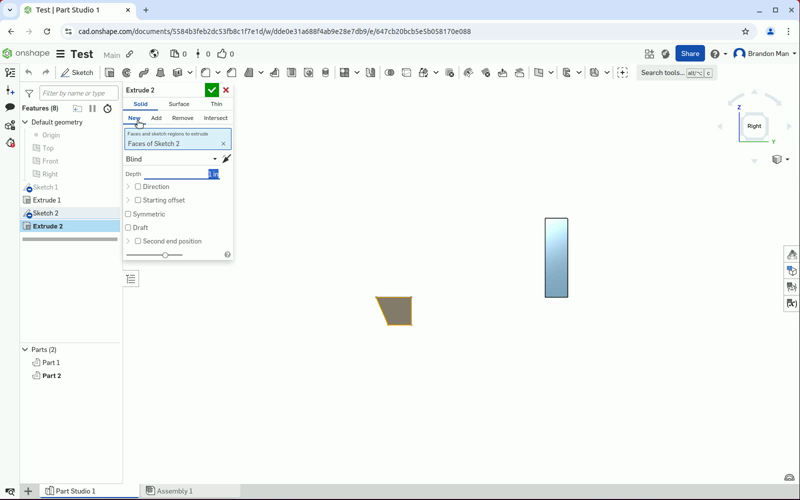
text(23.108)
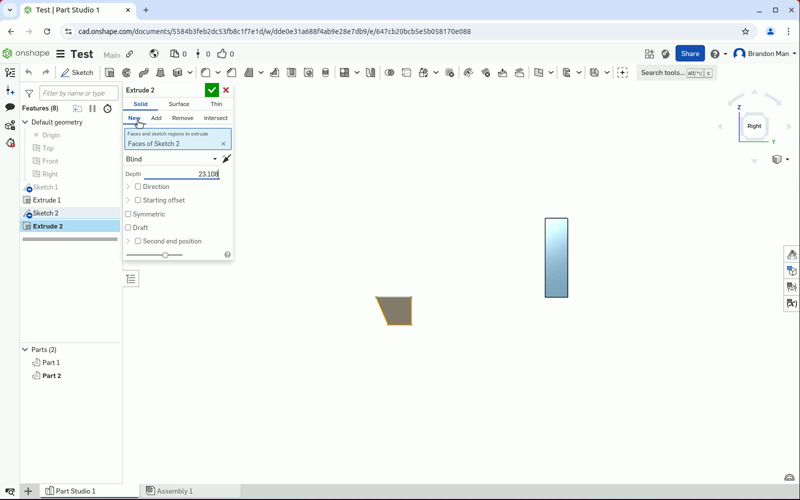
key(enter)
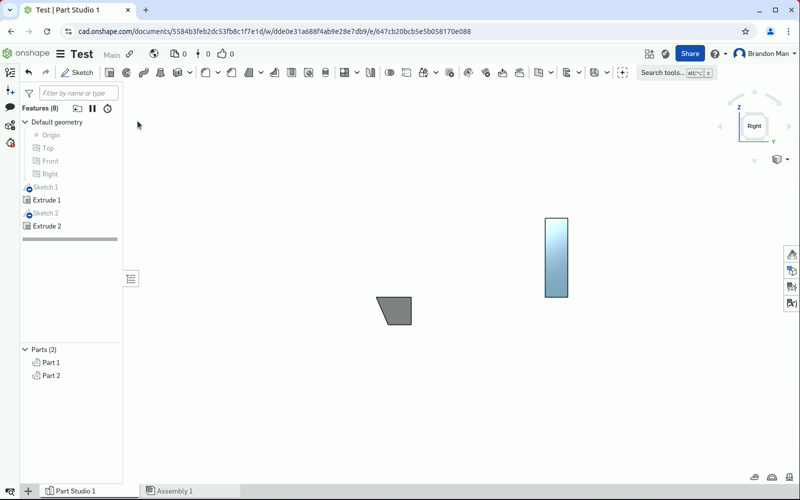
key(shift+h)
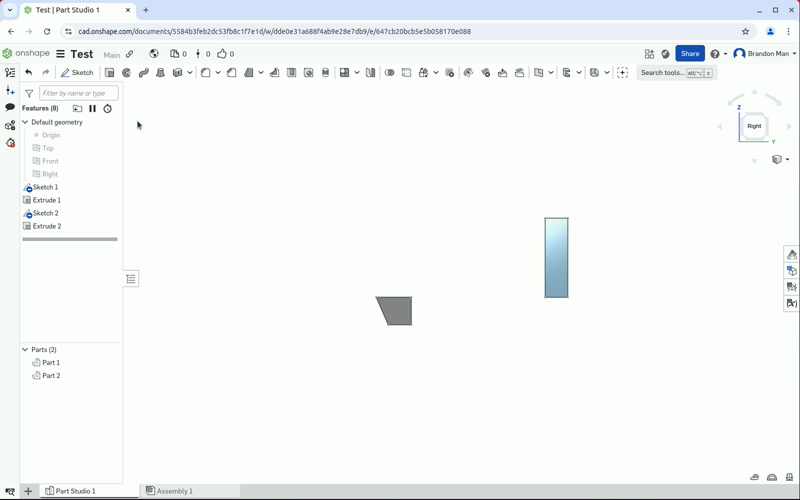
key(shift+h)
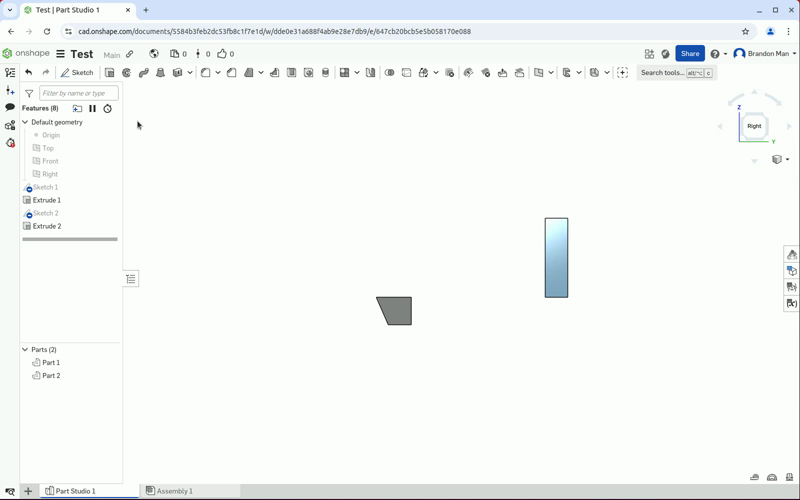
mouse_move(73, 189)
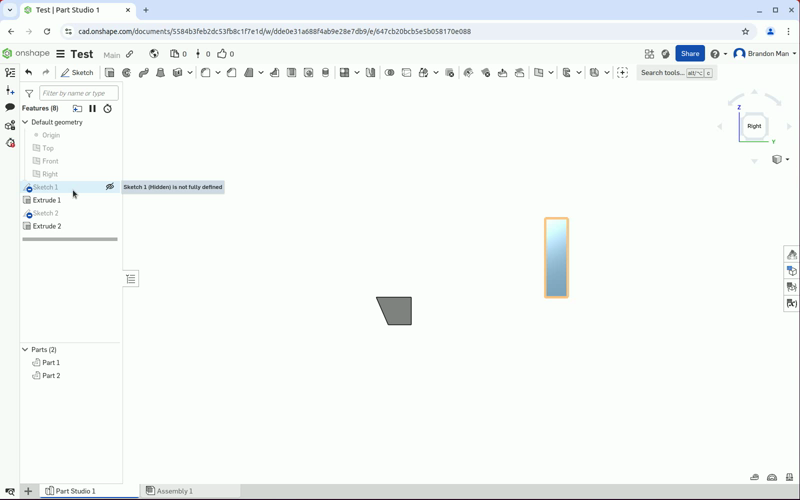
click(73, 189)
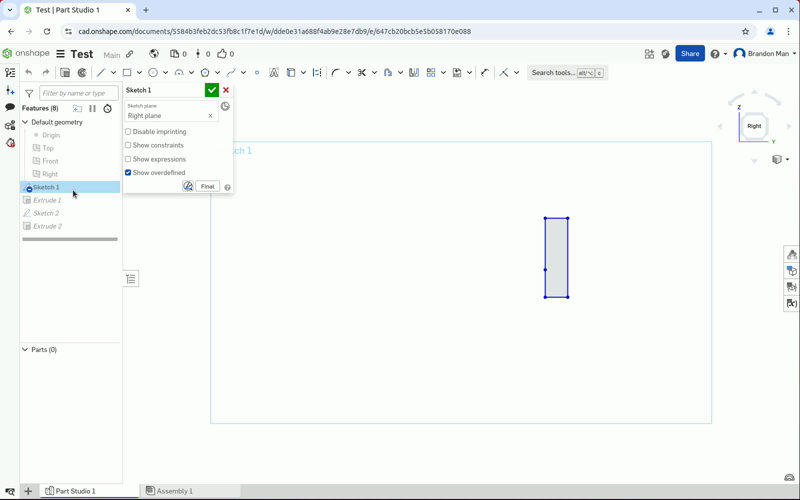
mouse_move(229, 92)
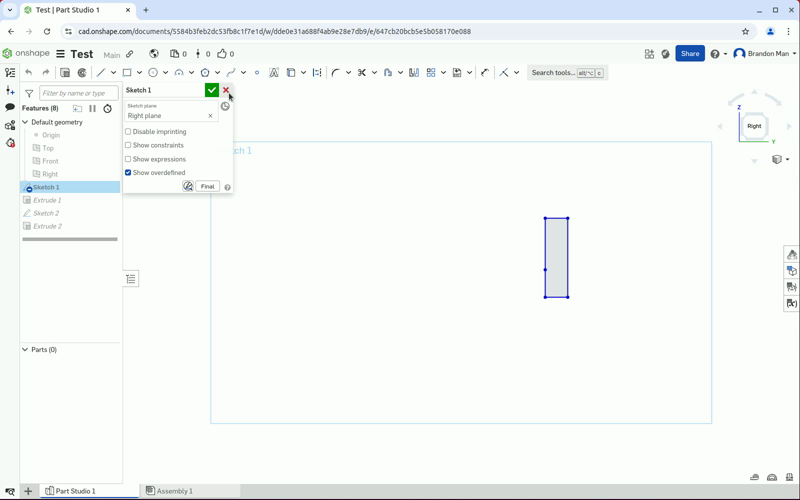
click(229, 92)
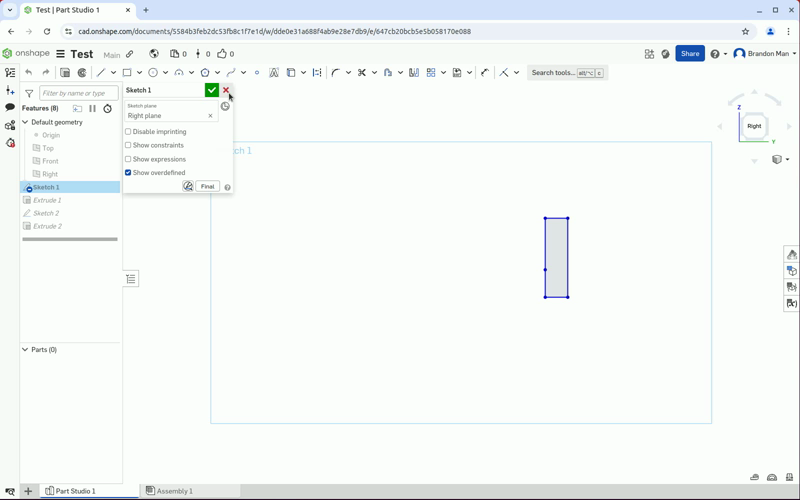
key(shift+s)
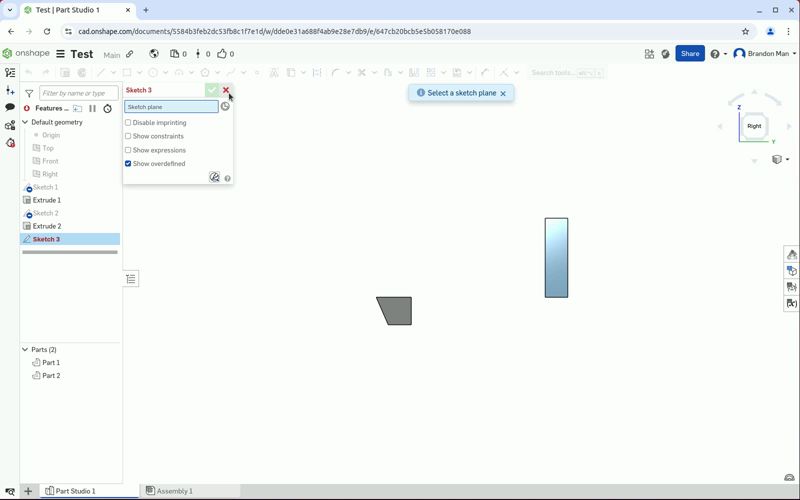
mouse_move(73, 176)
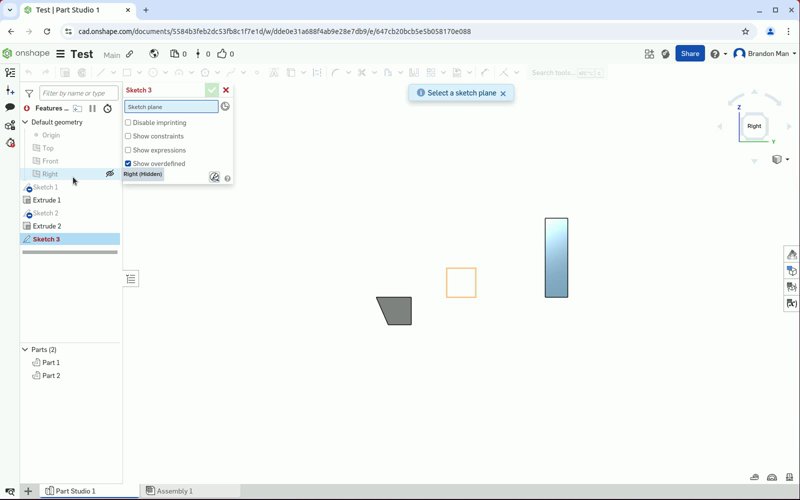
click(73, 176)
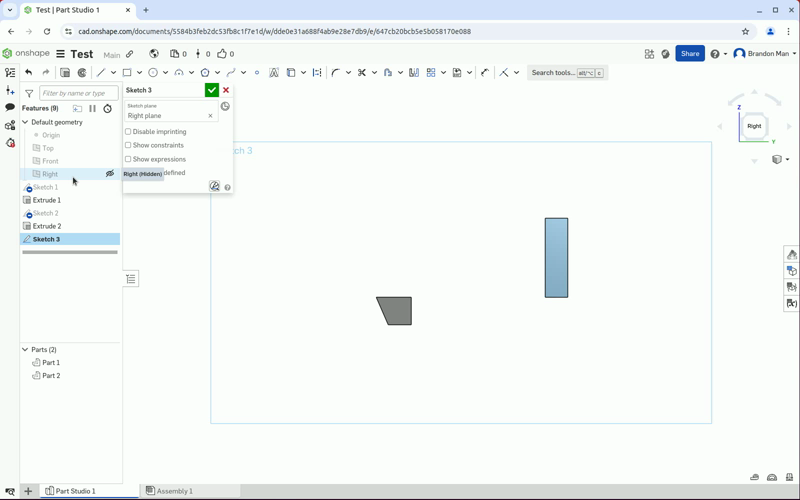
mouse_move(73, 352)
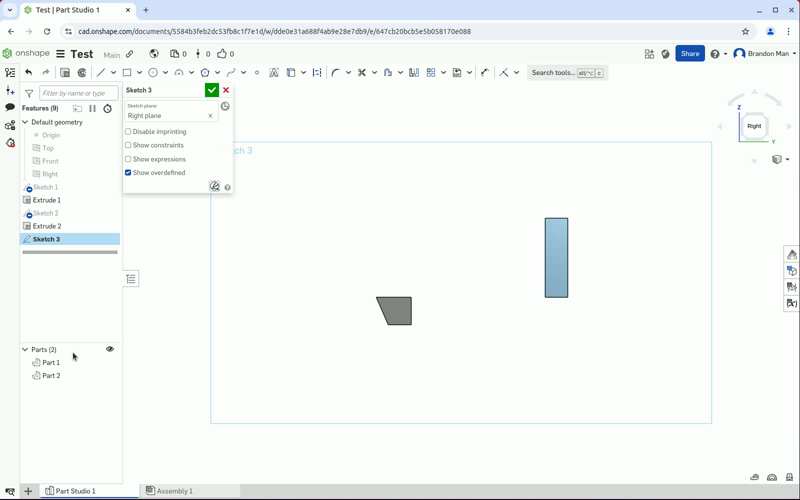
key(y)
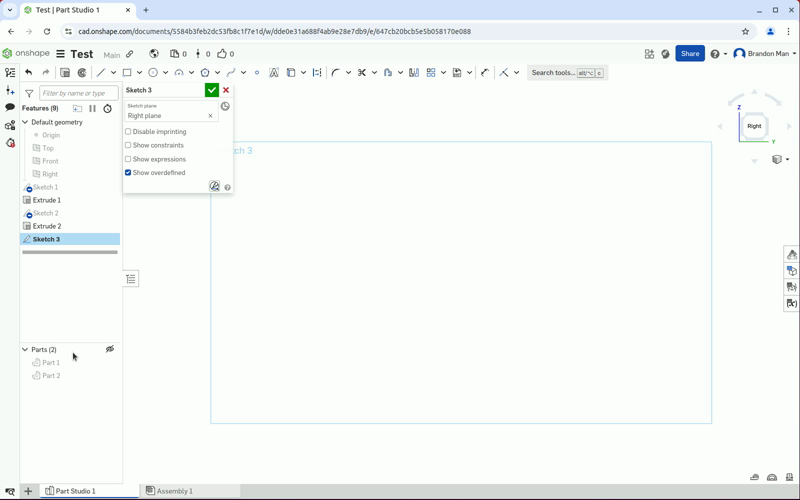
key(l)
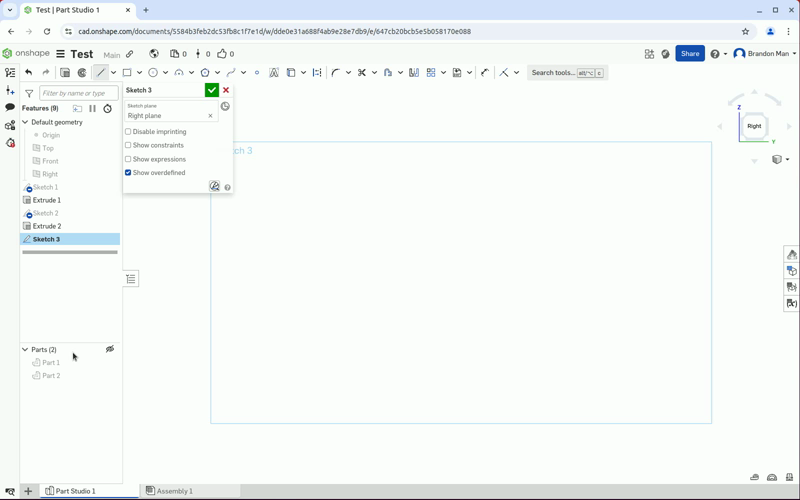
key_down(shift)
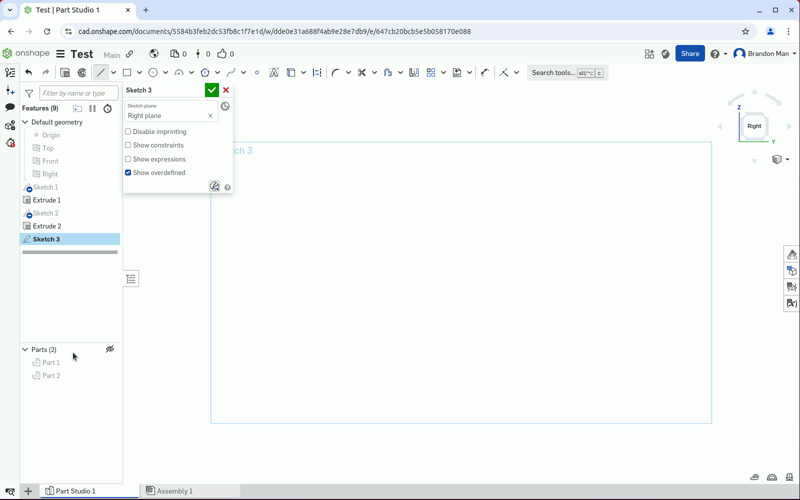
mouse_move(376, 297)
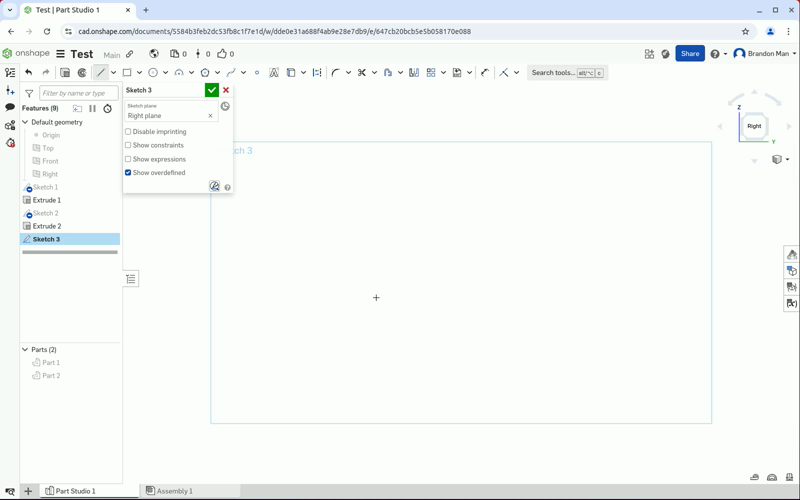
click(376, 297)
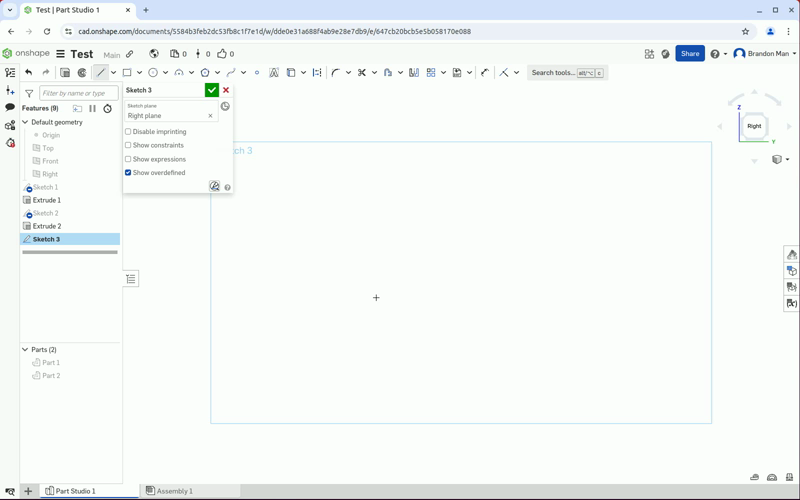
key_up(shift)
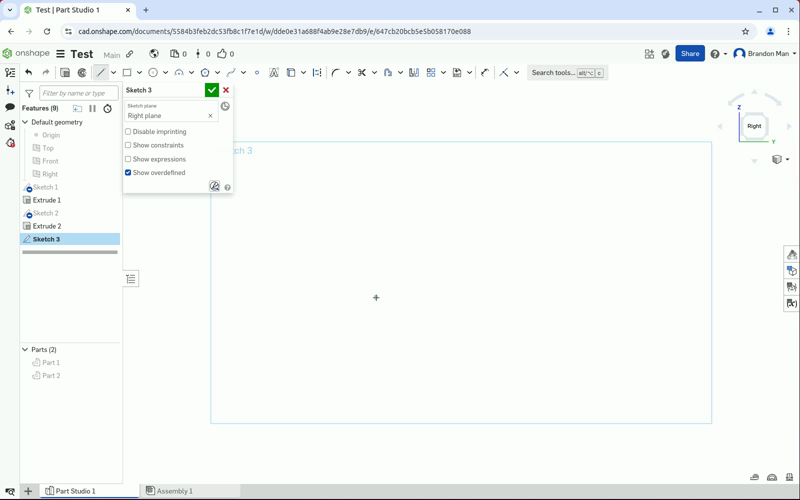
key_down(shift)
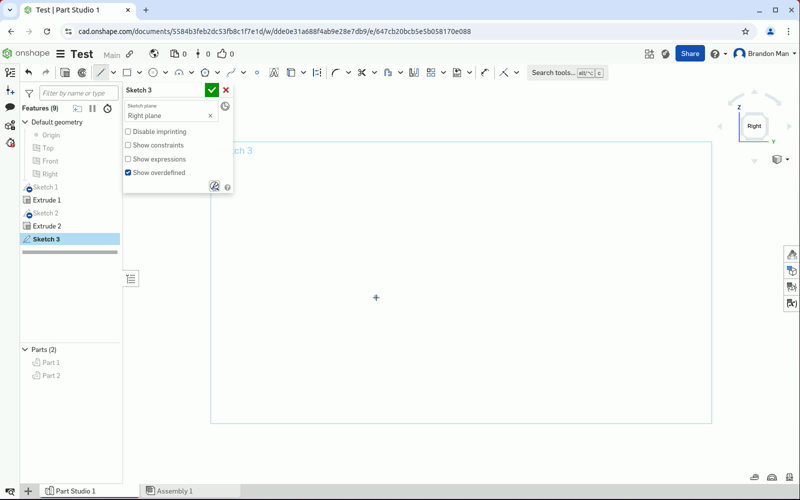
mouse_move(406, 297)
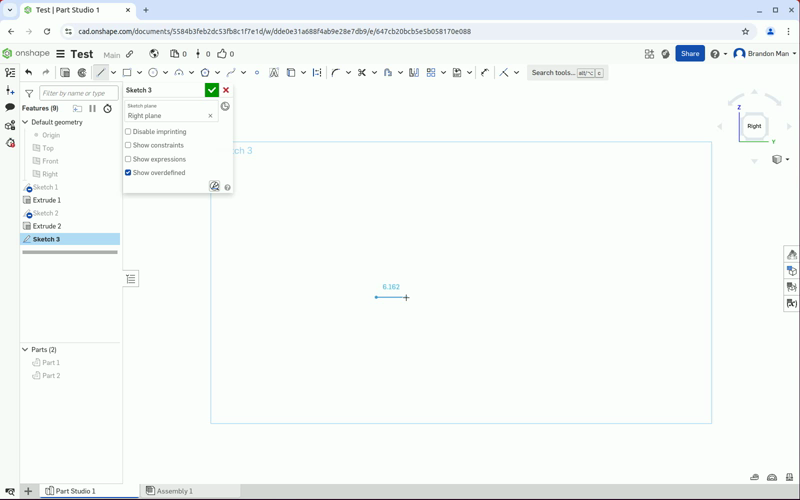
mouse_move(410, 297)
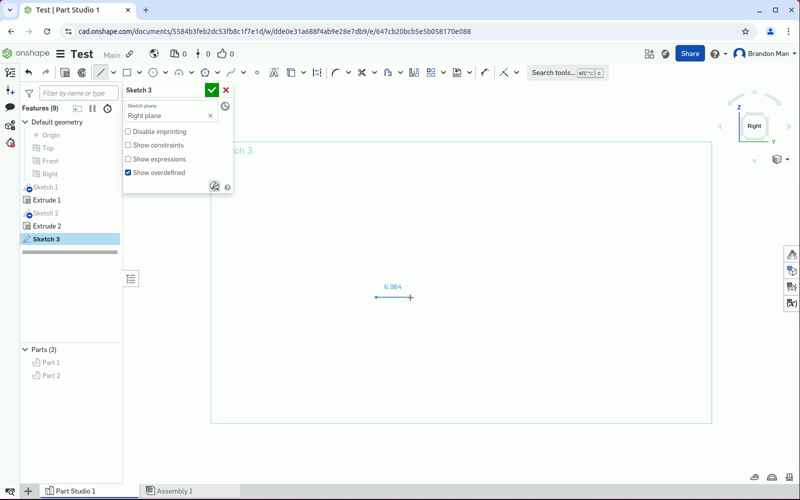
click(410, 297)
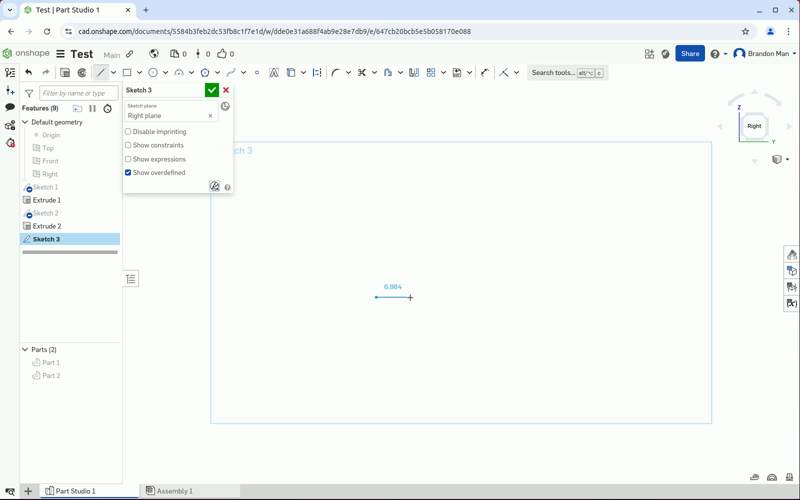
key_up(shift)
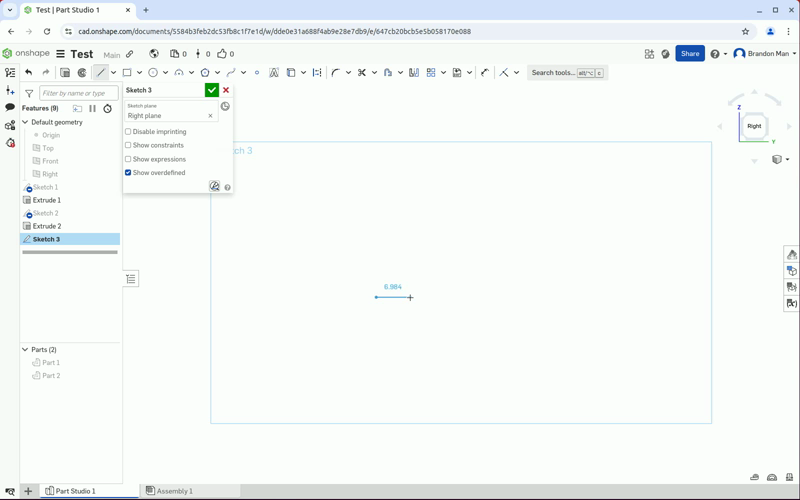
key_down(shift)
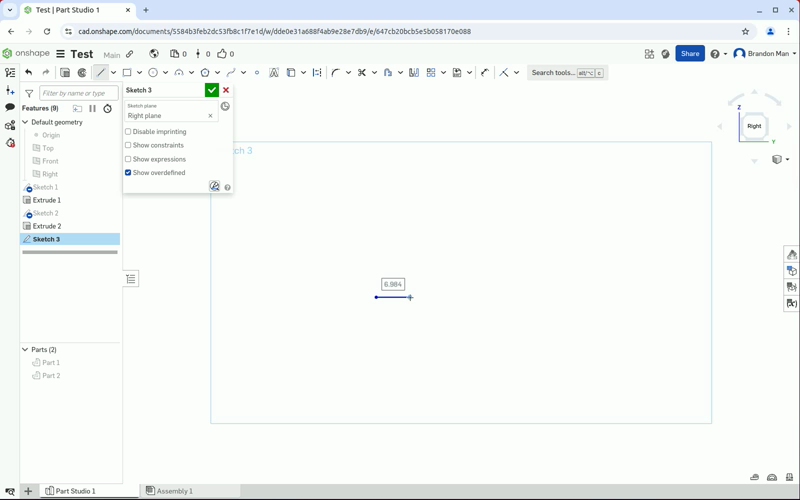
mouse_move(544, 297)
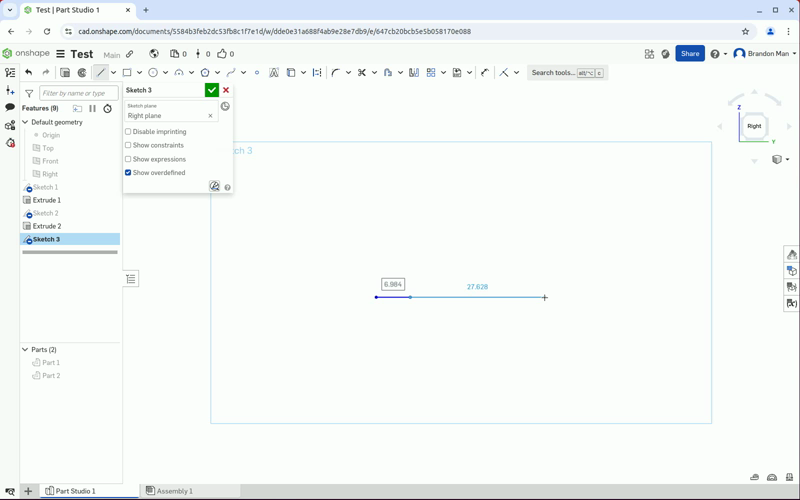
click(544, 297)
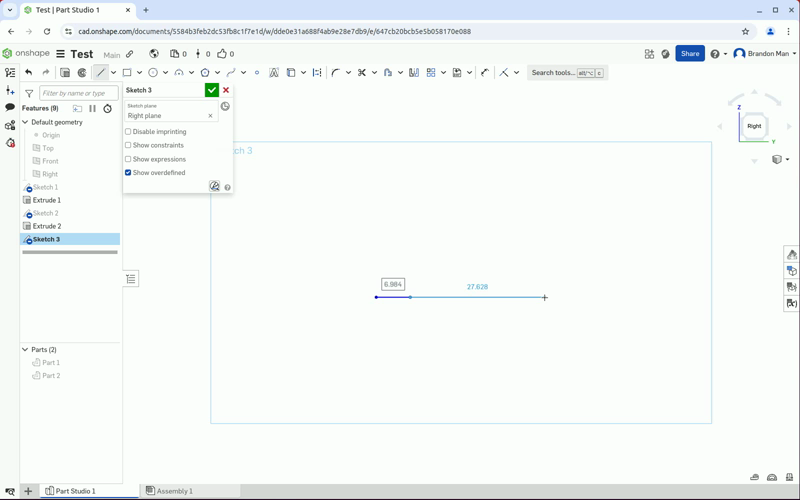
key_up(shift)
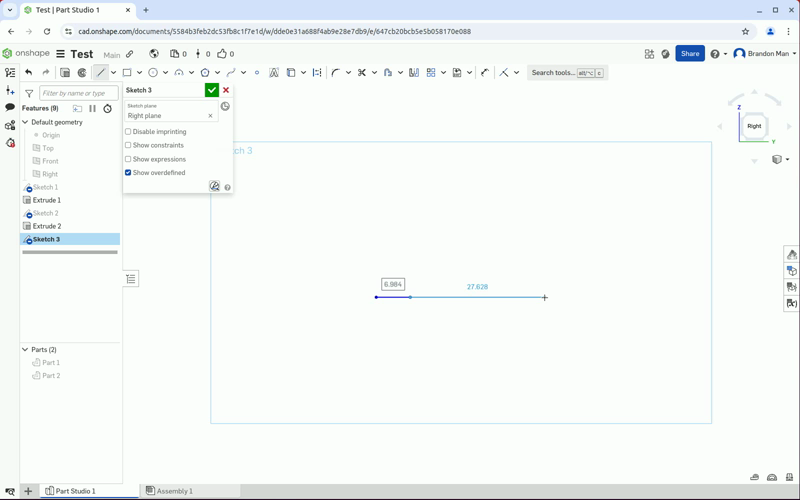
key_down(shift)
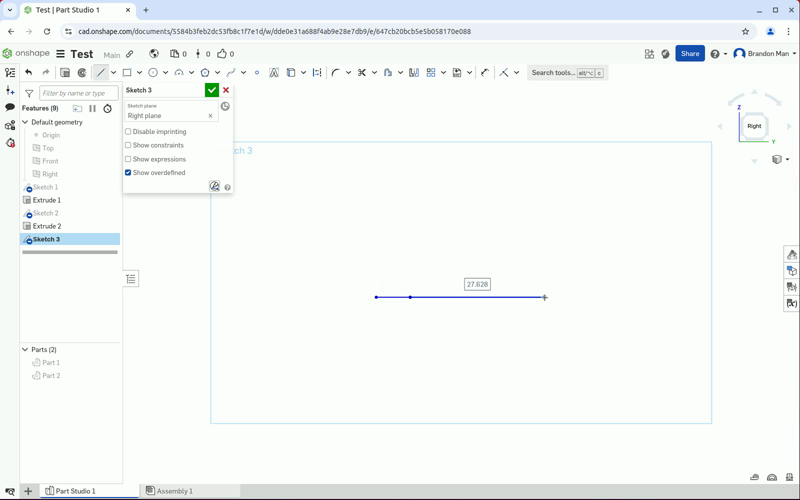
mouse_move(574, 297)
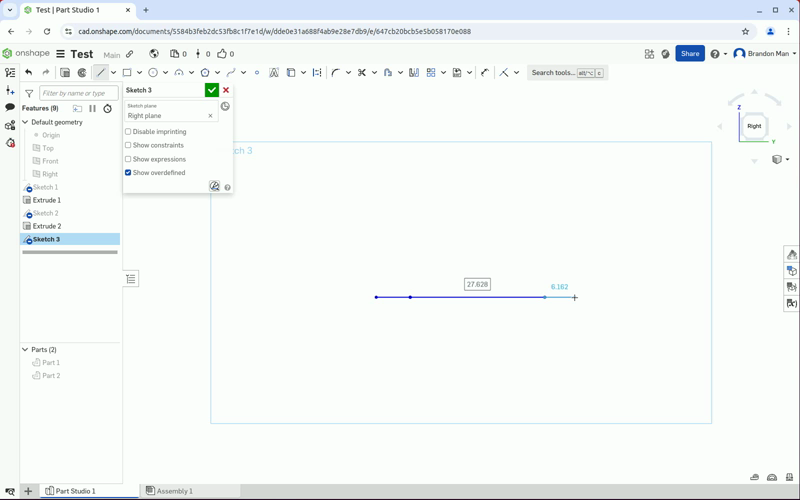
mouse_move(544, 270)
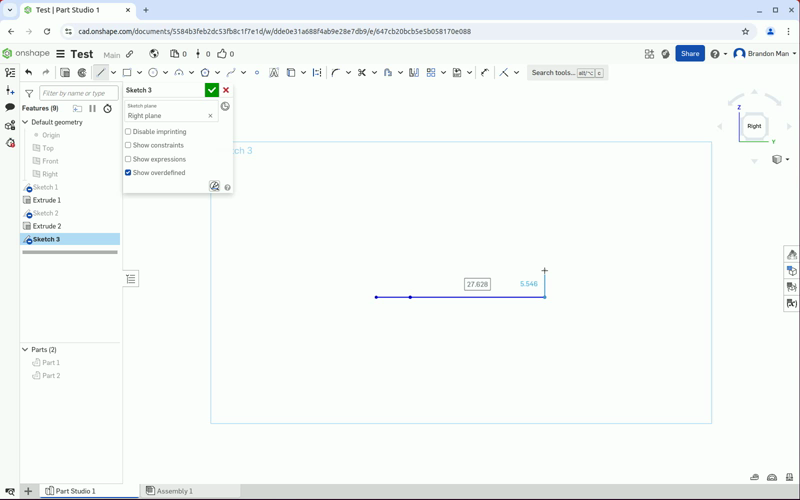
click(544, 270)
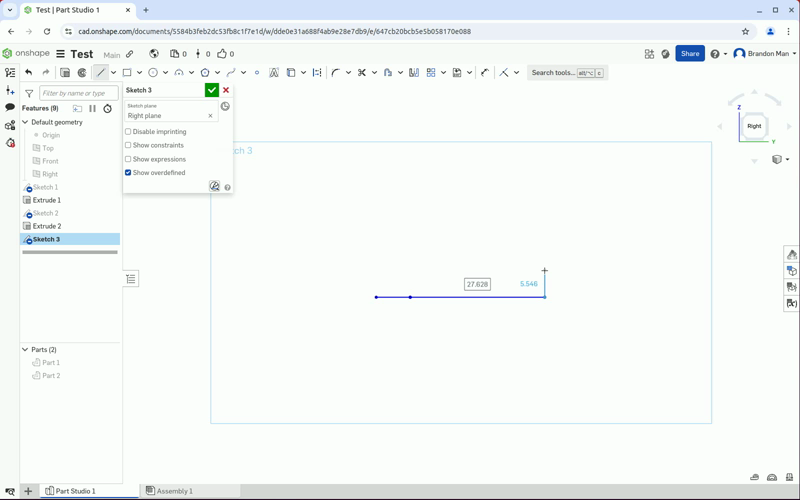
key_up(shift)
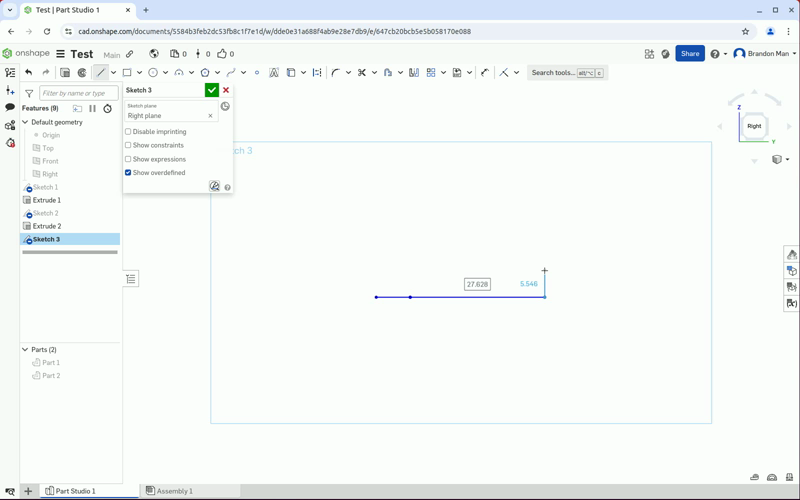
key_down(shift)
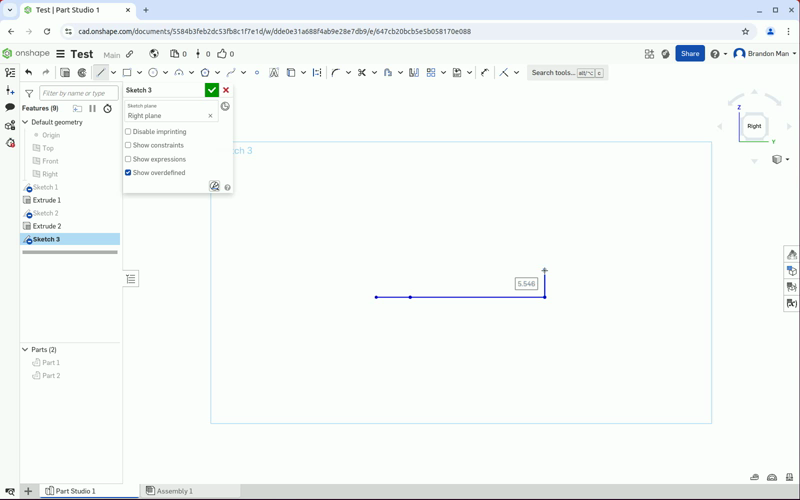
mouse_move(376, 270)
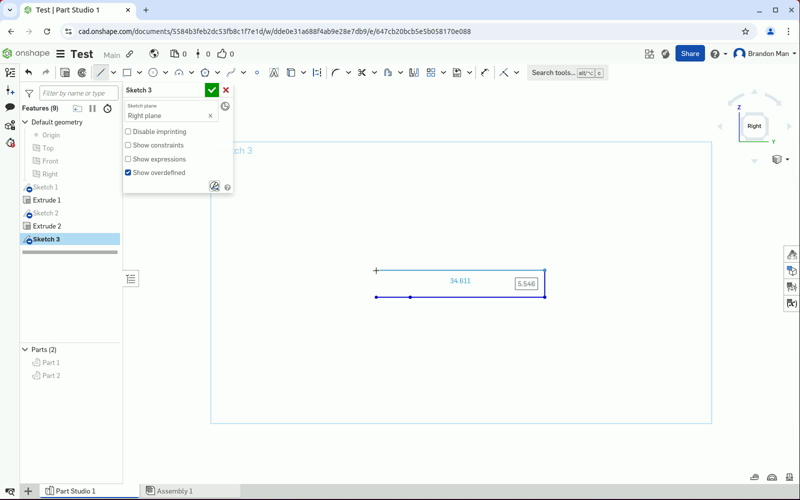
click(376, 270)
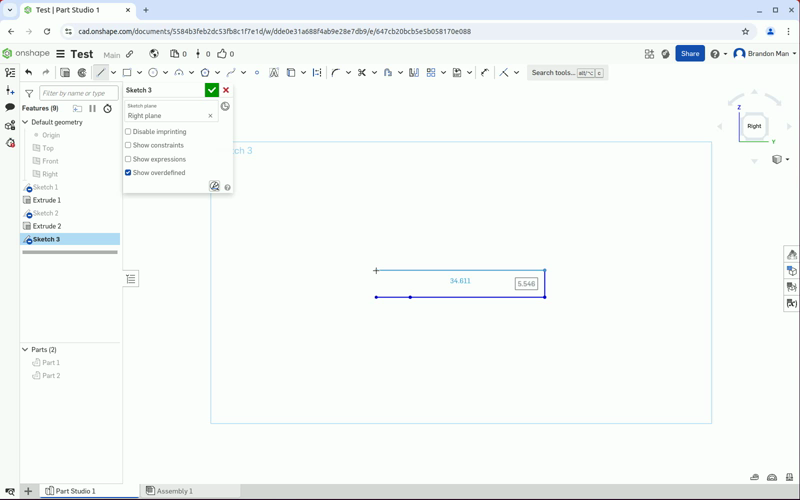
key_up(shift)
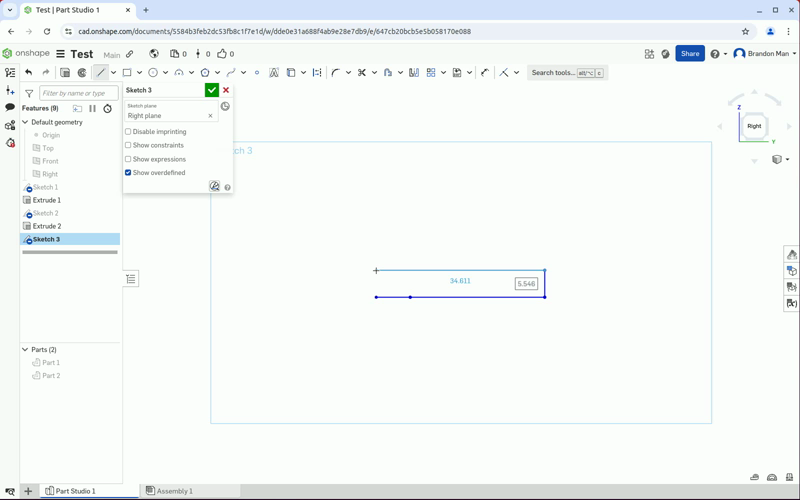
mouse_move(406, 270)
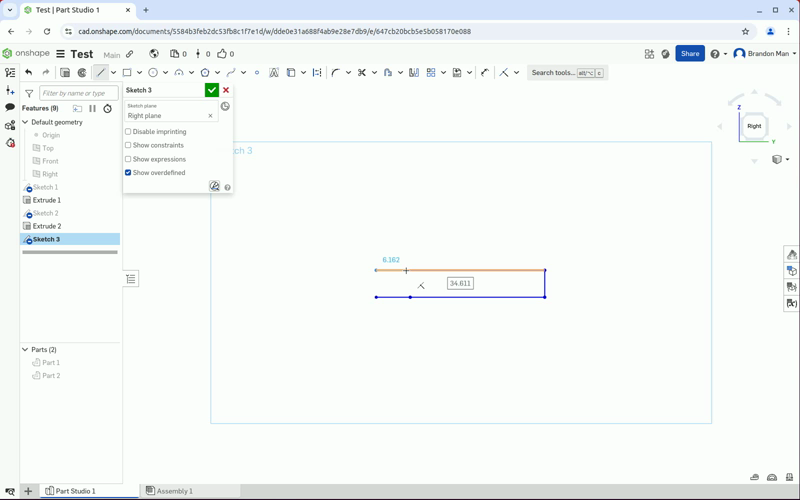
key_down(shift)
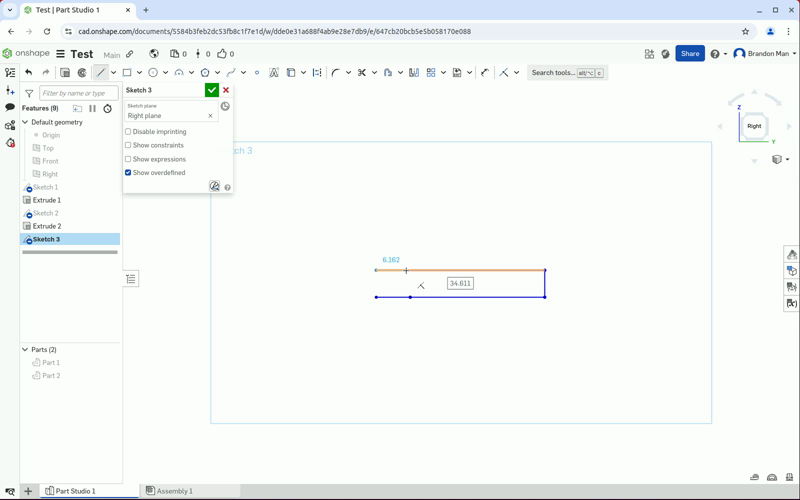
mouse_move(376, 297)
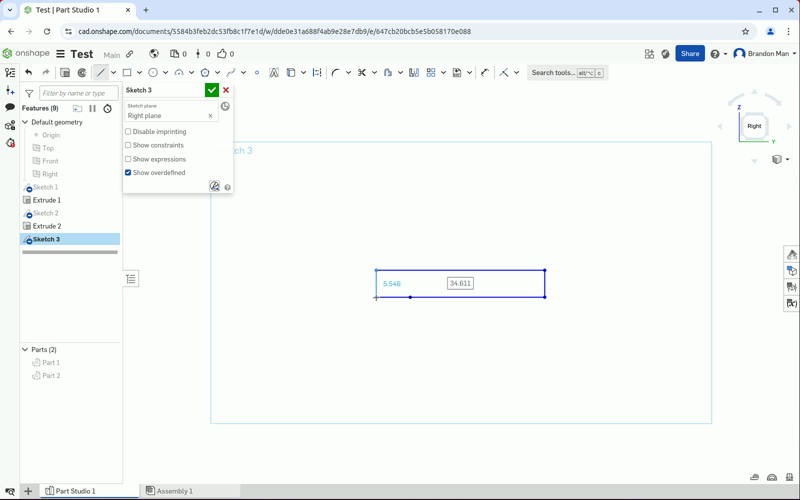
key_up(shift)
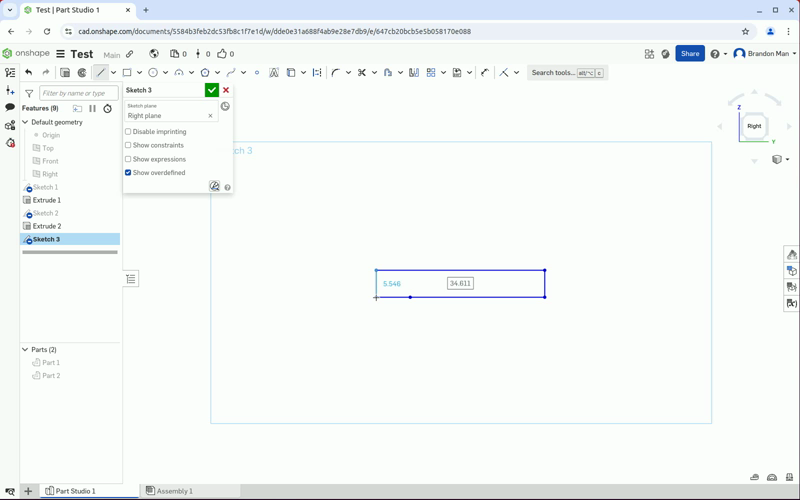
click(376, 297)
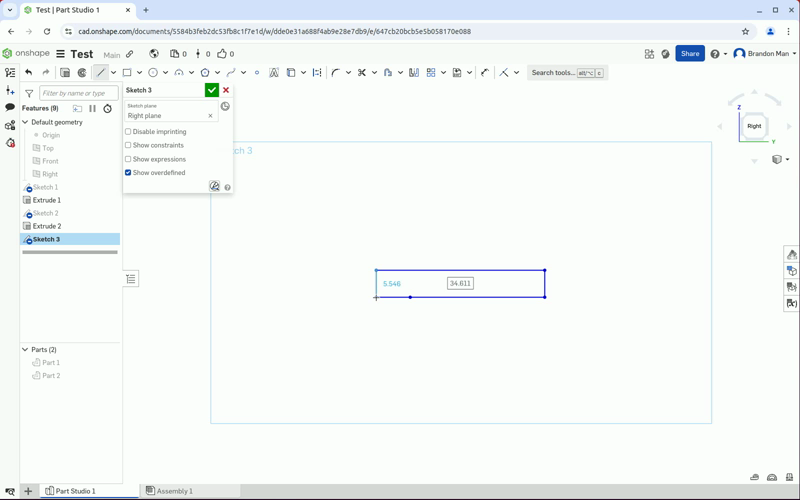
key(esc)
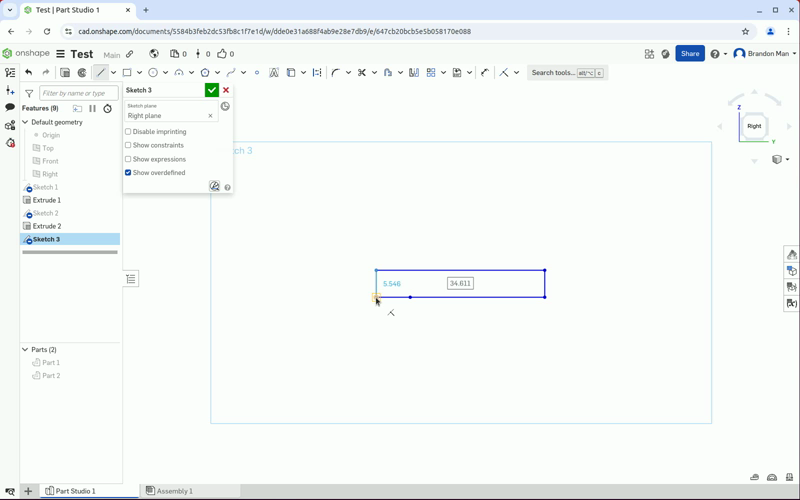
mouse_move(409, 292)
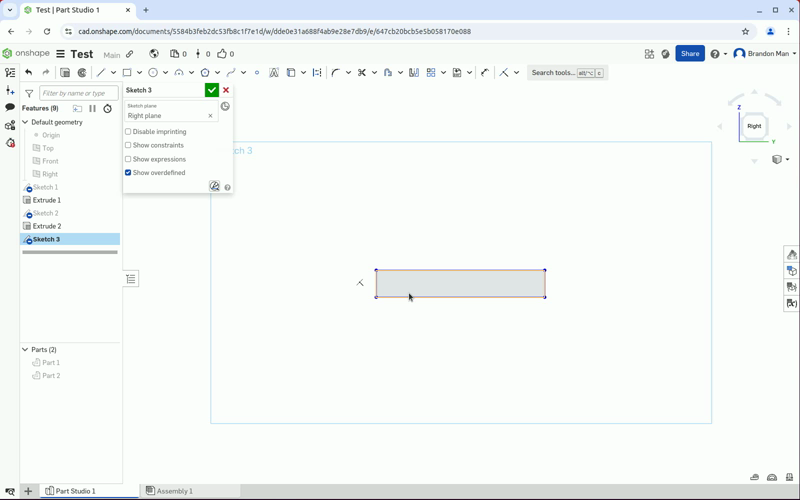
click(409, 292)
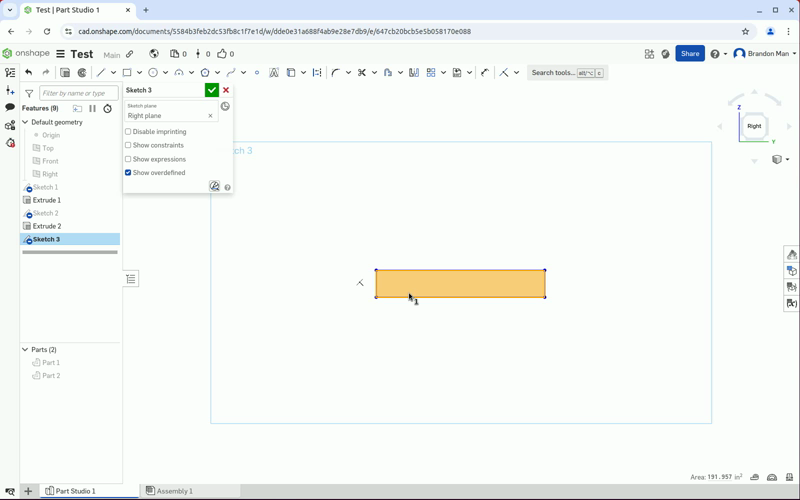
mouse_move(73, 352)
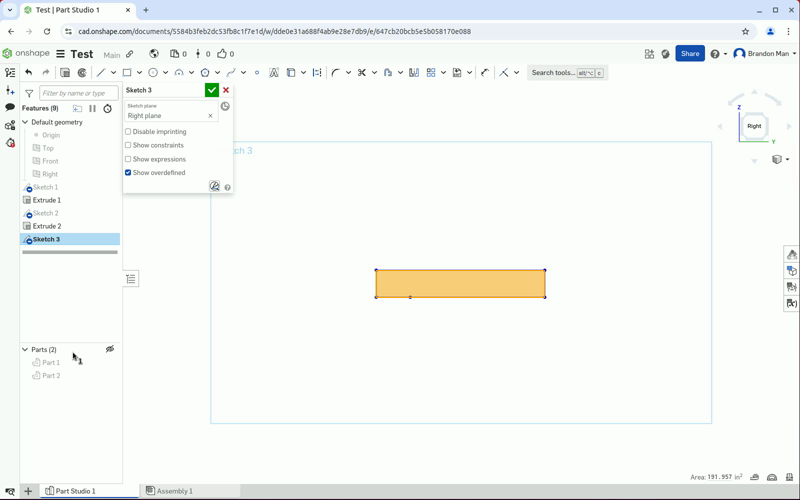
key(shift+y)
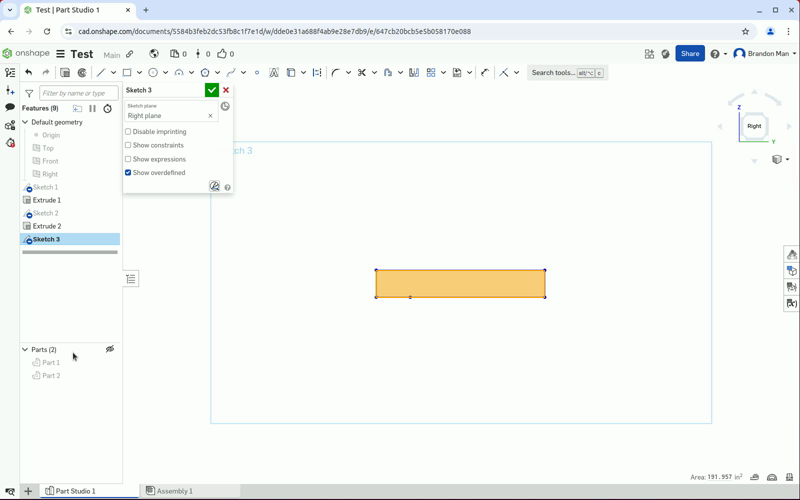
key(shift+e)
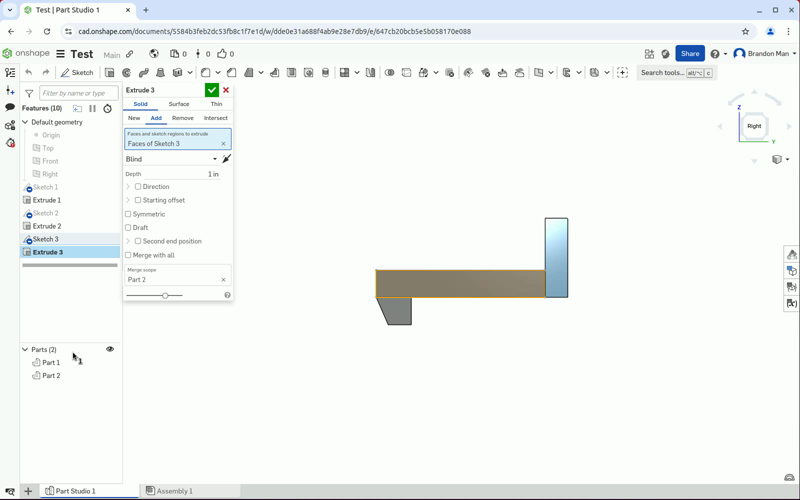
mouse_move(143, 106)
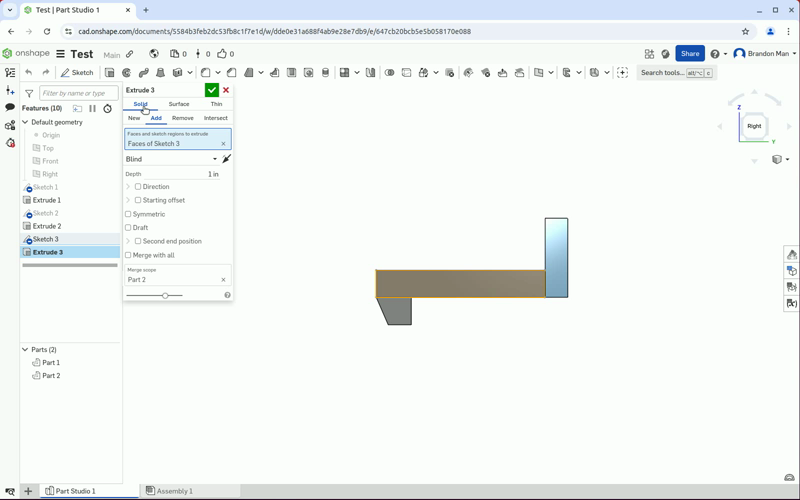
click(143, 106)
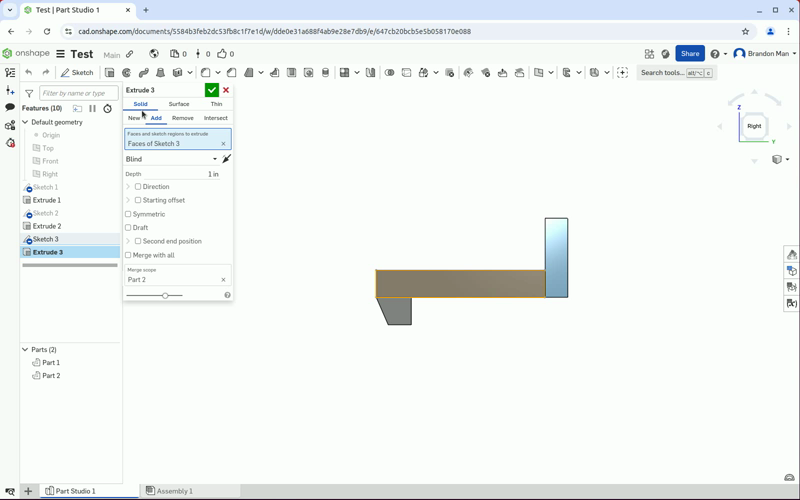
mouse_move(137, 120)
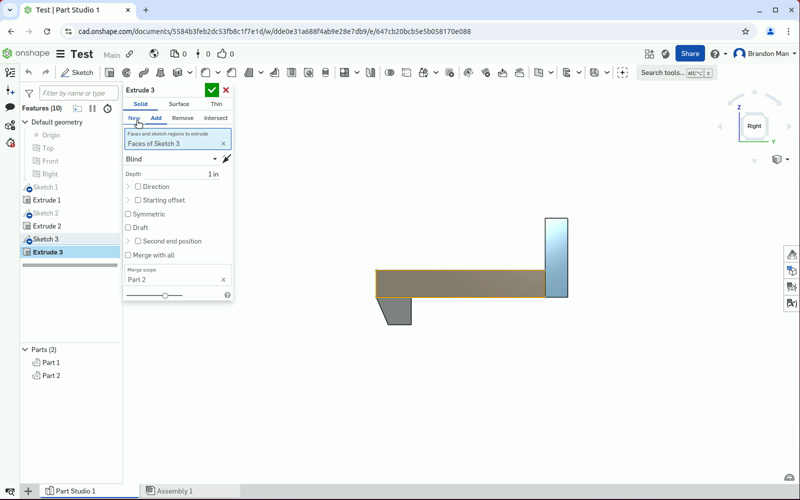
click(137, 120)
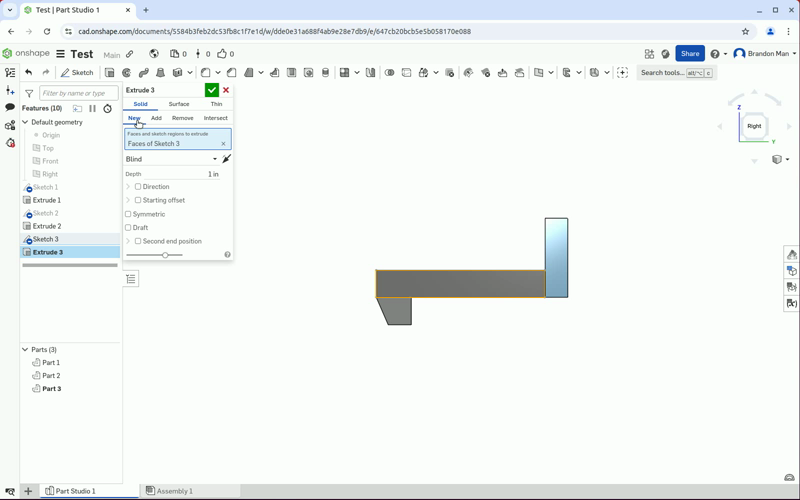
key(tab, 4)
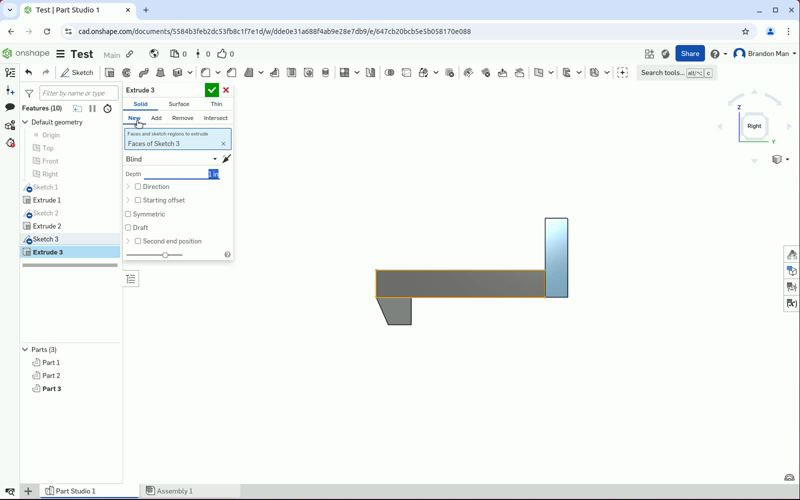
text(23.108)
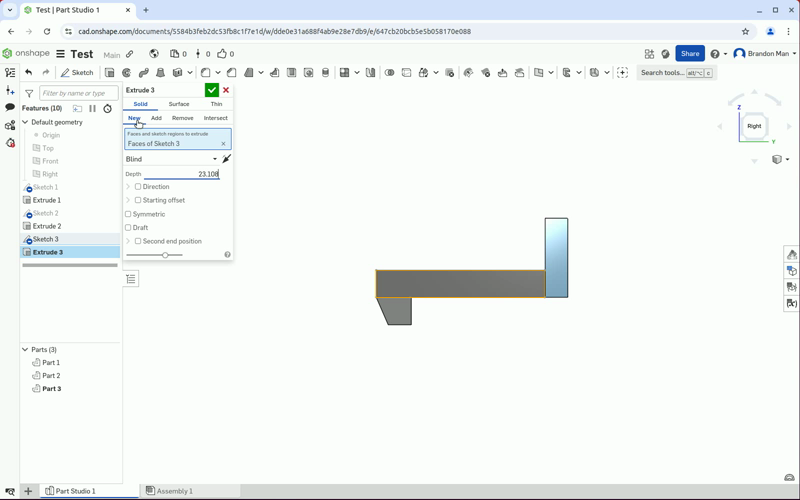
key(enter)
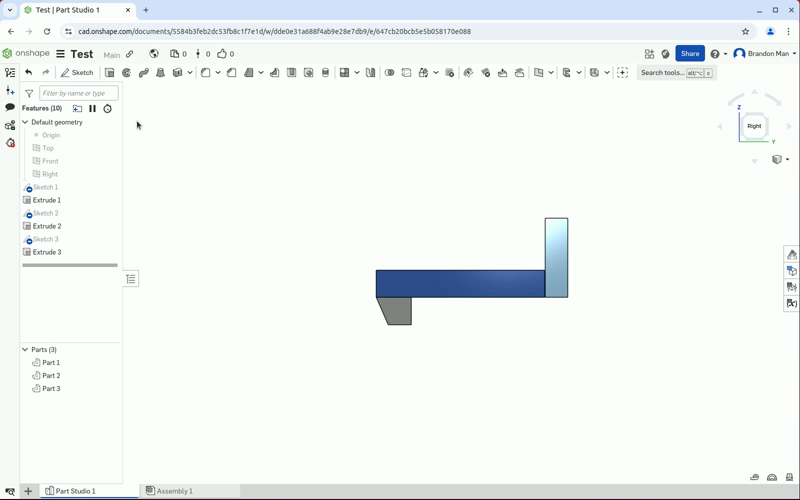
key(shift+h)
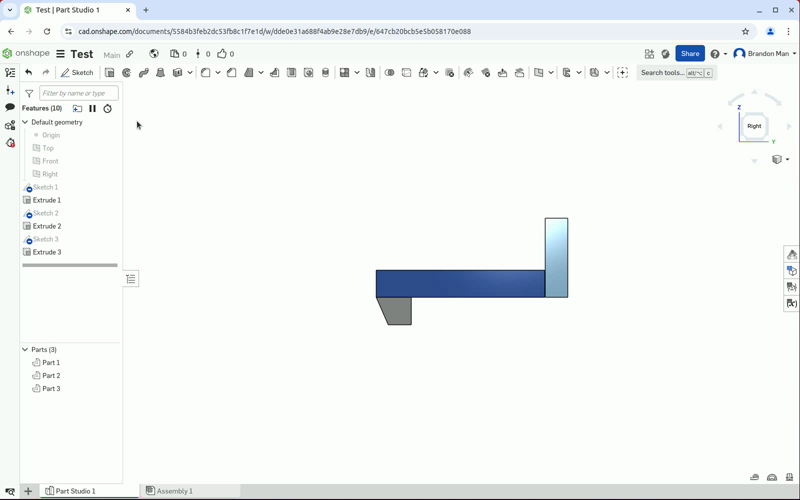
key(shift+h)
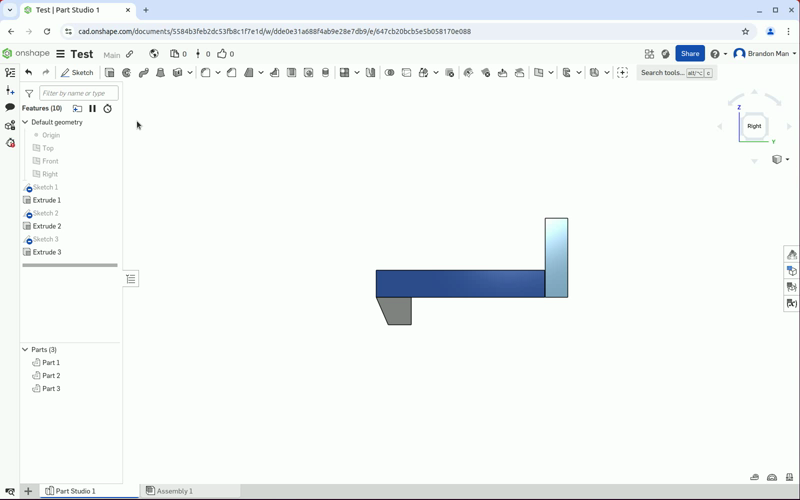
mouse_move(73, 189)
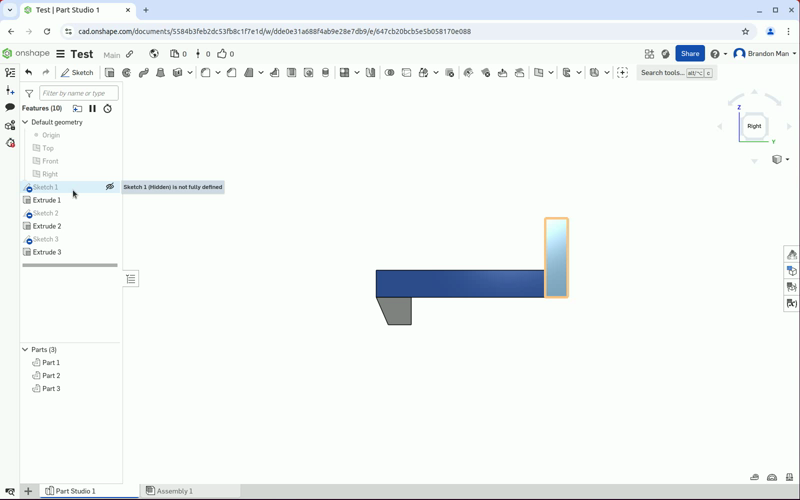
click(73, 189)
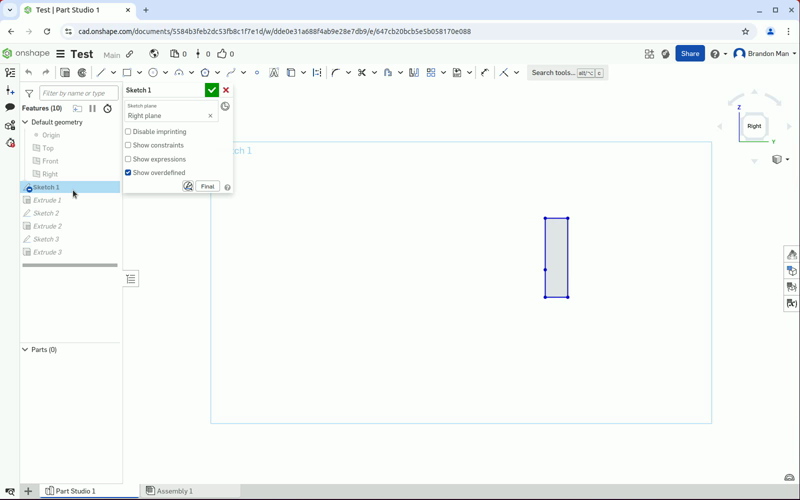
mouse_move(229, 92)
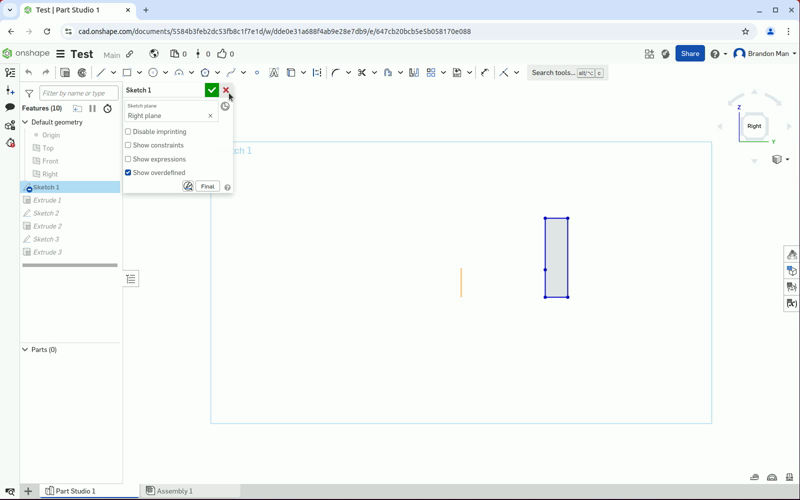
click(229, 92)
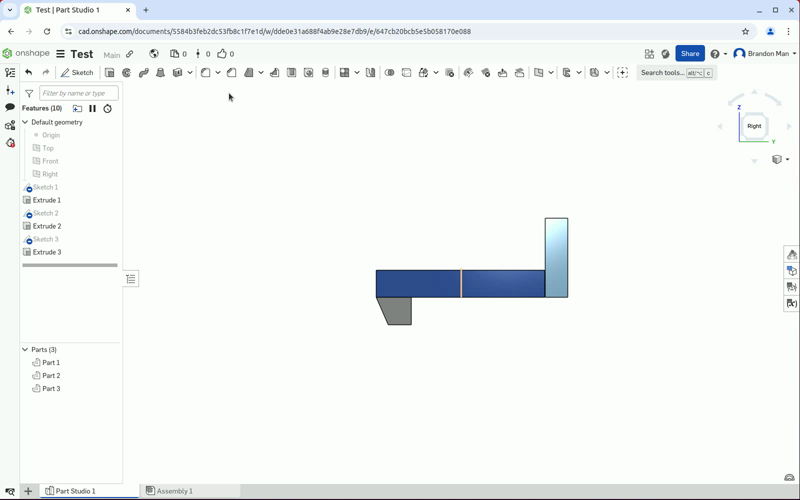
mouse_move(73, 352)
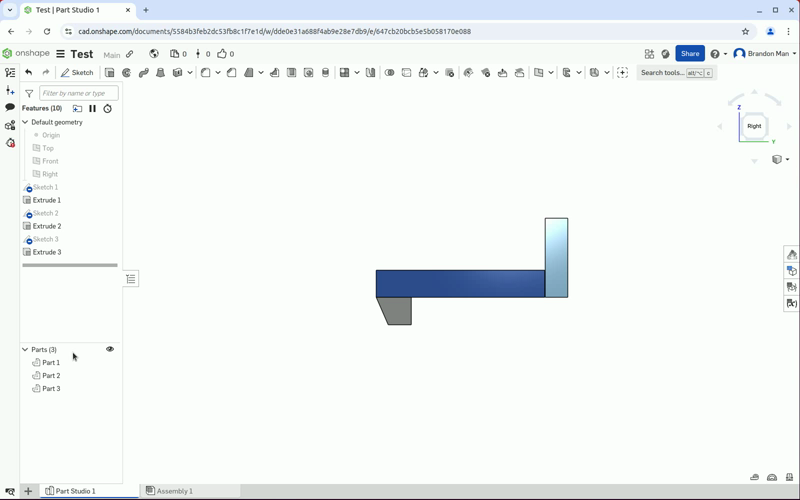
key(y)
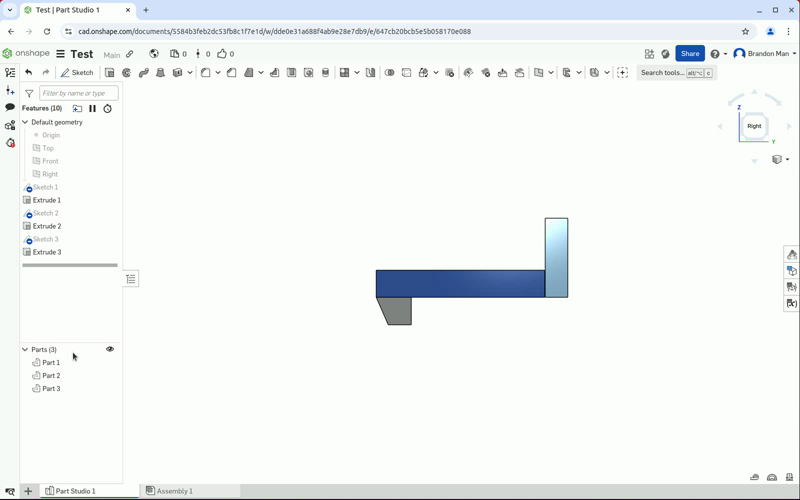
key(shift+p)
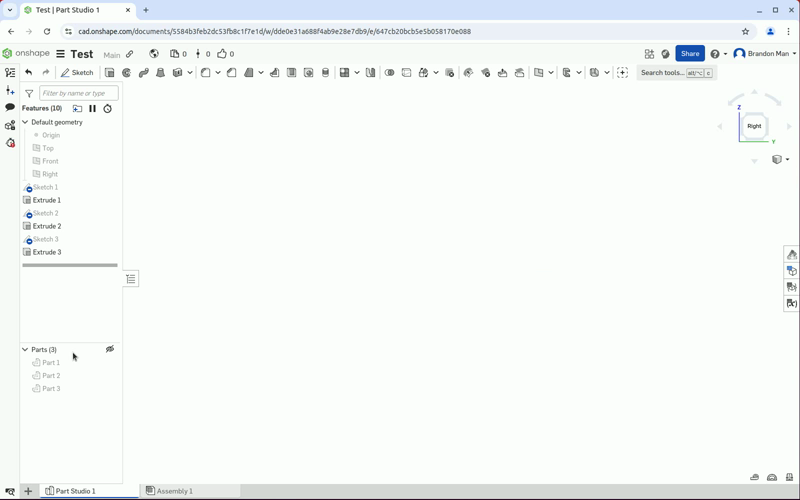
key(space)
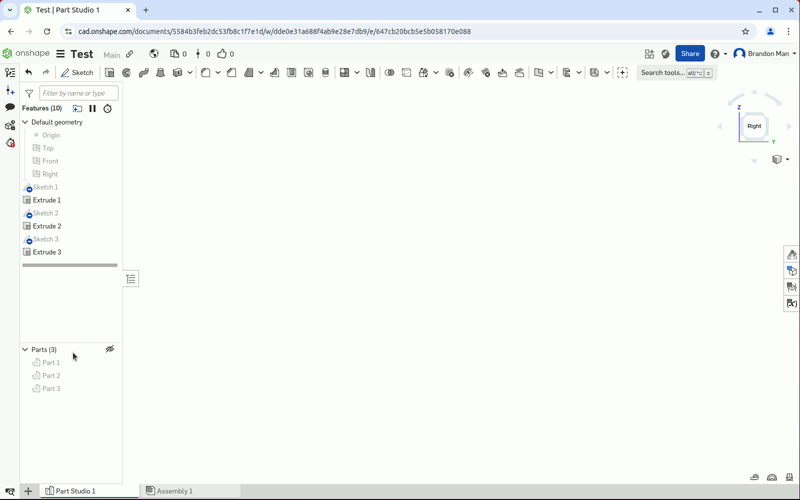
key_down(shift)
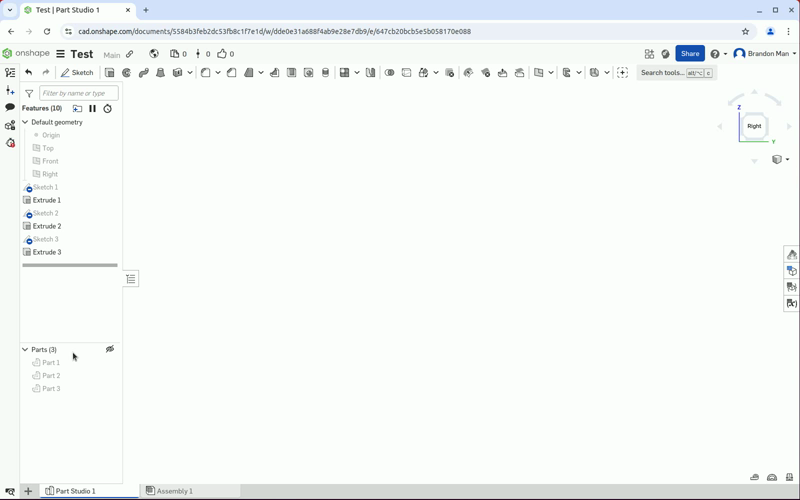
key(right)
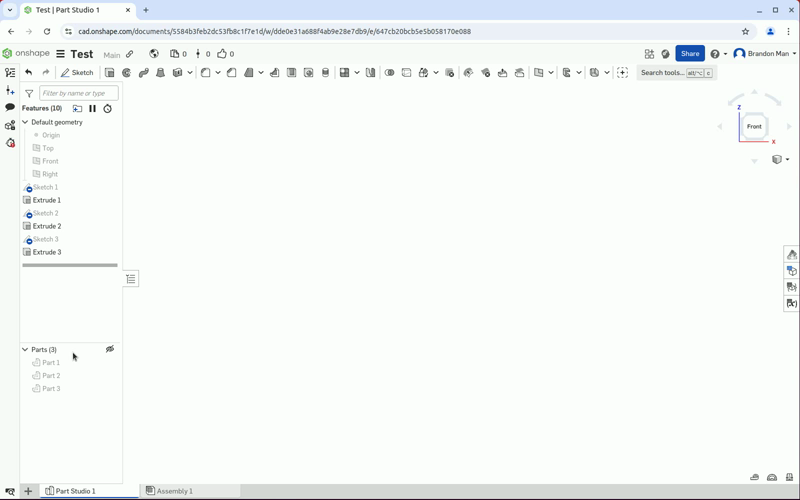
key_up(shift)
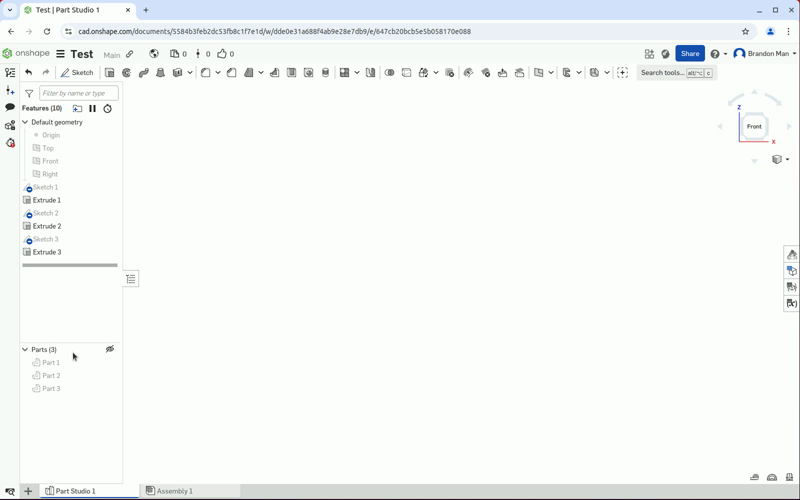
mouse_move(73, 352)
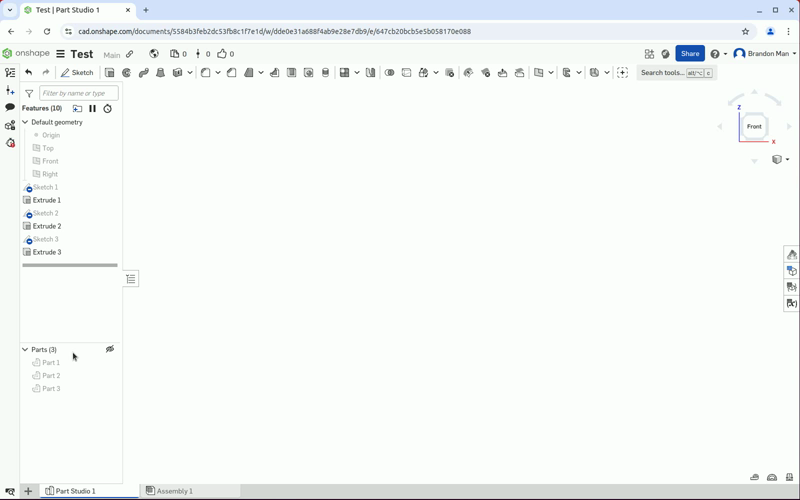
key(shift+y)
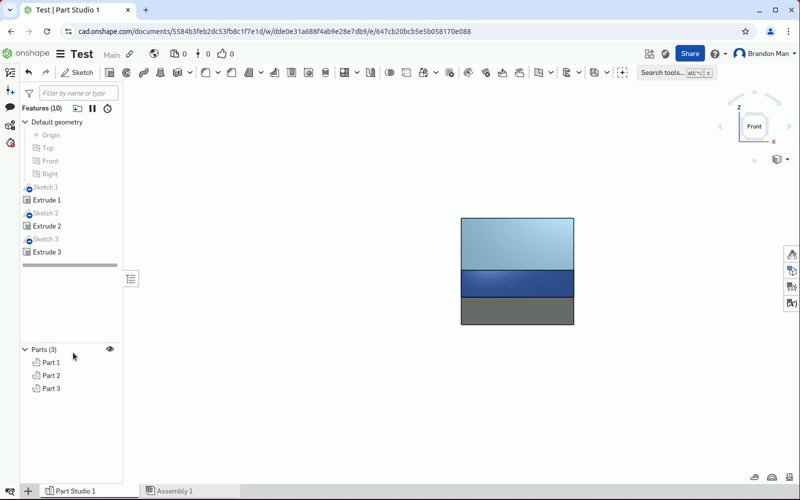
mouse_move(541, 75)
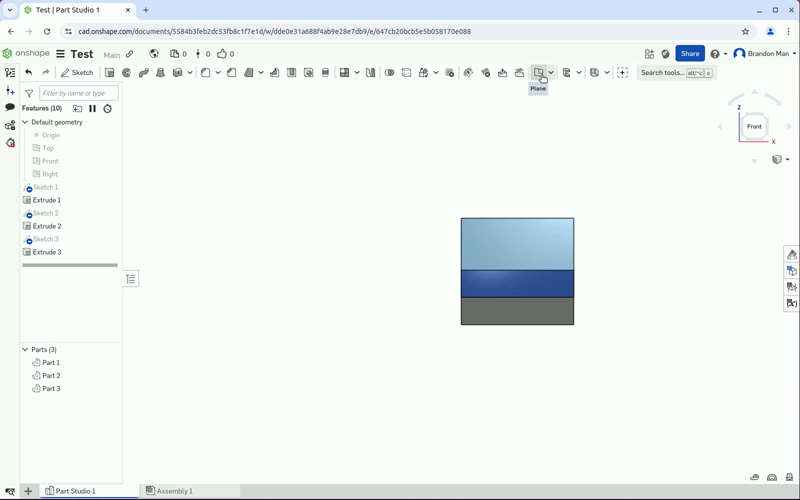
click(541, 75)
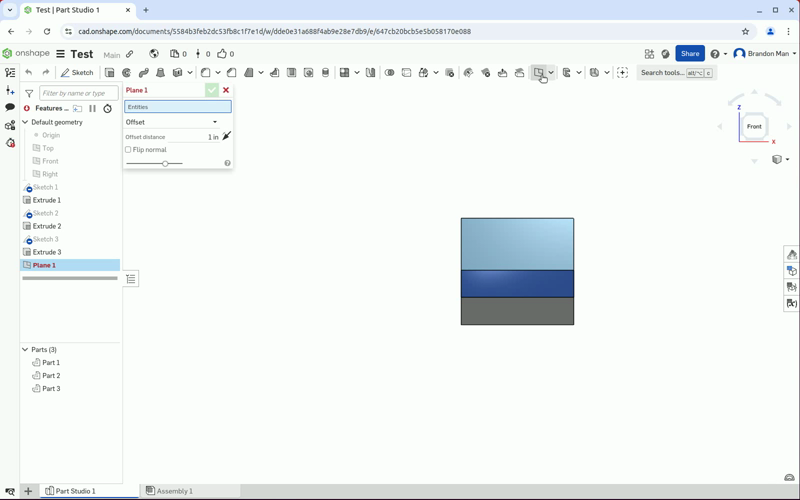
mouse_move(73, 163)
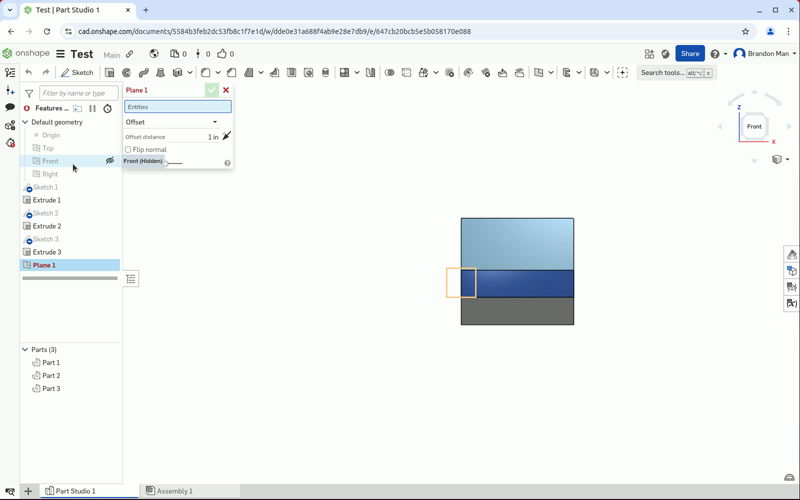
click(73, 163)
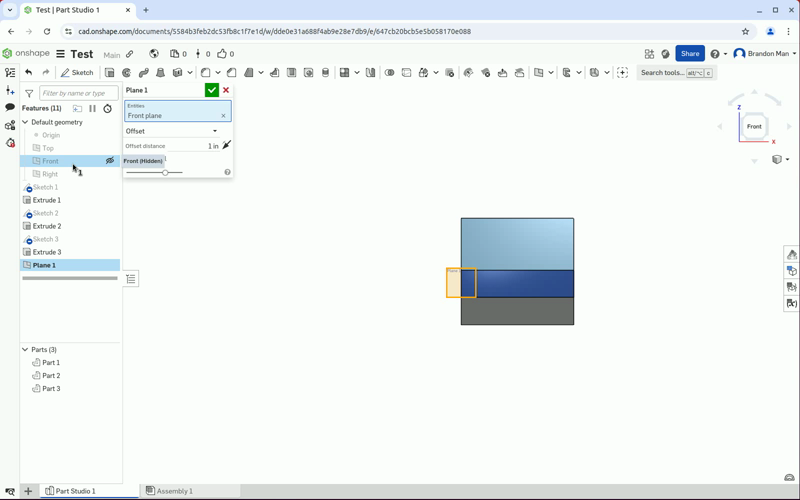
key(tab, 2)
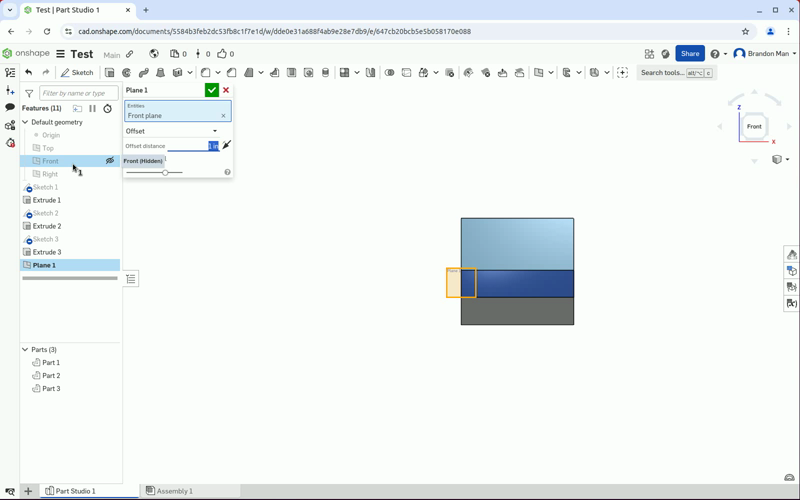
text(17.316)
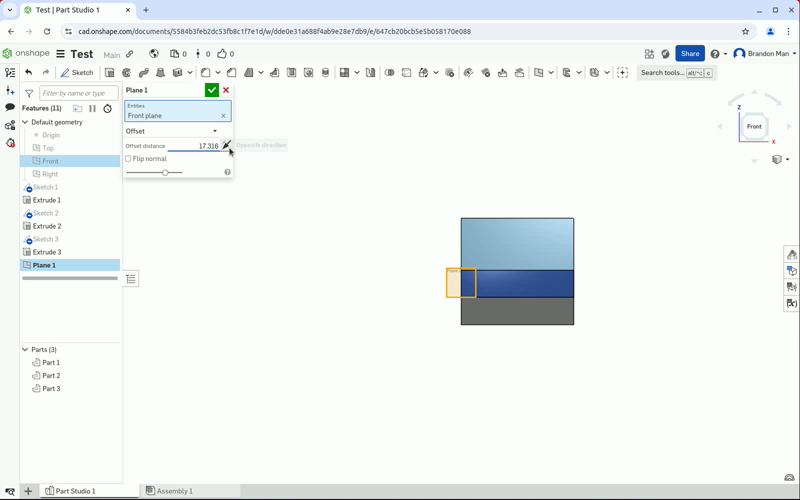
mouse_move(229, 147)
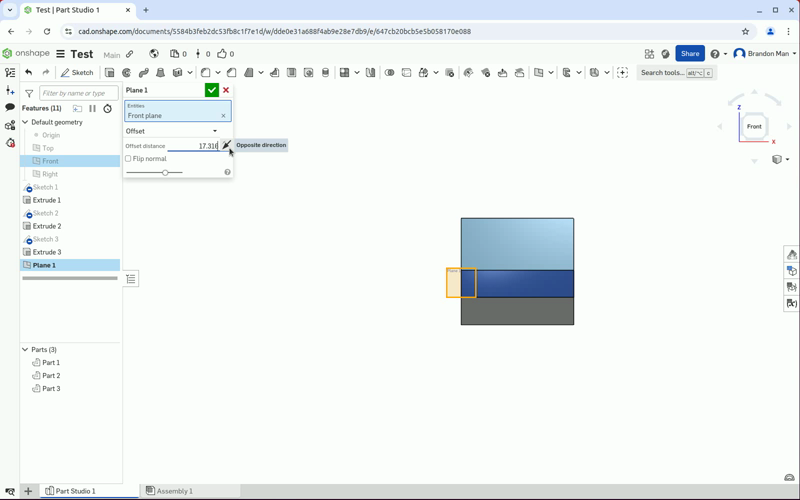
click(229, 147)
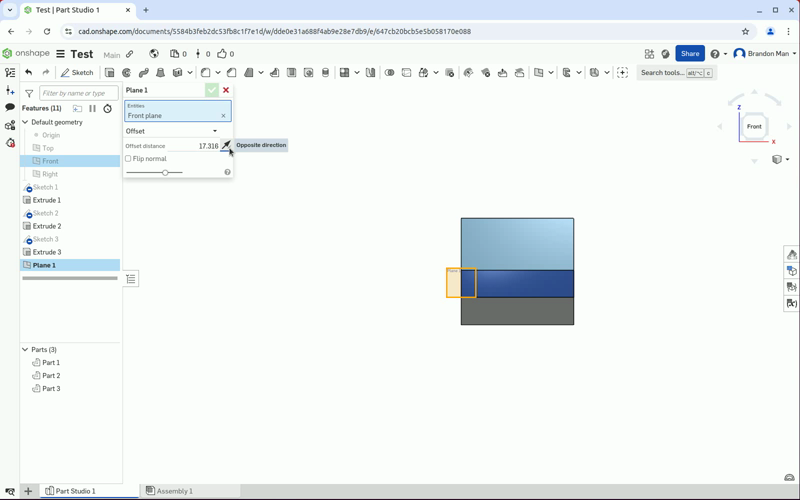
key(enter, 2)
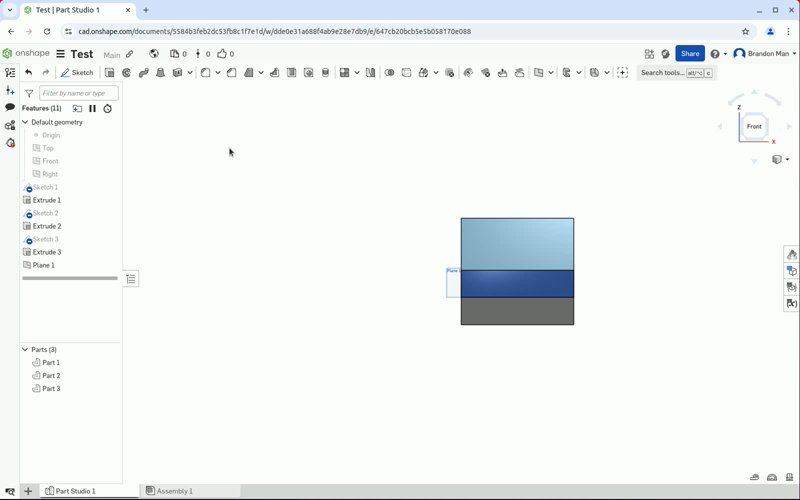
key(shift+s)
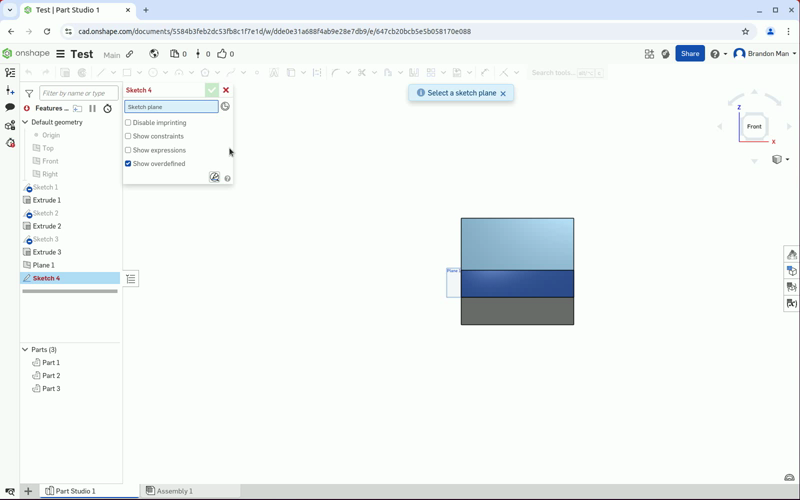
mouse_move(73, 267)
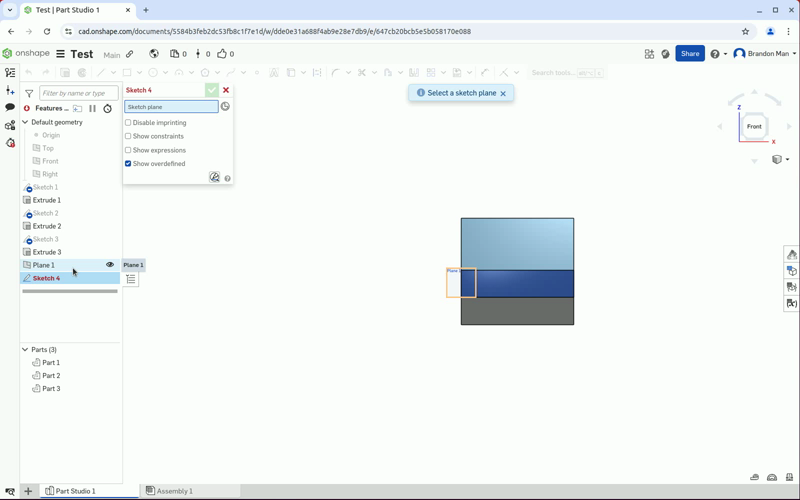
click(73, 267)
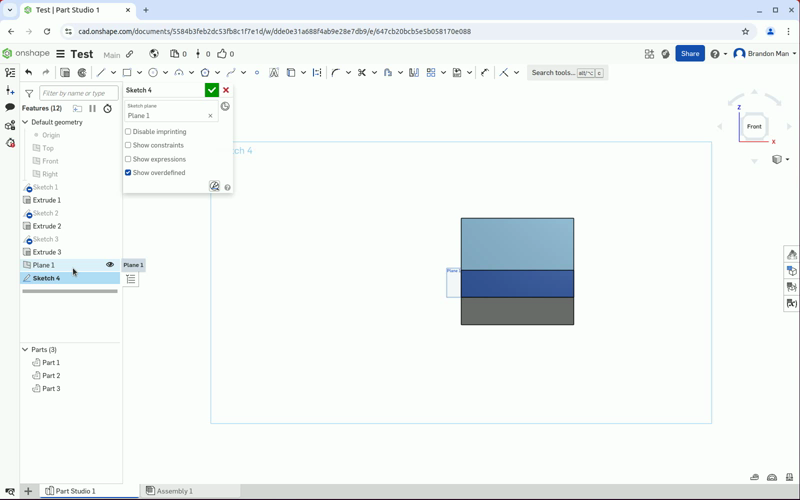
mouse_move(73, 352)
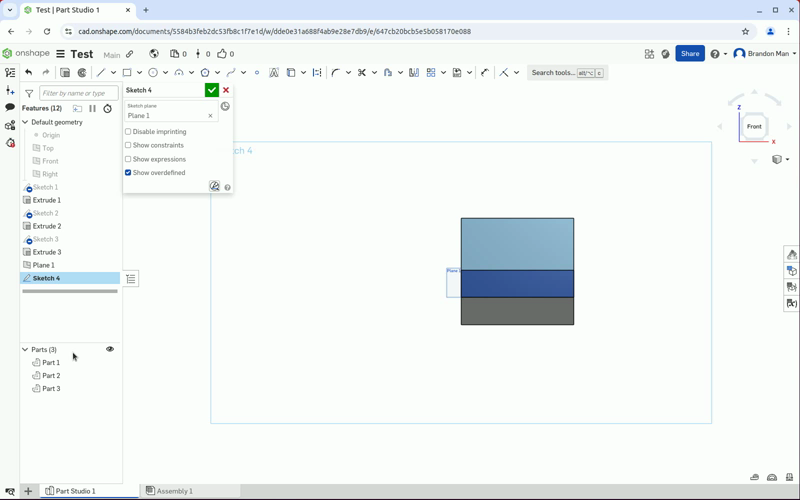
key(y)
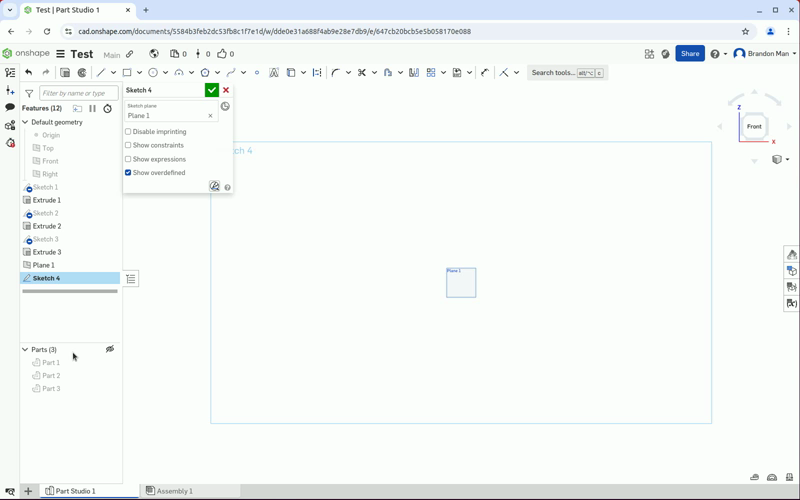
key(l)
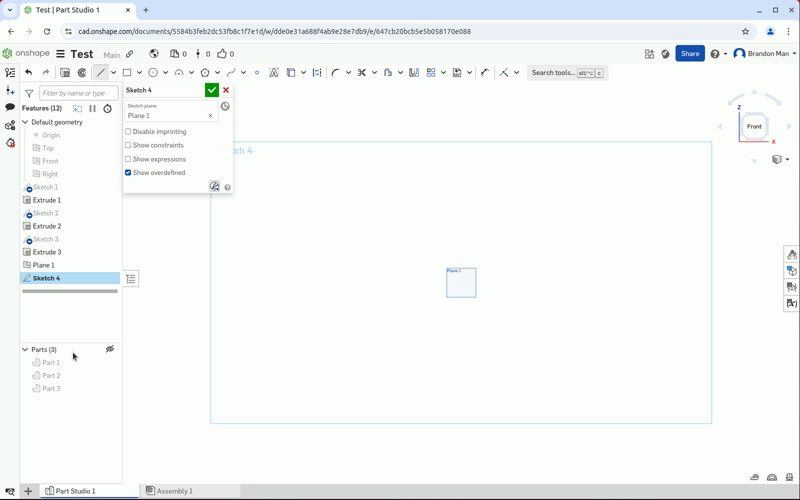
key_down(shift)
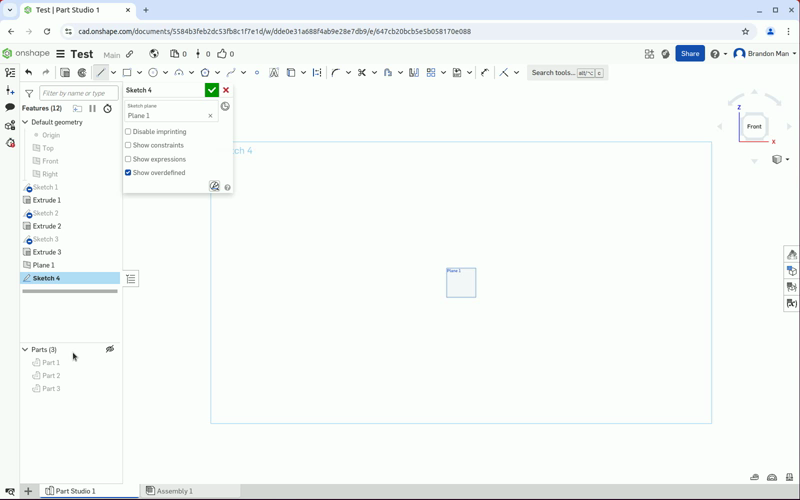
mouse_move(494, 253)
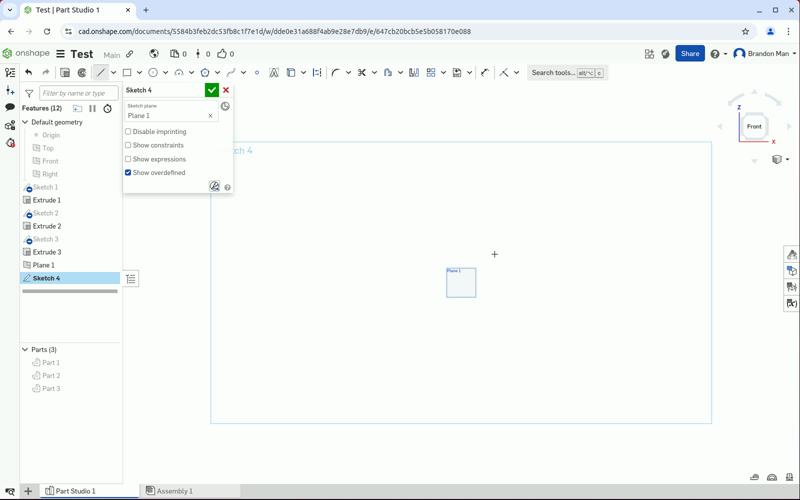
click(494, 253)
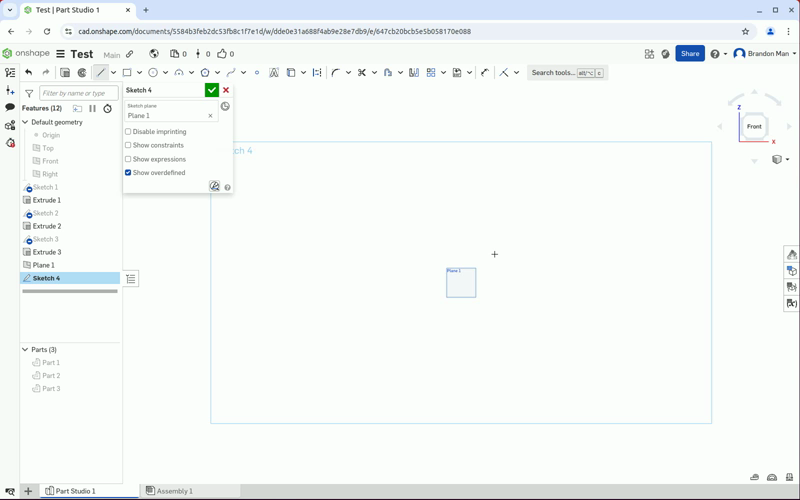
key_up(shift)
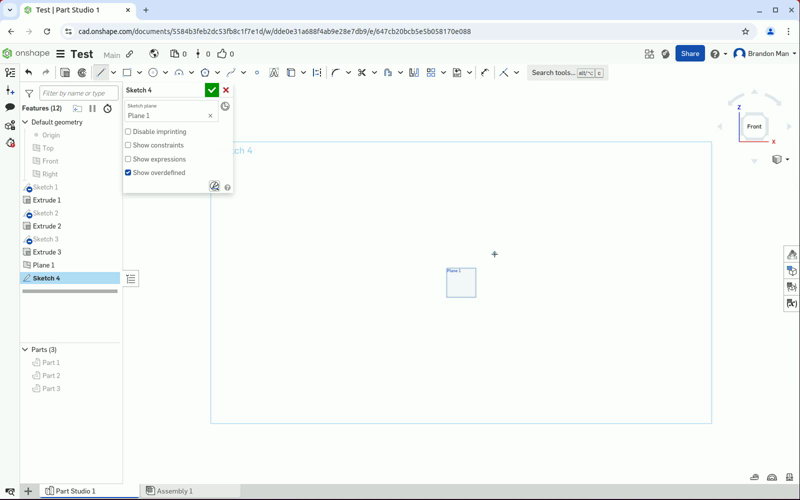
key_down(shift)
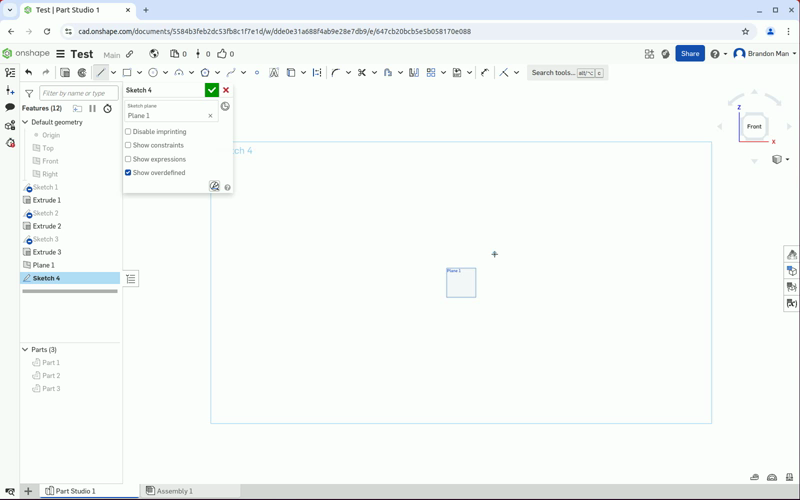
mouse_move(524, 253)
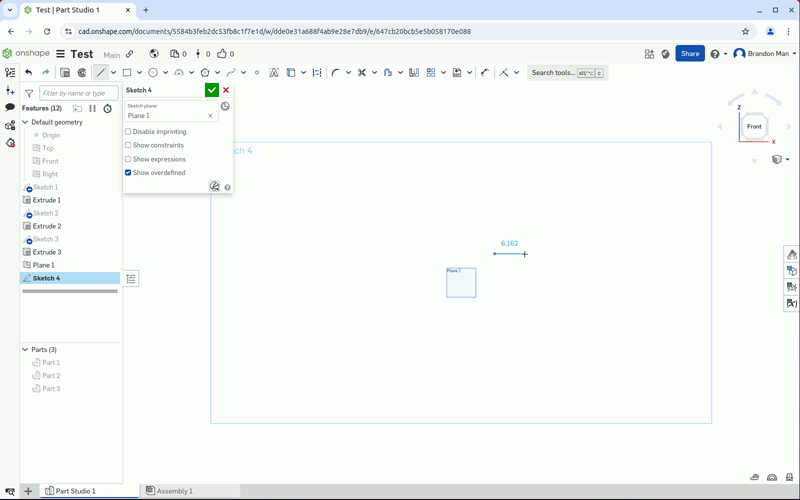
mouse_move(540, 253)
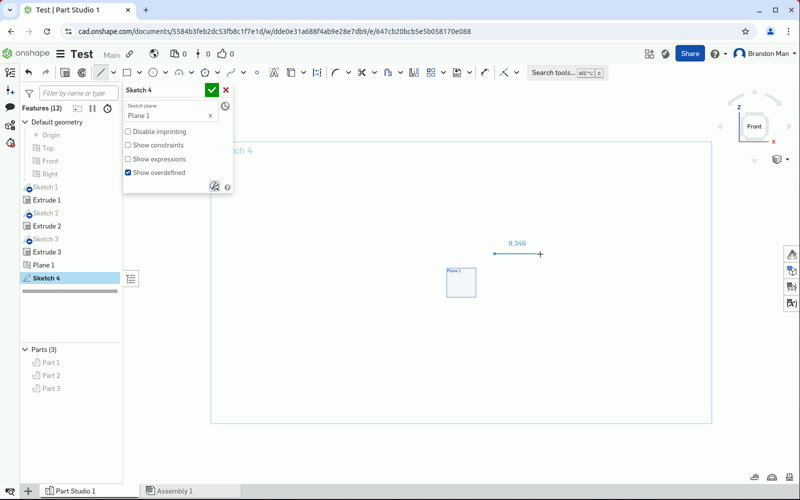
click(540, 253)
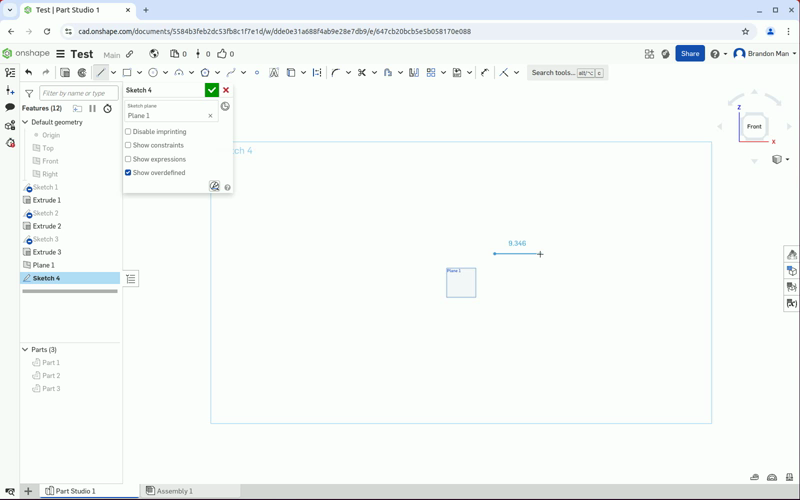
key_up(shift)
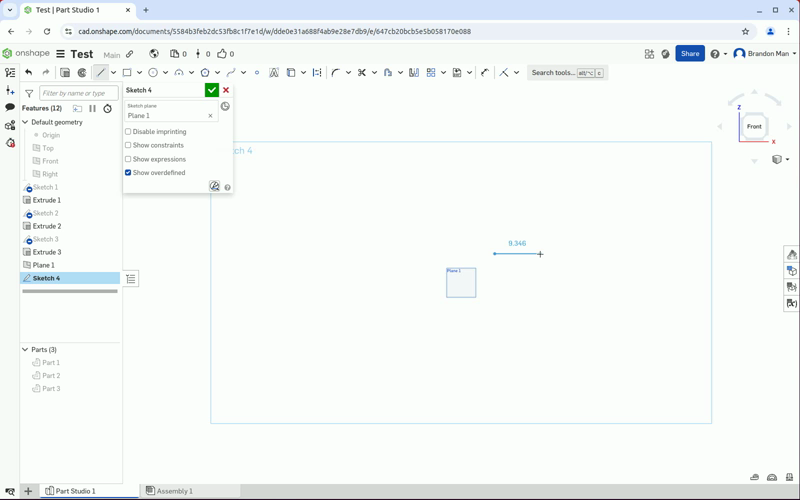
key_down(shift)
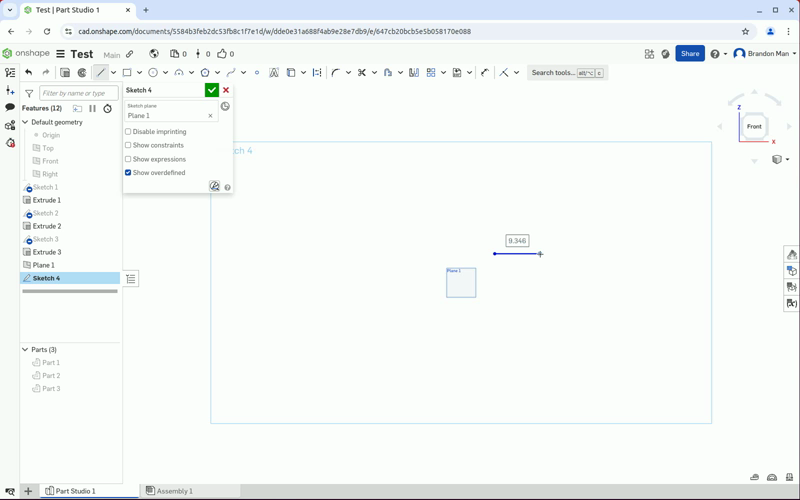
mouse_move(570, 253)
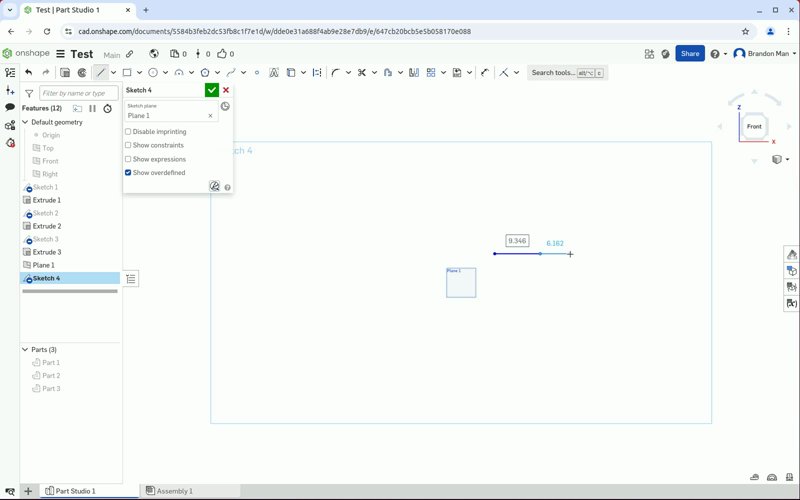
mouse_move(540, 235)
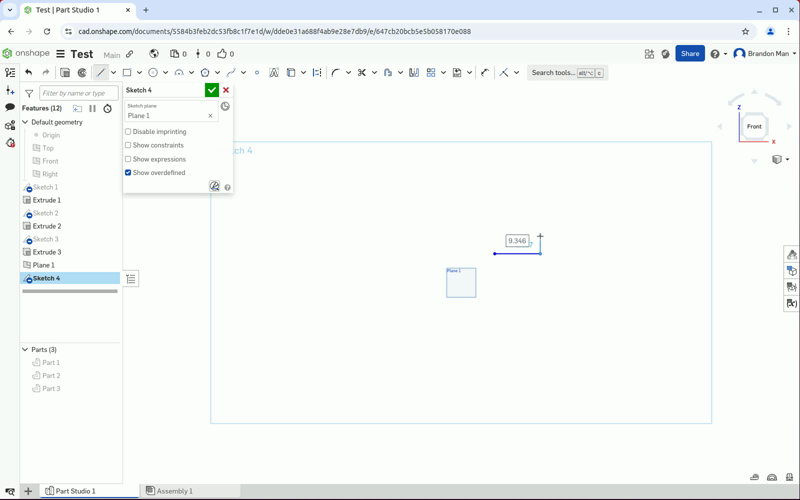
click(540, 235)
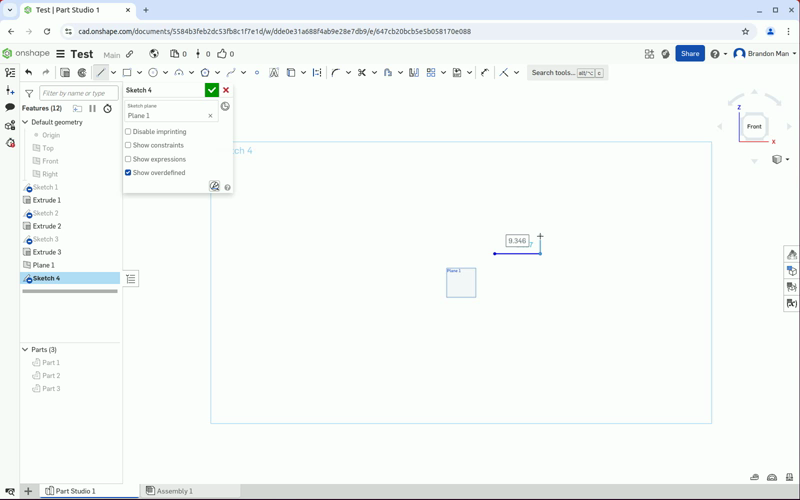
key_up(shift)
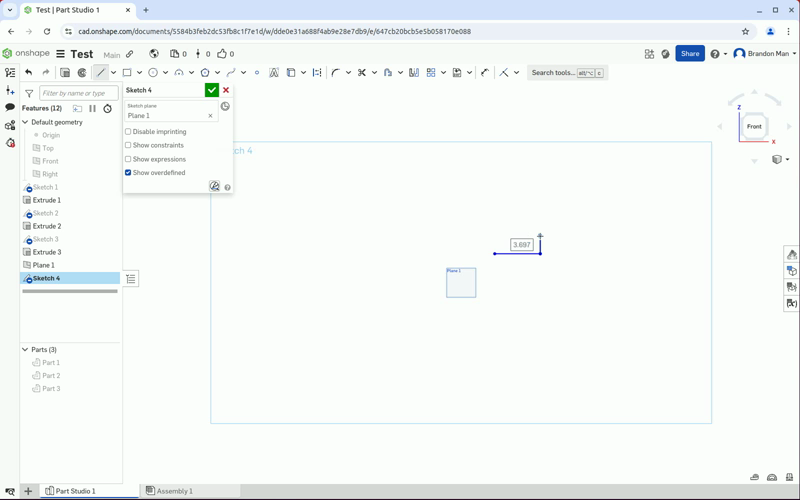
key_down(shift)
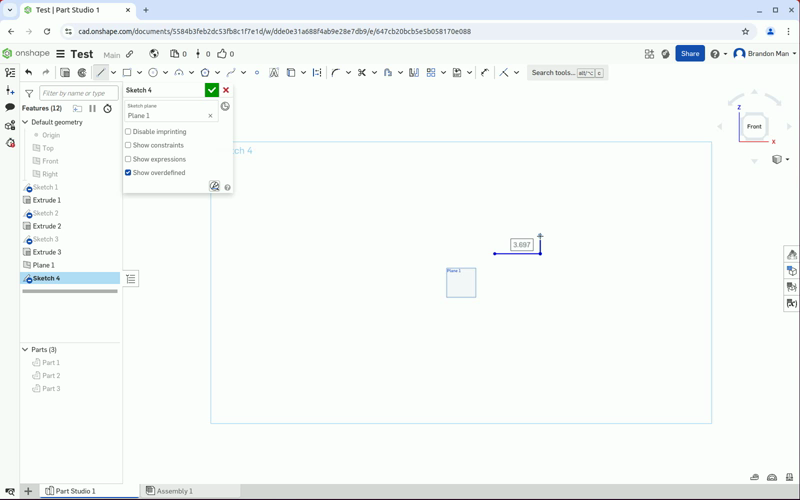
mouse_move(570, 235)
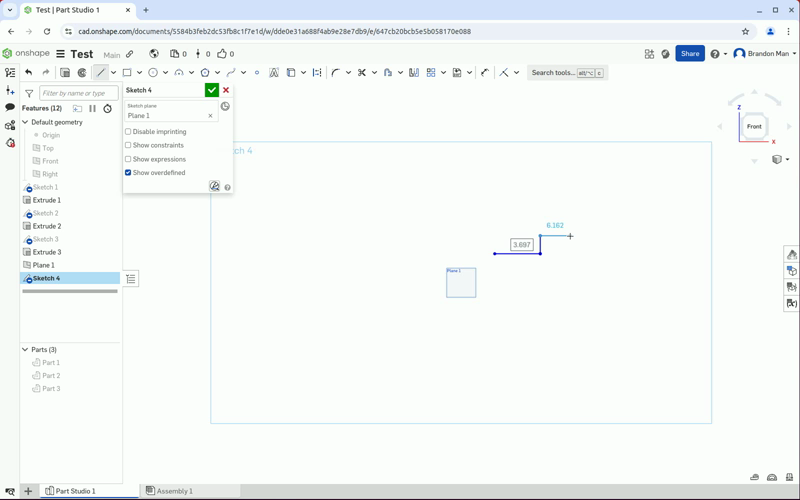
mouse_move(528, 235)
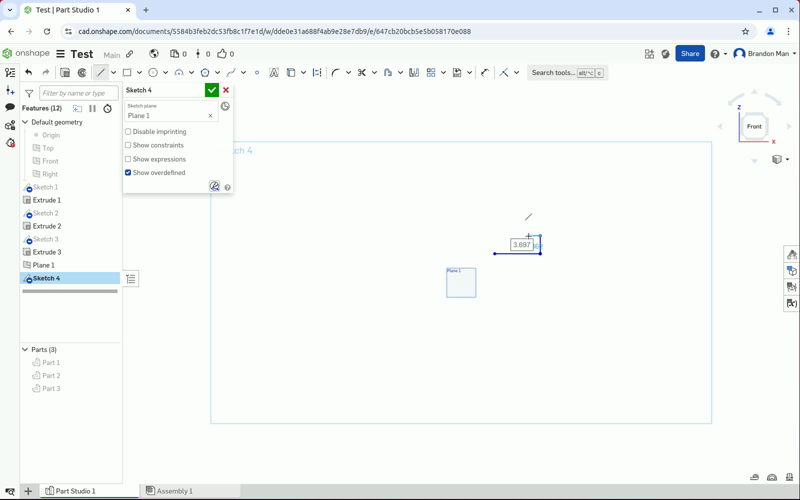
click(528, 235)
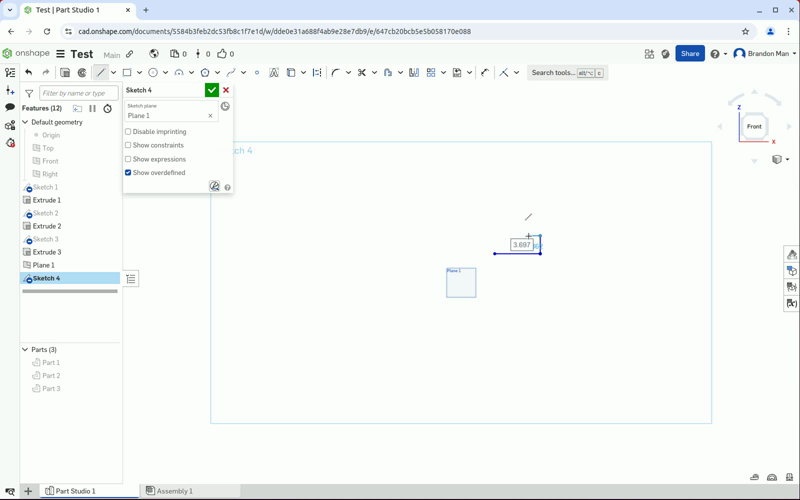
key_up(shift)
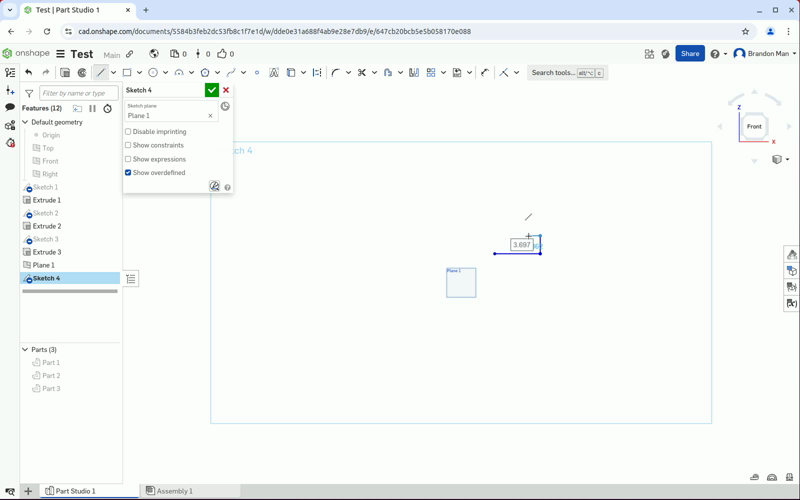
key_down(shift)
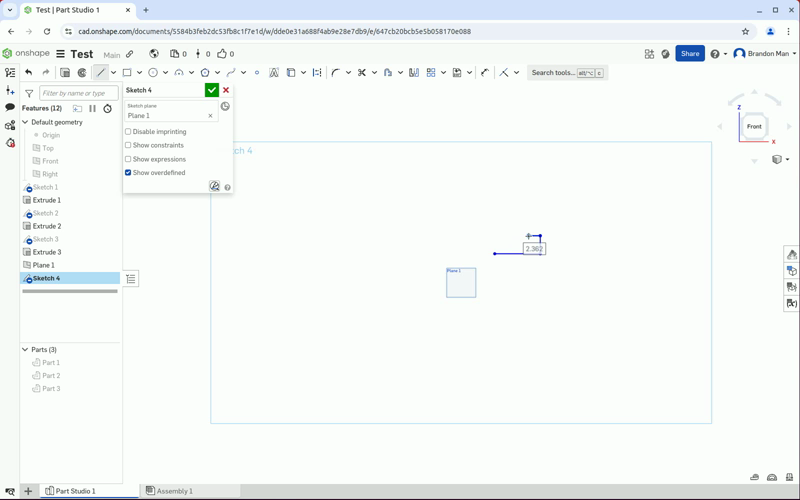
mouse_move(558, 235)
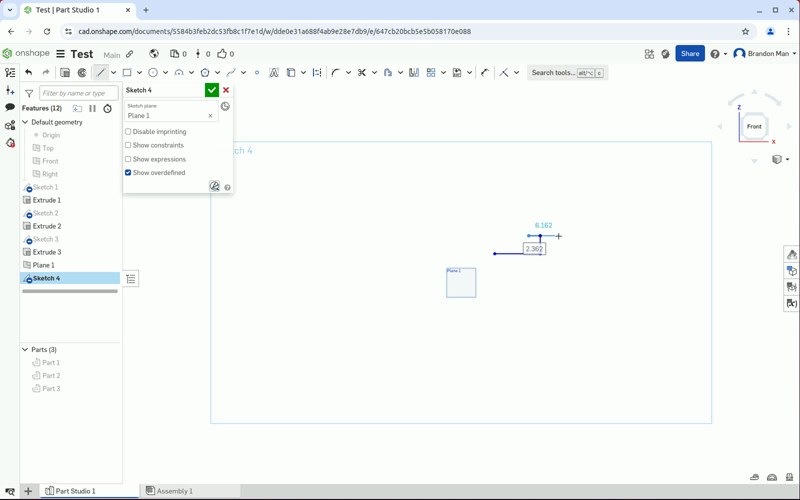
mouse_move(528, 217)
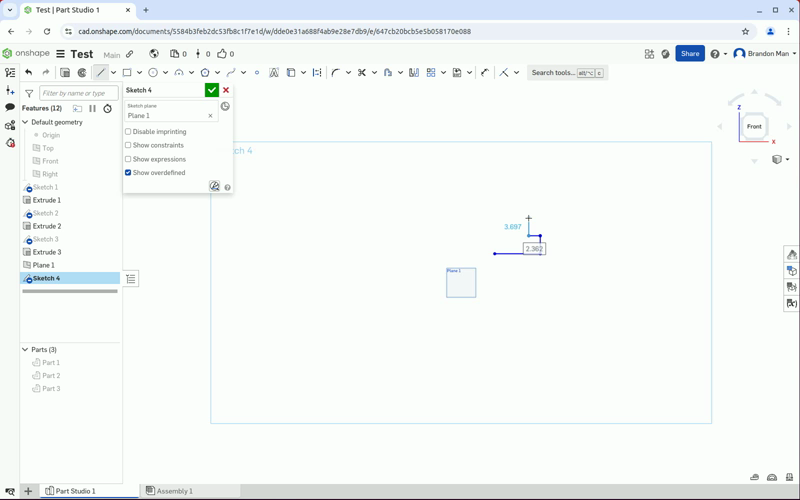
click(528, 217)
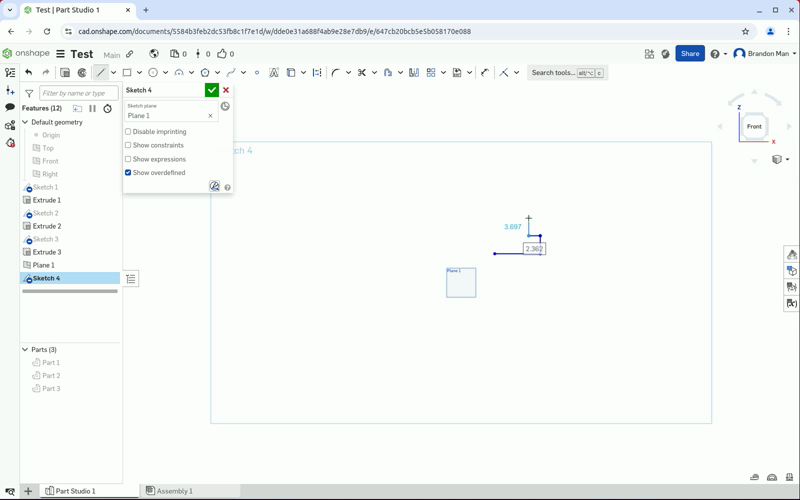
key_up(shift)
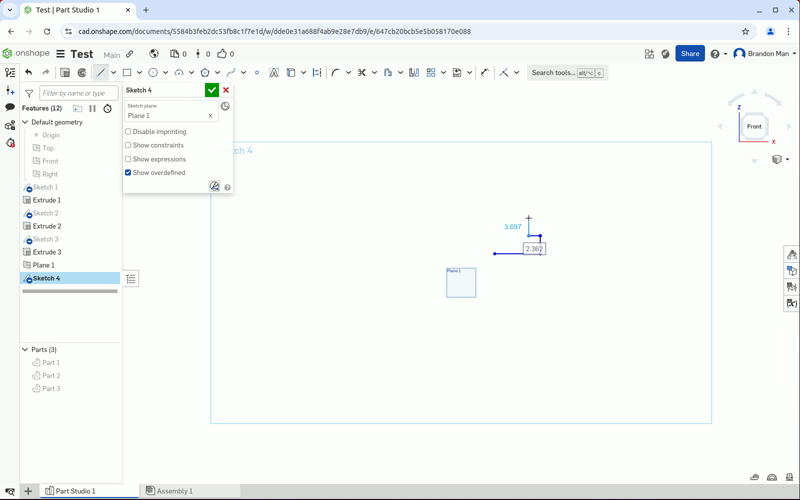
key_down(shift)
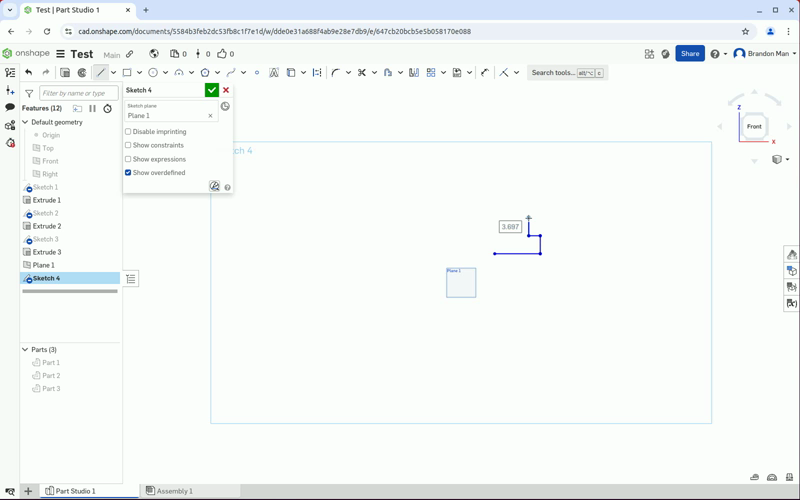
mouse_move(558, 217)
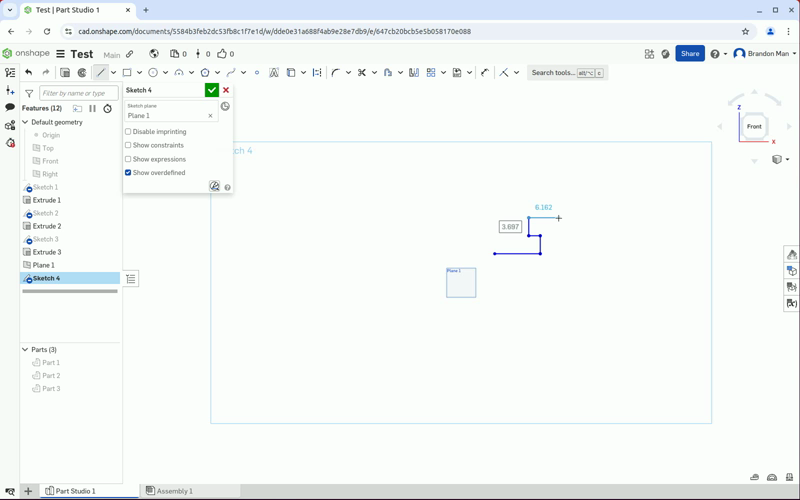
mouse_move(506, 217)
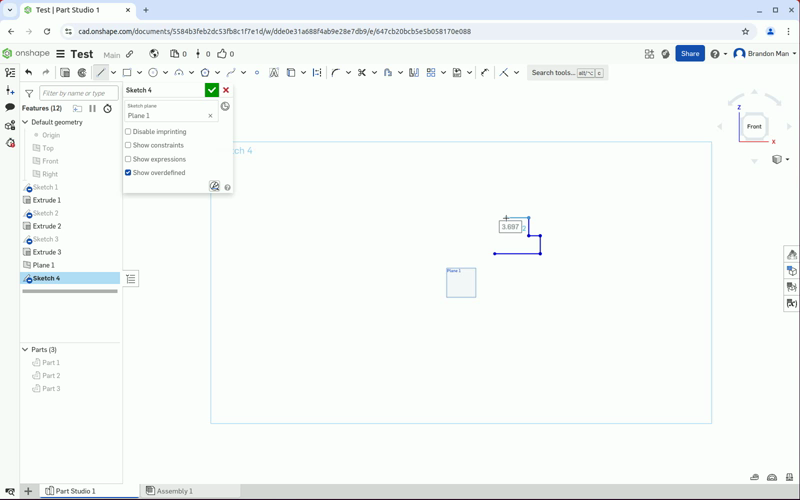
click(506, 217)
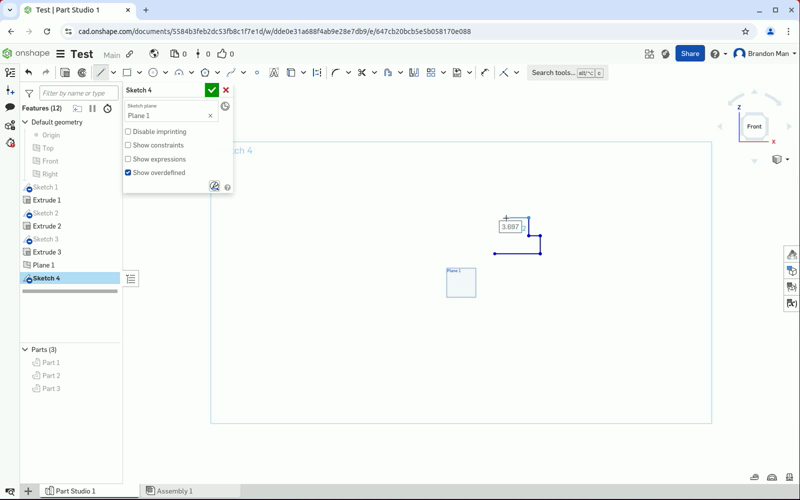
key_up(shift)
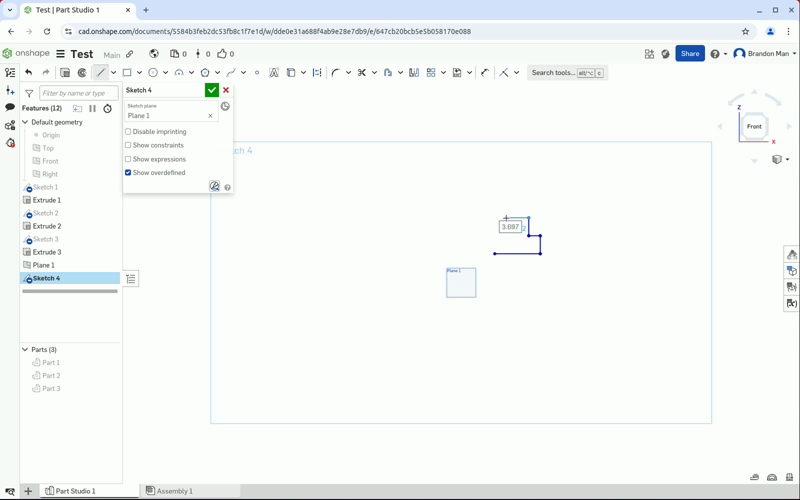
key_down(shift)
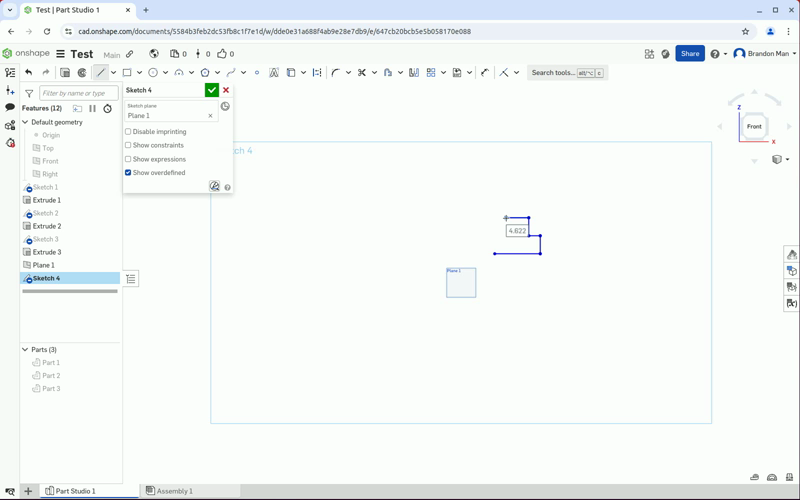
mouse_move(536, 217)
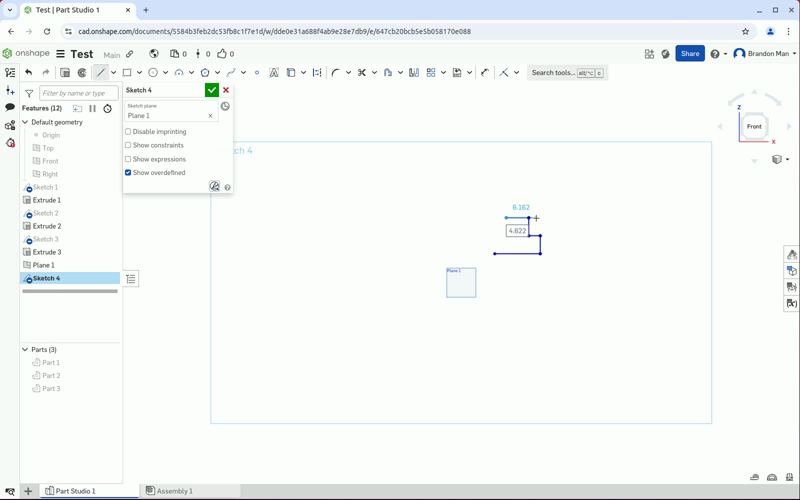
mouse_move(506, 235)
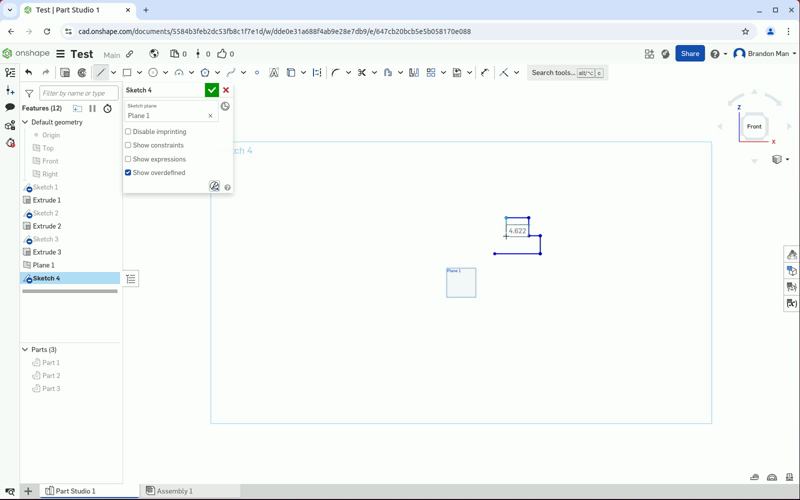
click(506, 235)
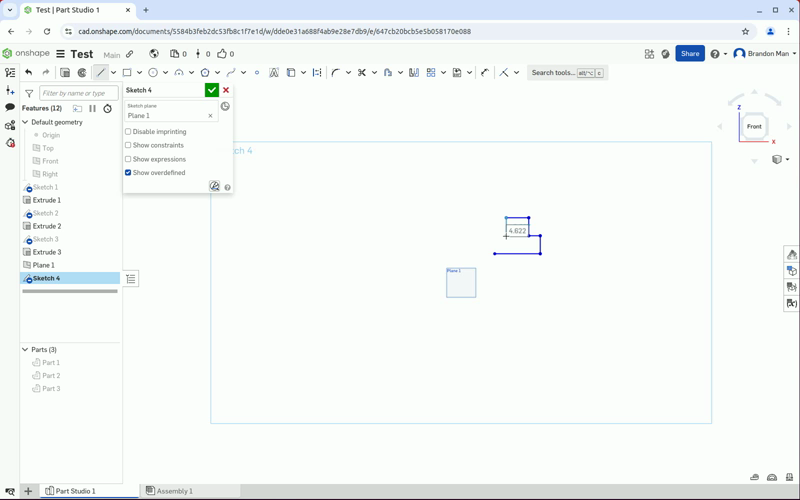
key_up(shift)
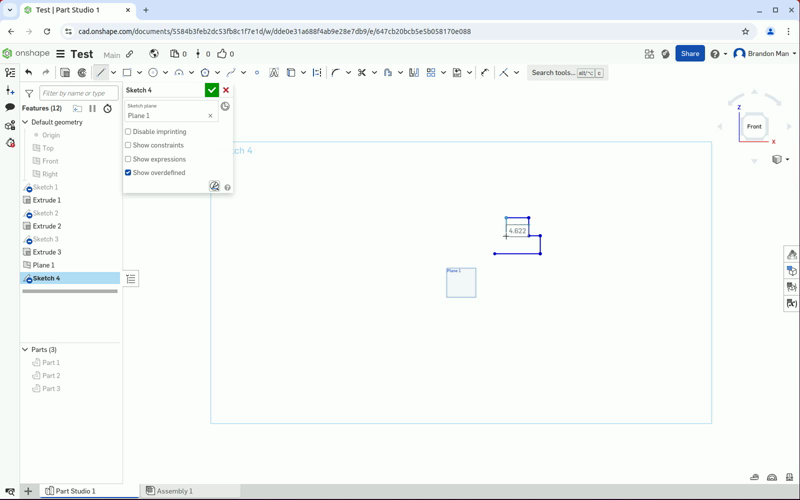
key_down(shift)
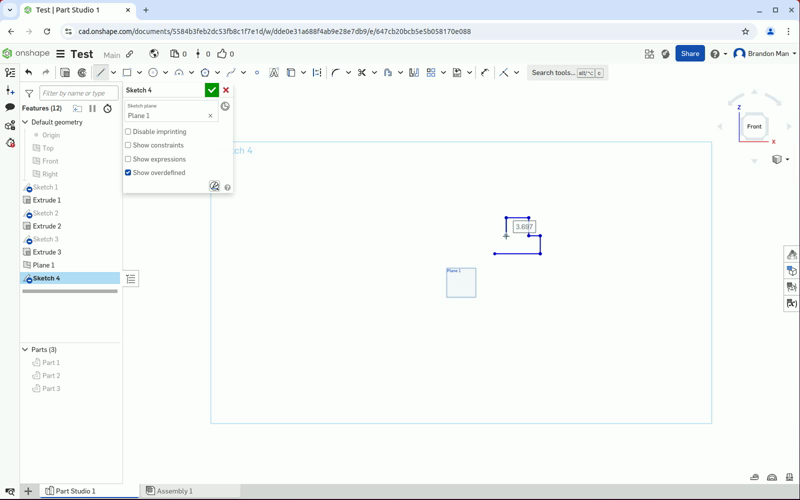
mouse_move(536, 235)
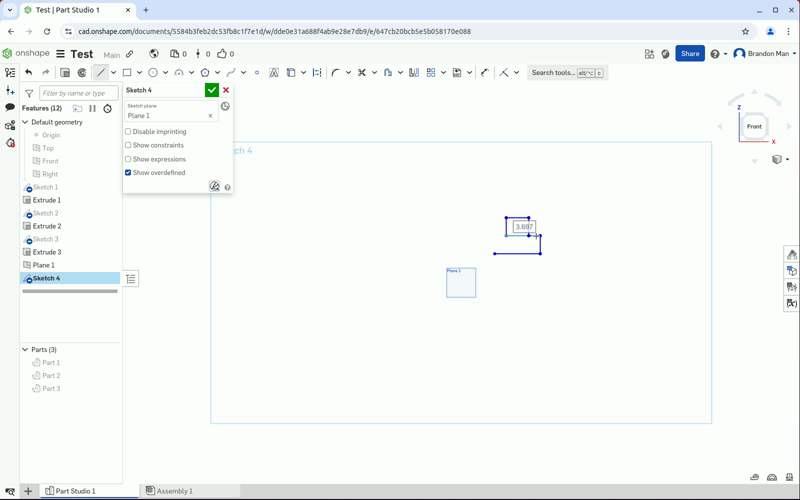
mouse_move(494, 235)
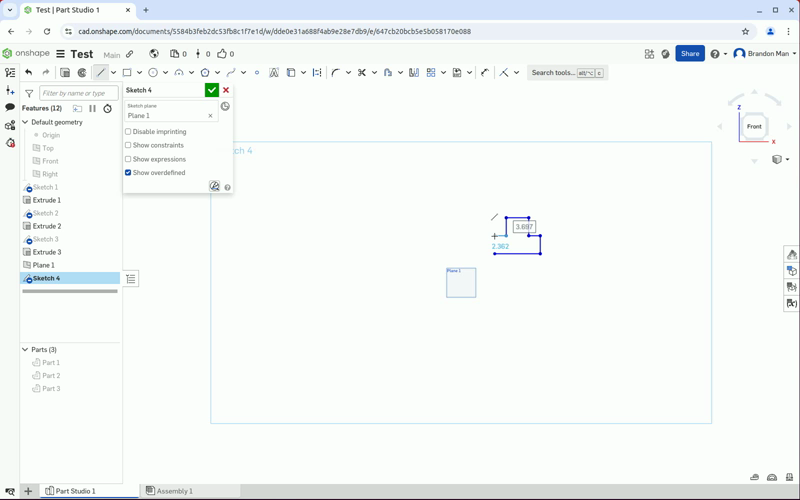
click(494, 235)
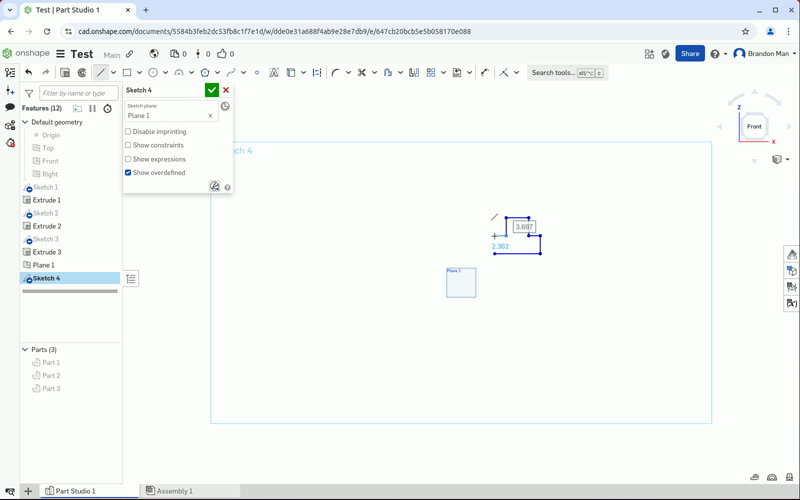
key_up(shift)
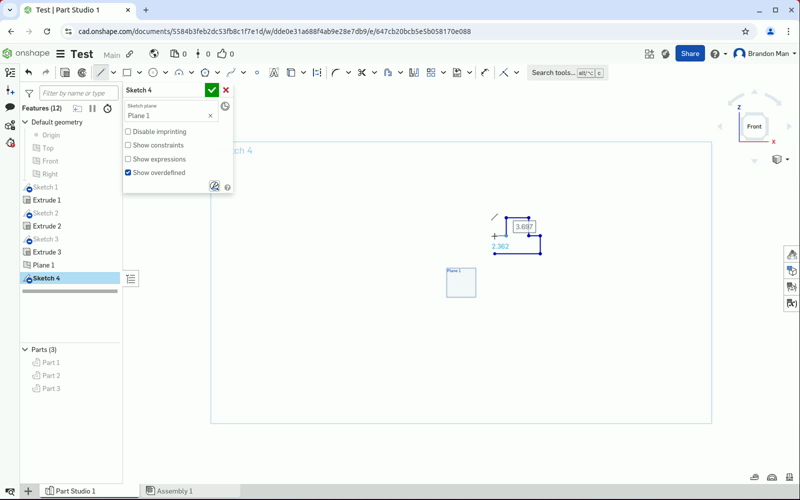
mouse_move(524, 235)
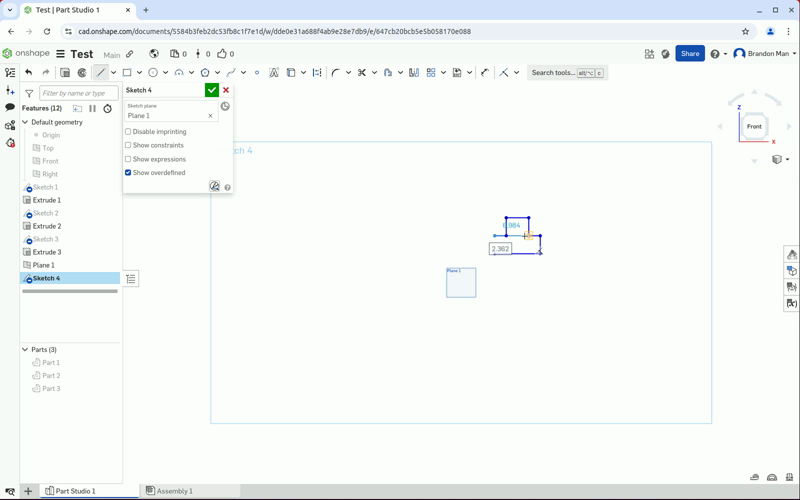
key_down(shift)
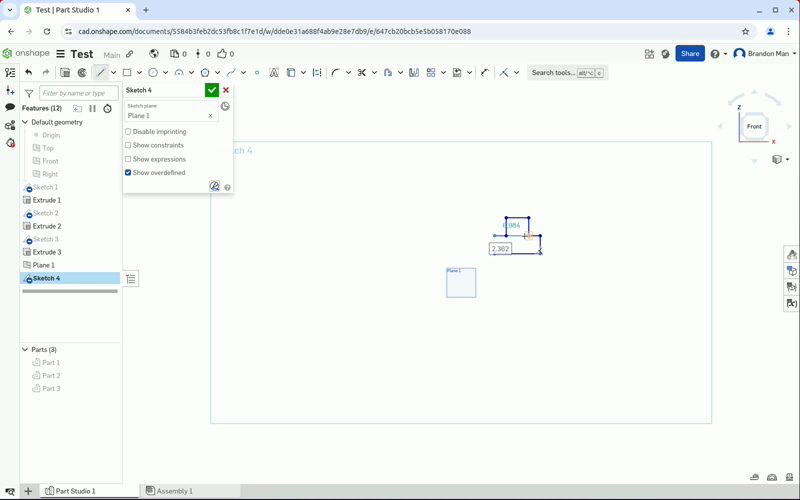
mouse_move(494, 253)
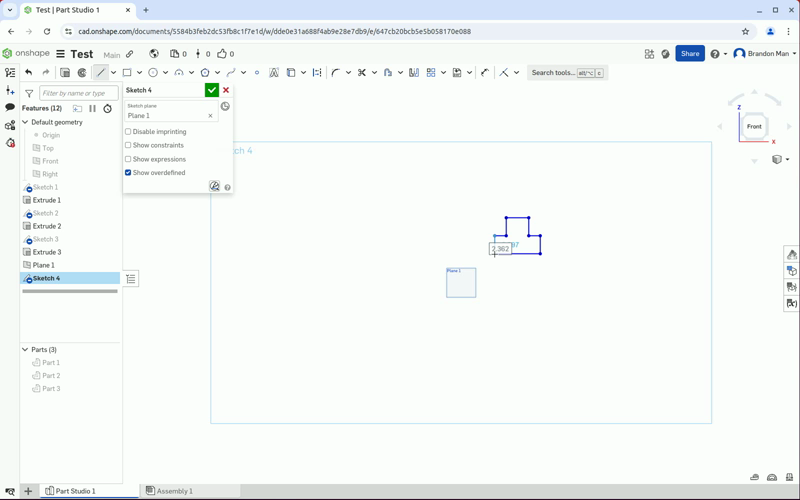
key_up(shift)
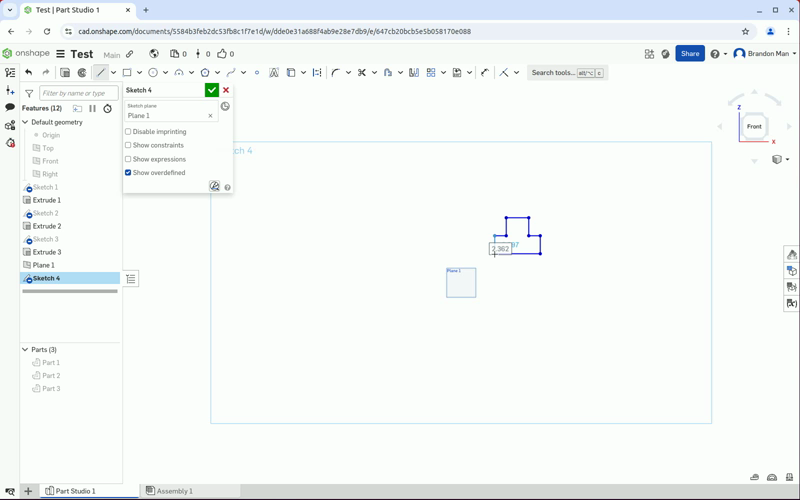
click(494, 253)
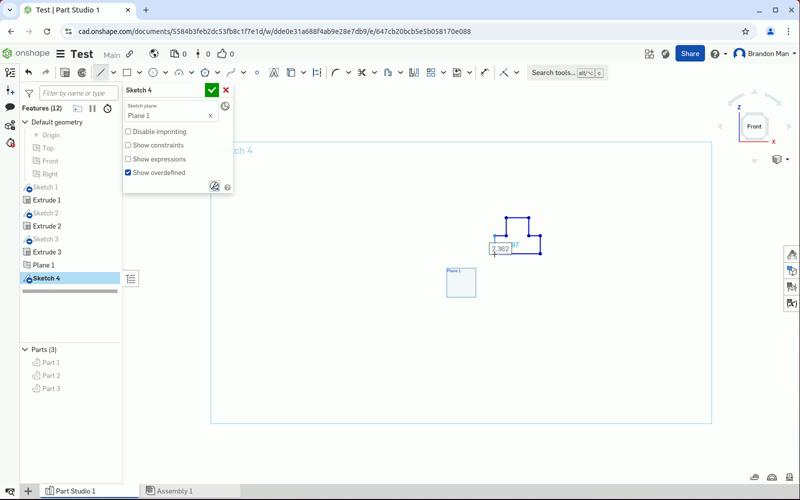
key(esc)
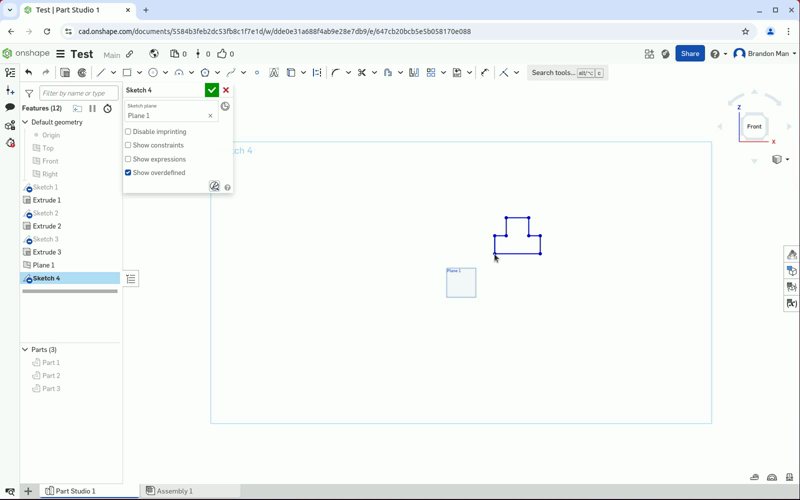
mouse_move(523, 237)
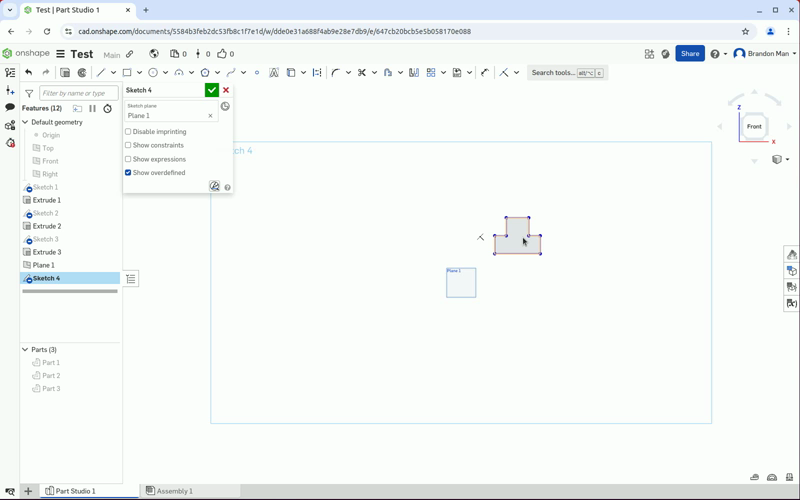
scroll(6)
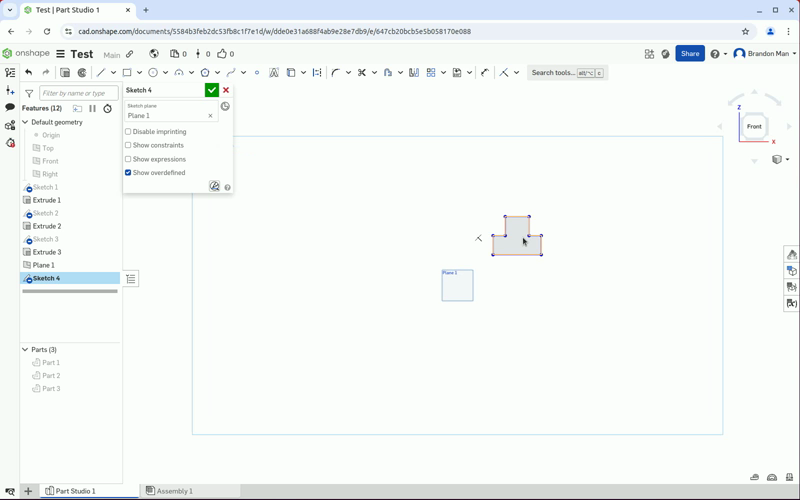
scroll(6)
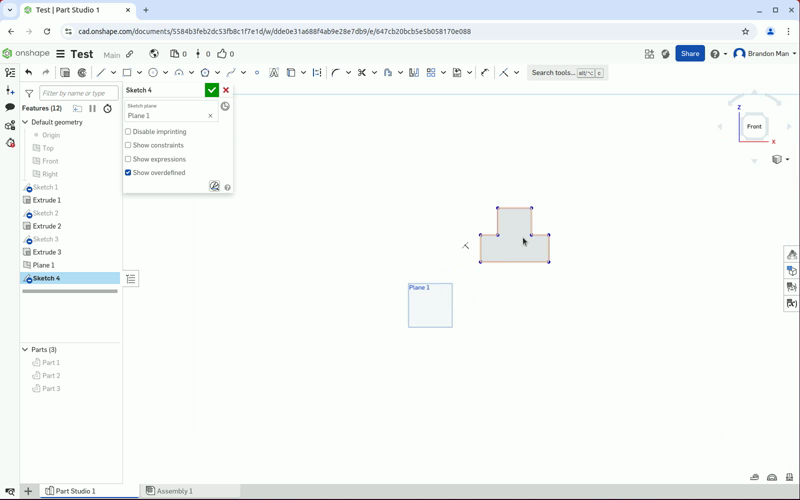
scroll(6)
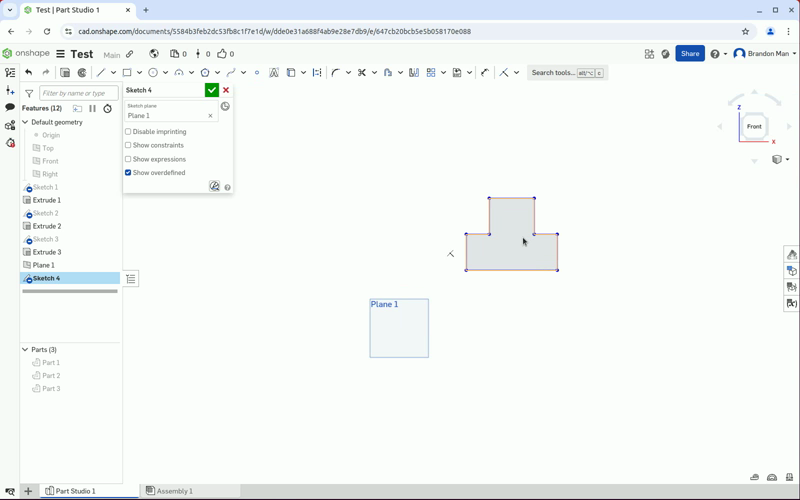
scroll(6)
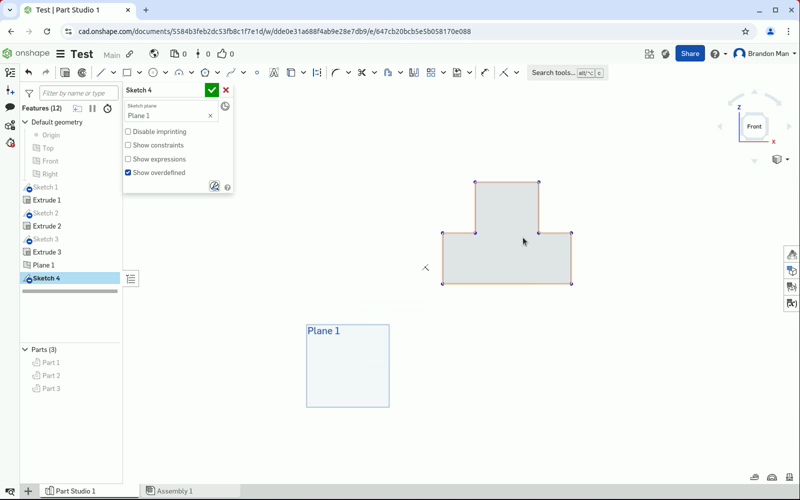
scroll(6)
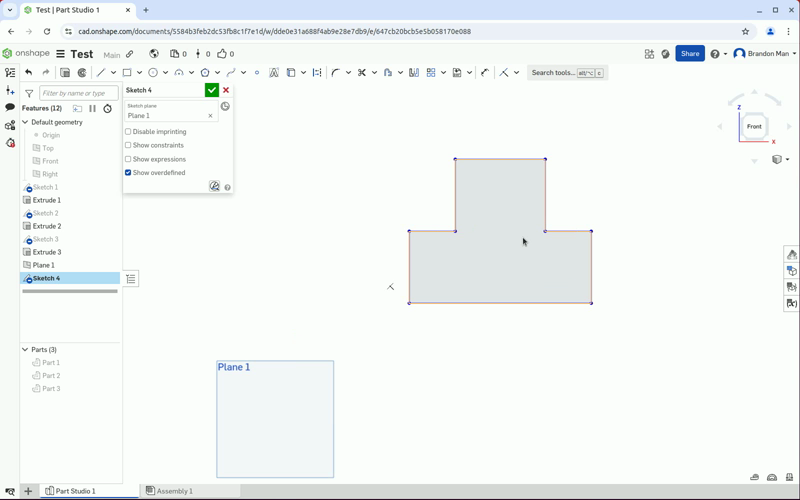
scroll(6)
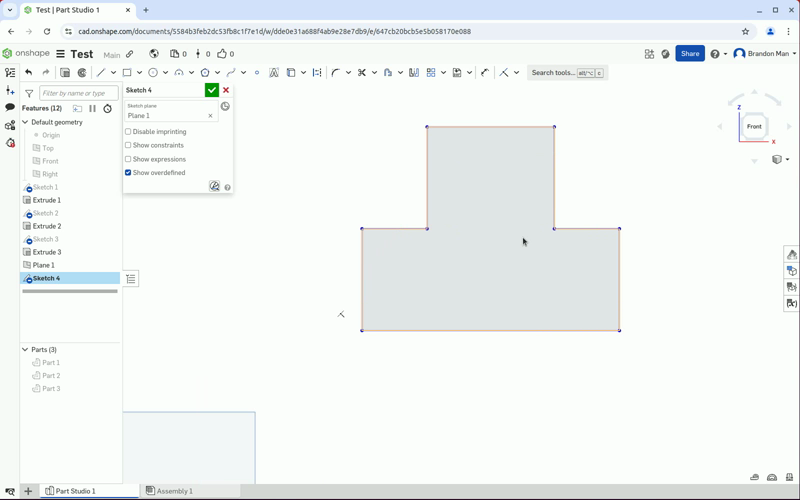
scroll(6)
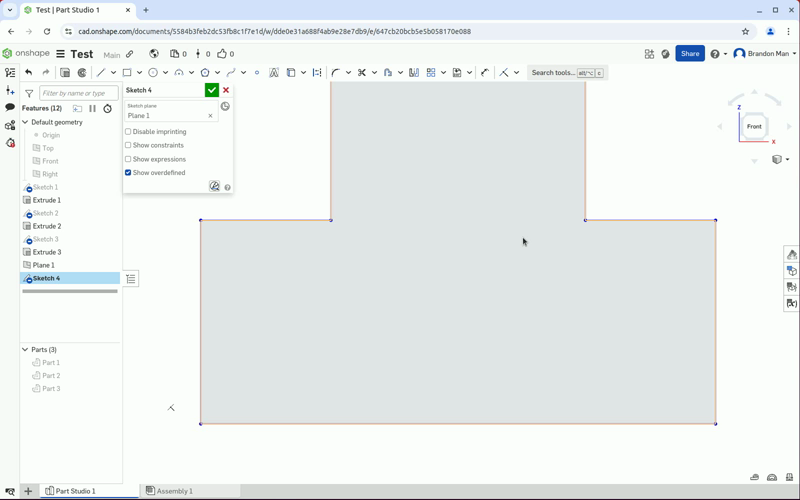
click(523, 237)
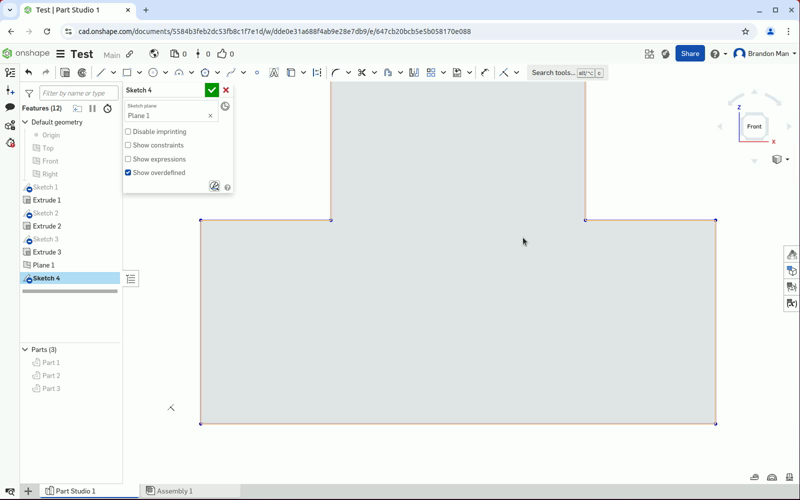
scroll(-6)
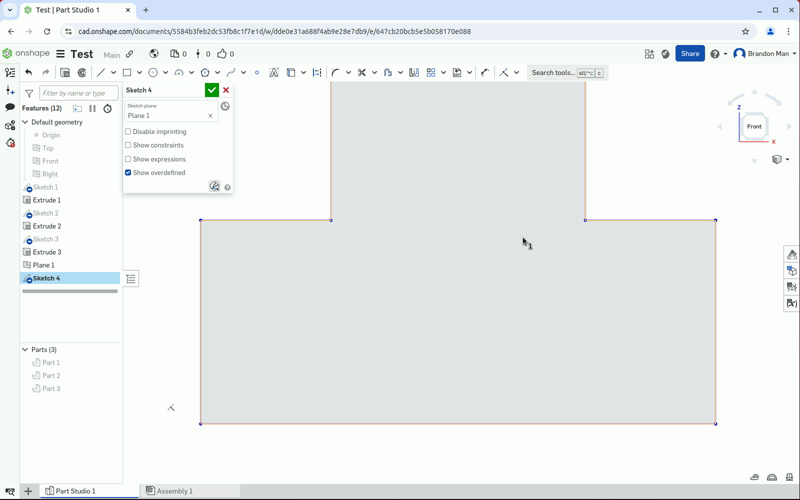
scroll(-6)
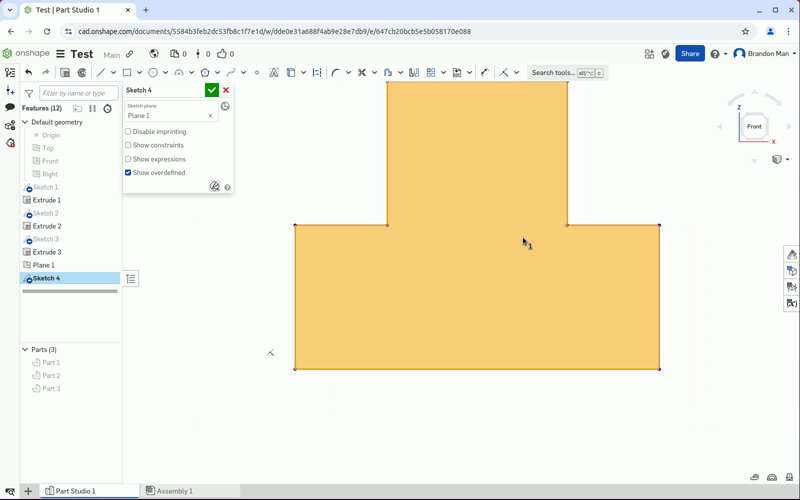
scroll(-6)
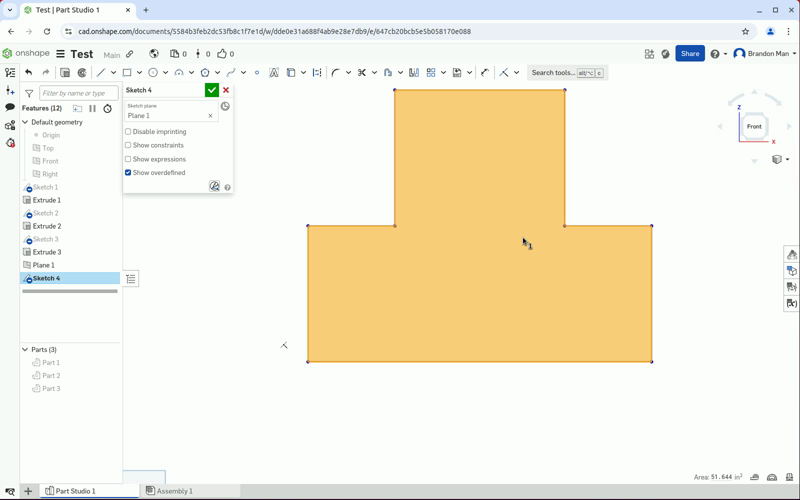
scroll(-6)
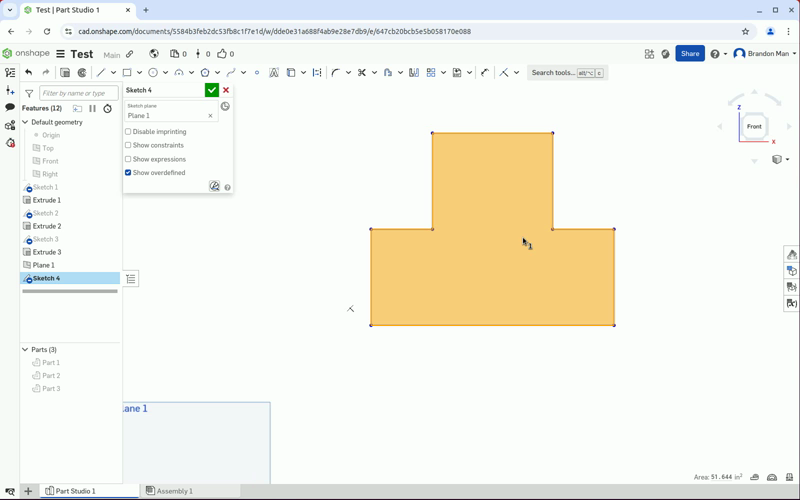
scroll(-6)
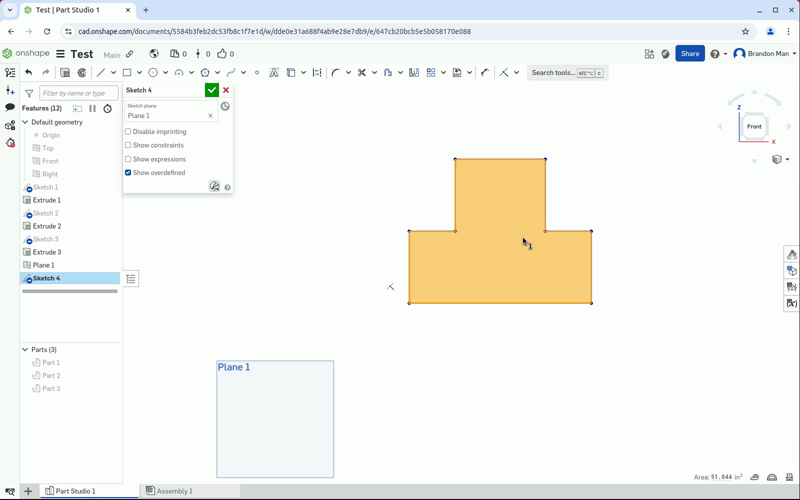
scroll(-6)
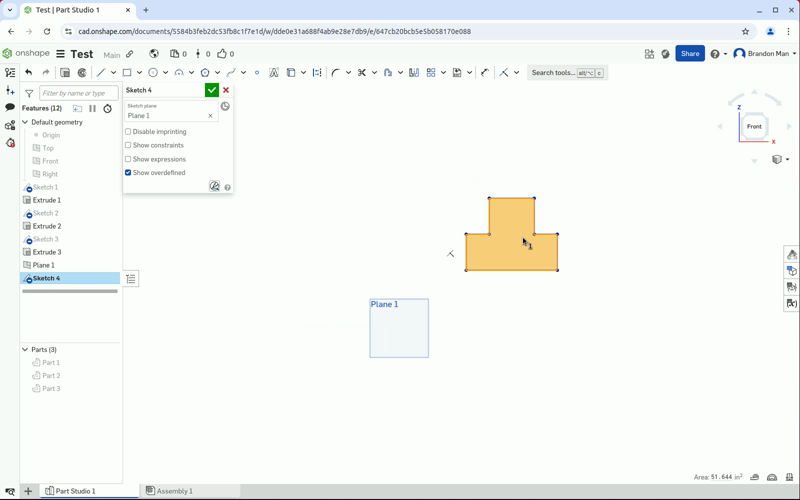
scroll(-6)
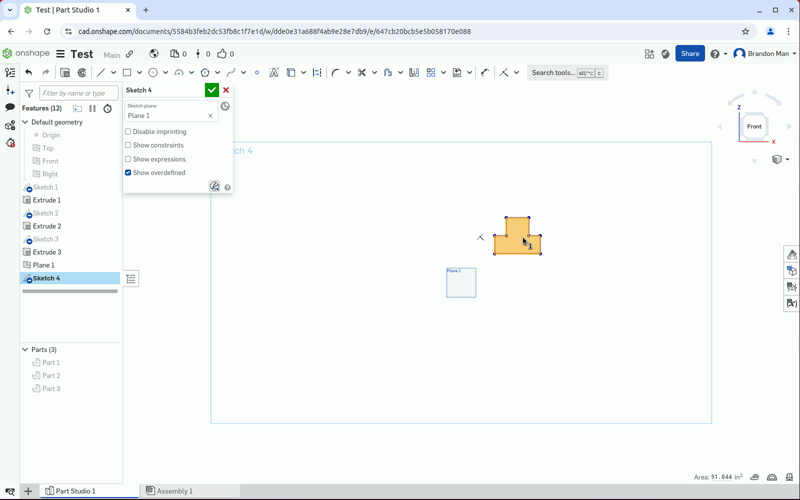
mouse_move(73, 352)
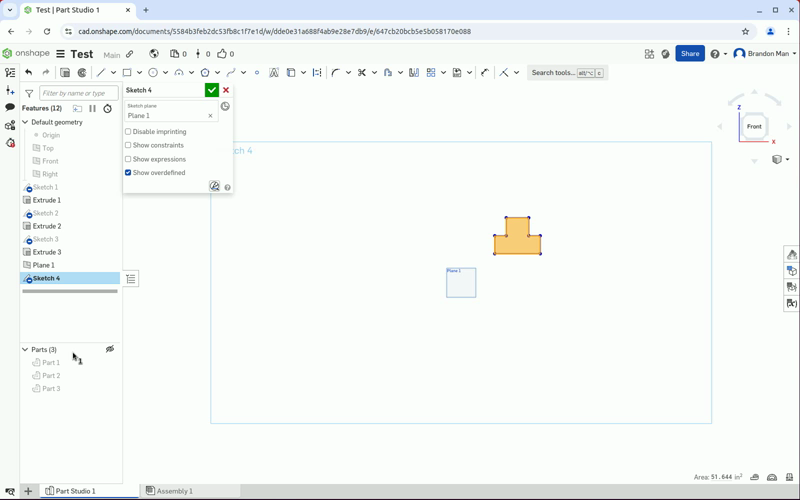
key(shift+y)
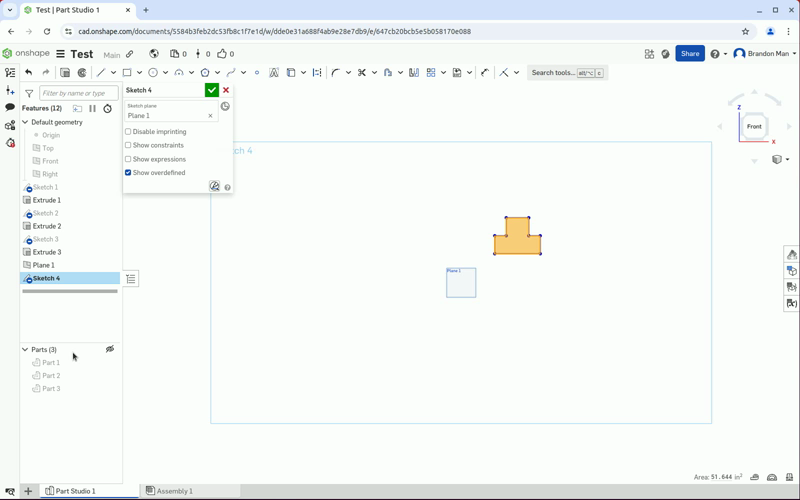
key(shift+e)
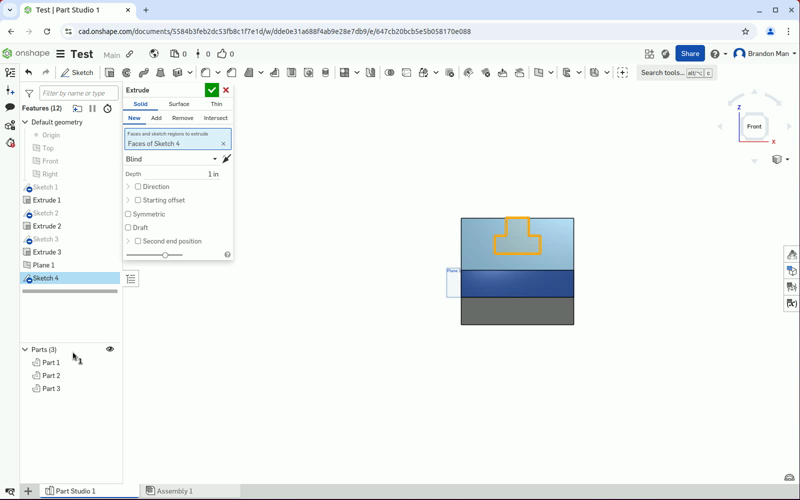
mouse_move(143, 106)
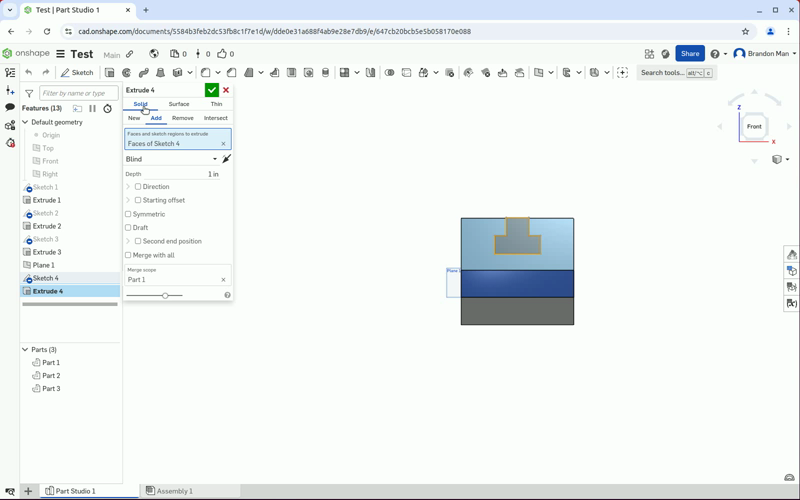
click(143, 106)
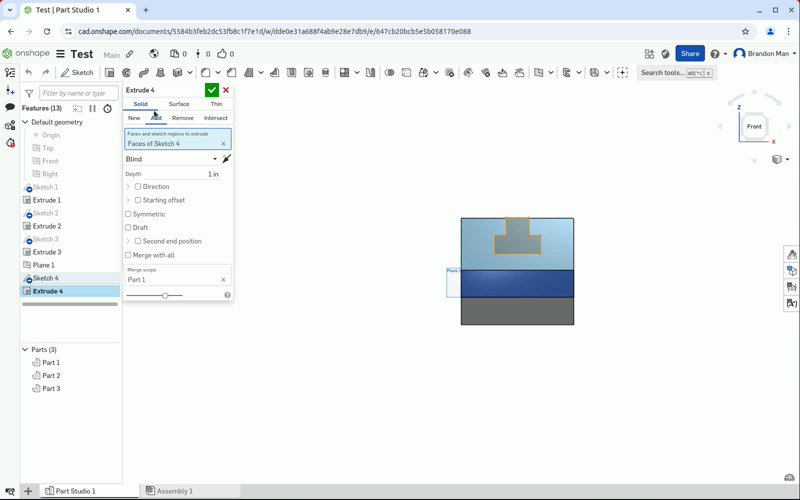
mouse_move(186, 120)
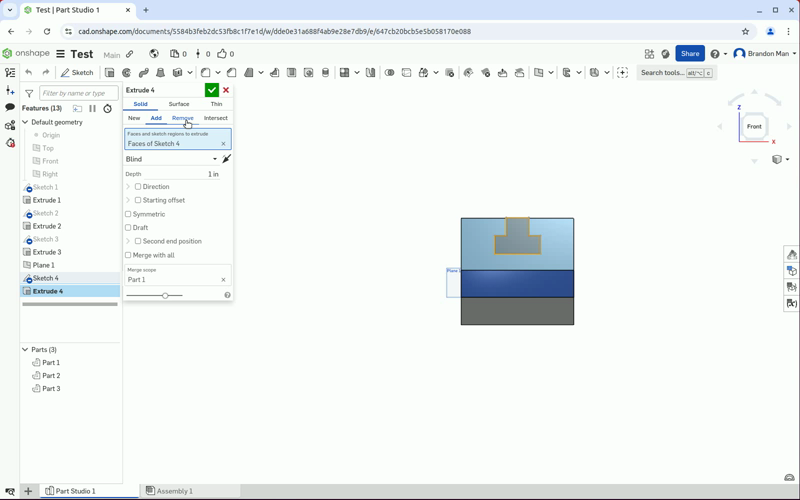
click(186, 120)
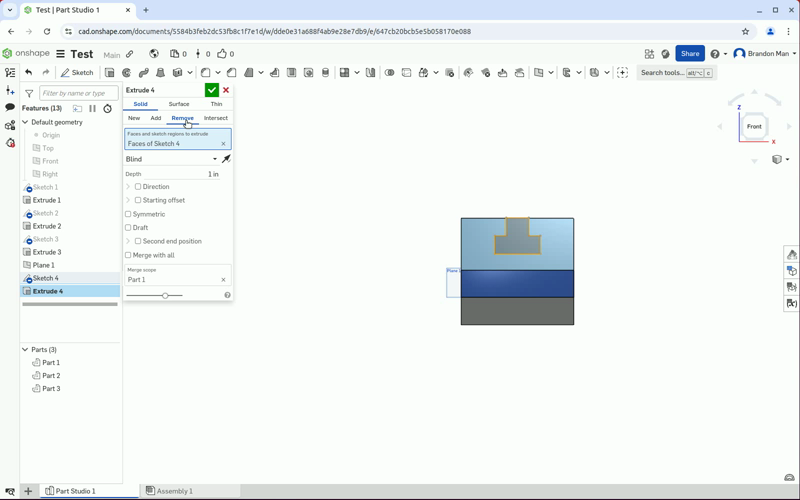
key(tab, 4)
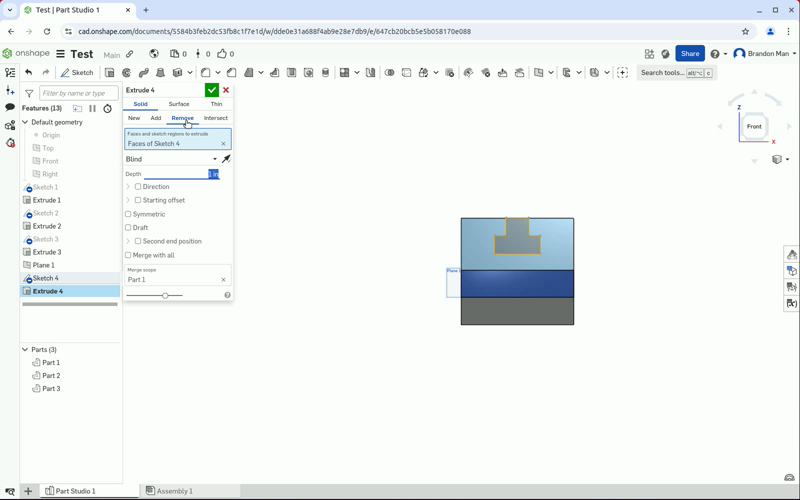
text(11.554)
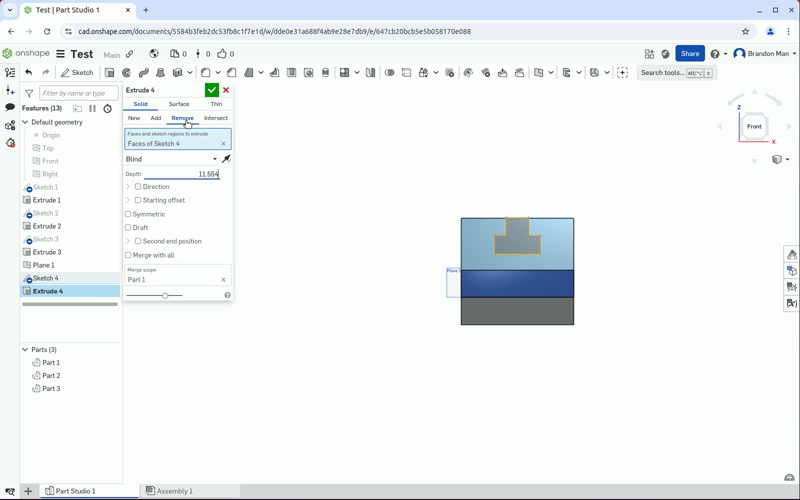
key(tab, 6)
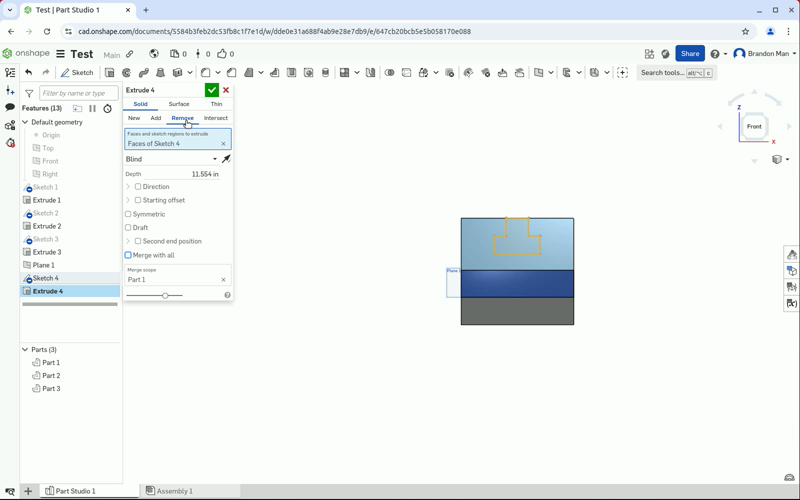
key(space)
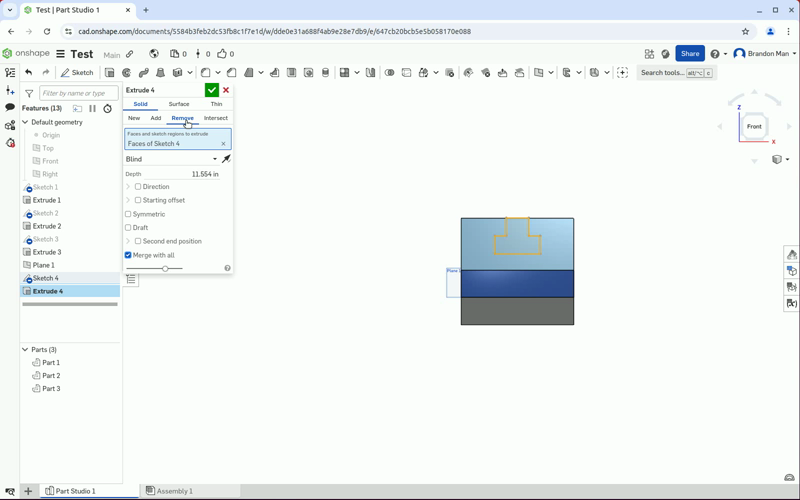
key(enter)
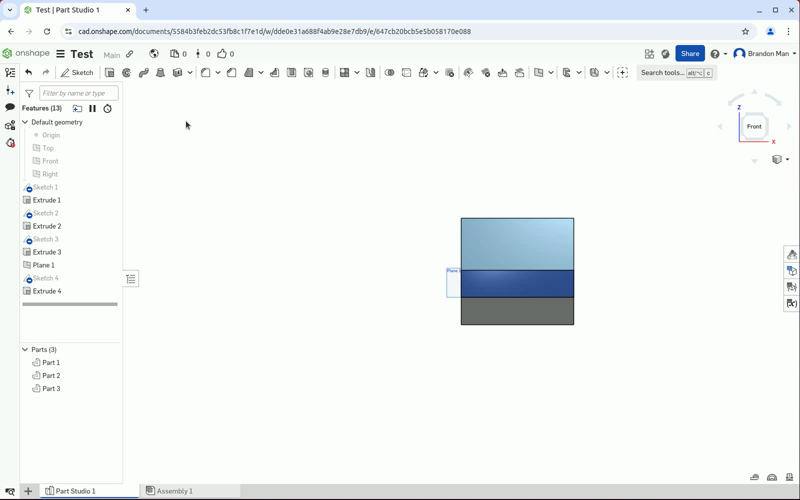
key(shift+h)
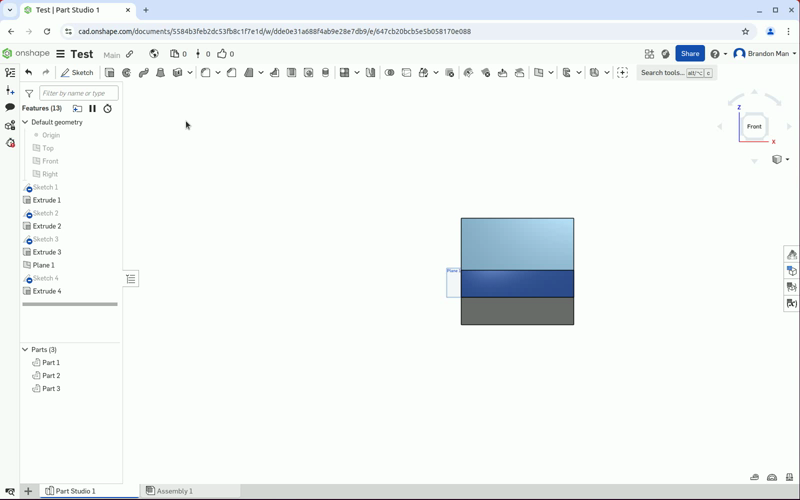
key(shift+h)
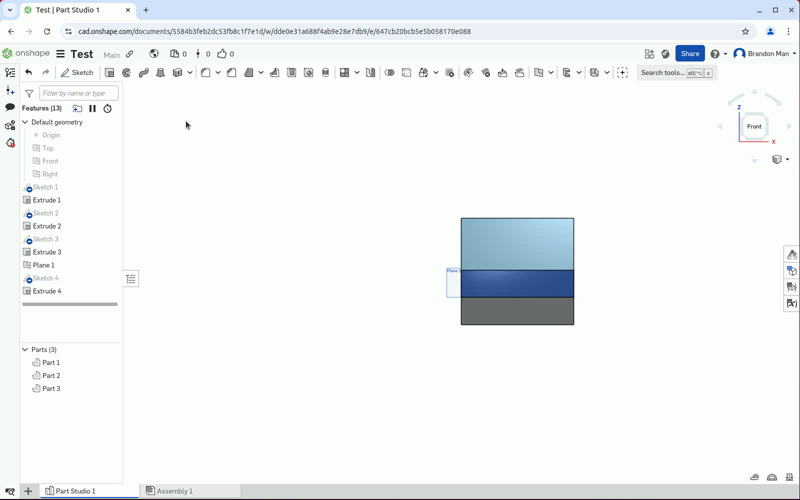
mouse_move(73, 189)
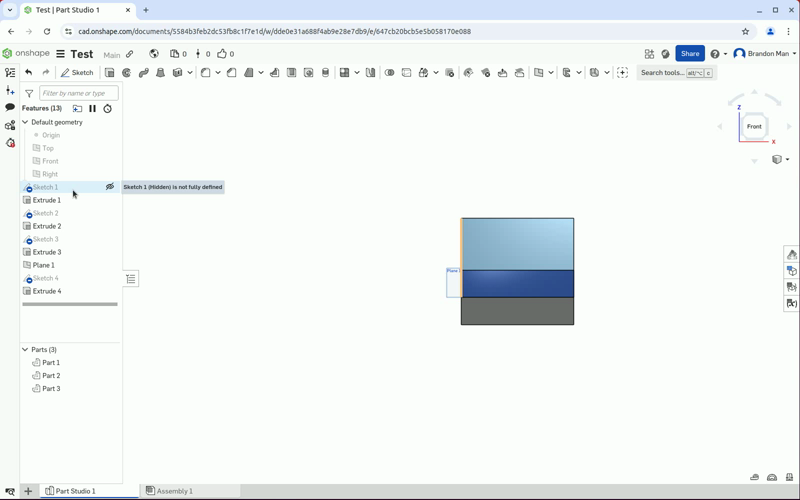
click(73, 189)
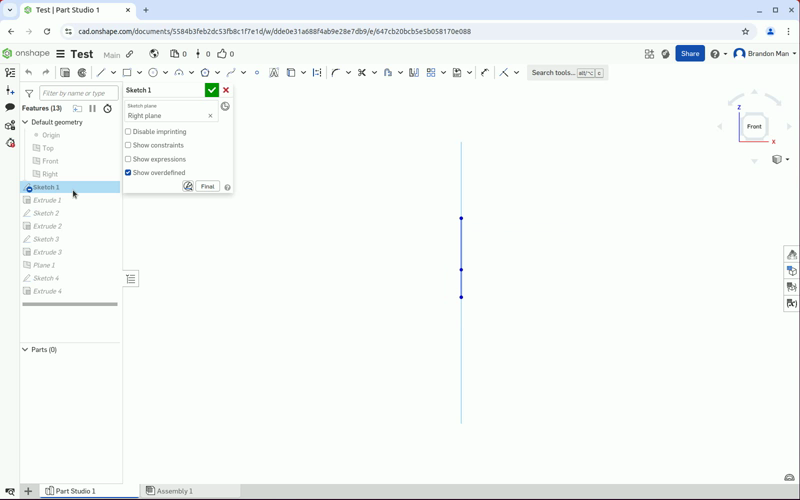
mouse_move(229, 92)
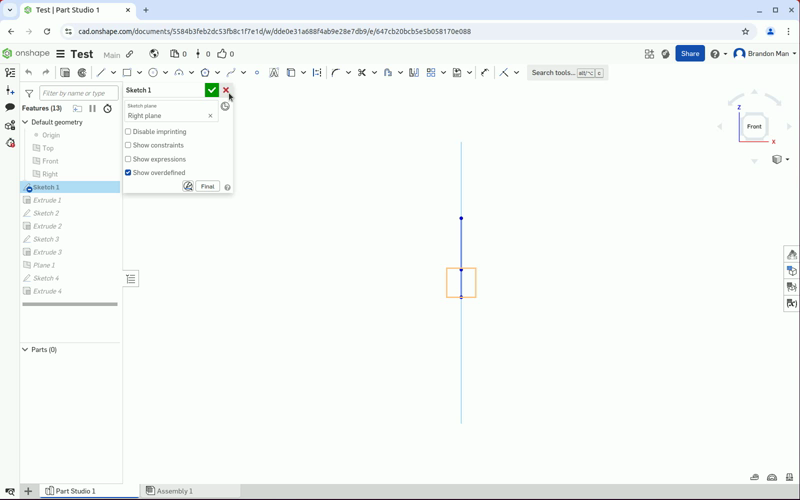
click(229, 92)
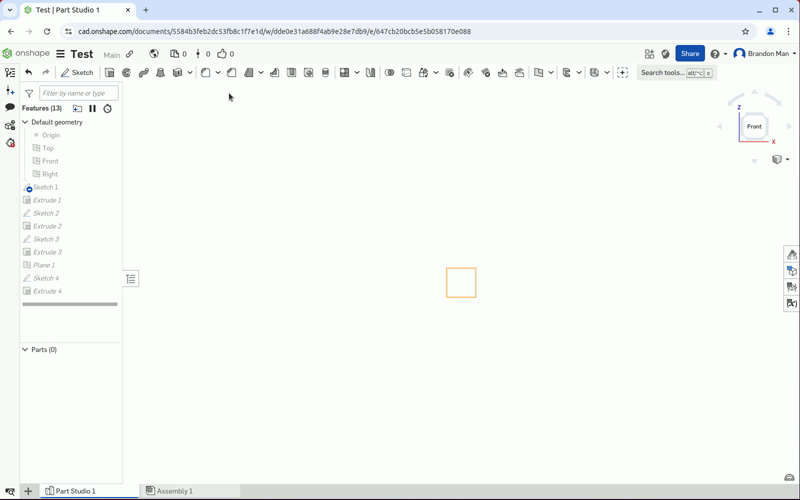
mouse_move(73, 352)
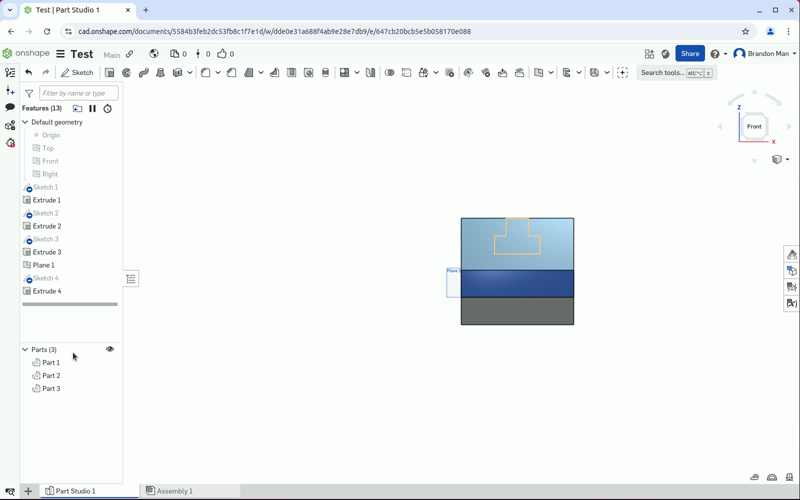
key(y)
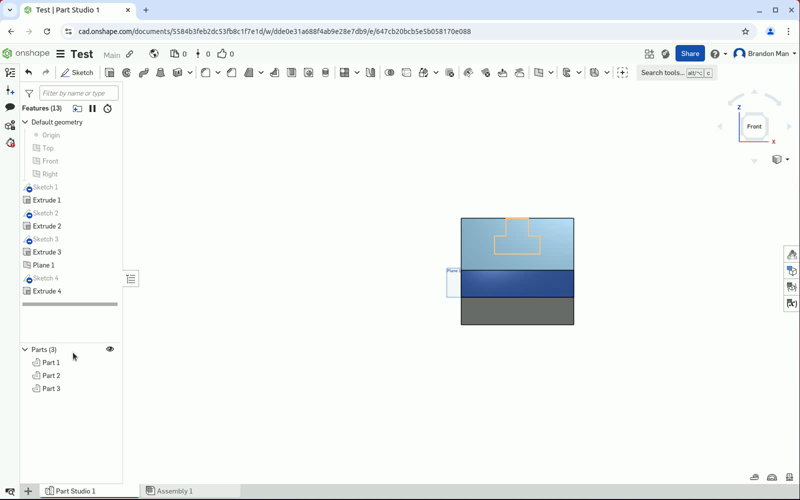
key(shift+p)
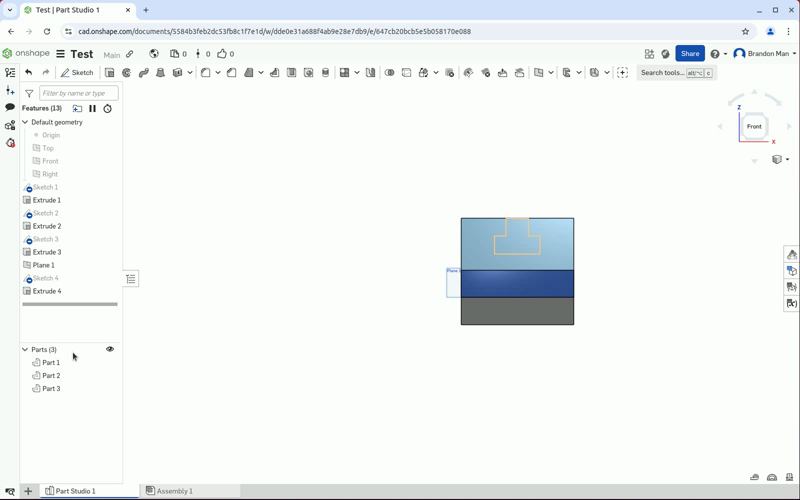
key(space)
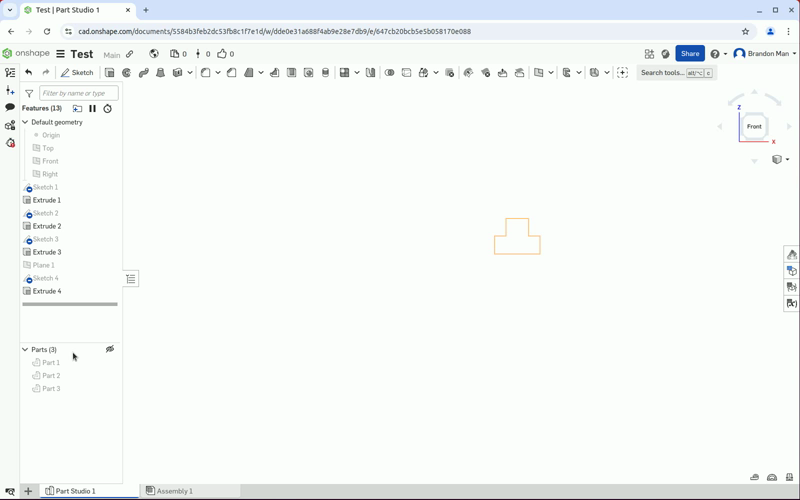
key_down(shift)
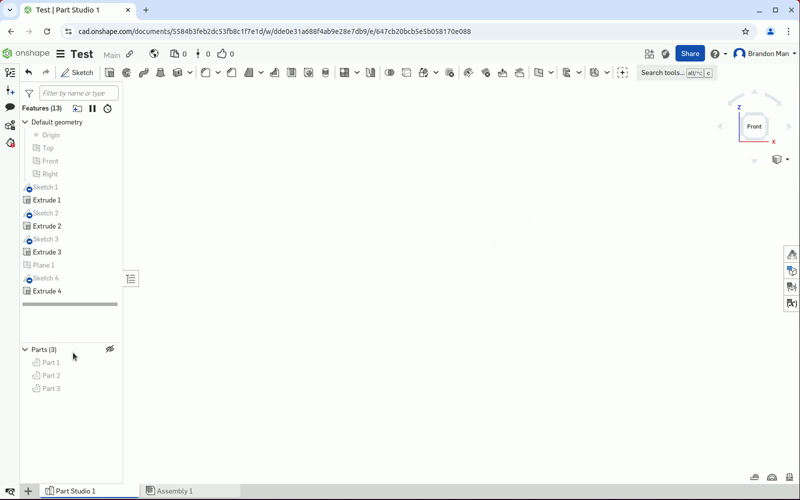
key(down)
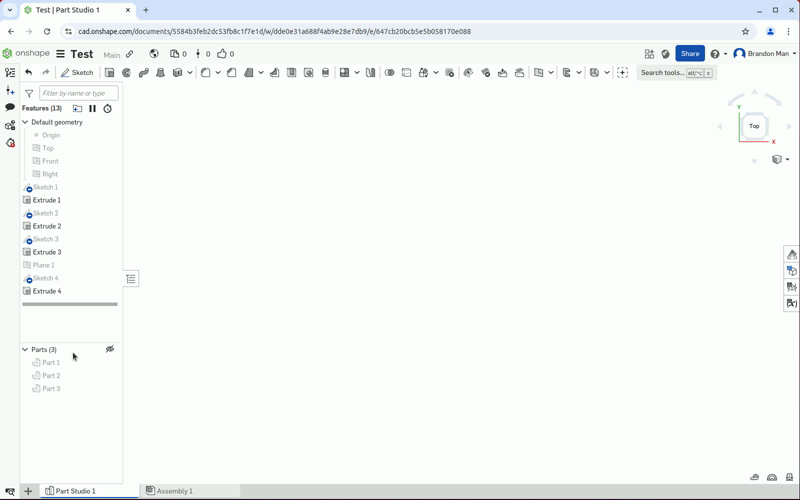
key_up(shift)
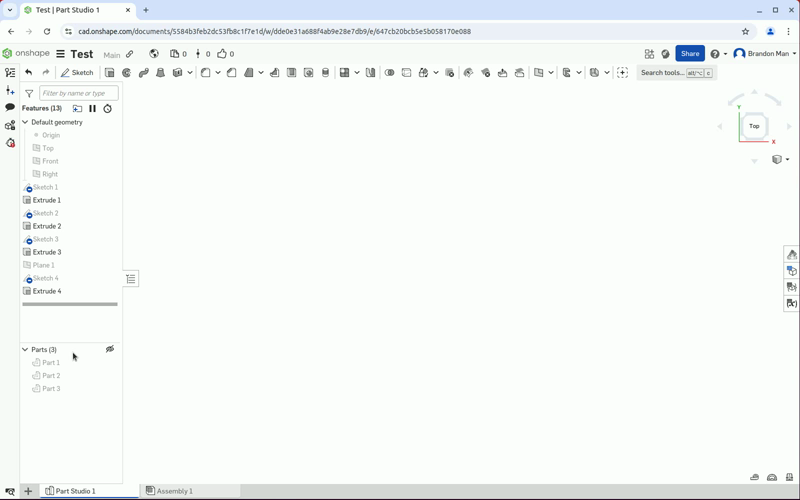
mouse_move(73, 352)
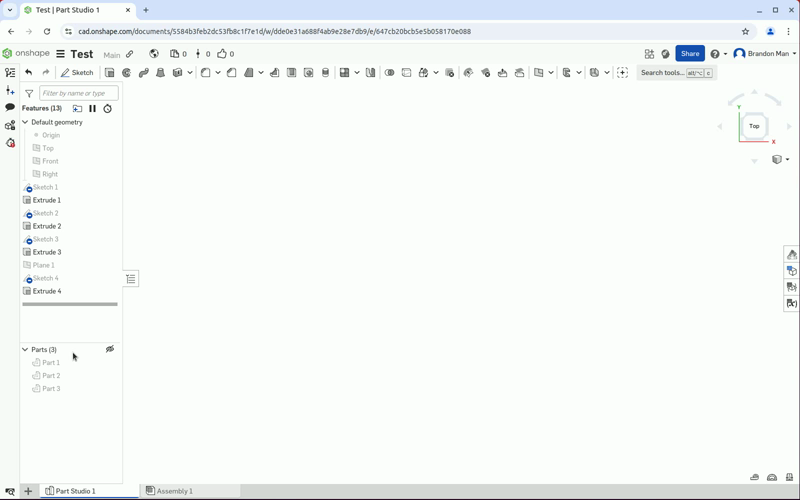
key(shift+y)
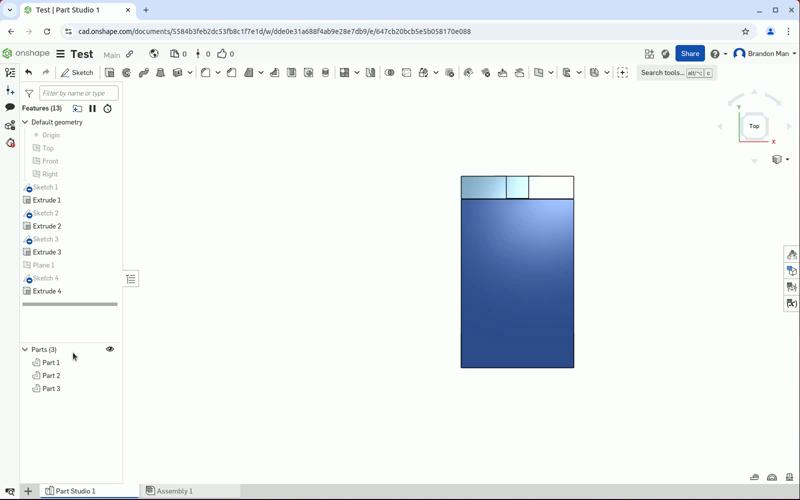
mouse_move(541, 75)
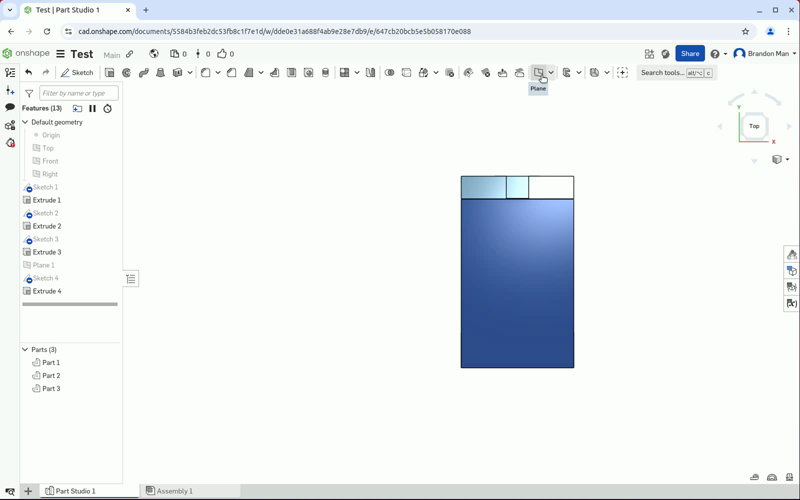
click(541, 75)
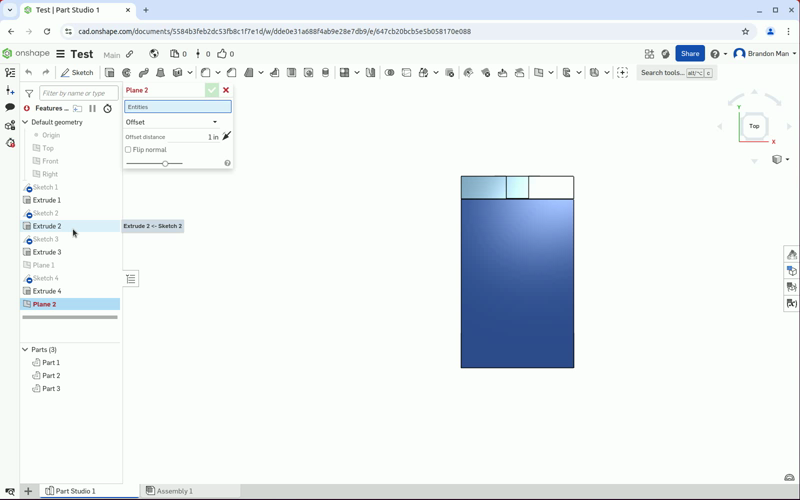
scroll(3)
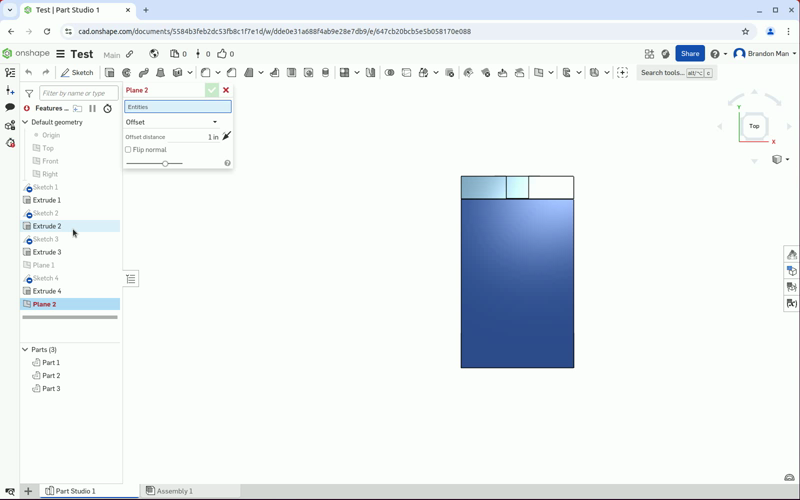
mouse_move(73, 150)
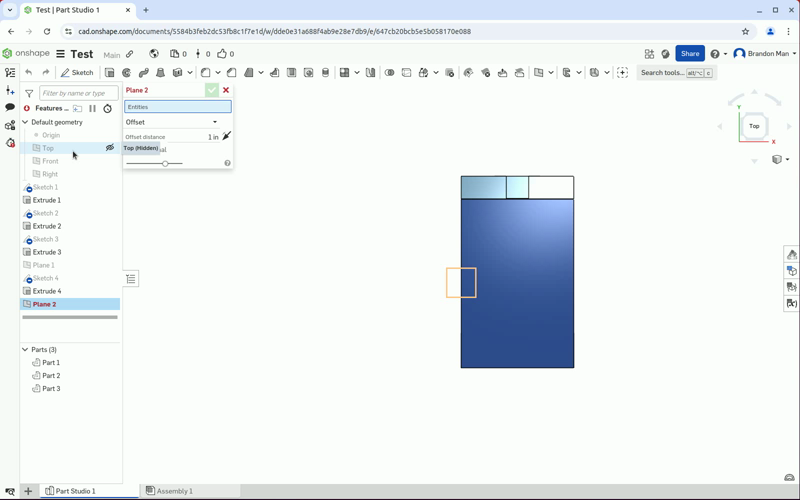
click(73, 150)
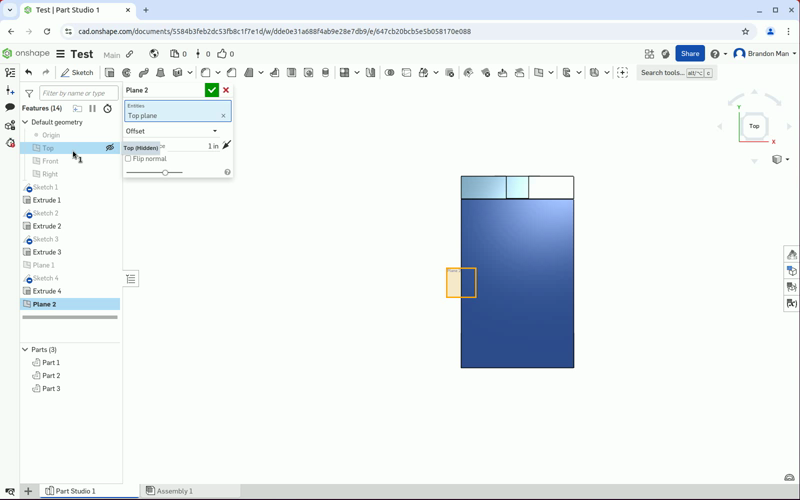
key(tab, 2)
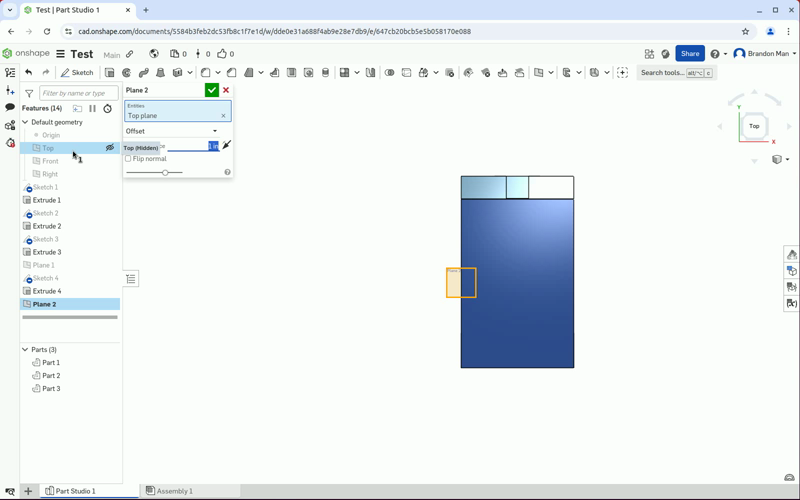
text(2.896)
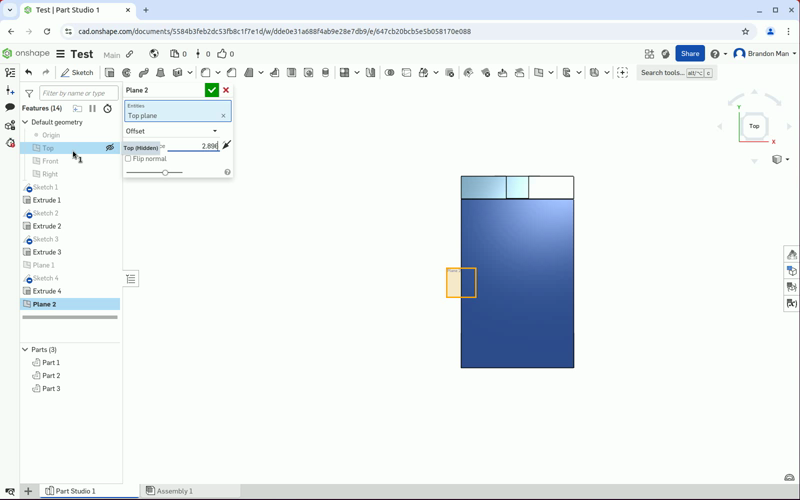
key(enter, 2)
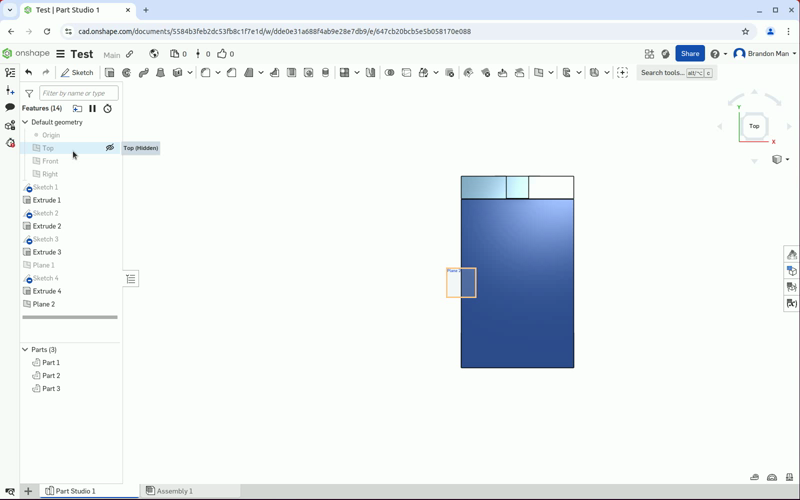
key(shift+s)
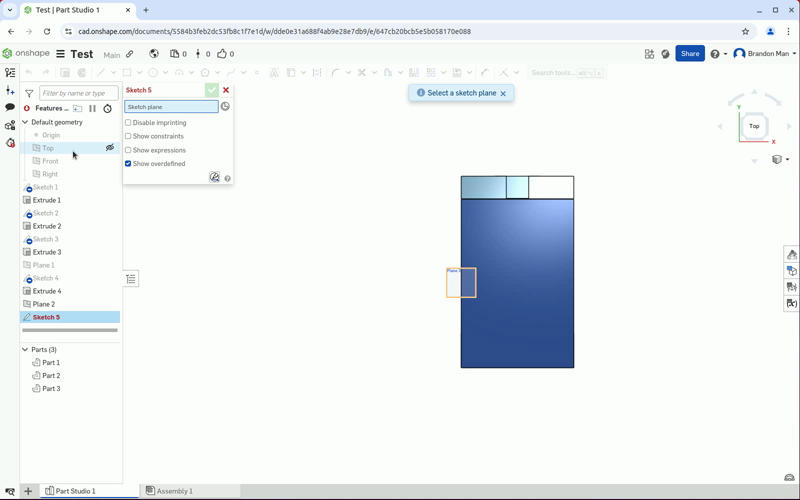
mouse_move(73, 306)
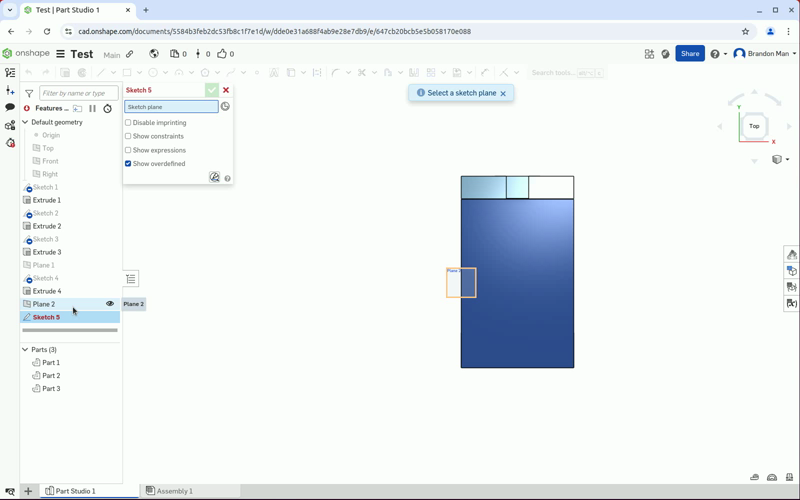
click(73, 306)
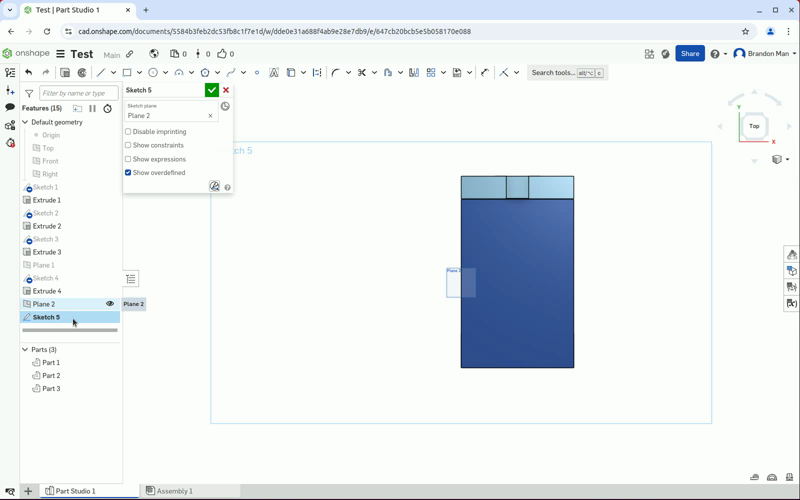
mouse_move(73, 352)
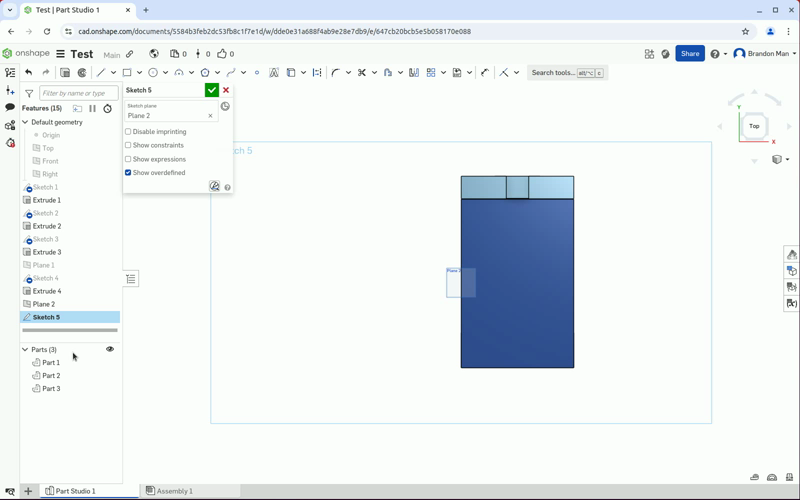
key(y)
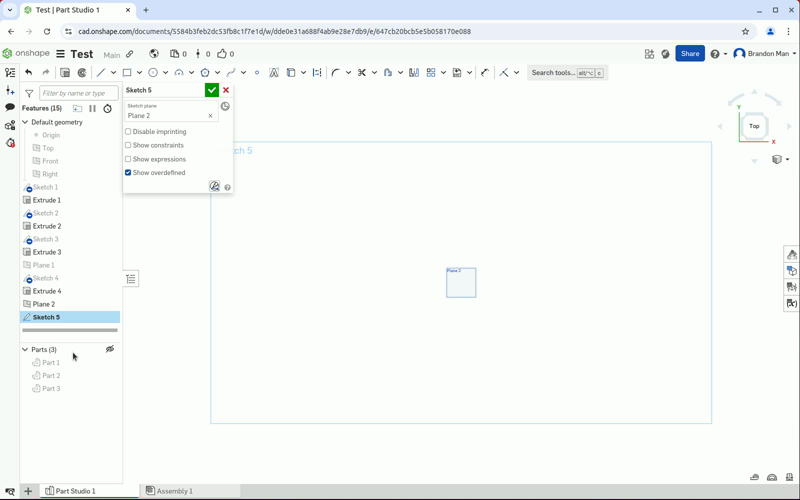
key(c)
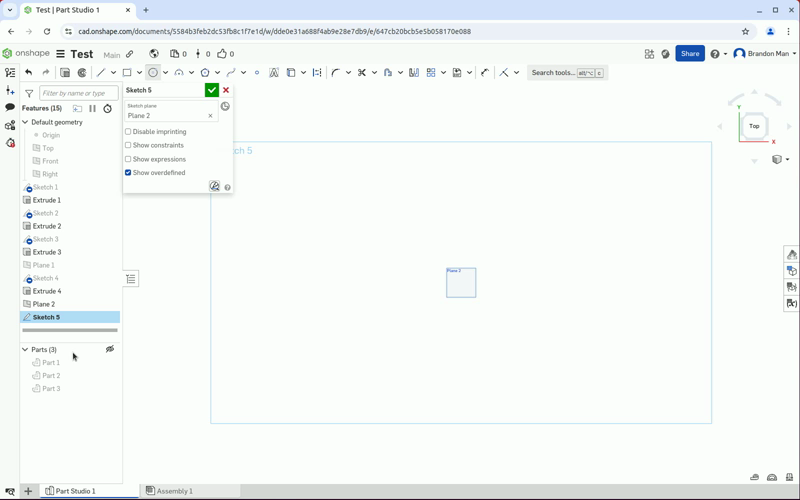
key_down(shift)
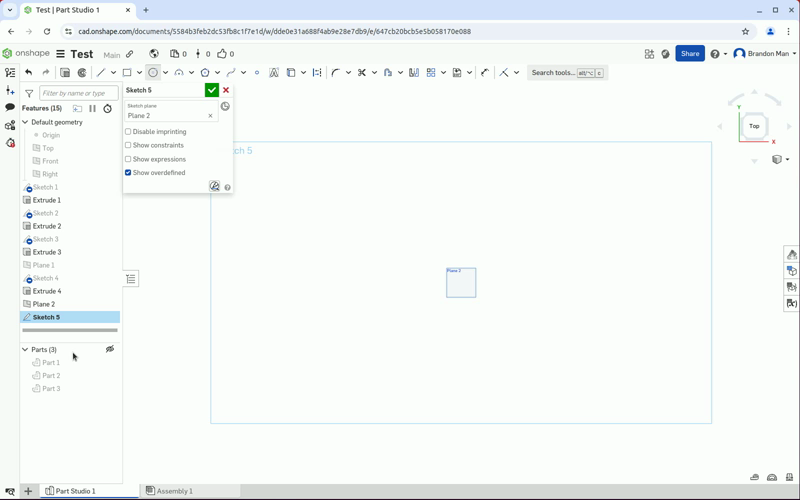
mouse_move(518, 288)
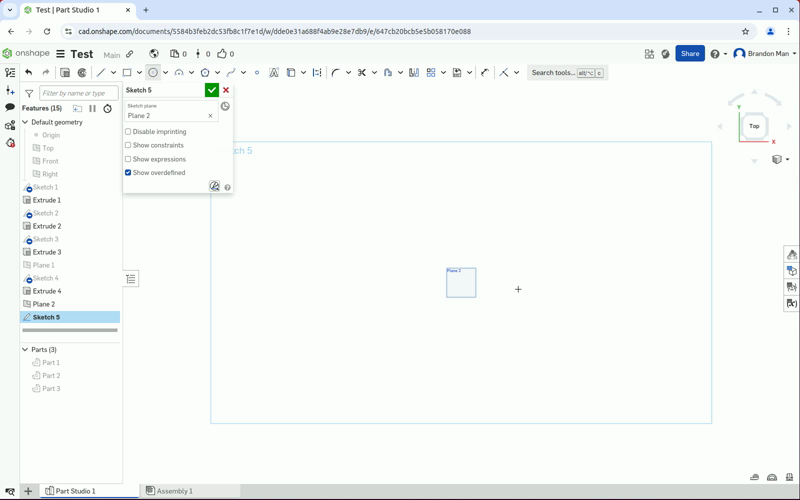
click(518, 288)
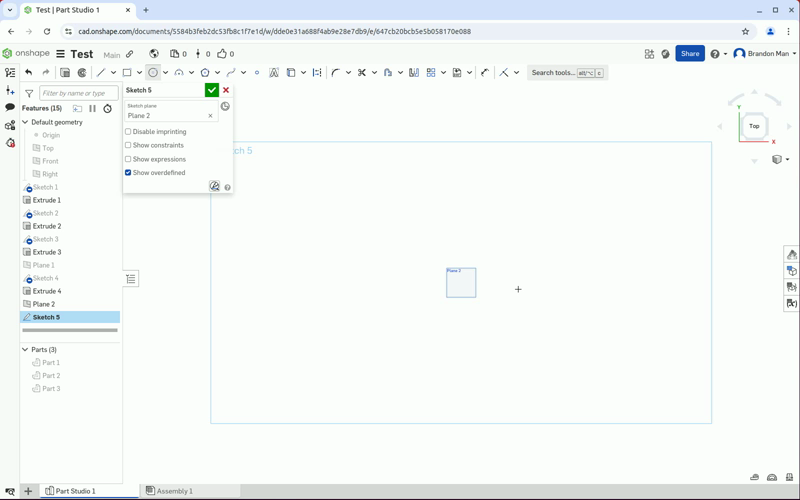
key_up(shift)
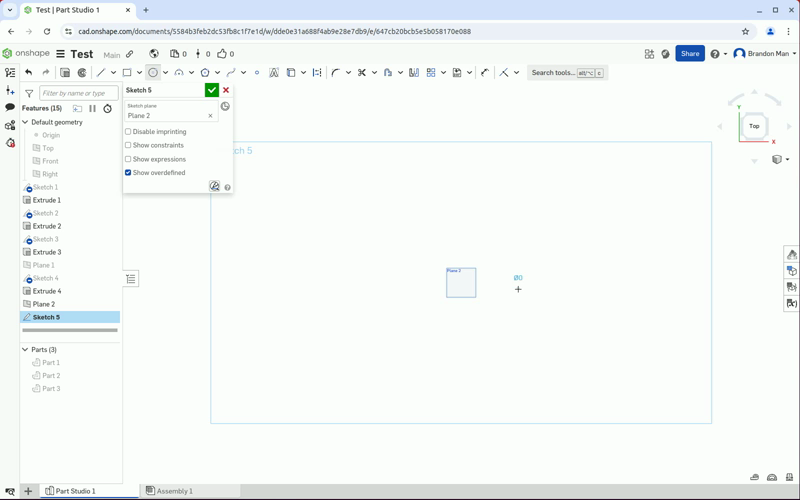
mouse_move(539, 288)
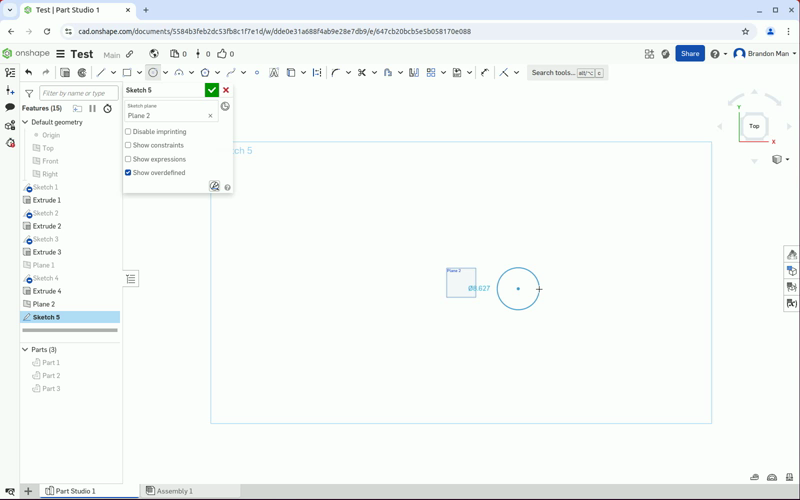
click(539, 288)
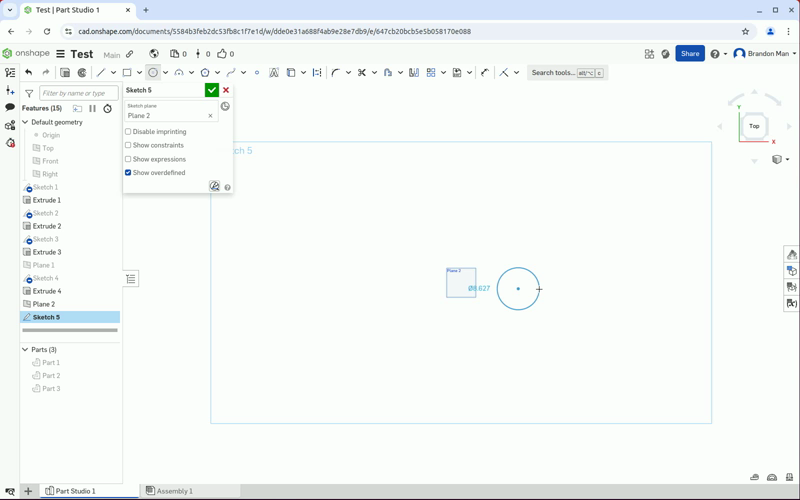
key(esc)
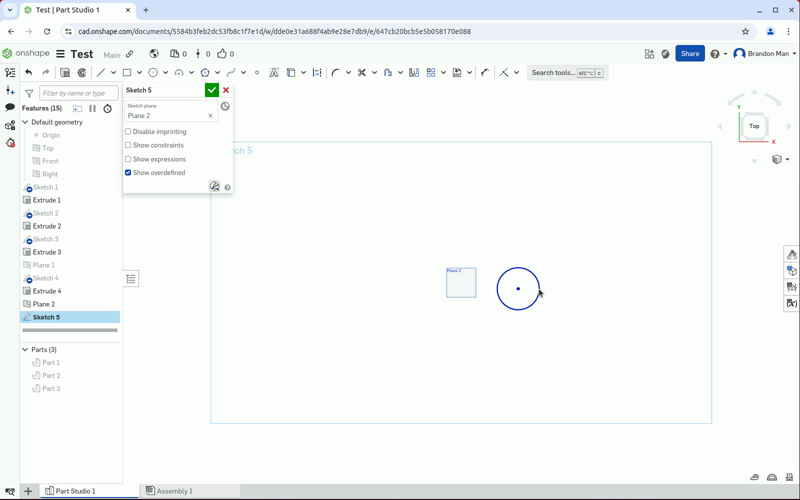
mouse_move(529, 273)
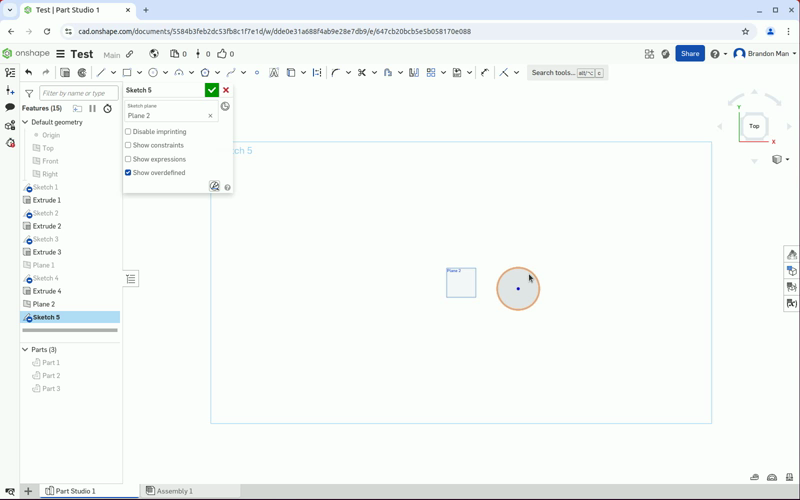
scroll(6)
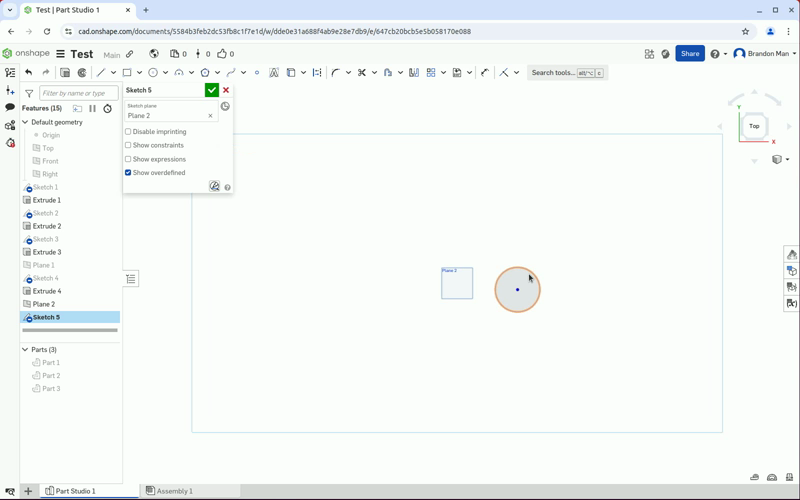
scroll(6)
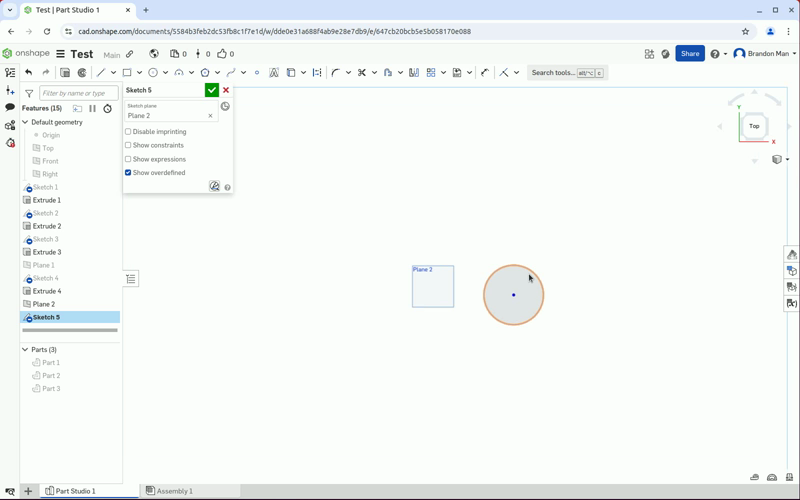
scroll(6)
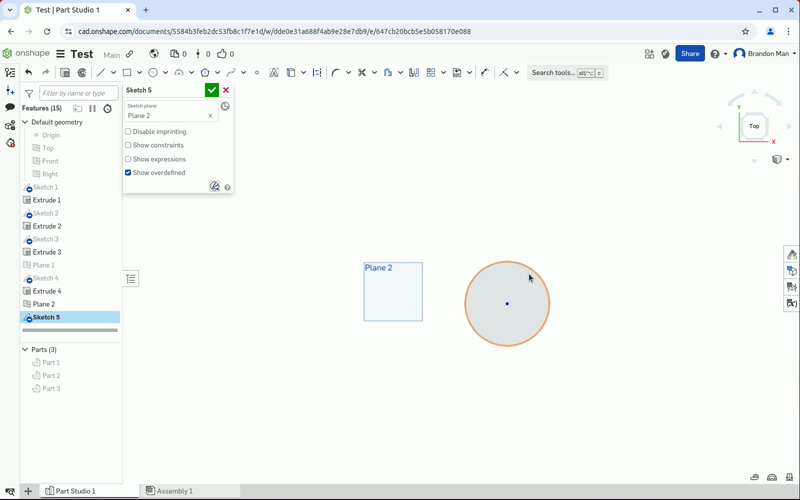
scroll(6)
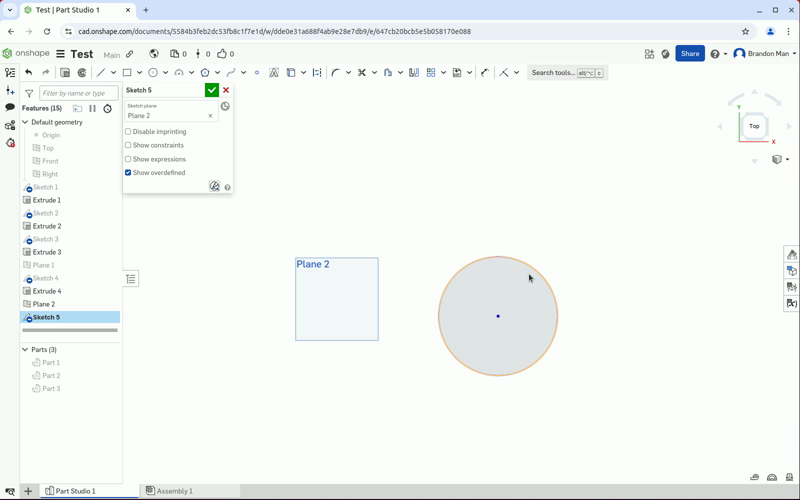
scroll(6)
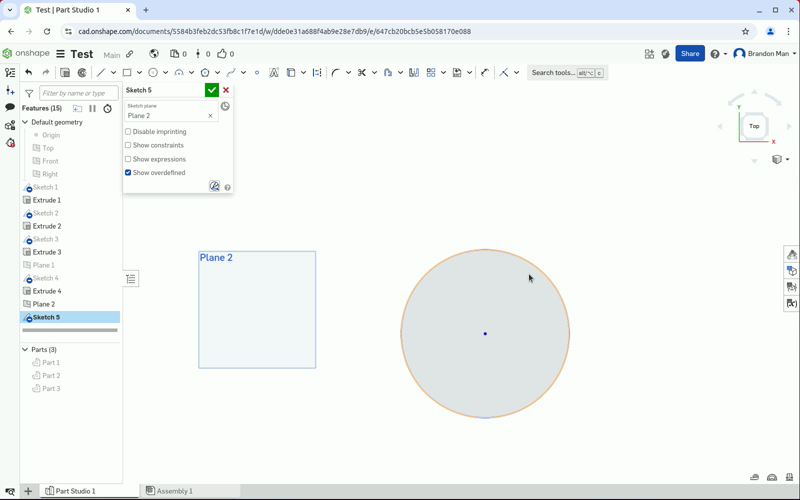
scroll(6)
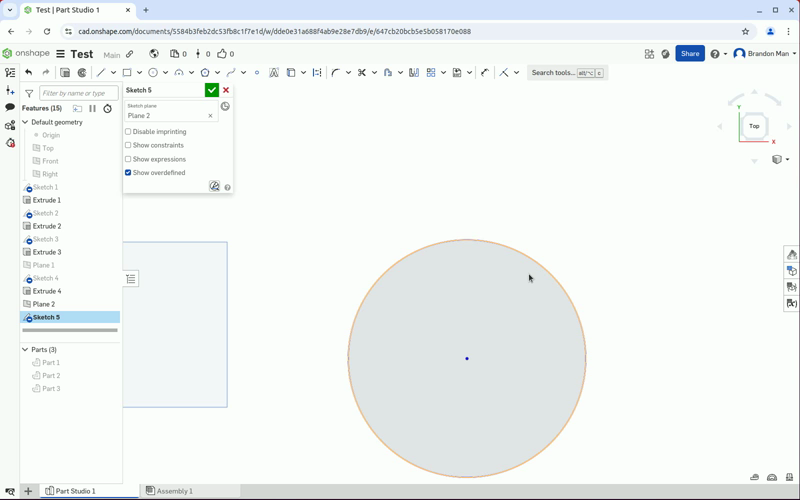
scroll(6)
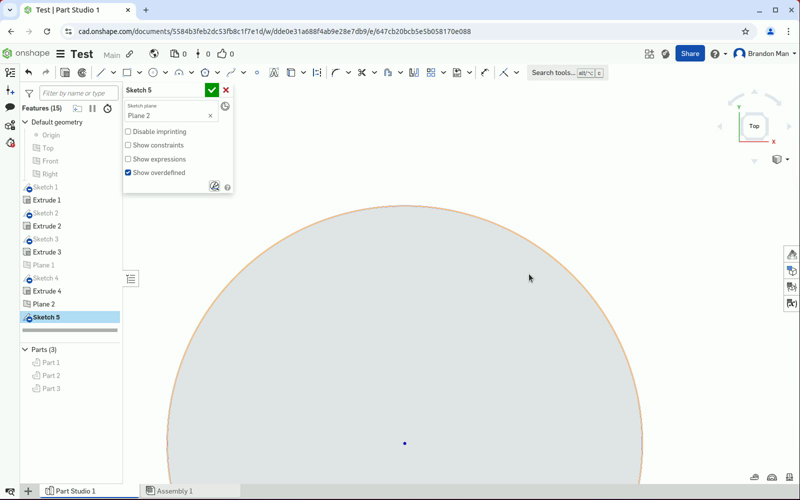
click(529, 273)
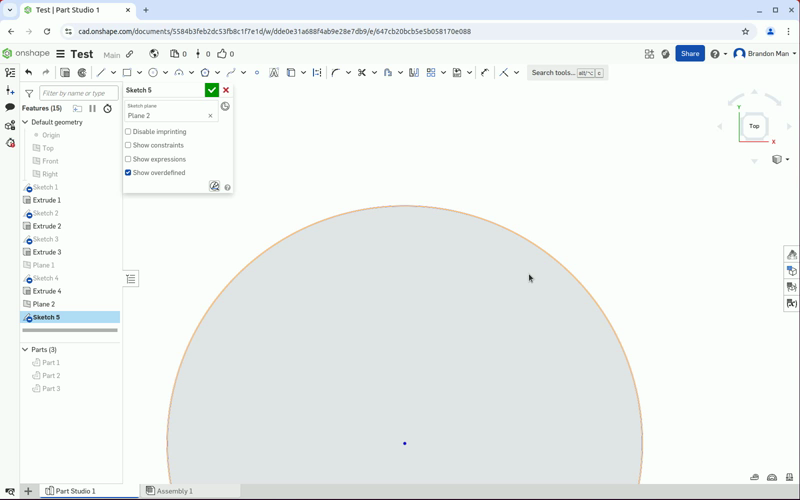
scroll(-6)
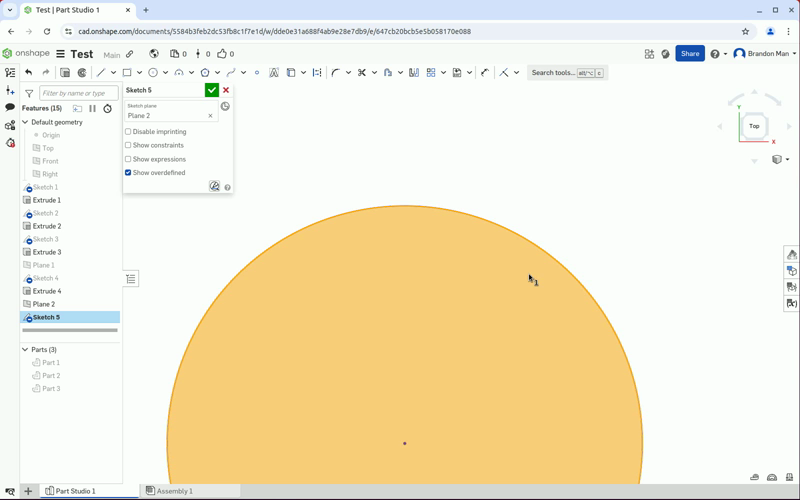
scroll(-6)
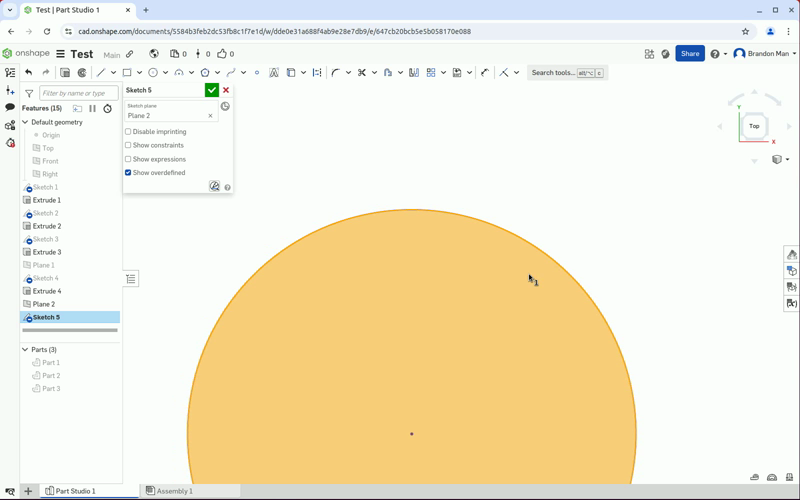
scroll(-6)
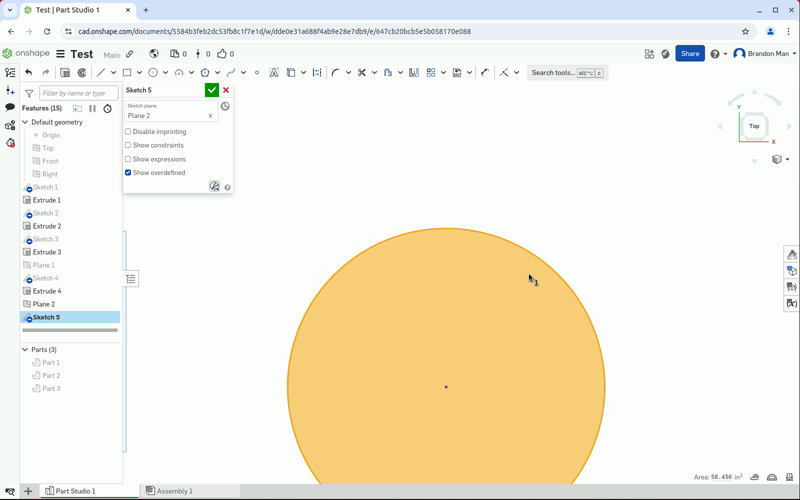
scroll(-6)
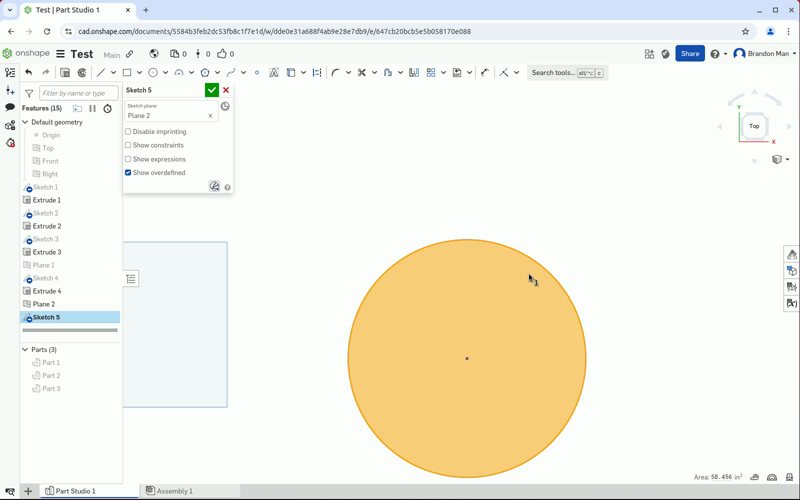
scroll(-6)
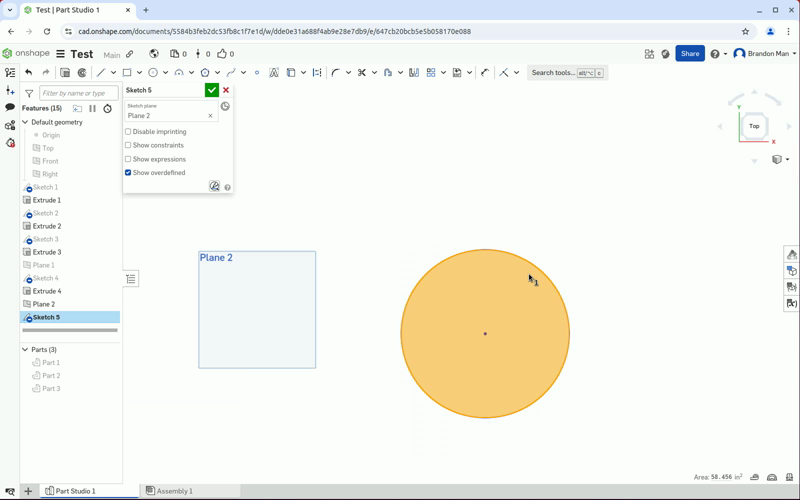
scroll(-6)
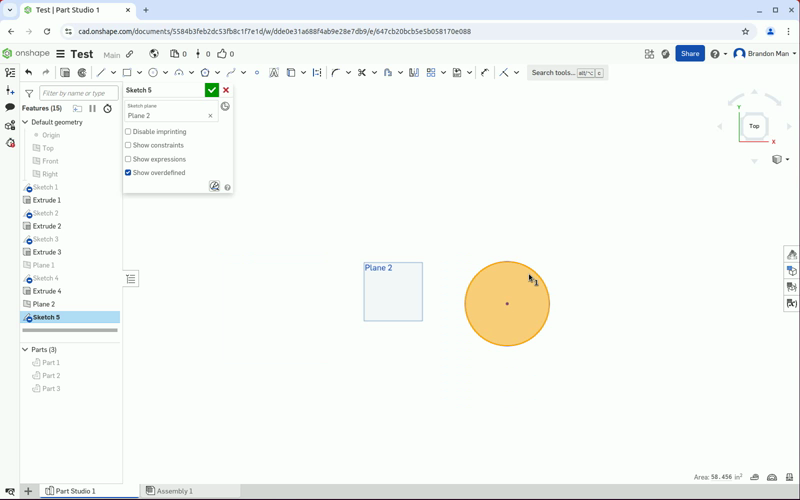
scroll(-6)
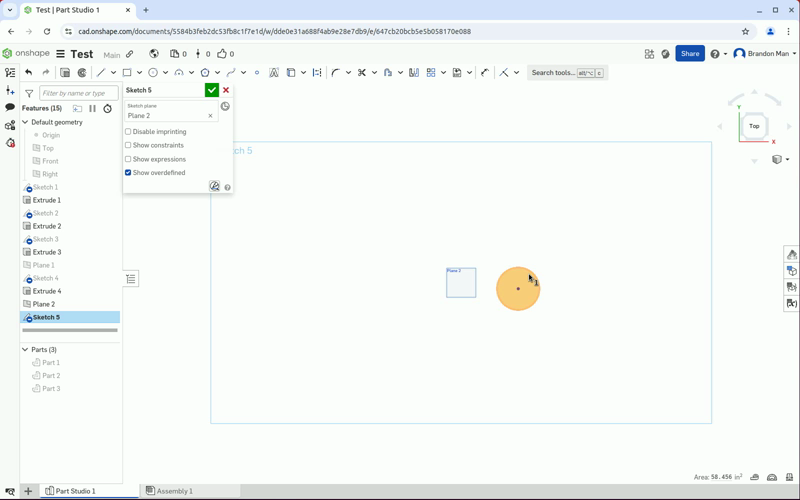
mouse_move(73, 352)
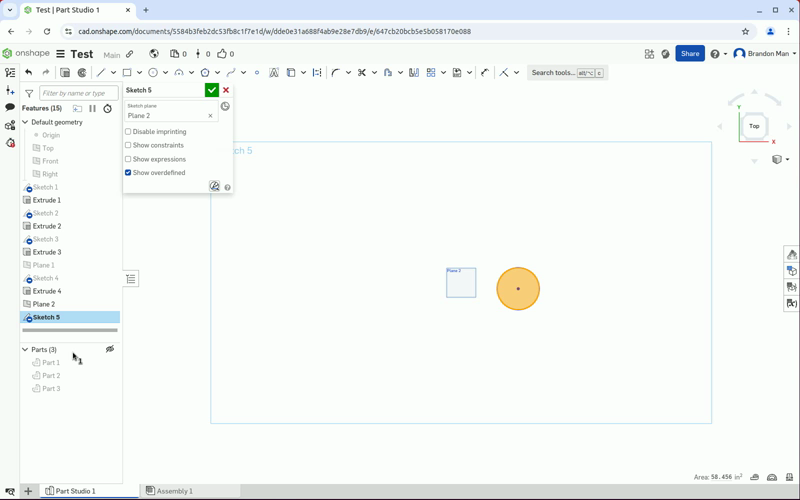
key(shift+y)
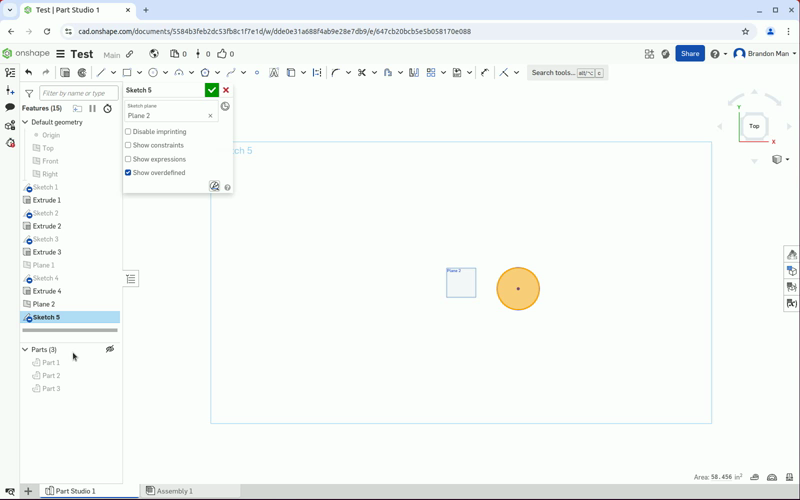
key(shift+e)
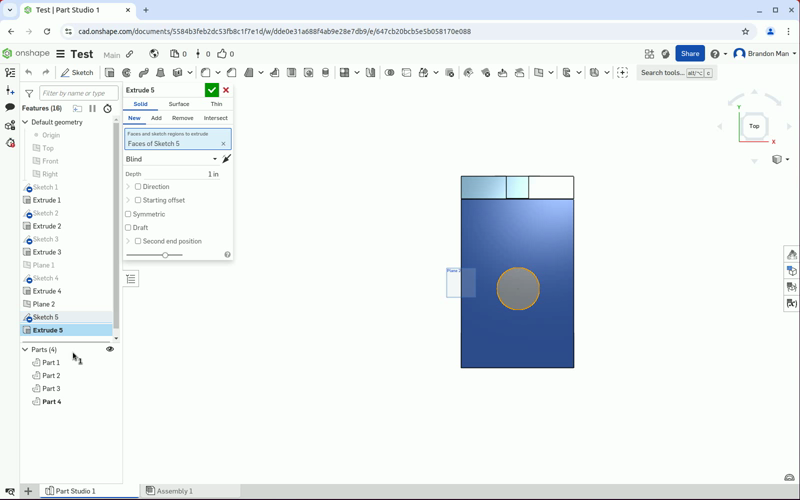
mouse_move(143, 106)
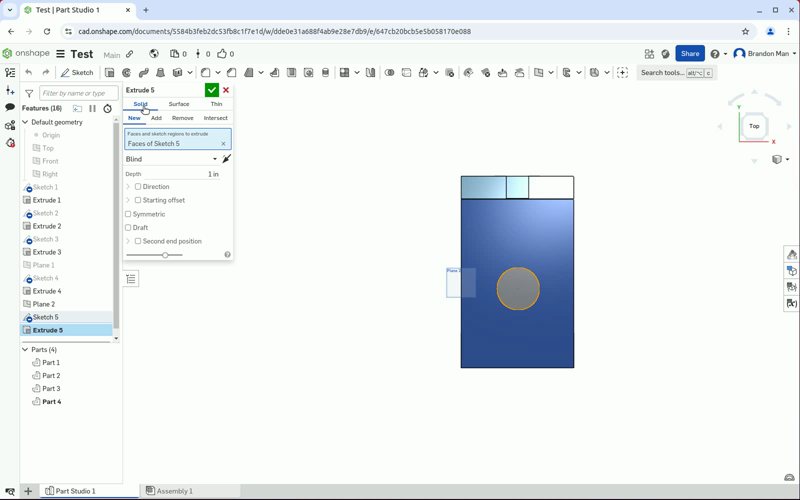
click(143, 106)
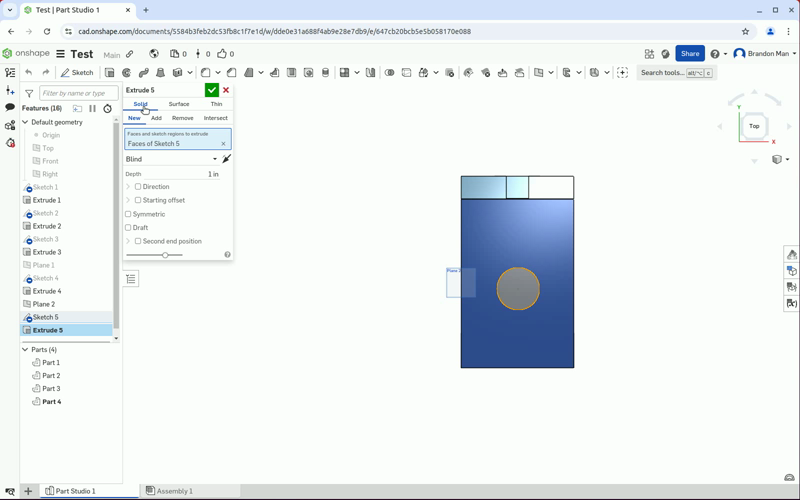
mouse_move(186, 120)
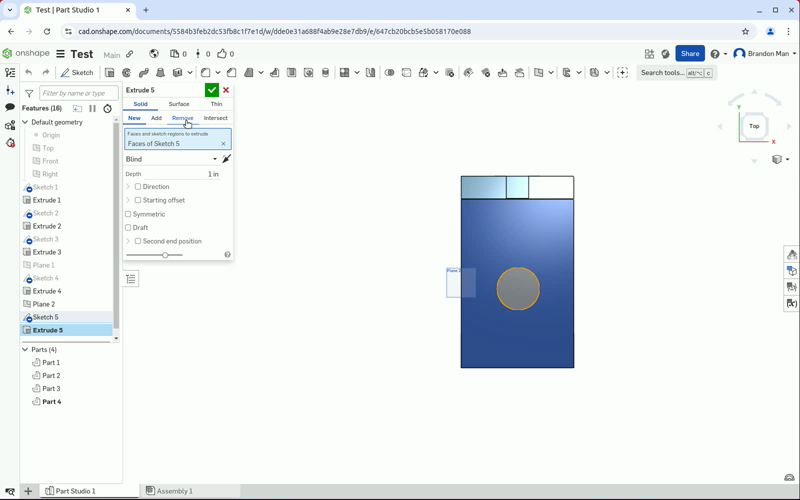
click(186, 120)
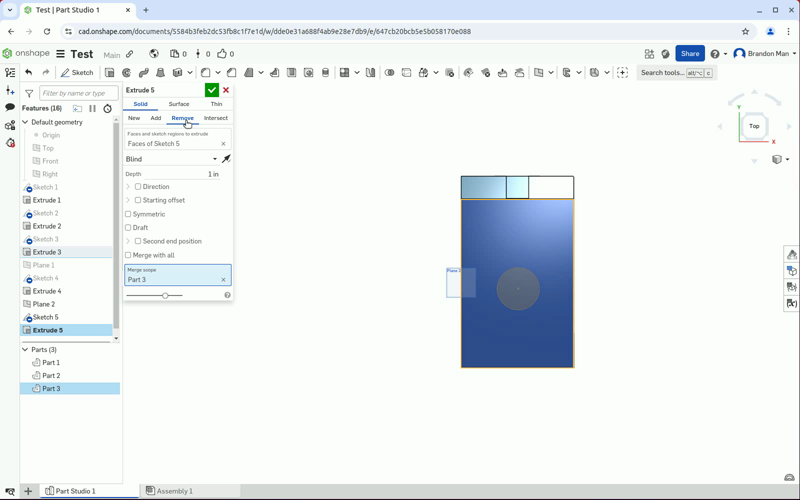
key(tab, 4)
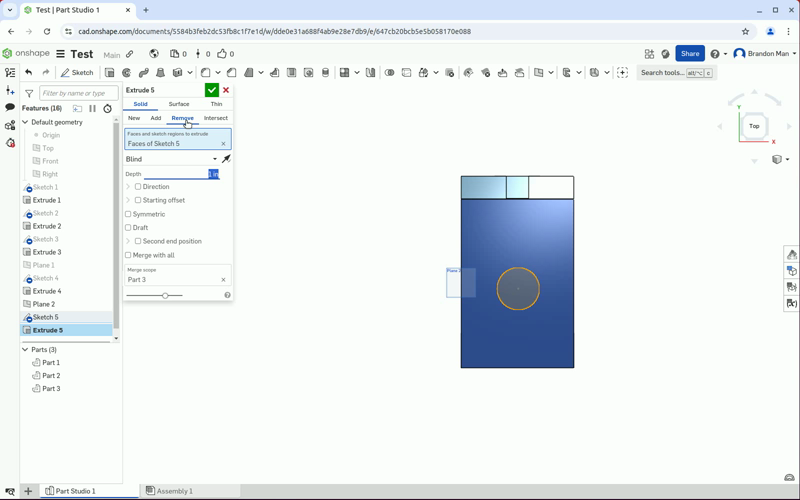
text(11.554)
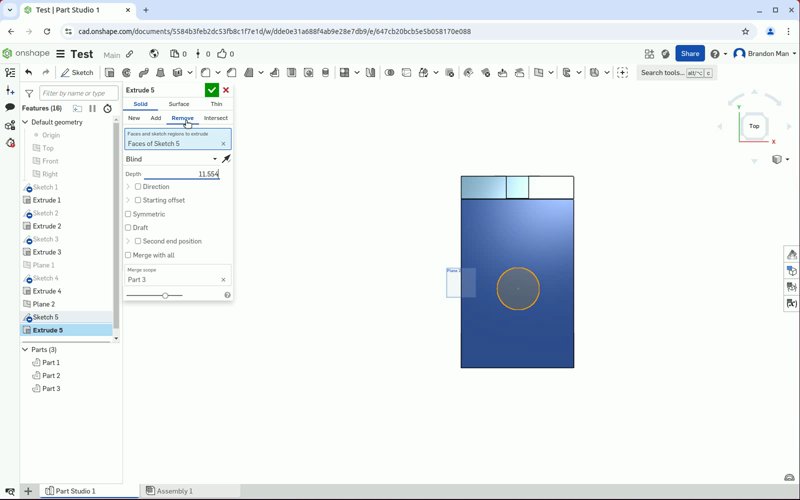
key(tab, 6)
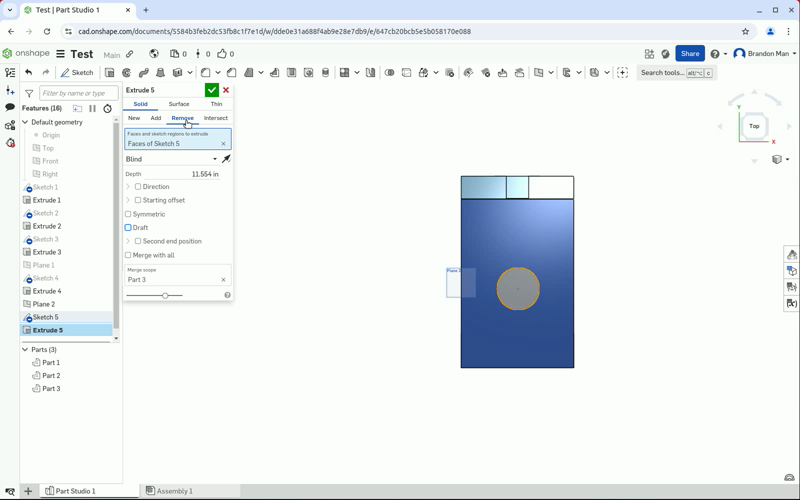
key(space)
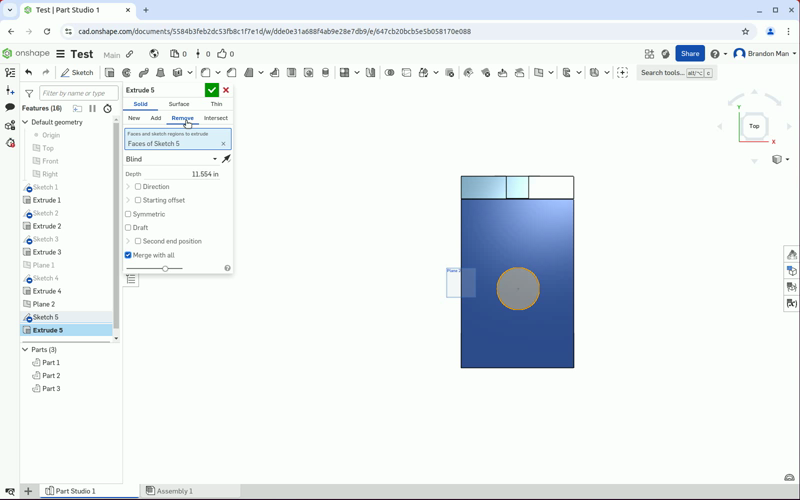
key(enter)
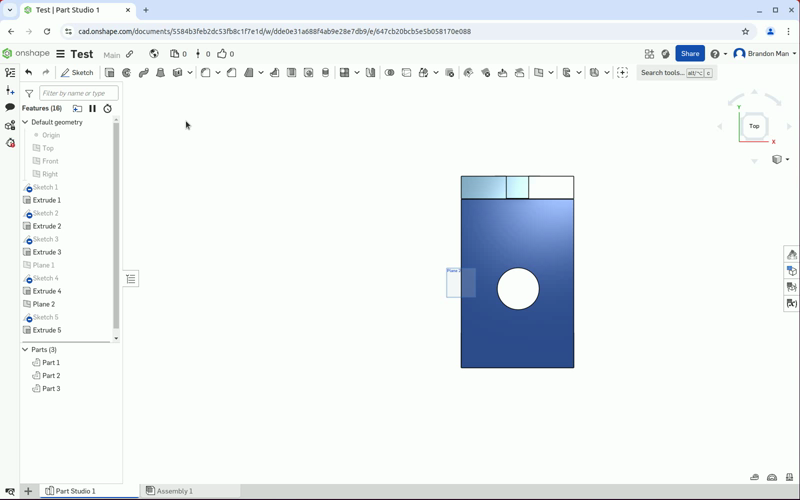
key(shift+h)
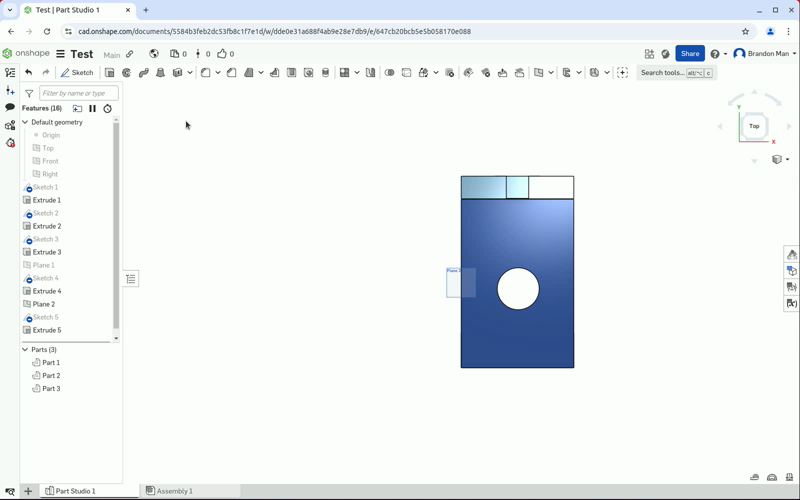
key(shift+h)
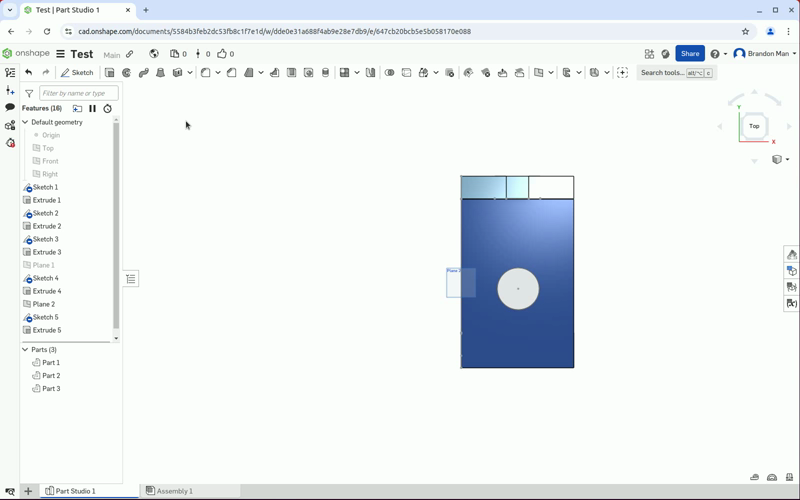
key(shift+7)
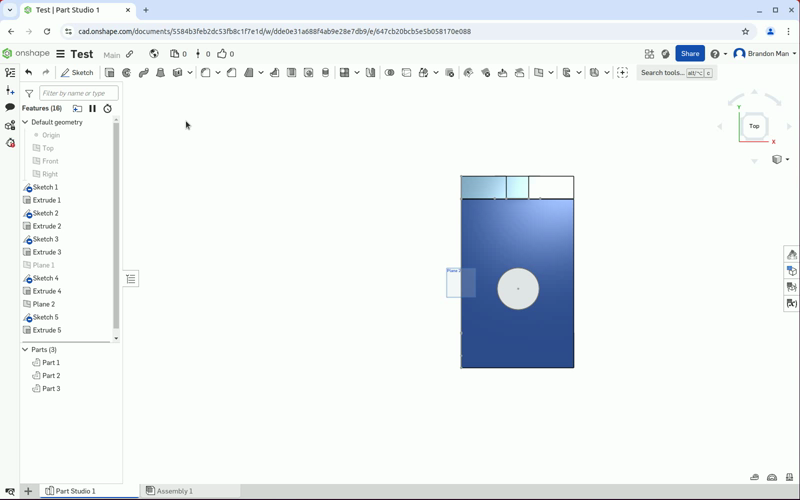
key(up, 3)
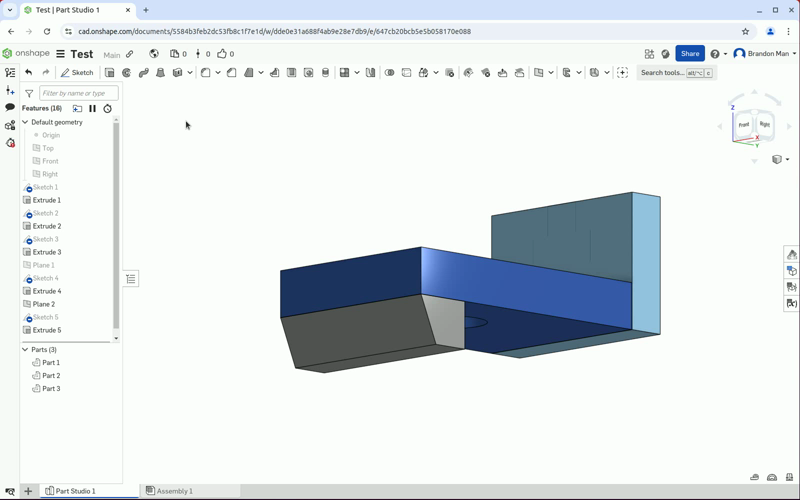
key(left, 3)
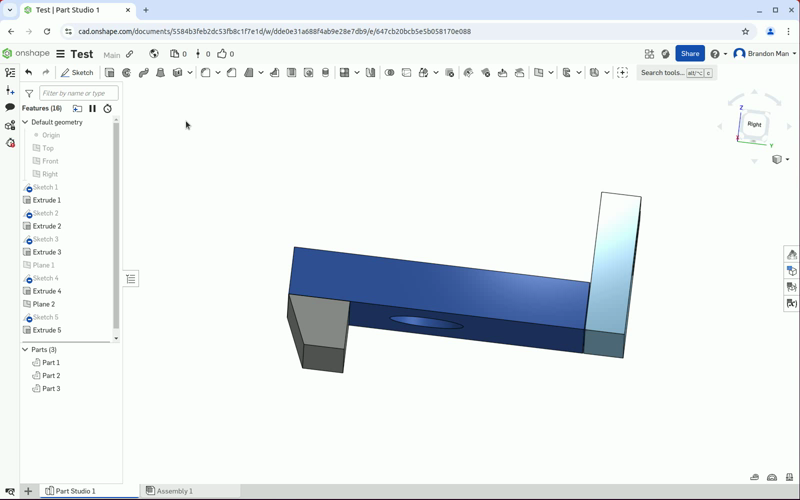
key(right, 3)
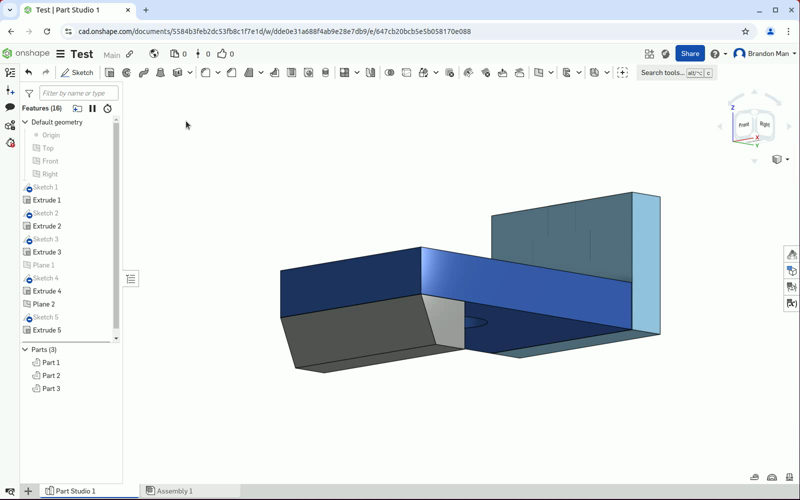
key(down, 3)
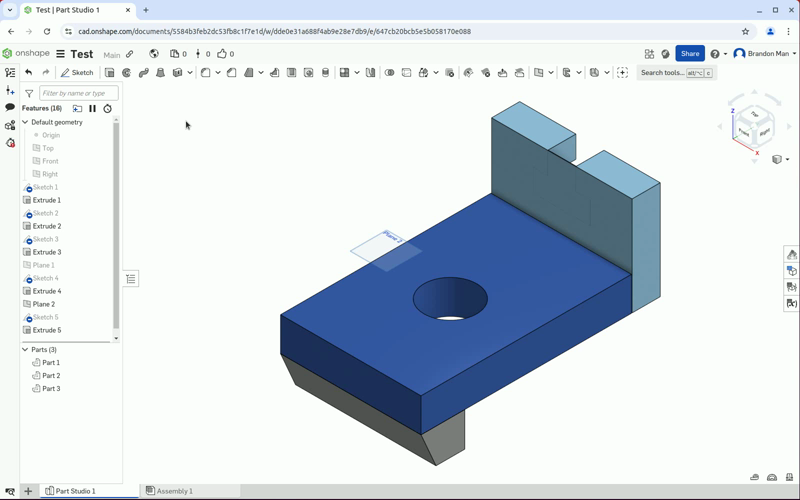
mouse_move(69, 189)
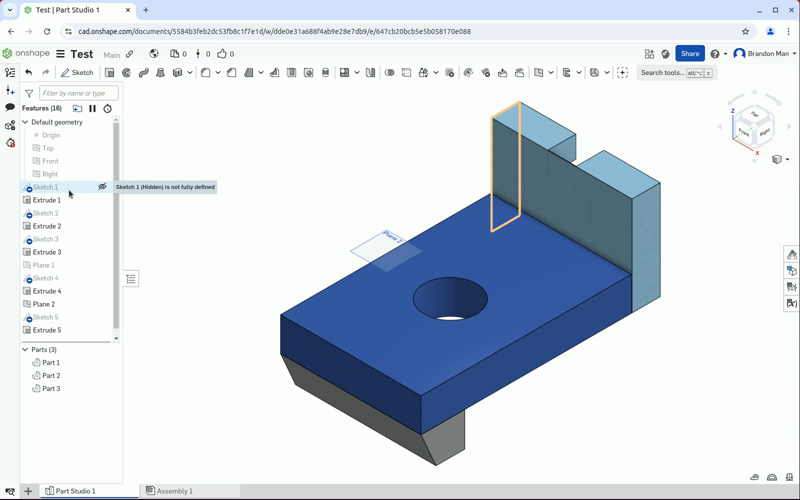
click(69, 189)